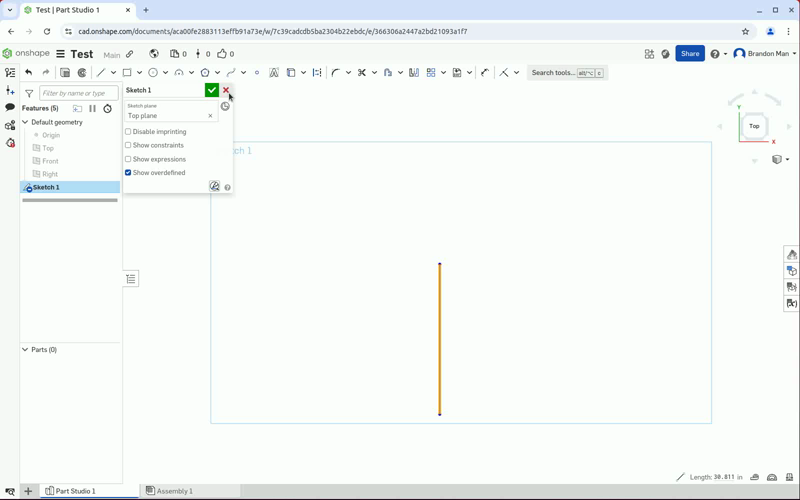
key(shift+h)
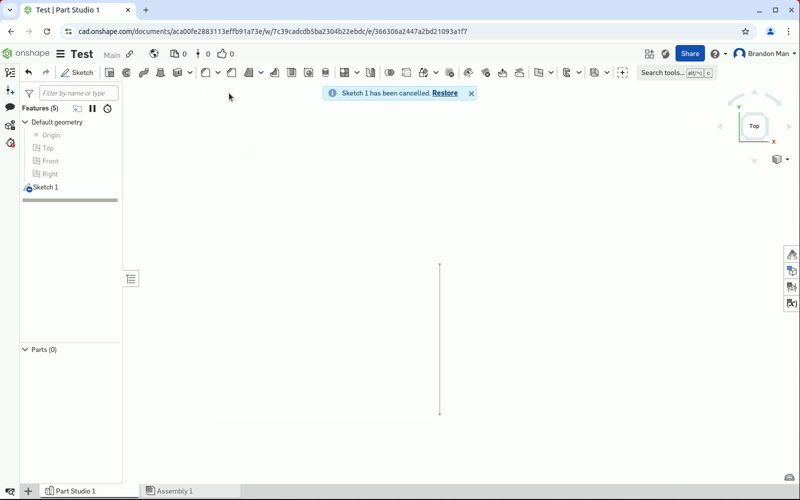
key(shift+s)
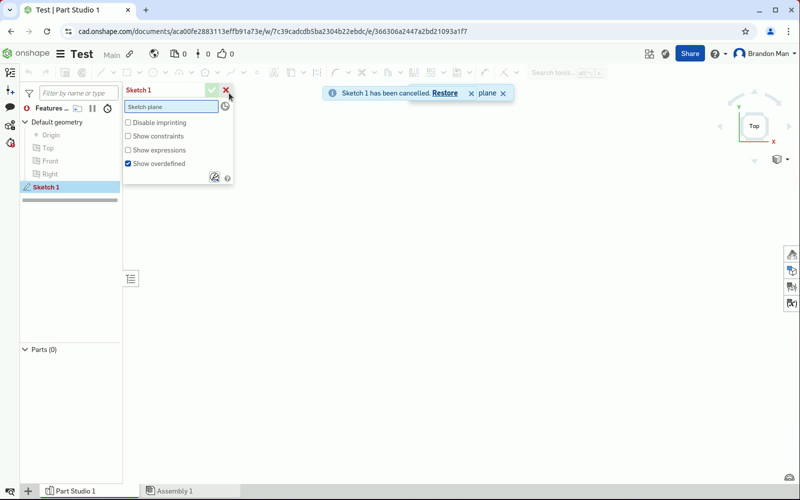
mouse_move(73, 150)
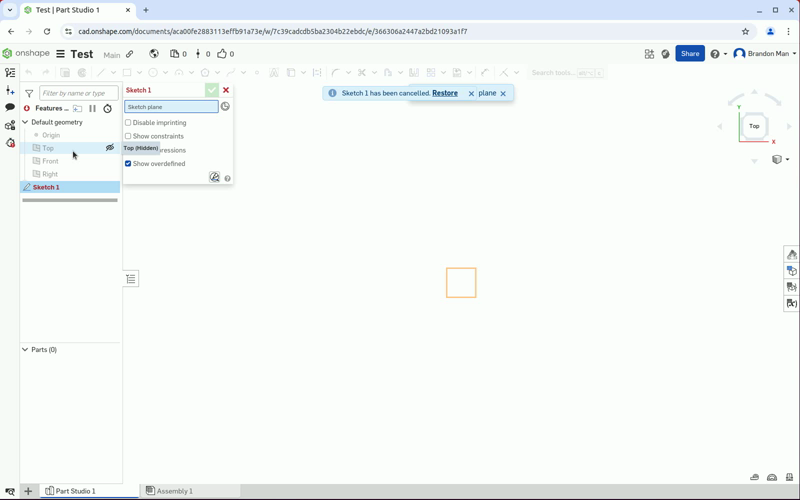
click(73, 150)
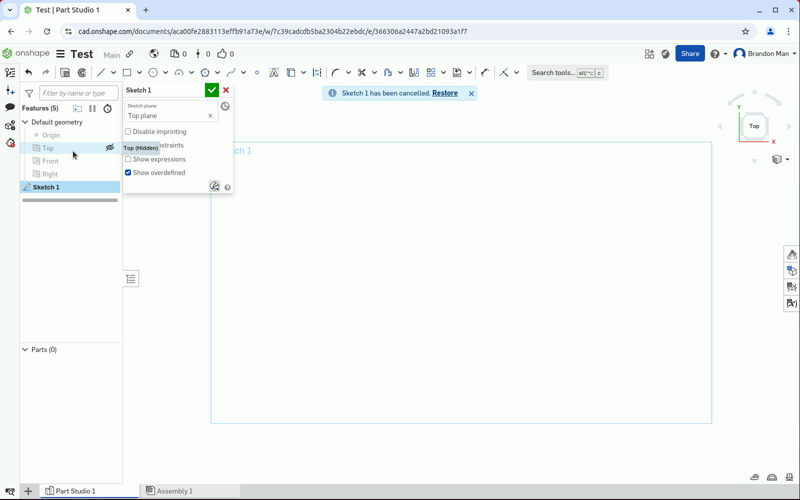
mouse_move(73, 352)
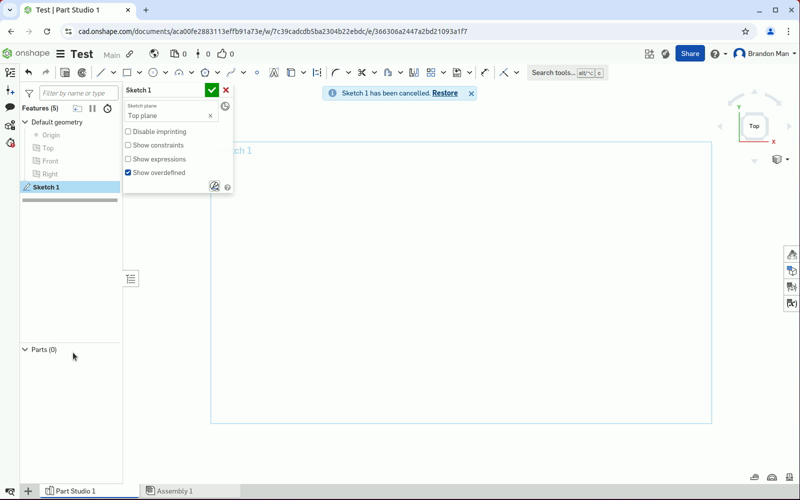
key(y)
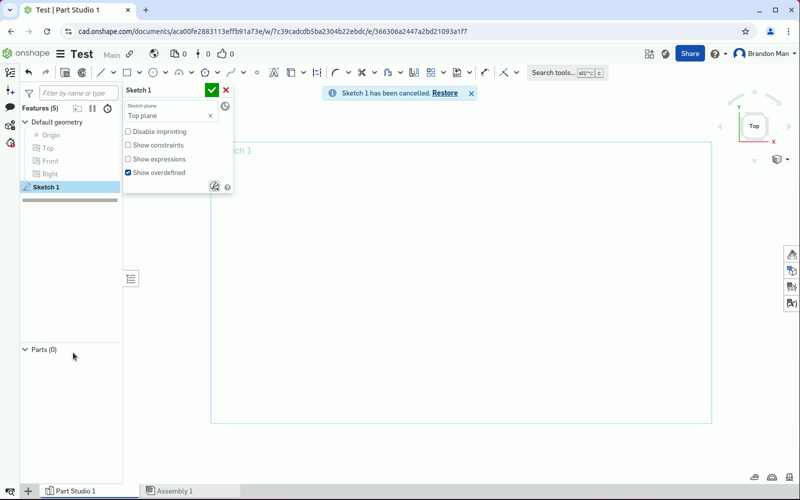
key(l)
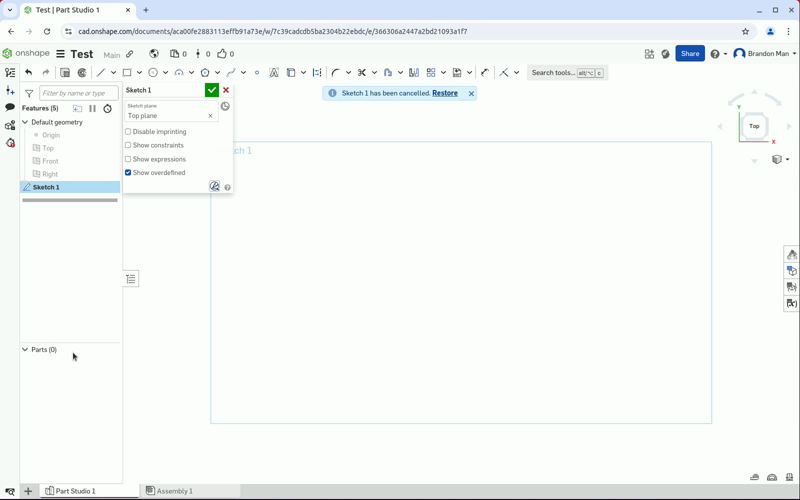
key_down(shift)
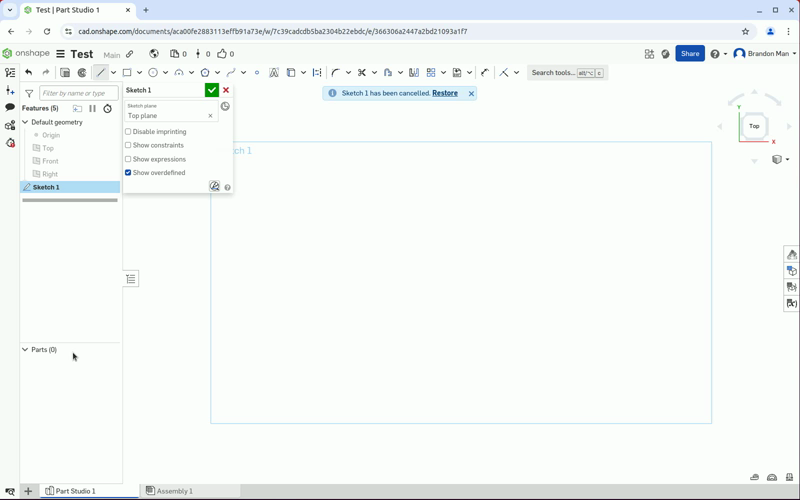
mouse_move(348, 285)
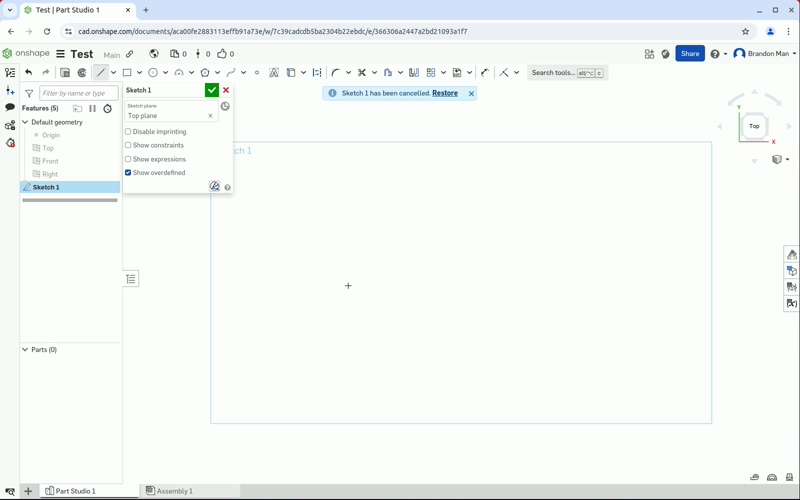
click(348, 285)
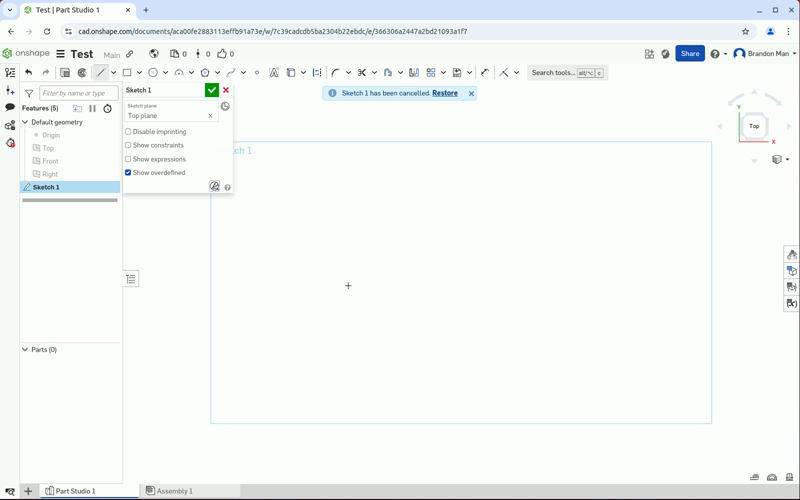
key_up(shift)
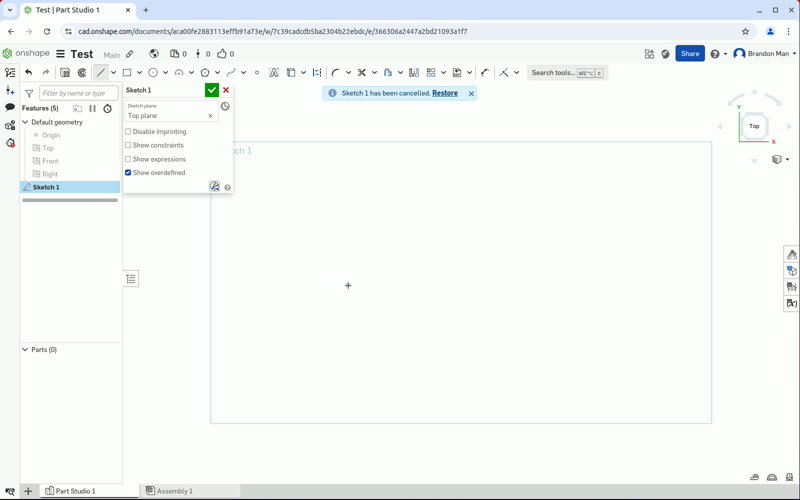
key_down(shift)
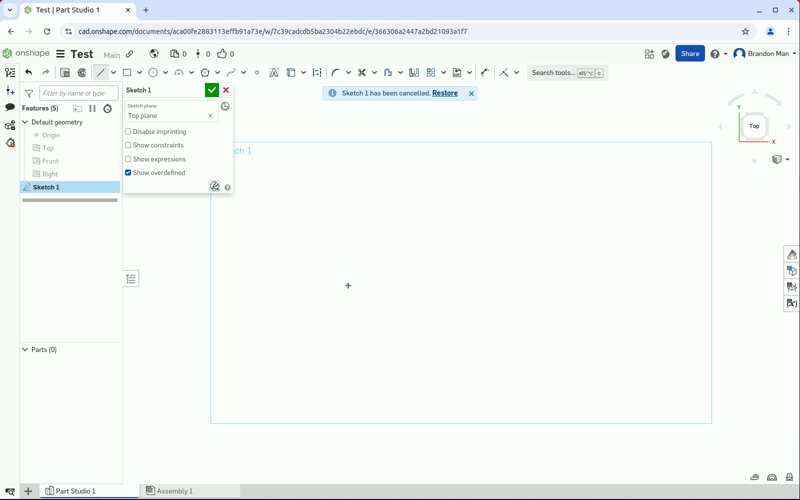
mouse_move(460, 285)
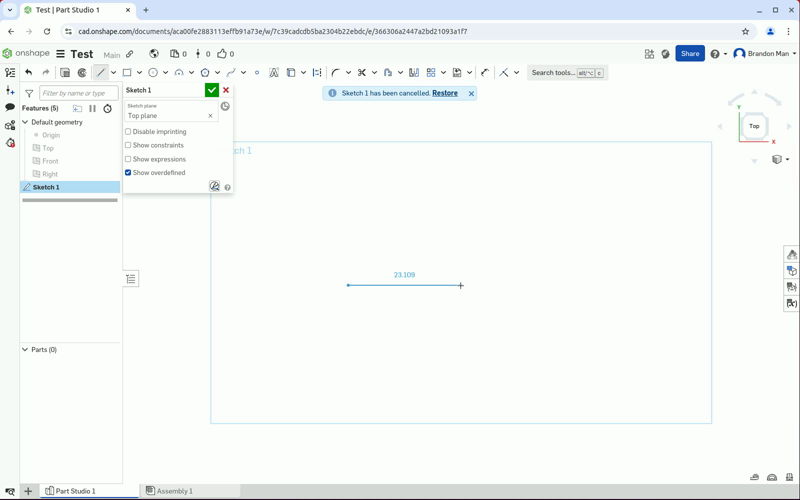
click(460, 285)
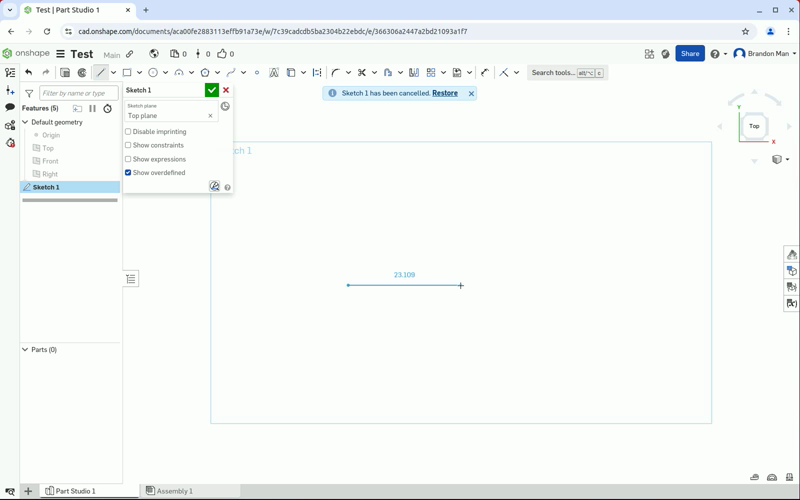
key_up(shift)
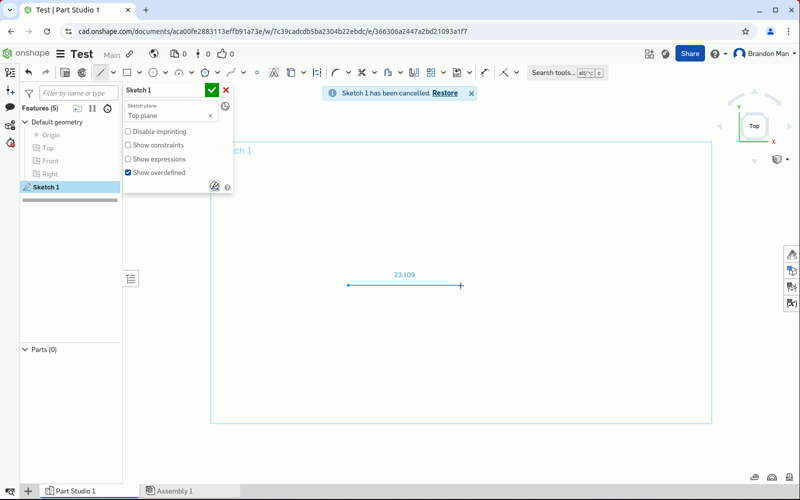
key_down(shift)
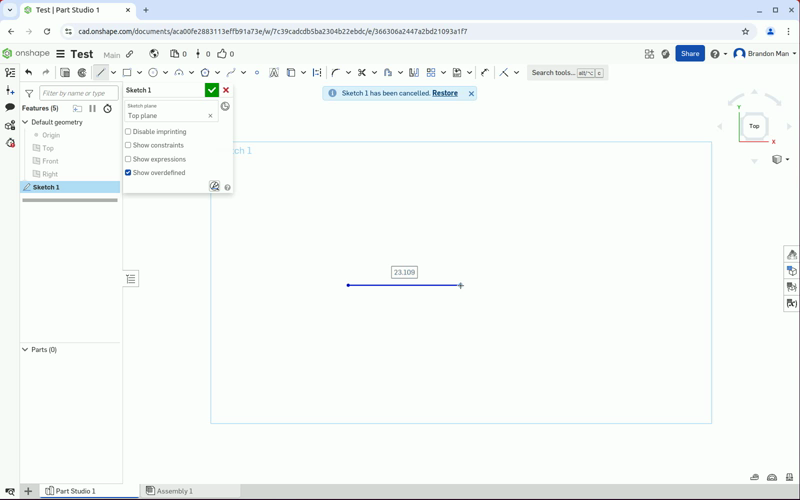
mouse_move(490, 285)
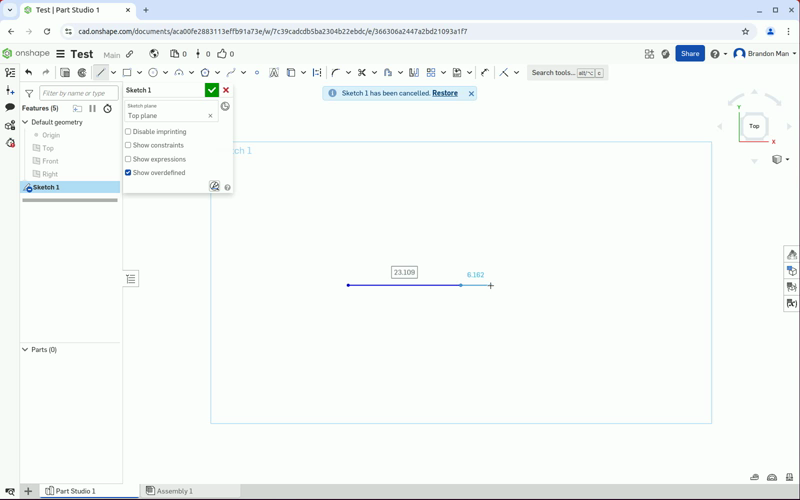
mouse_move(460, 282)
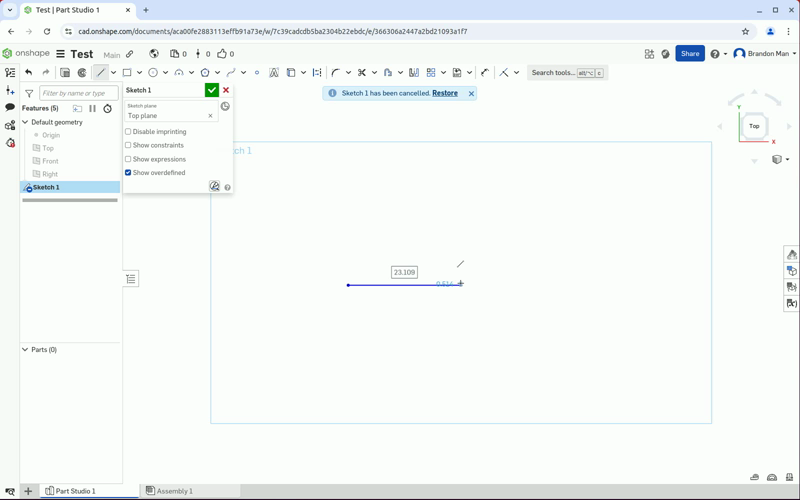
scroll(6)
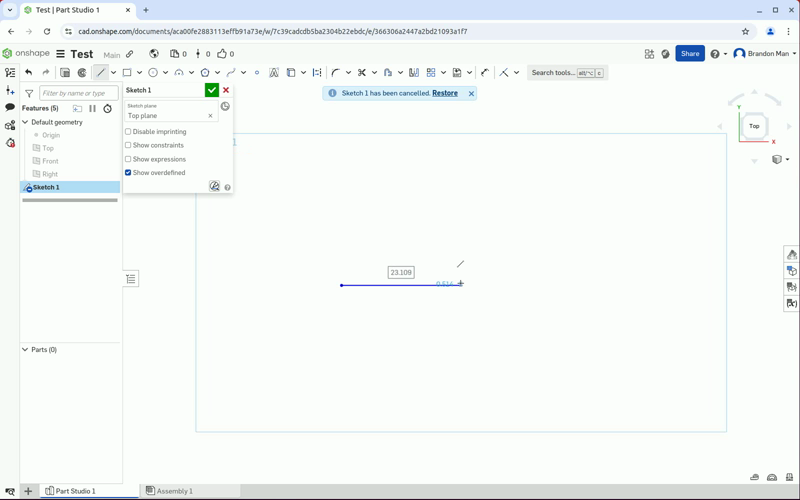
scroll(6)
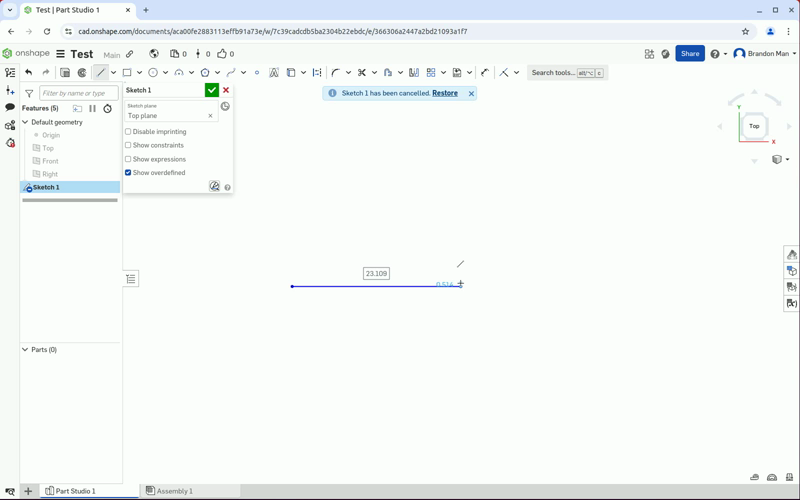
scroll(6)
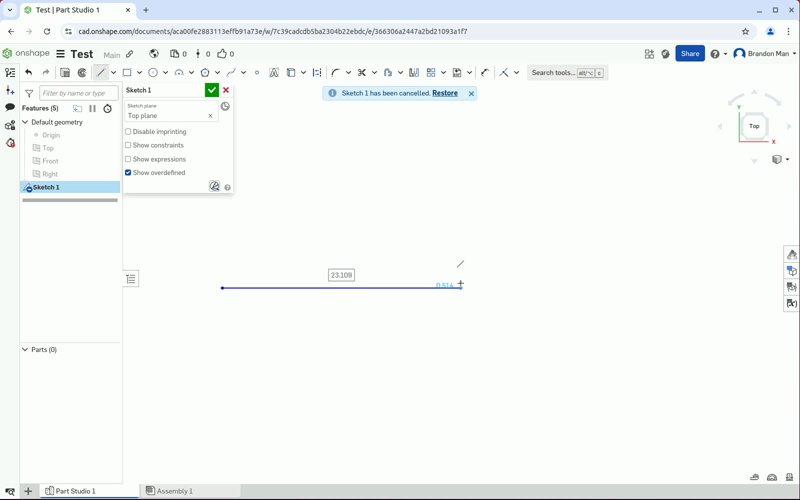
scroll(6)
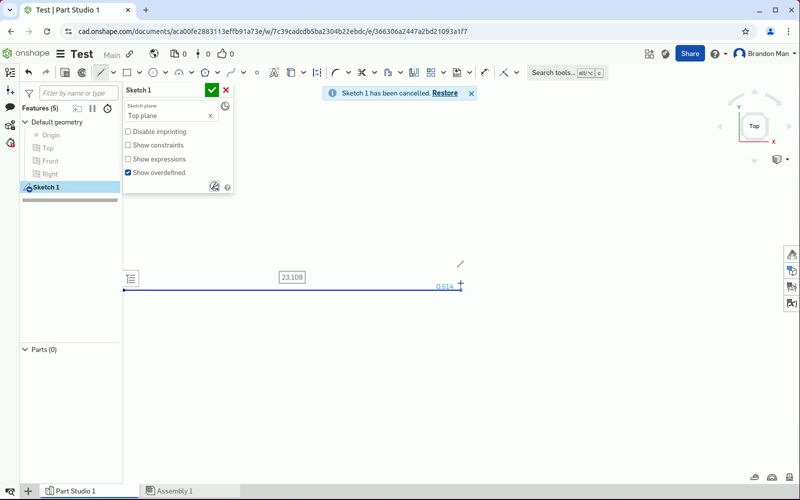
scroll(6)
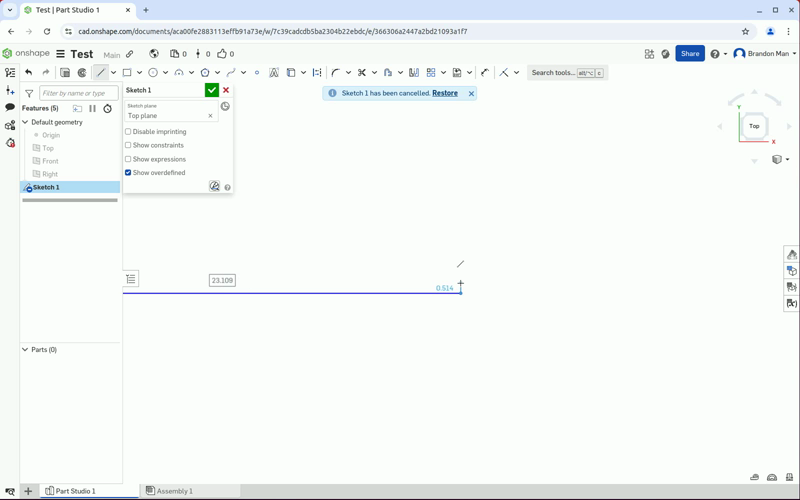
scroll(6)
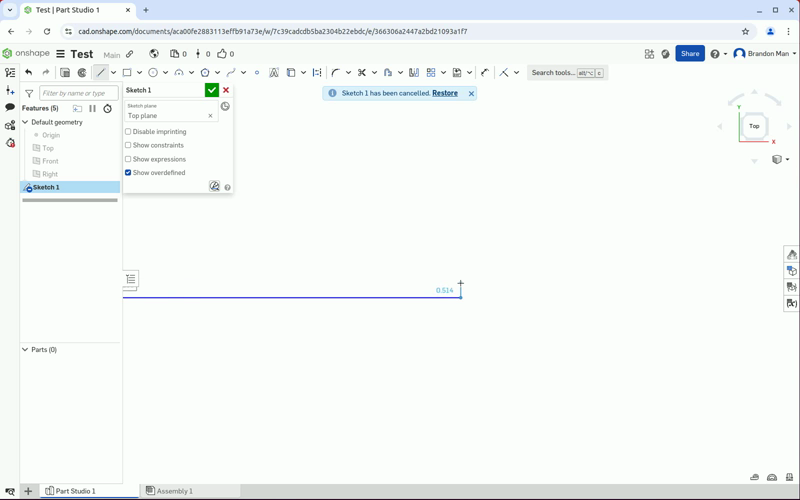
scroll(6)
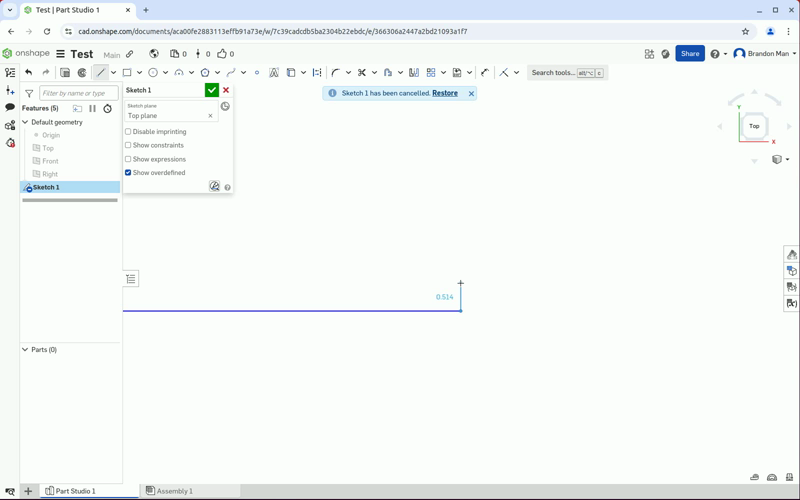
click(460, 282)
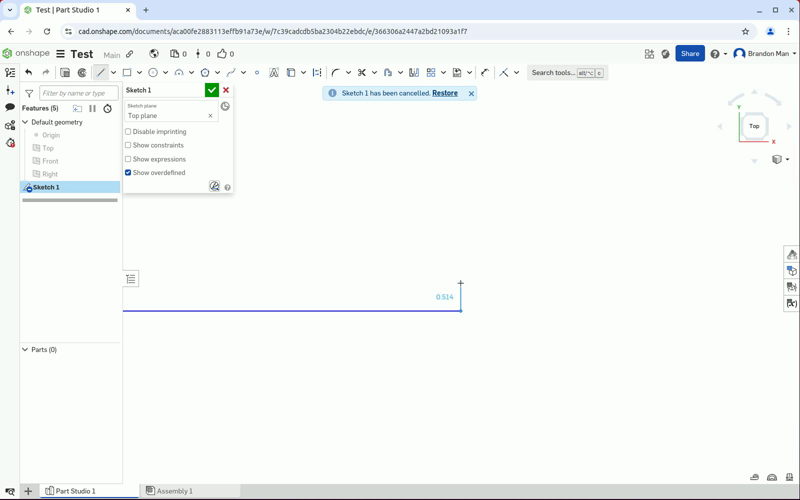
scroll(-6)
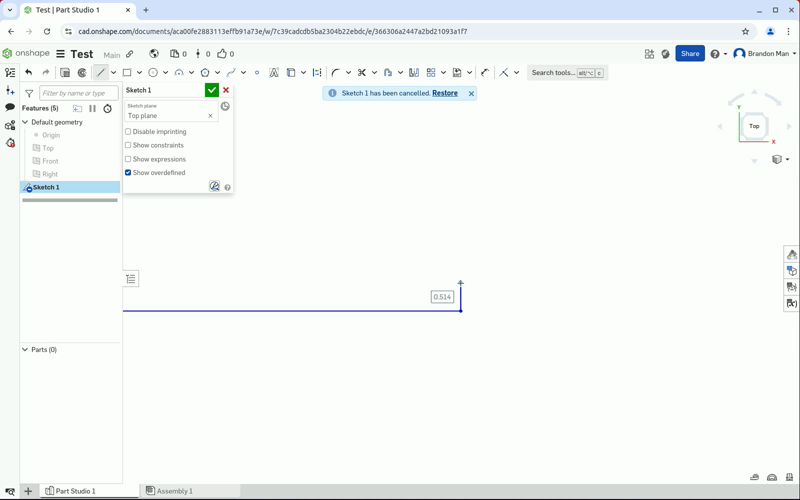
scroll(-6)
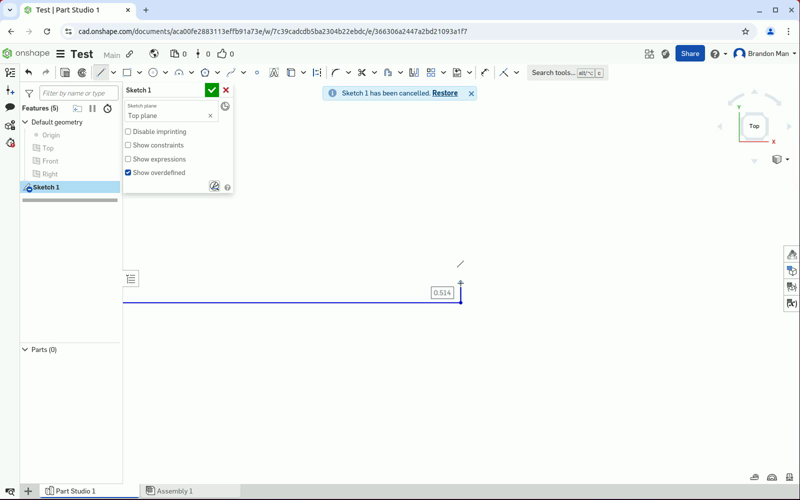
scroll(-6)
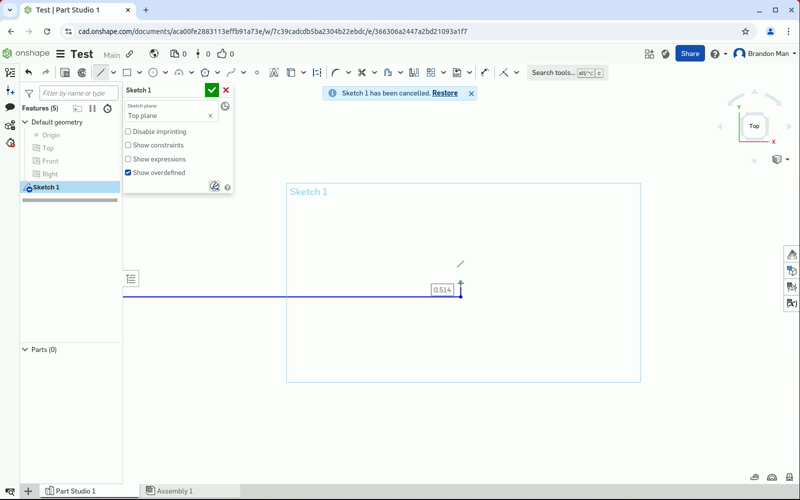
scroll(-6)
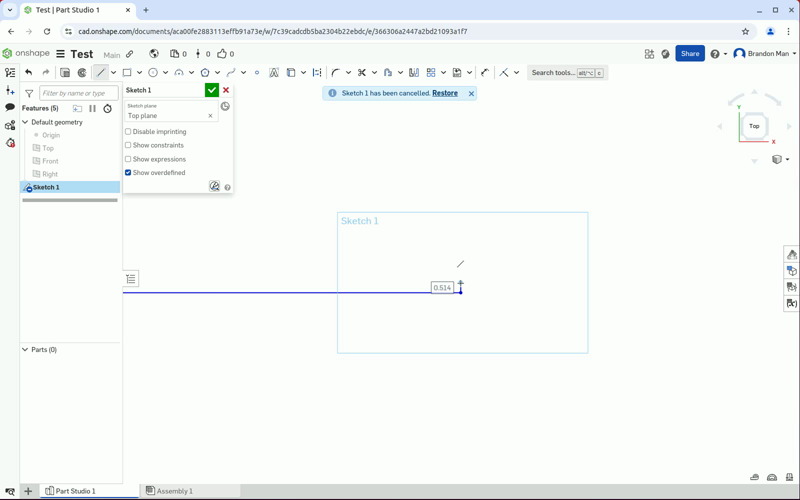
scroll(-6)
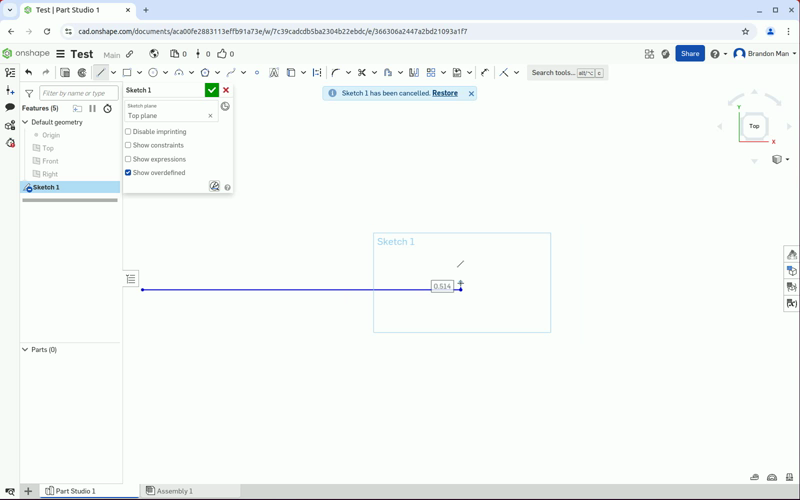
scroll(-6)
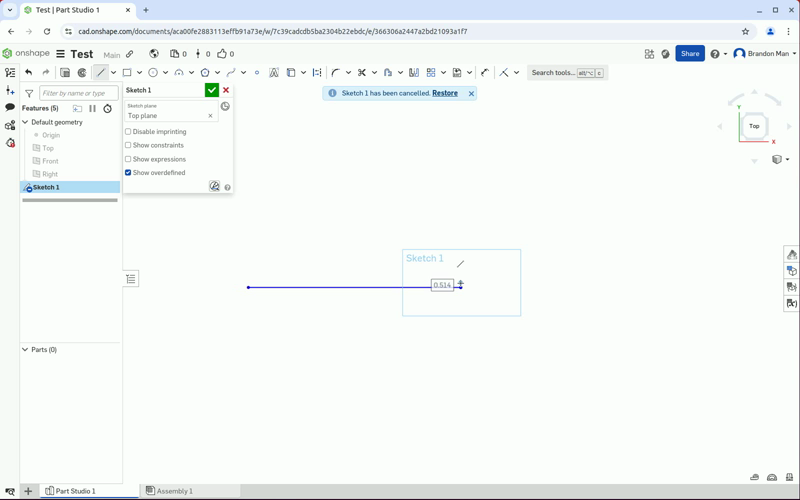
scroll(-6)
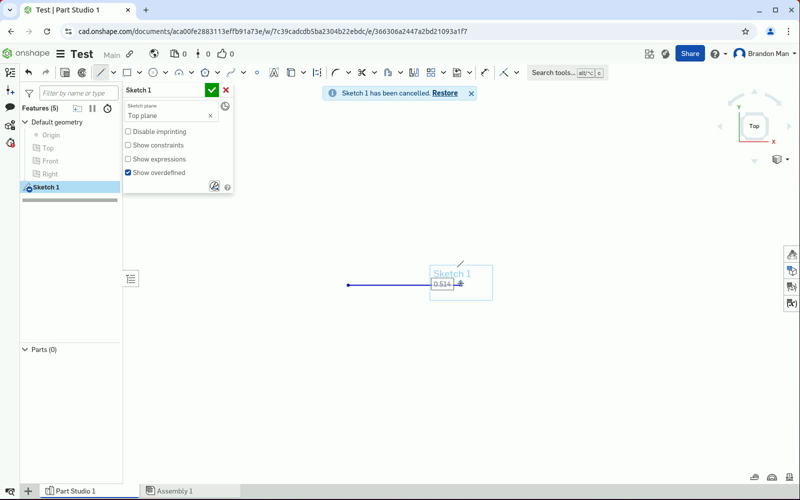
key_up(shift)
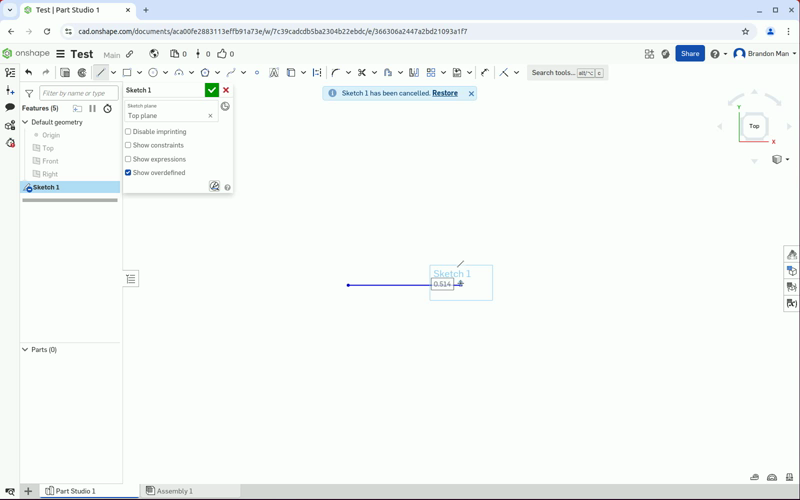
key_down(shift)
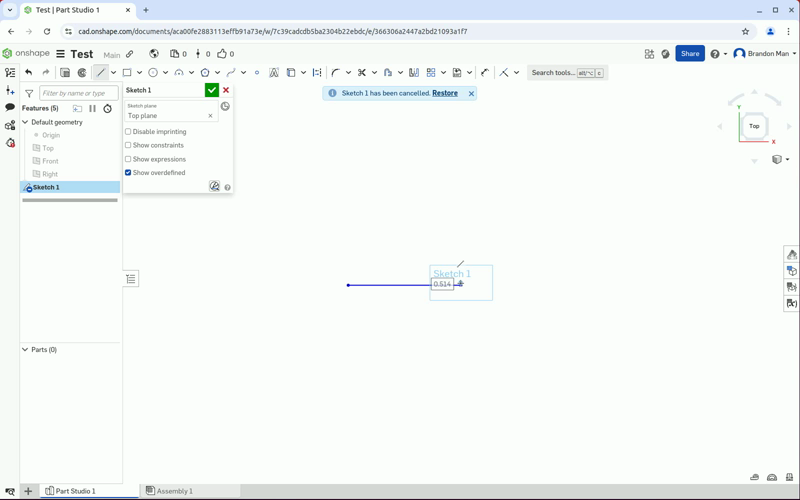
mouse_move(348, 282)
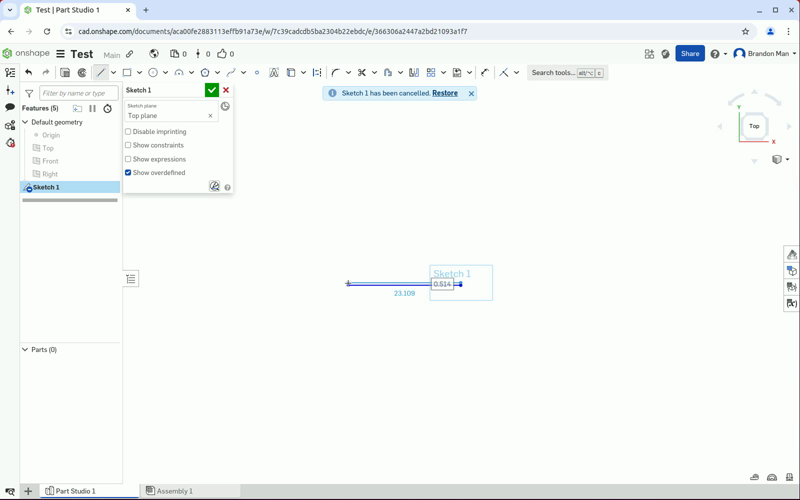
scroll(6)
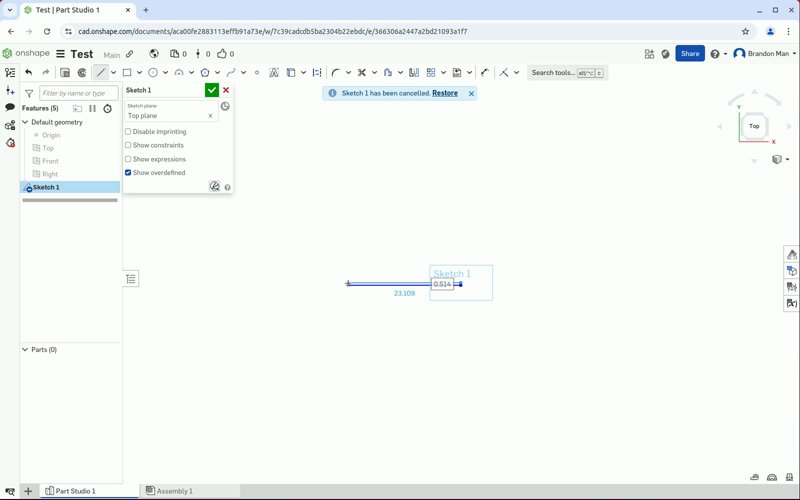
scroll(6)
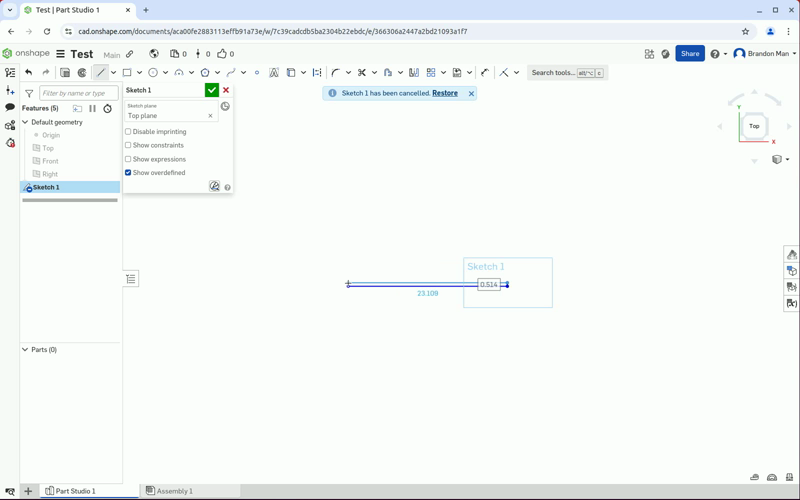
scroll(6)
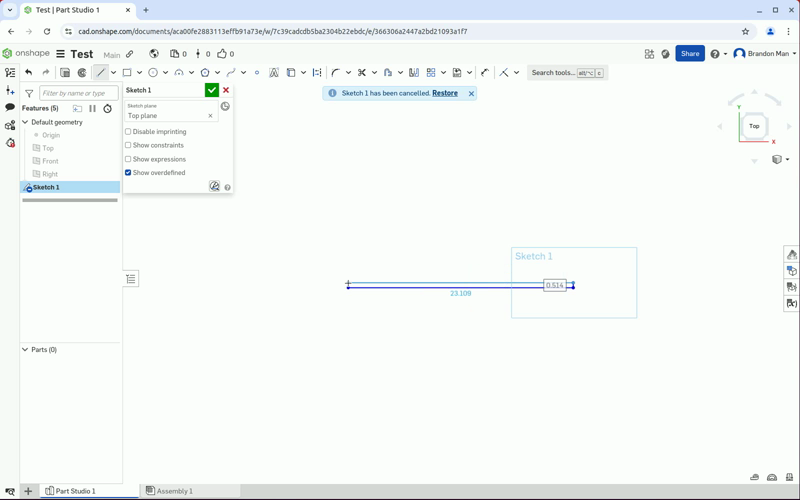
scroll(6)
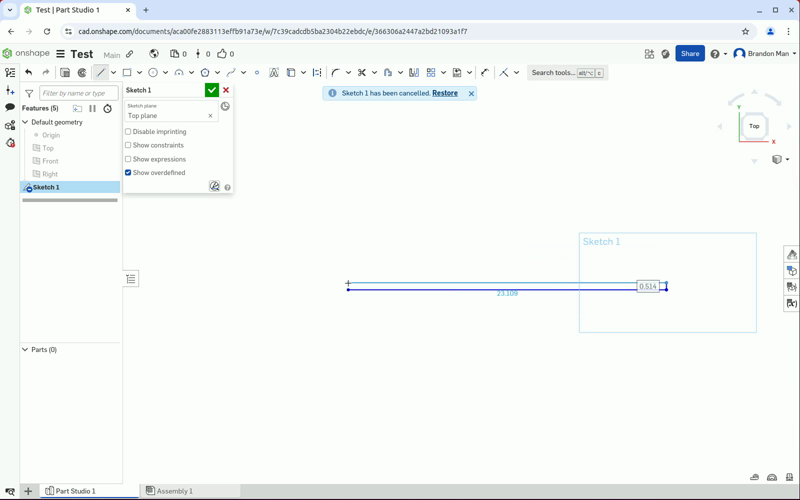
scroll(6)
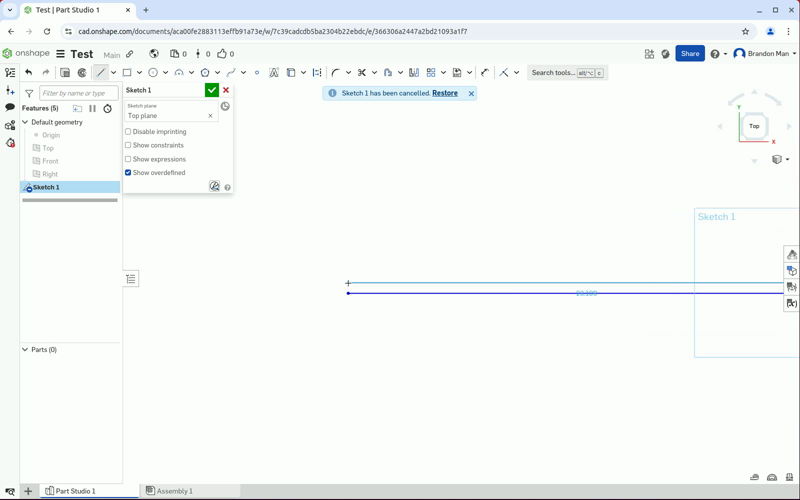
scroll(6)
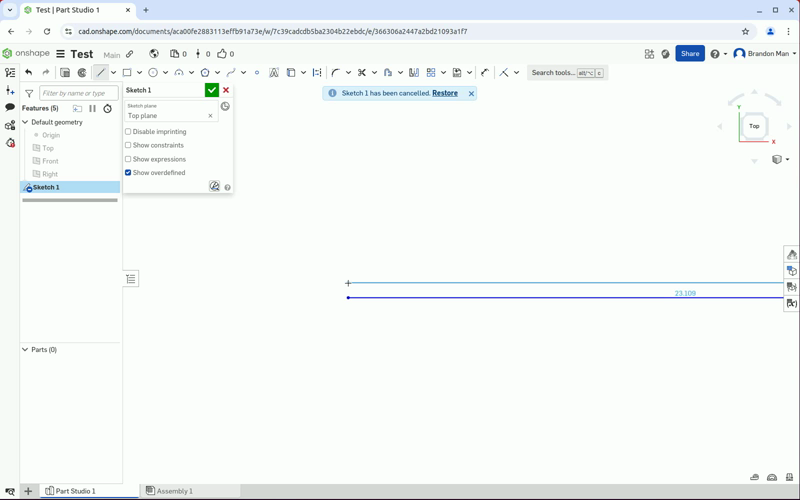
scroll(6)
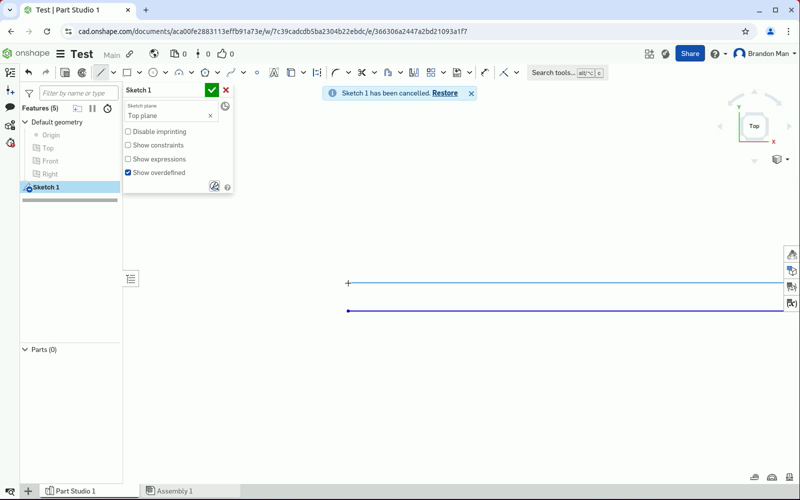
click(348, 282)
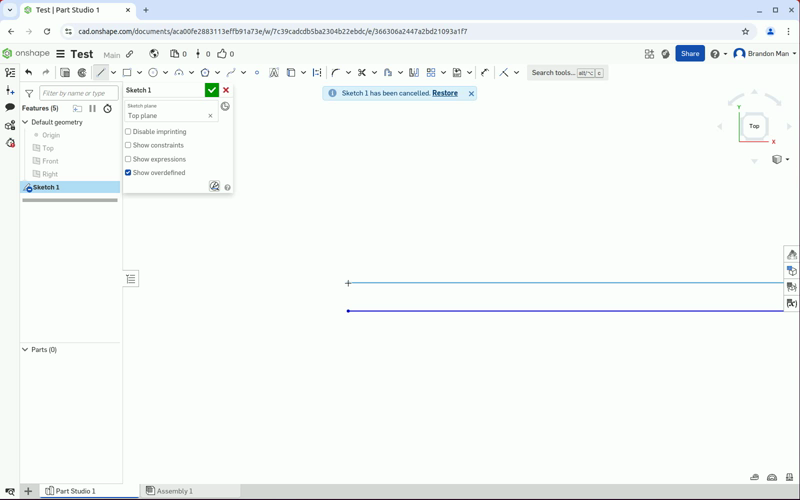
scroll(-6)
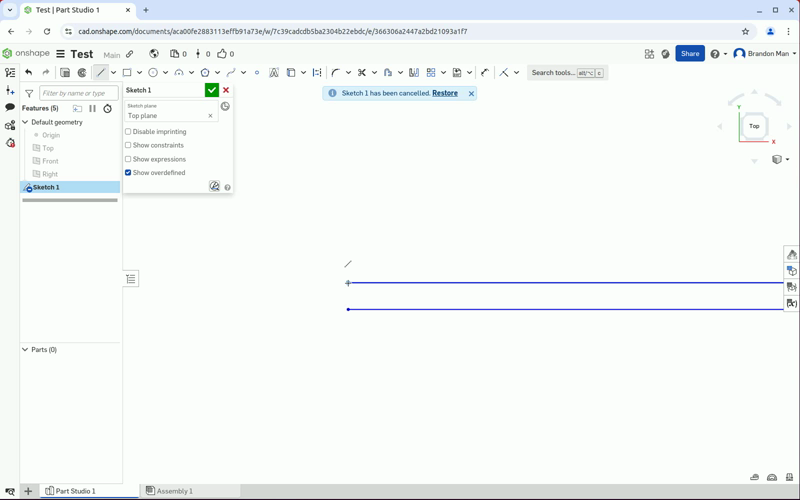
scroll(-6)
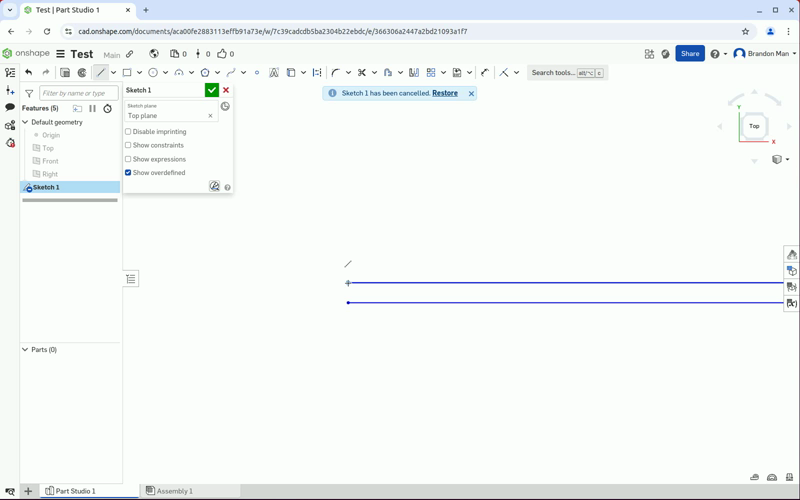
scroll(-6)
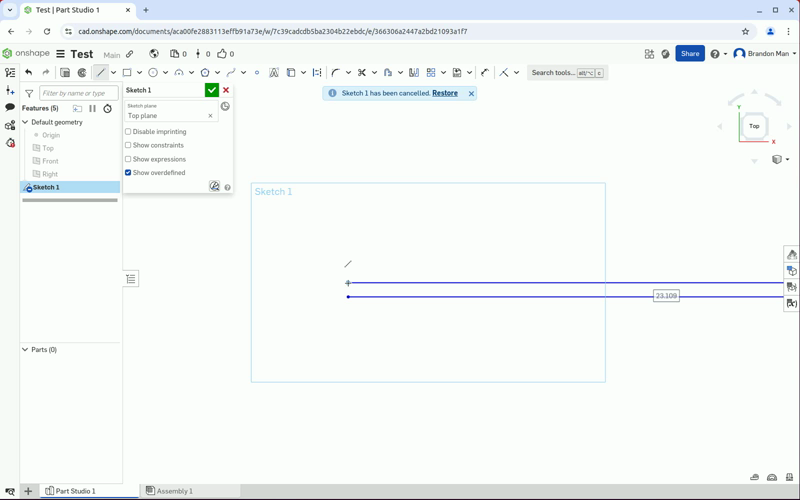
scroll(-6)
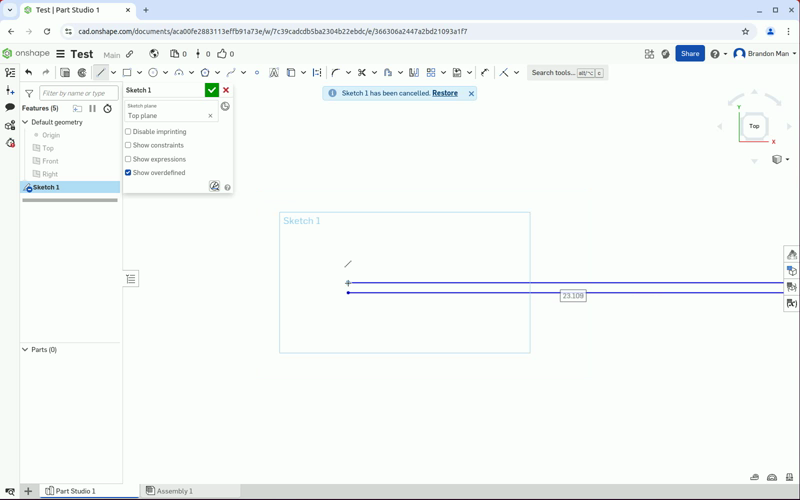
scroll(-6)
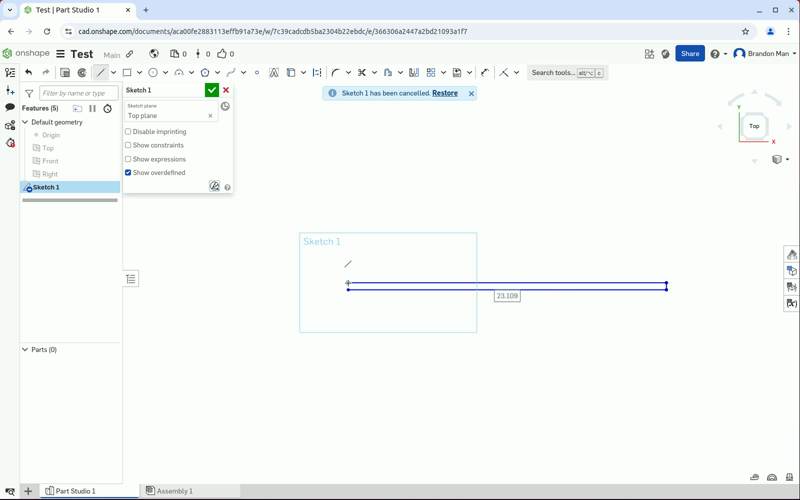
scroll(-6)
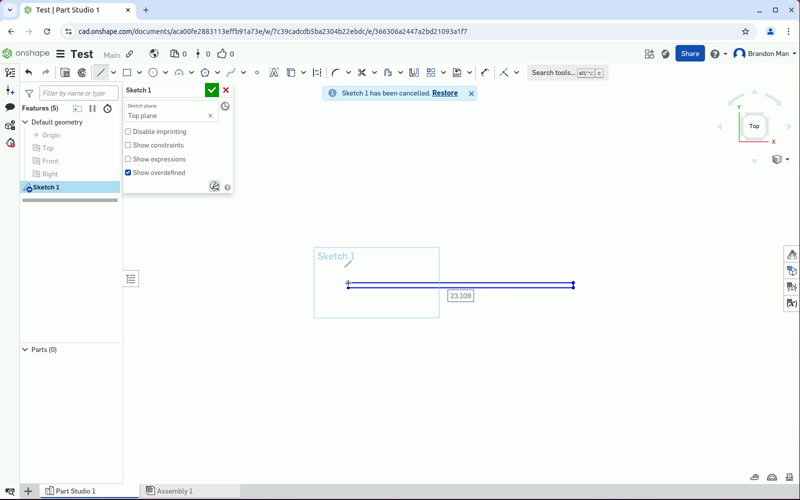
scroll(-6)
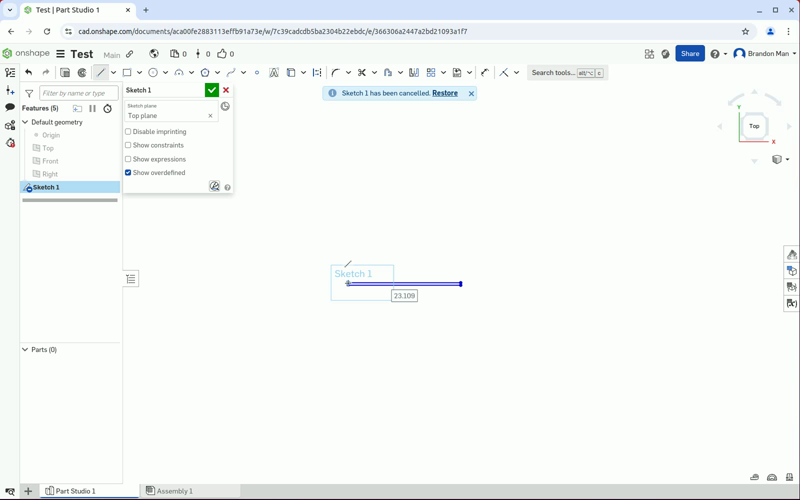
key_up(shift)
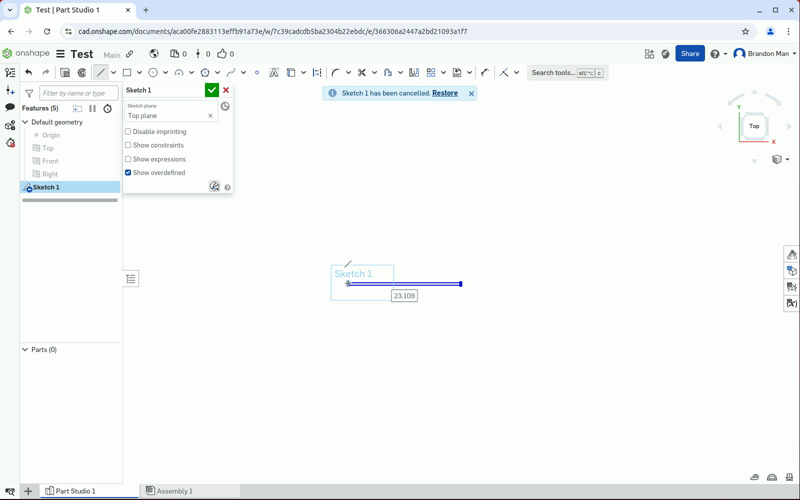
mouse_move(378, 282)
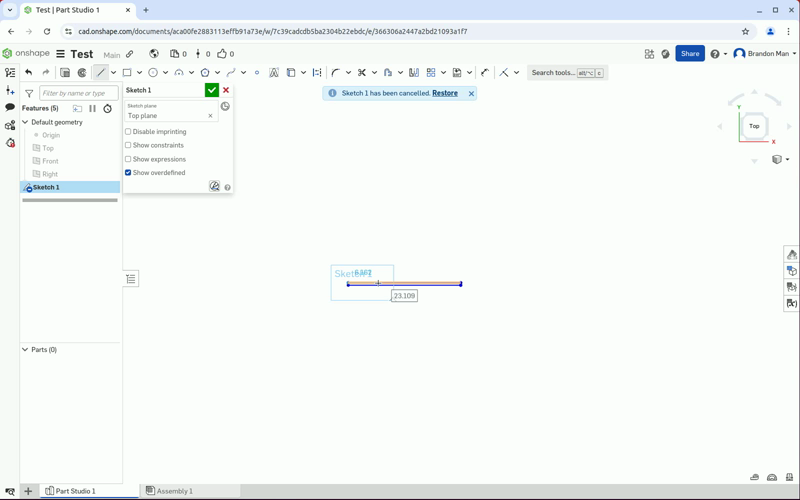
key_down(shift)
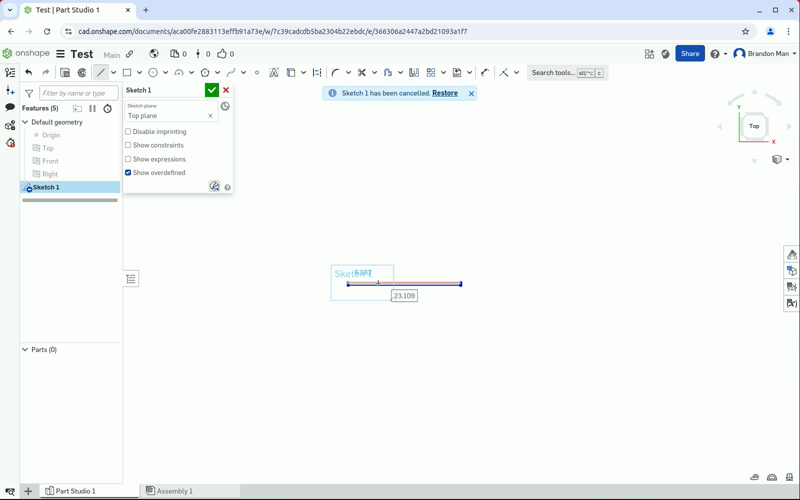
mouse_move(348, 285)
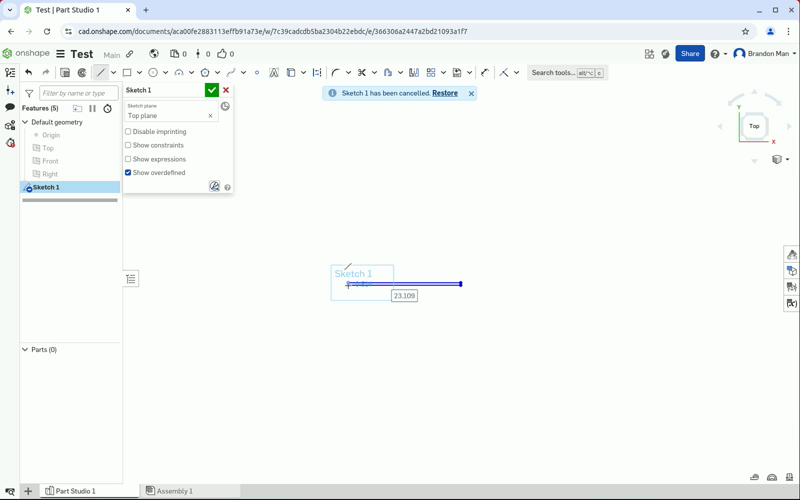
scroll(6)
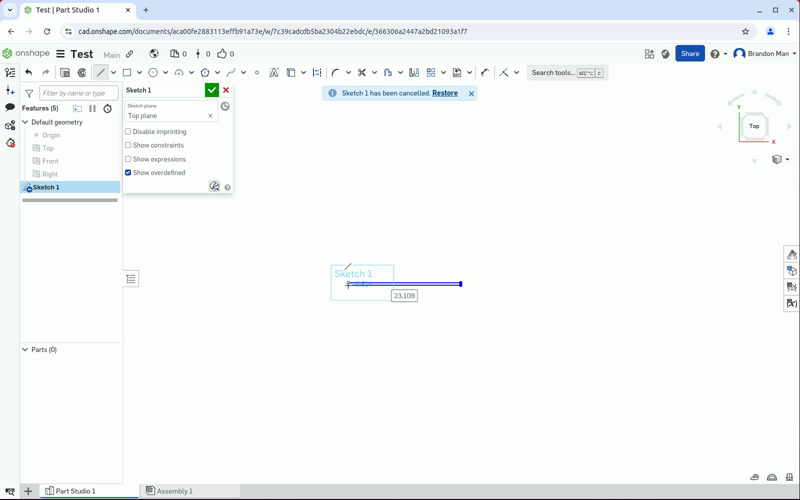
scroll(6)
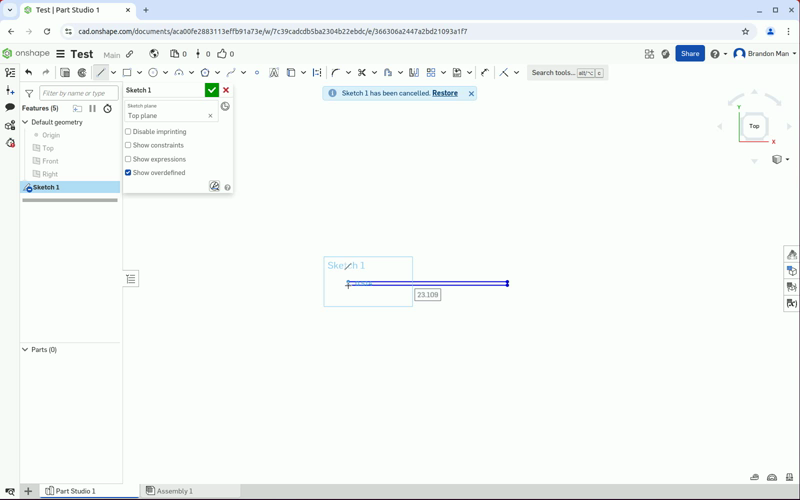
scroll(6)
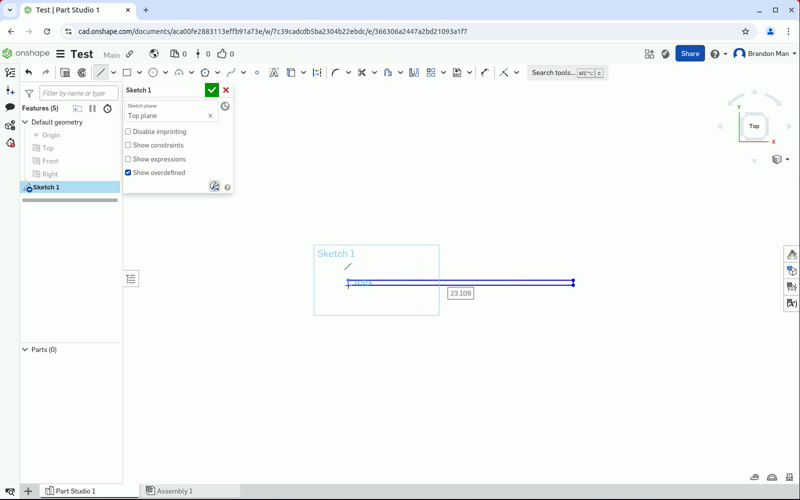
scroll(6)
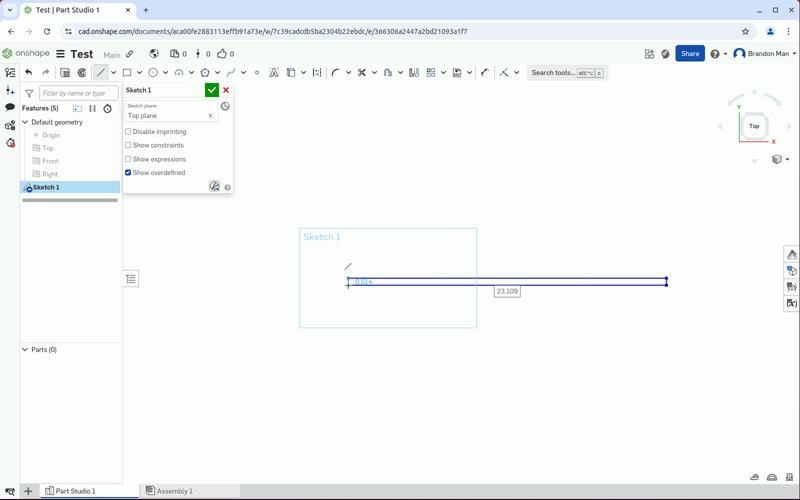
scroll(6)
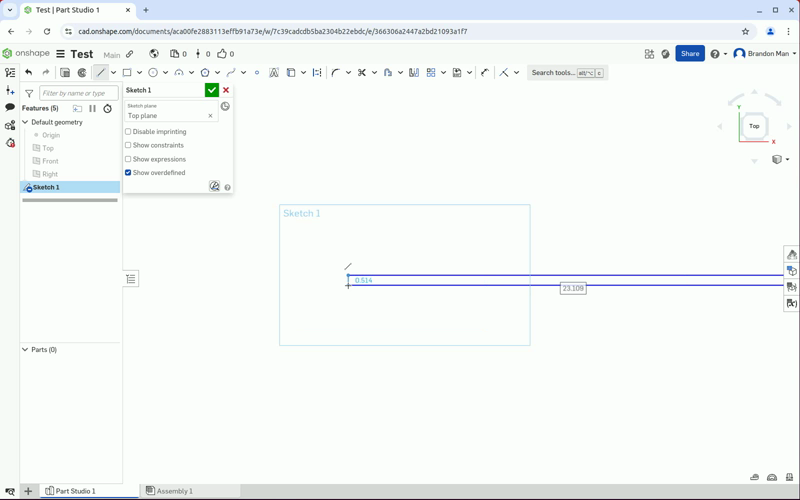
scroll(6)
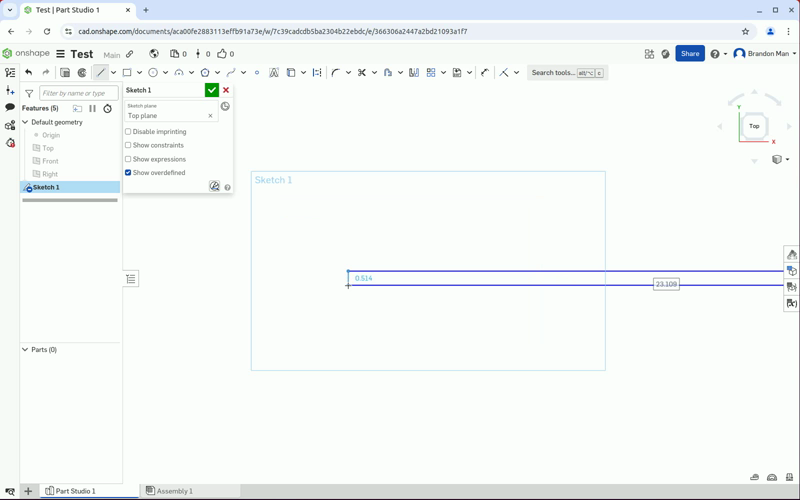
scroll(6)
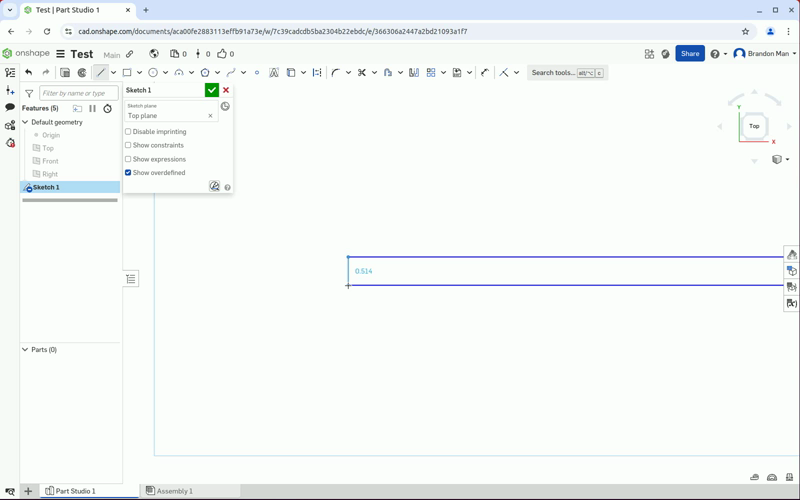
key_up(shift)
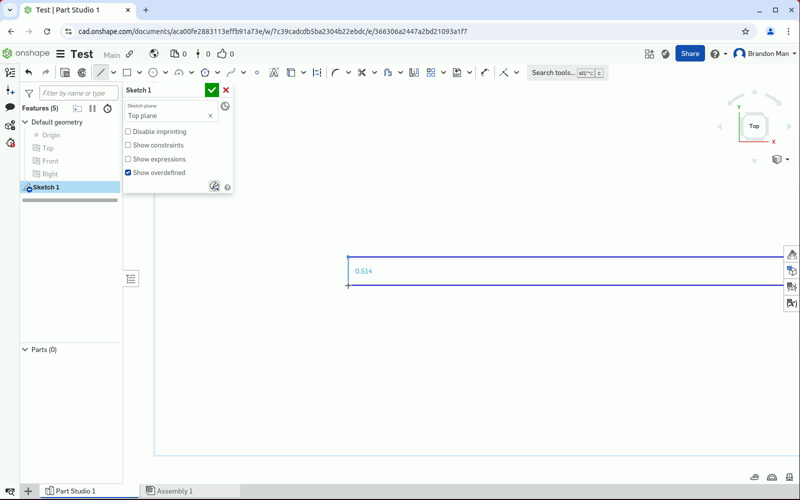
click(348, 285)
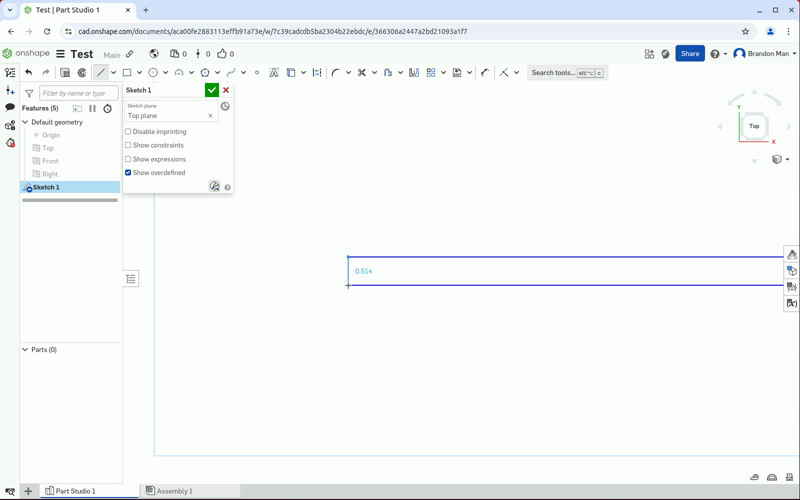
scroll(-6)
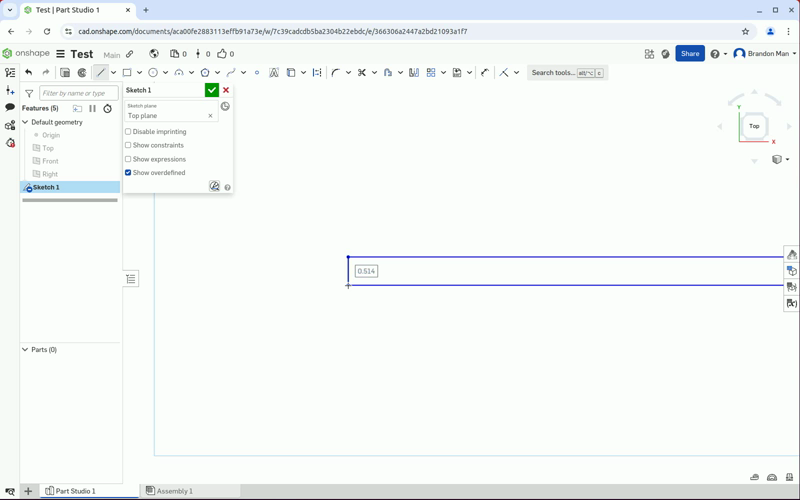
scroll(-6)
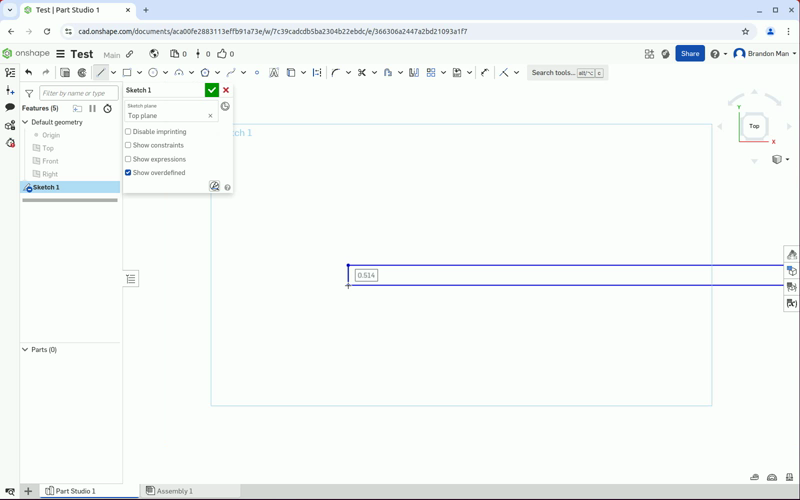
scroll(-6)
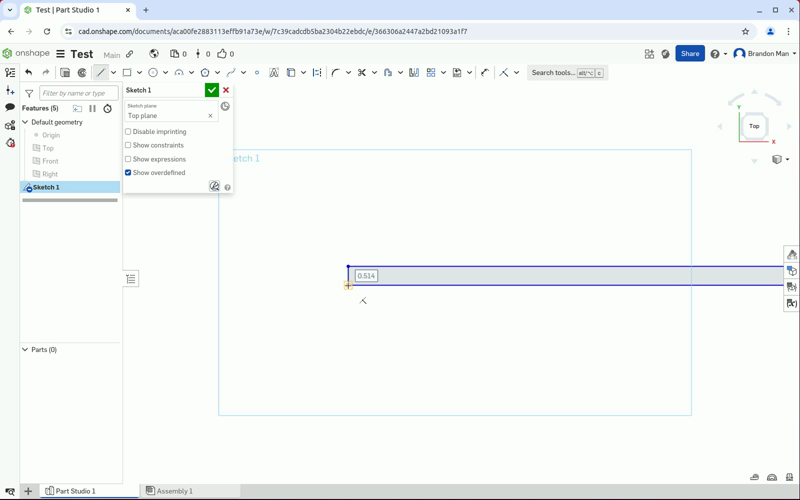
scroll(-6)
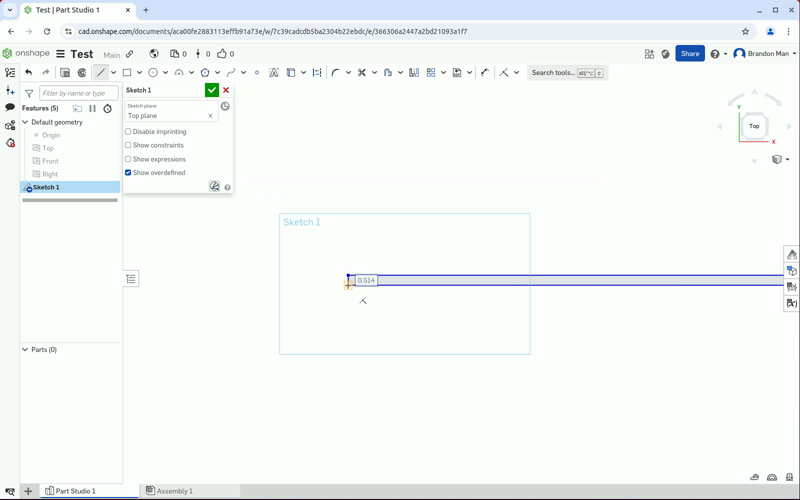
scroll(-6)
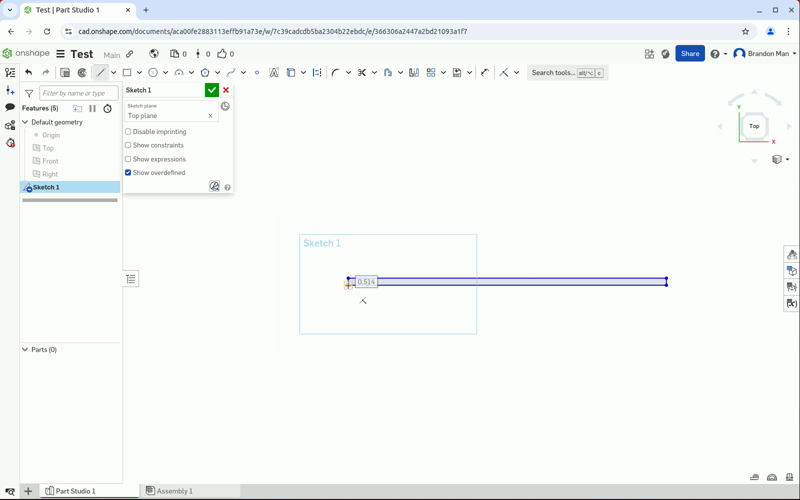
scroll(-6)
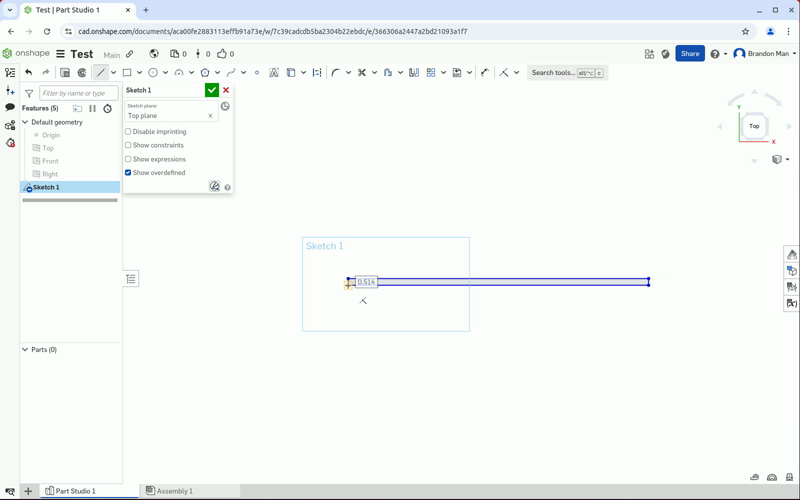
scroll(-6)
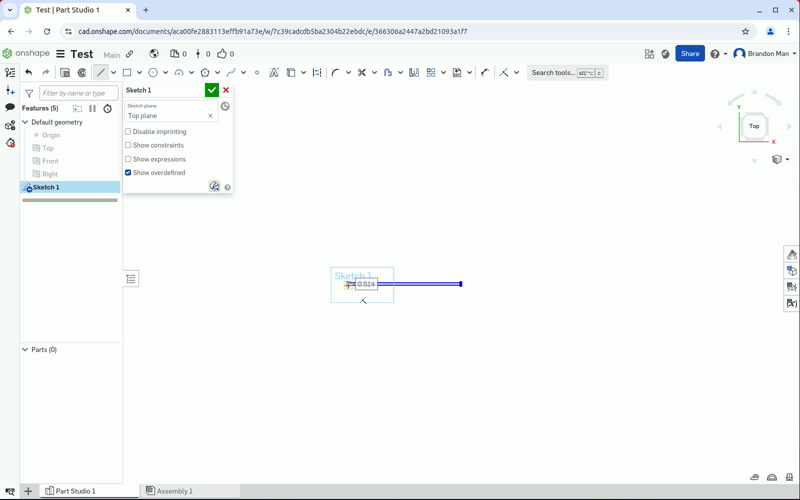
key(esc)
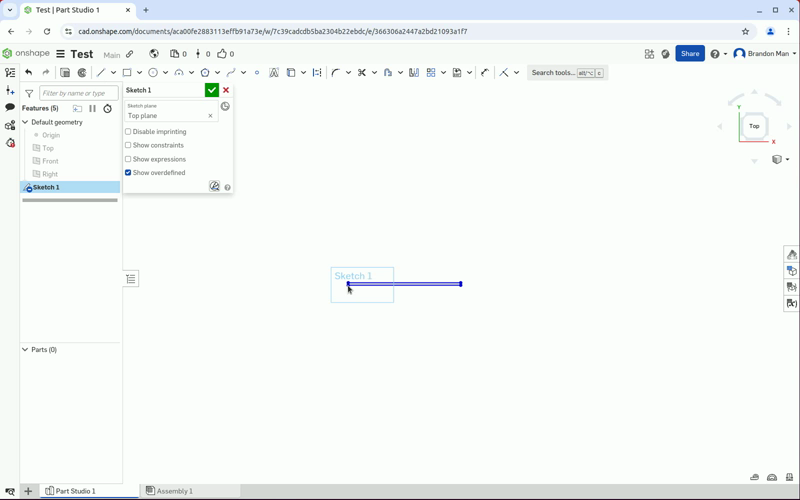
mouse_move(429, 284)
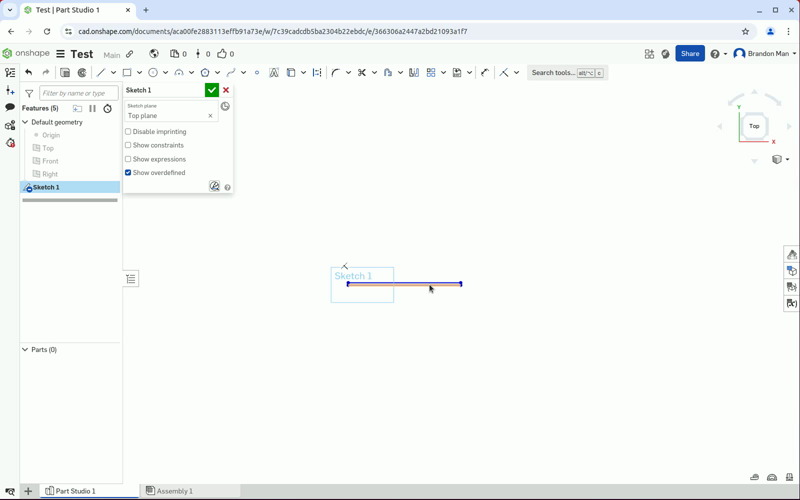
scroll(6)
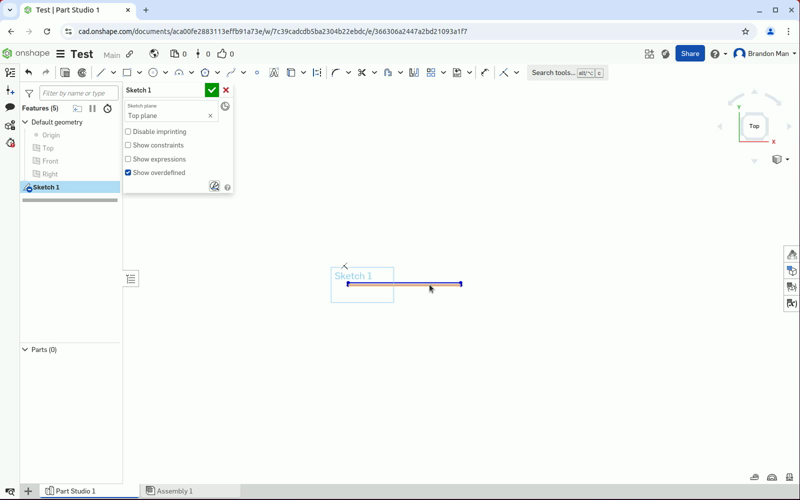
scroll(6)
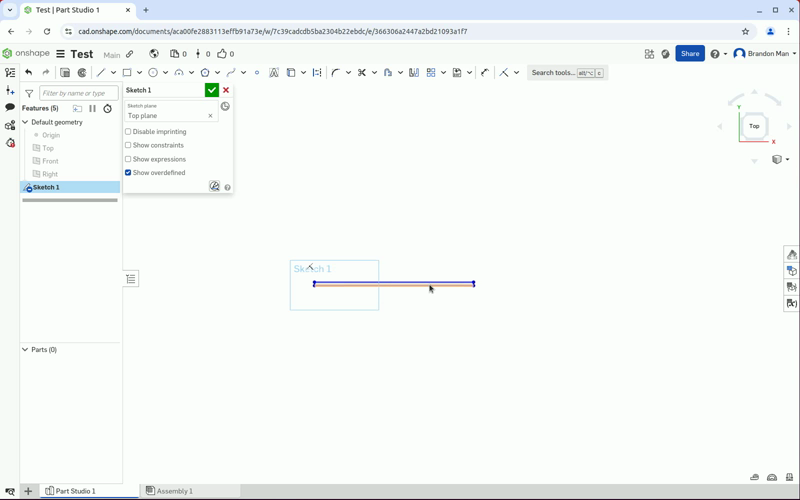
scroll(6)
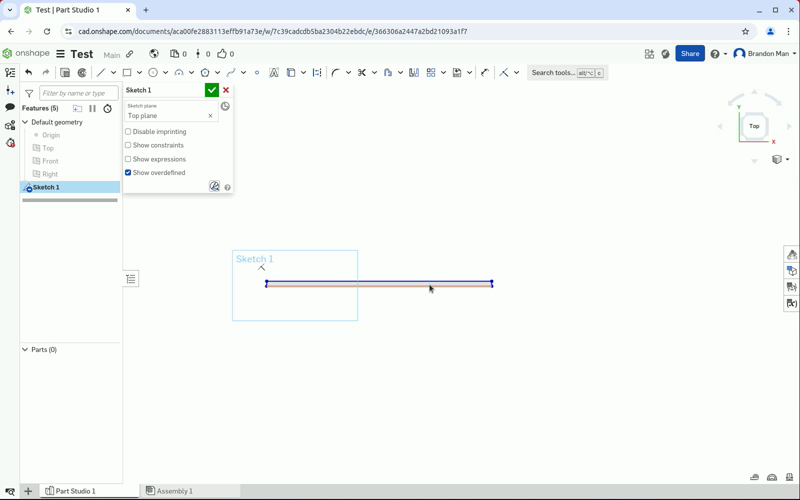
scroll(6)
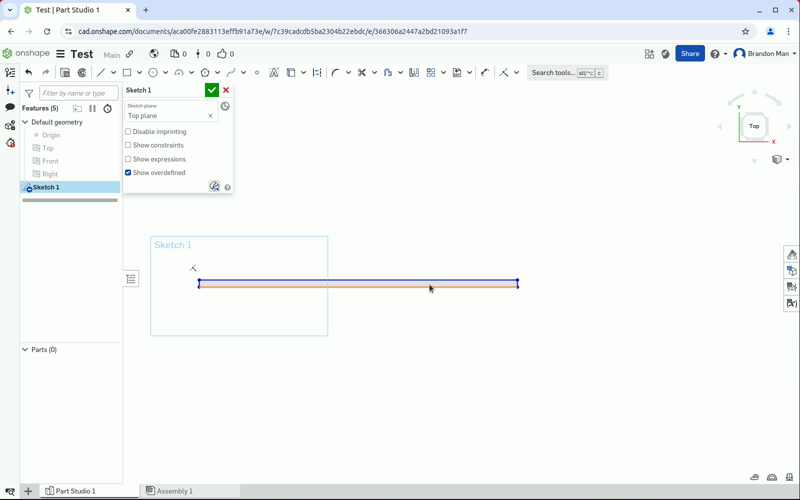
scroll(6)
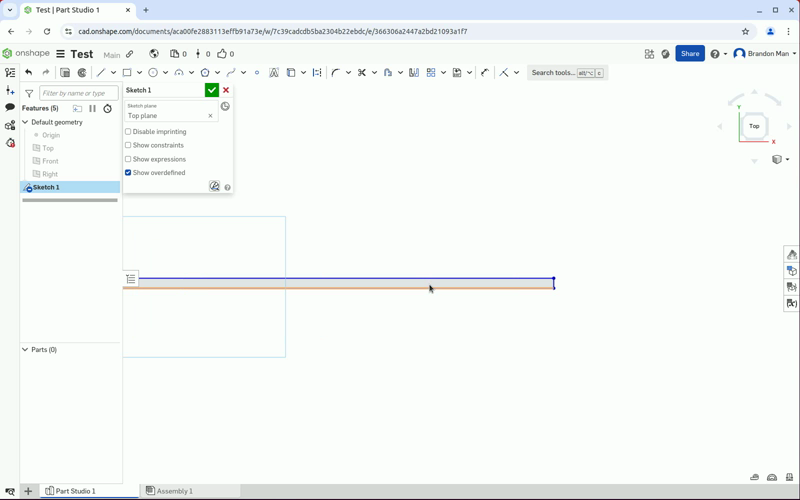
scroll(6)
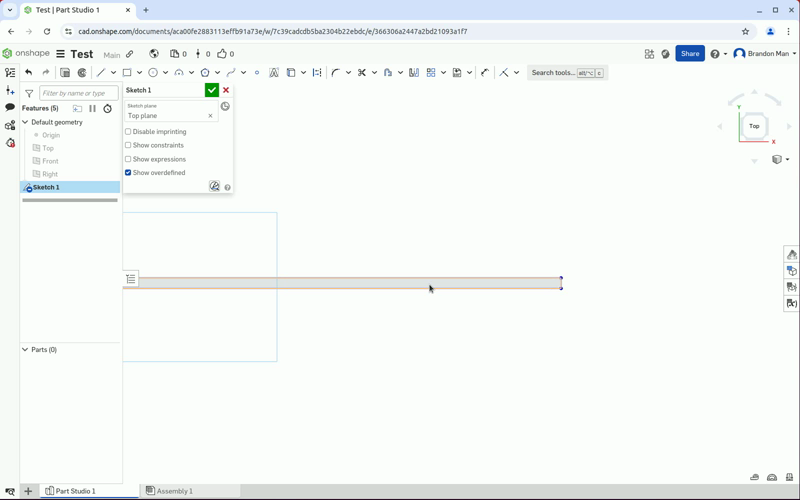
scroll(6)
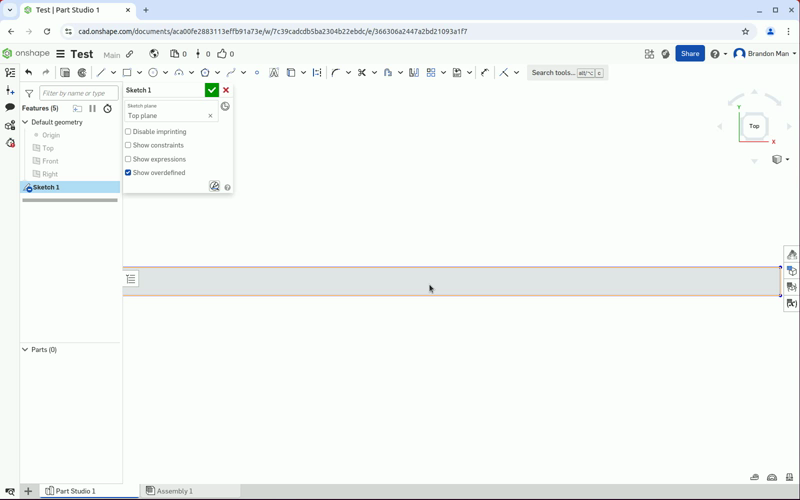
click(429, 284)
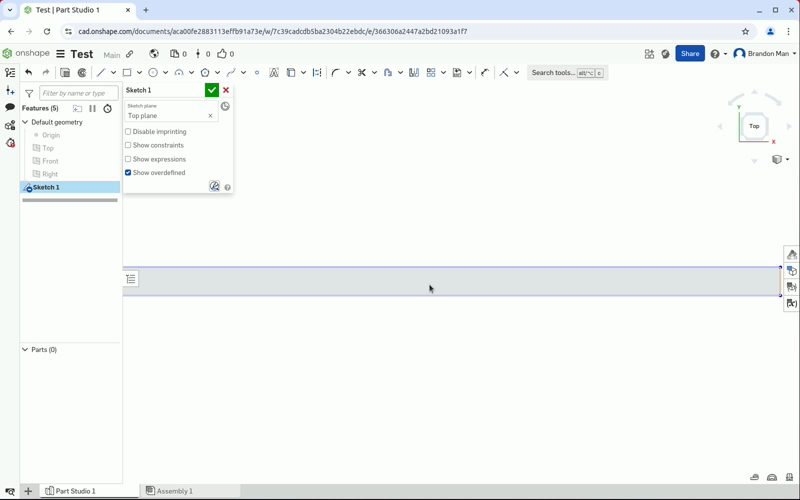
scroll(-6)
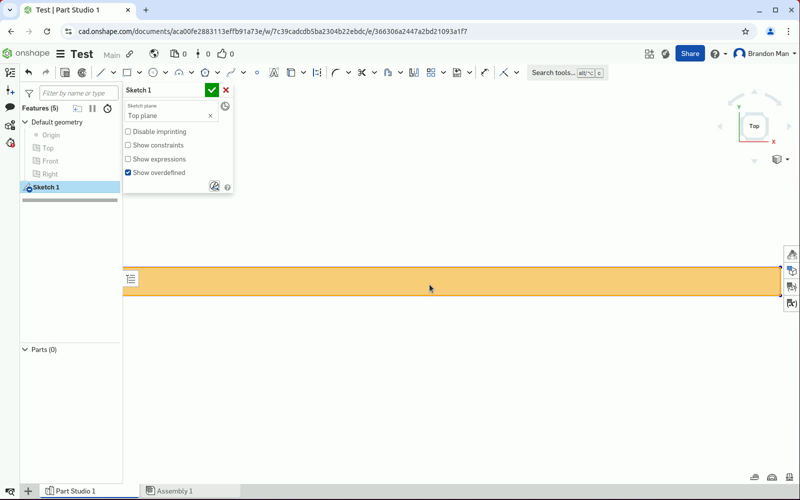
scroll(-6)
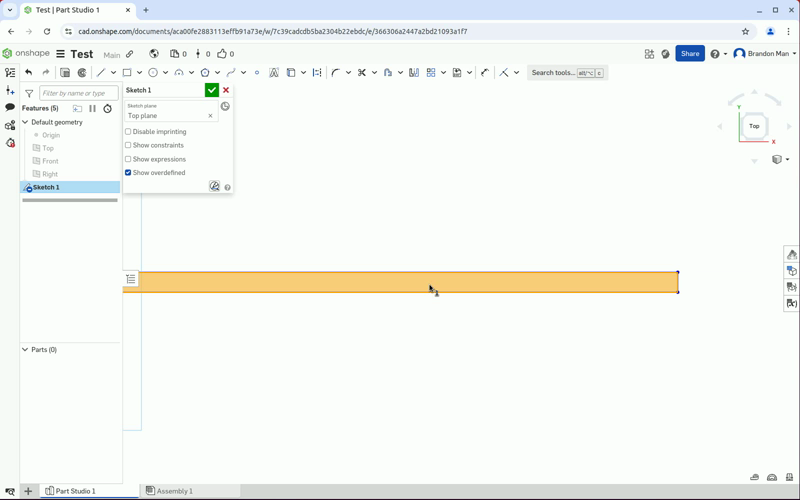
scroll(-6)
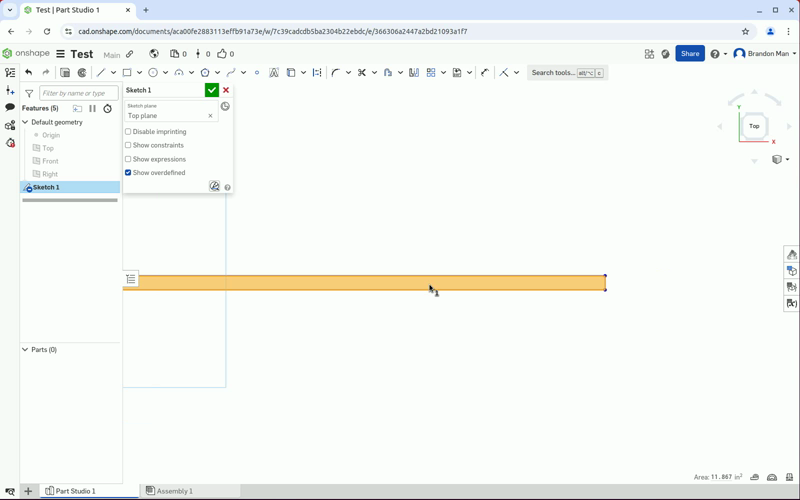
scroll(-6)
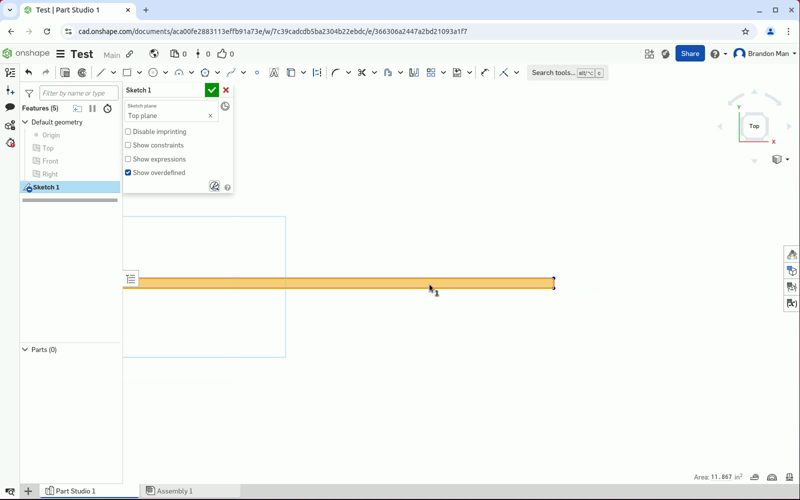
scroll(-6)
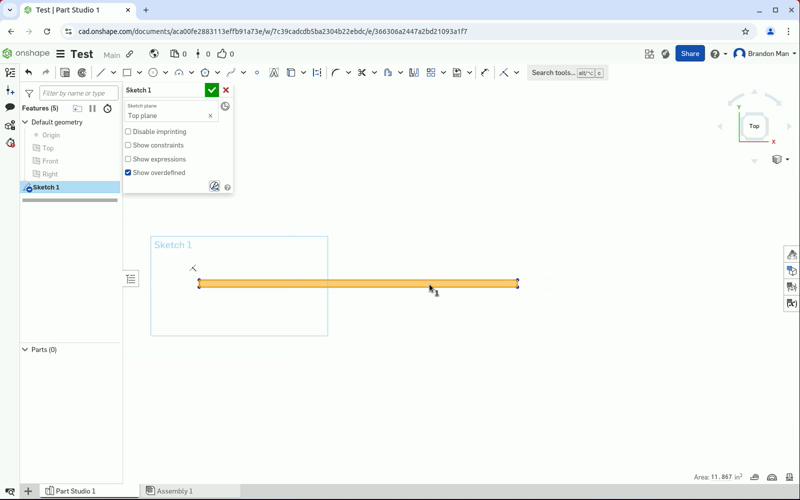
scroll(-6)
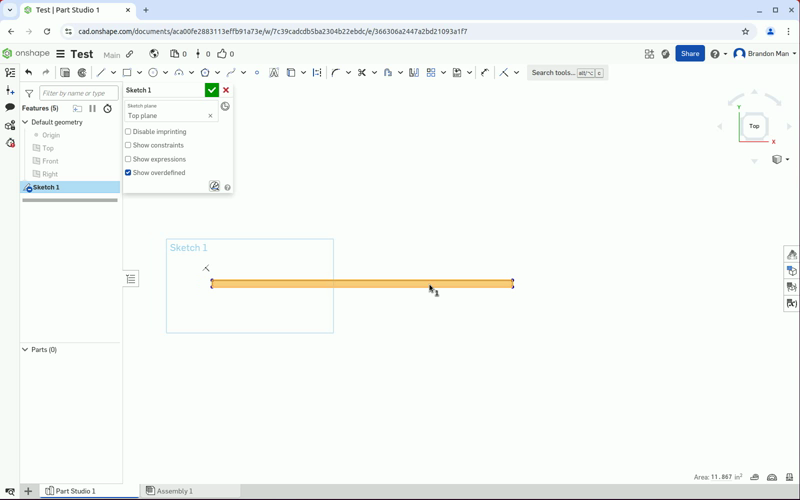
scroll(-6)
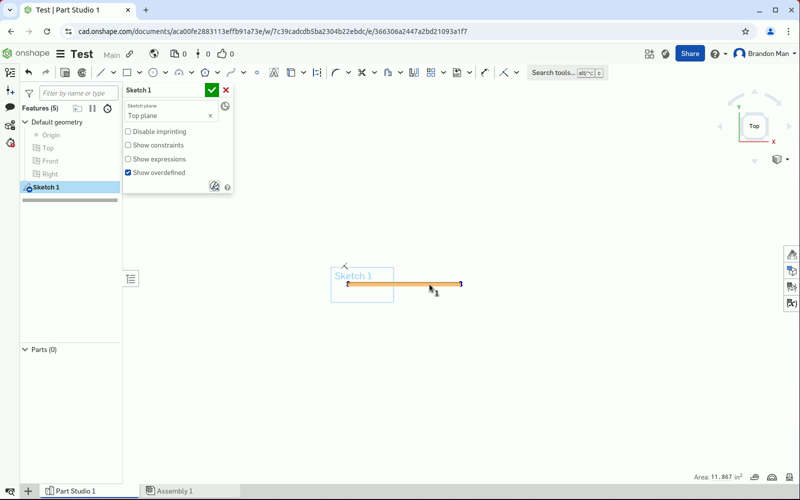
mouse_move(73, 352)
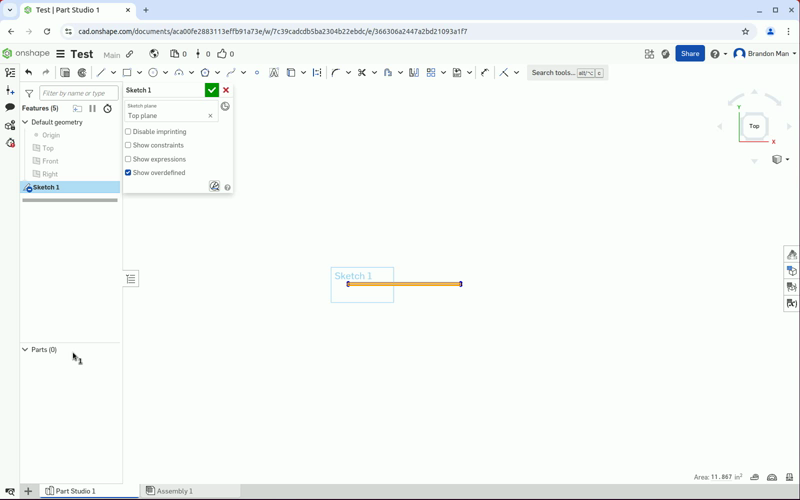
key(shift+y)
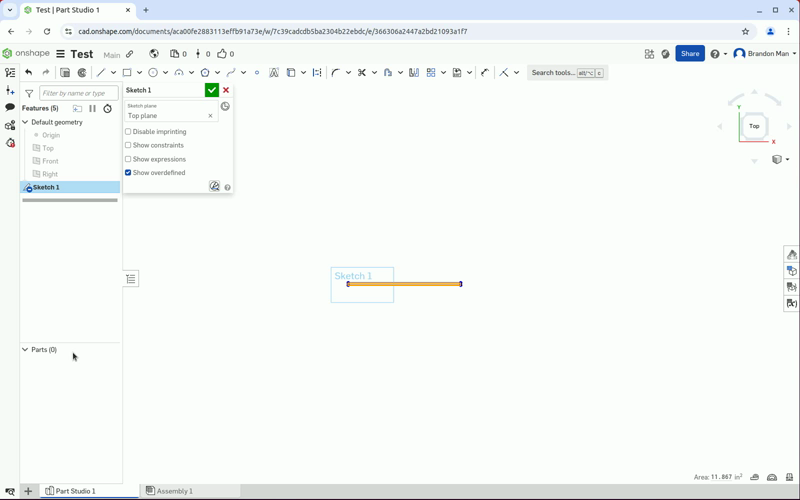
key(shift+e)
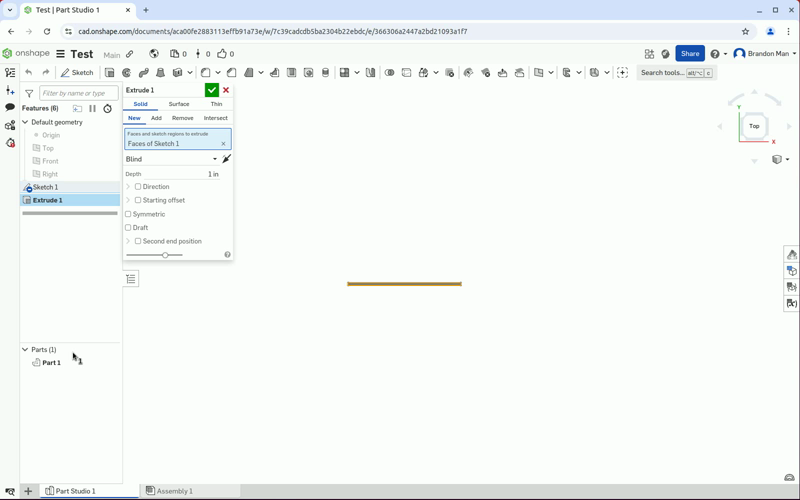
mouse_move(143, 106)
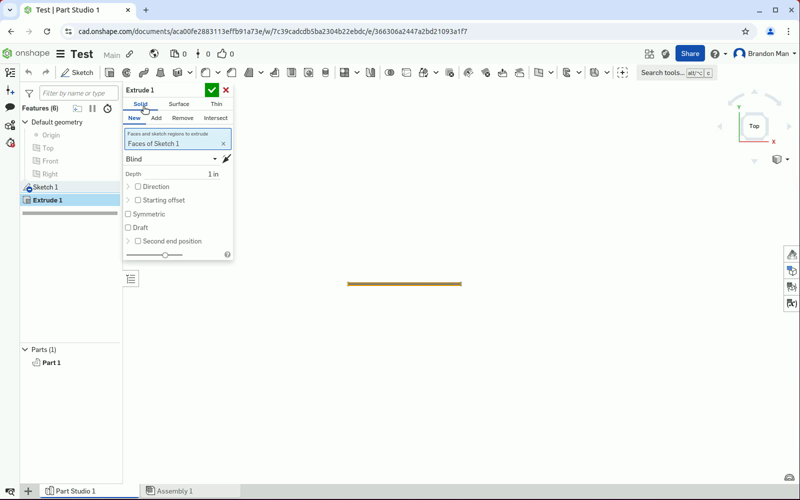
click(143, 106)
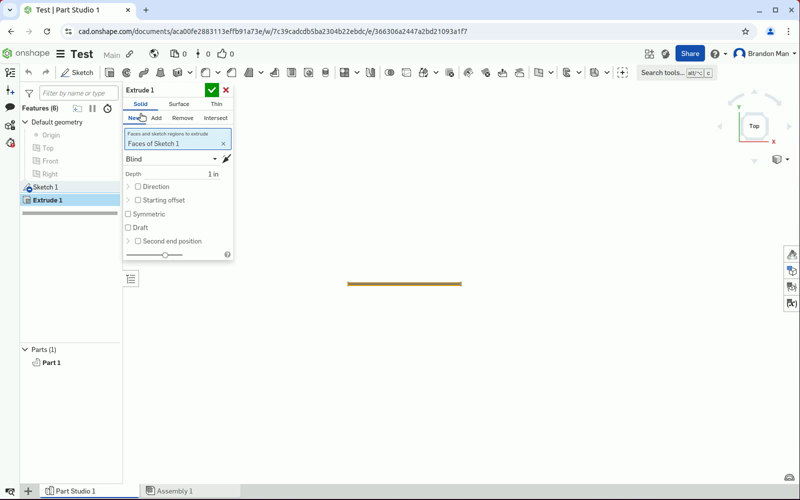
mouse_move(137, 120)
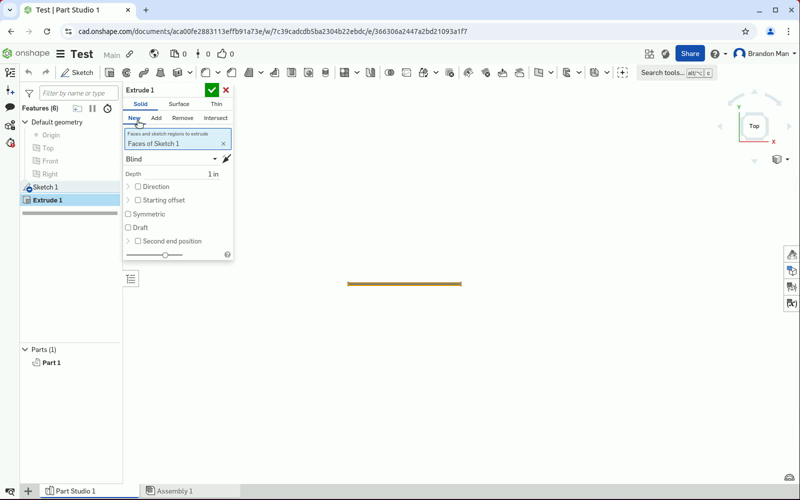
click(137, 120)
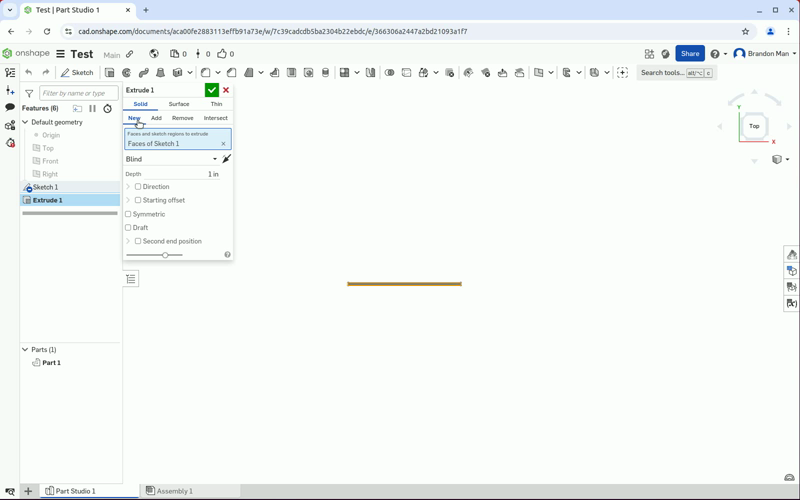
key(tab, 4)
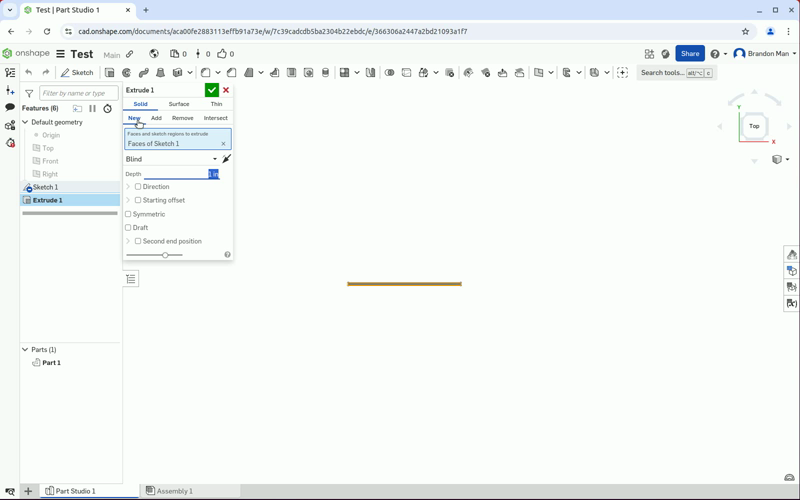
text(1.204)
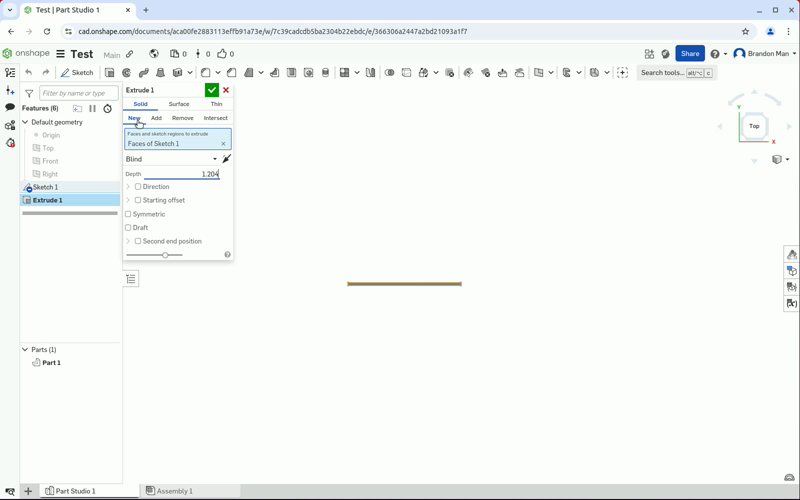
key(enter)
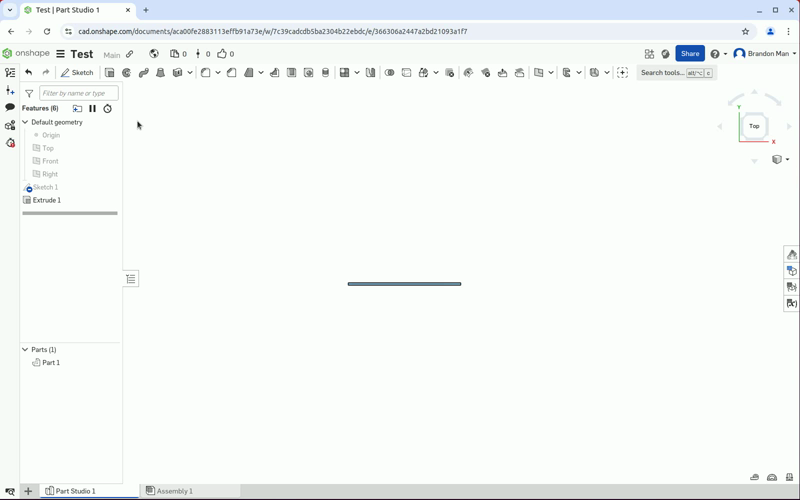
key(shift+h)
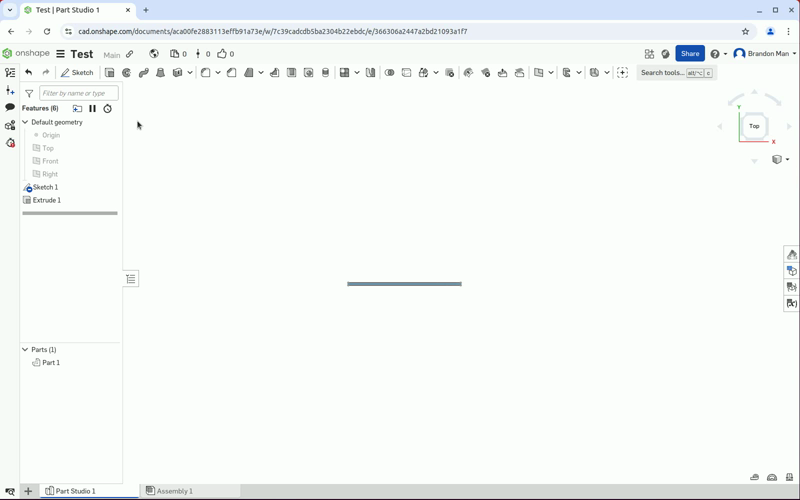
key(shift+h)
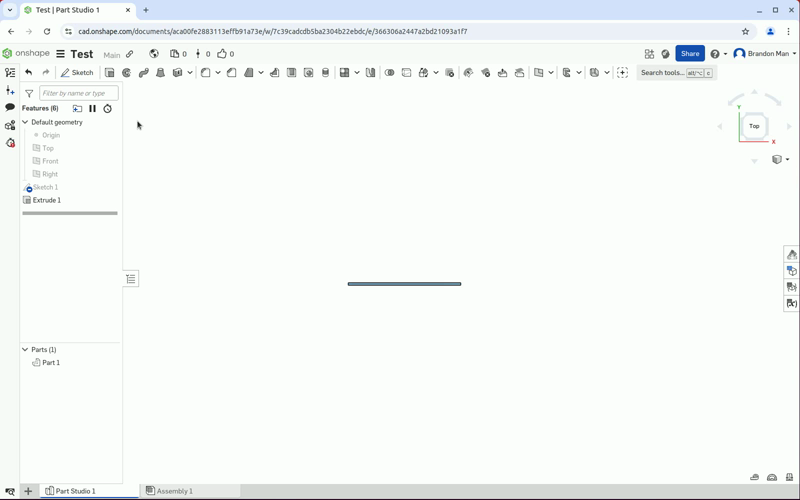
mouse_move(73, 189)
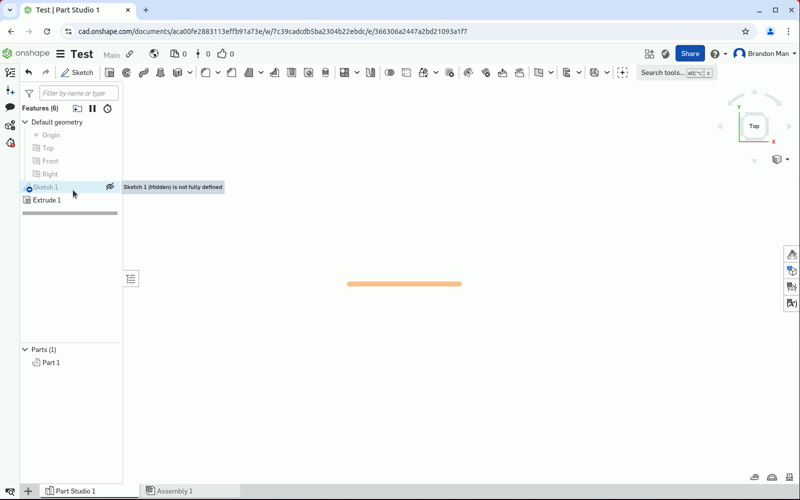
click(73, 189)
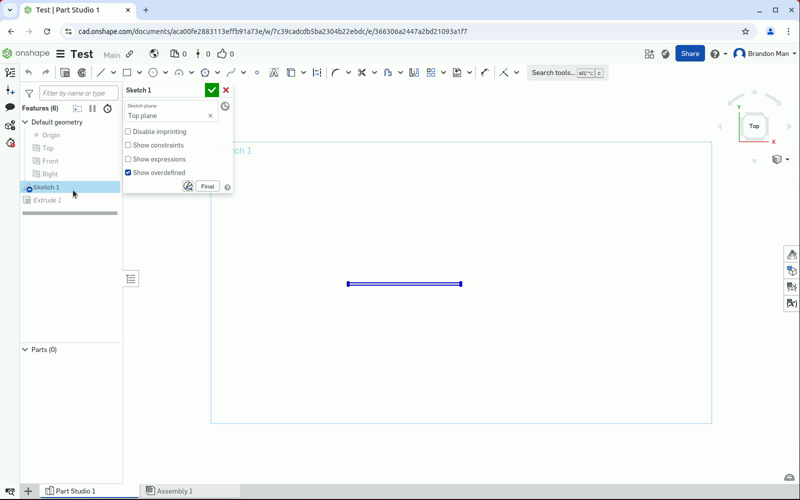
mouse_move(229, 92)
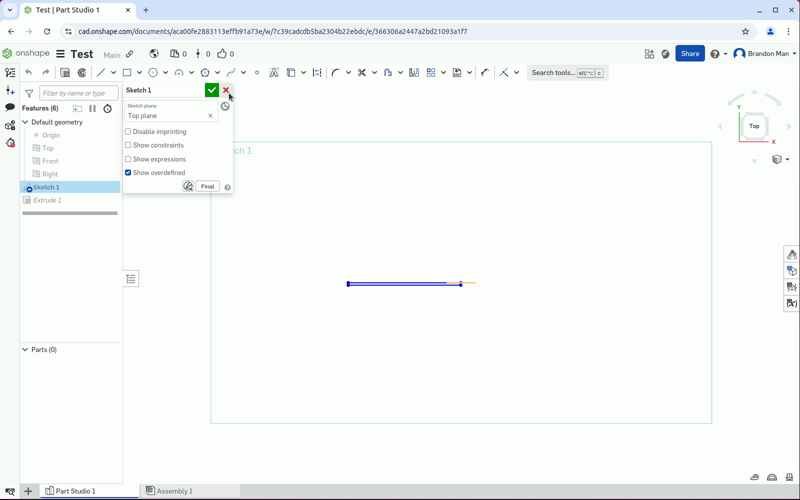
click(229, 92)
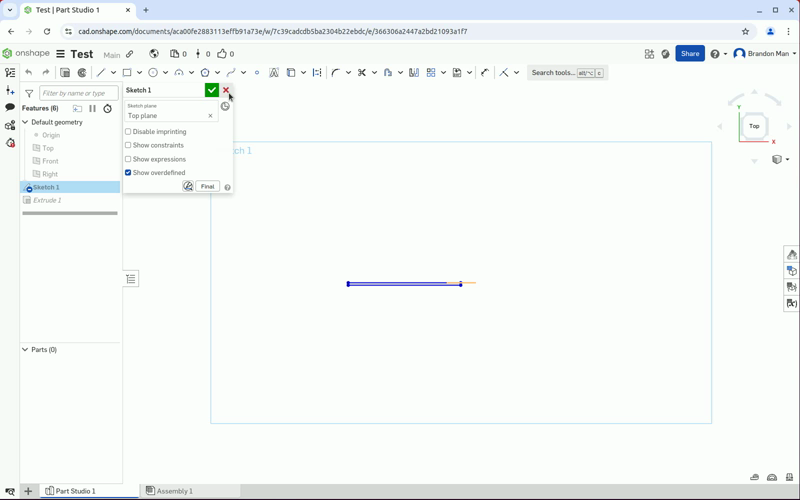
key(shift+s)
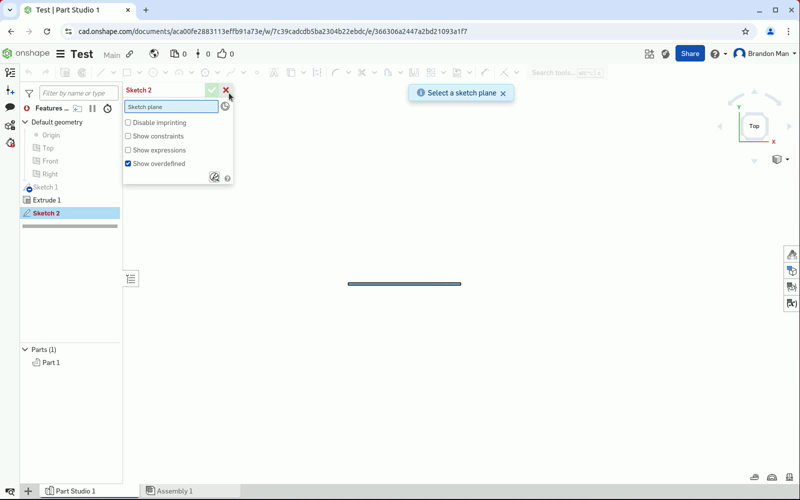
mouse_move(73, 150)
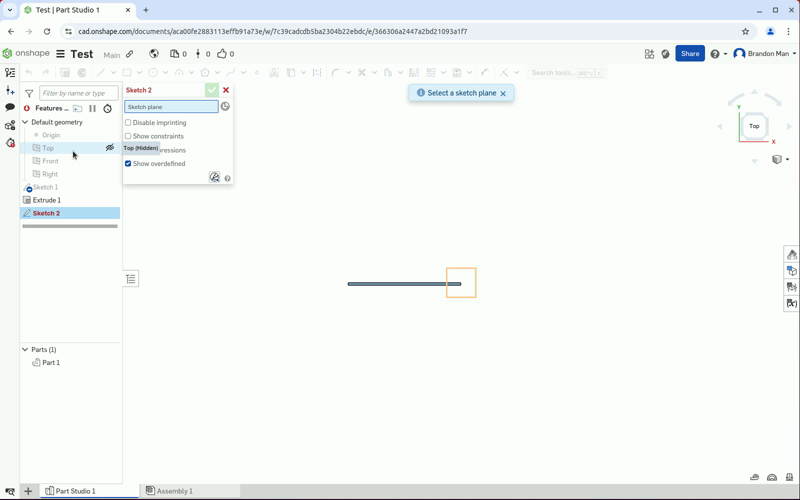
click(73, 150)
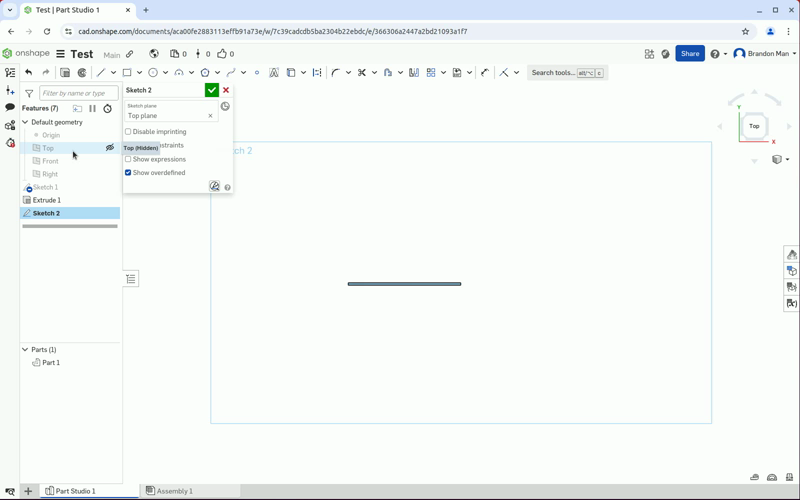
mouse_move(73, 352)
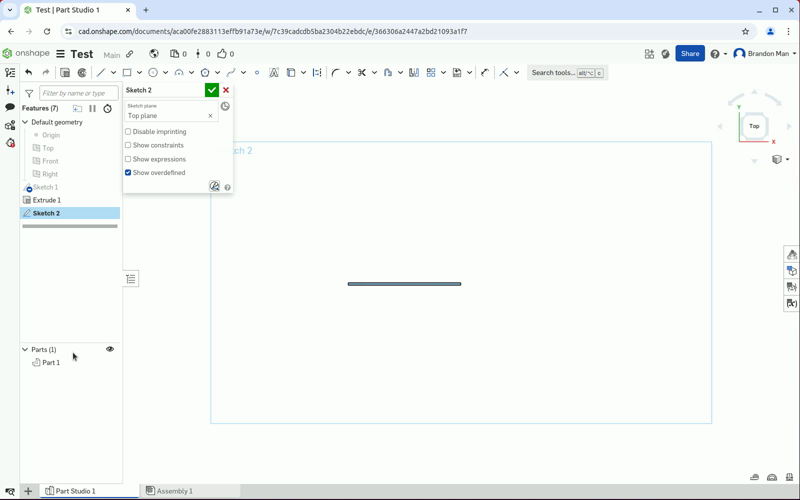
key(y)
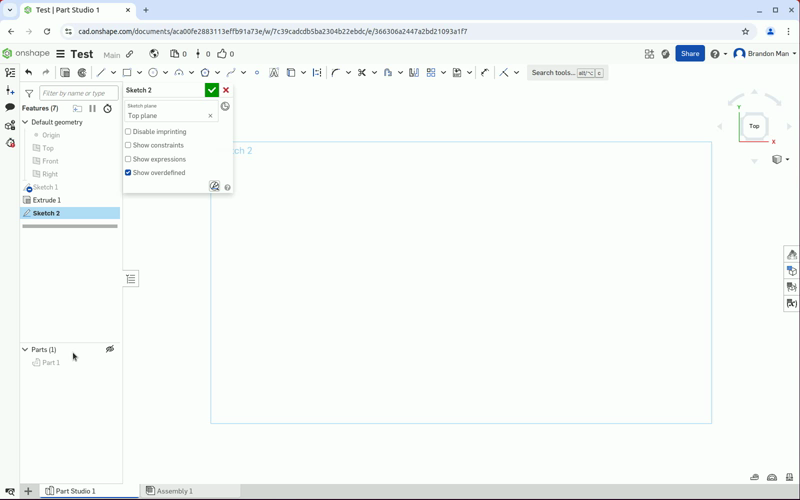
key(l)
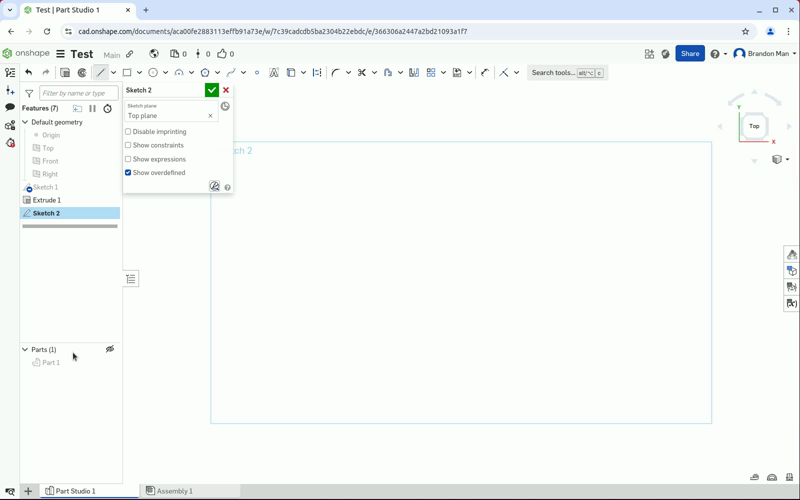
key_down(shift)
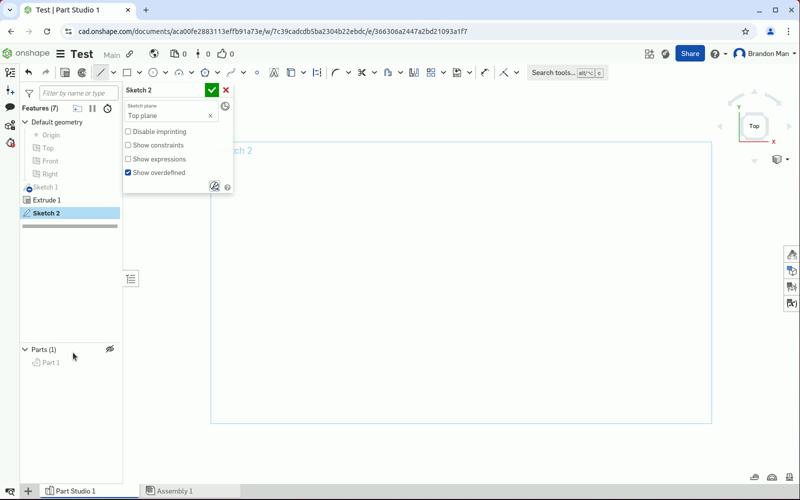
mouse_move(460, 285)
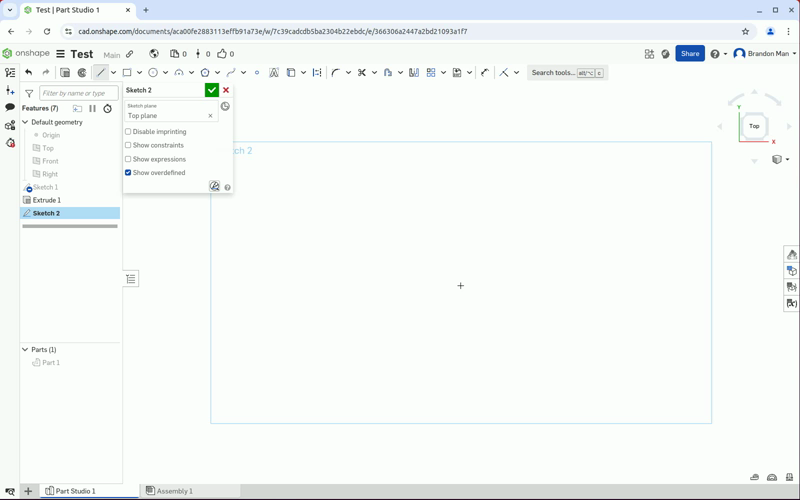
click(460, 285)
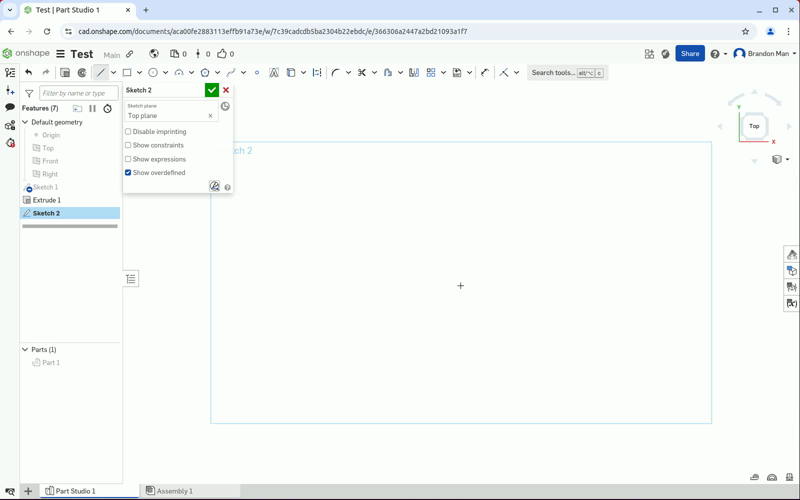
key_up(shift)
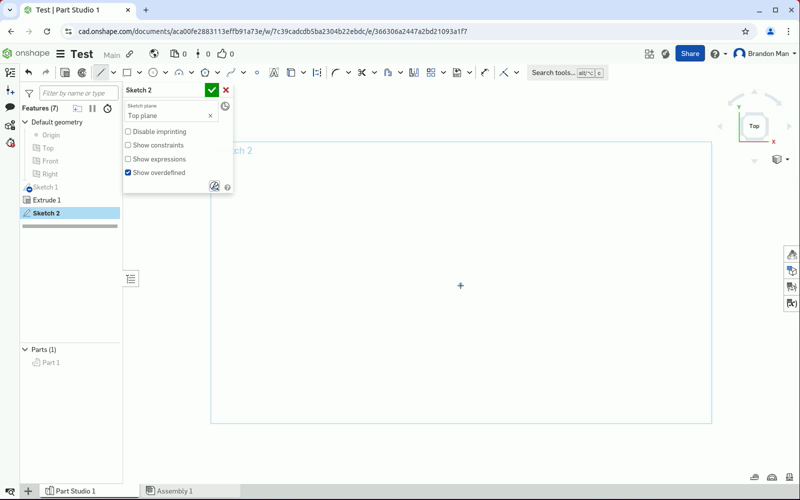
key_down(shift)
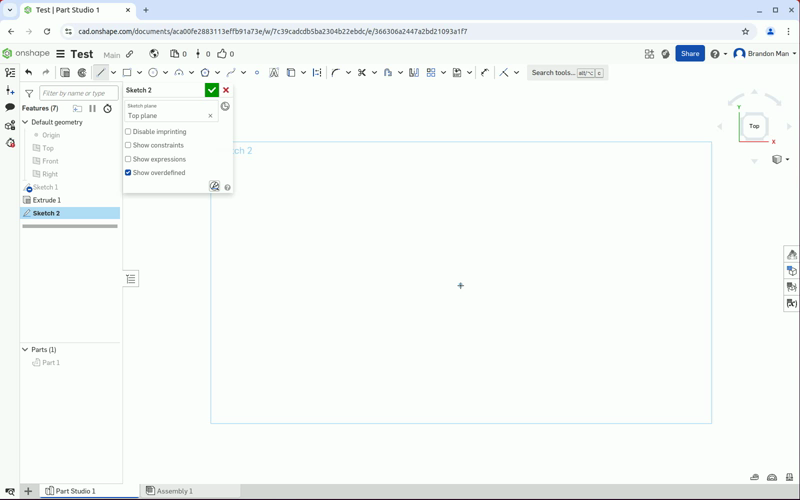
mouse_move(490, 285)
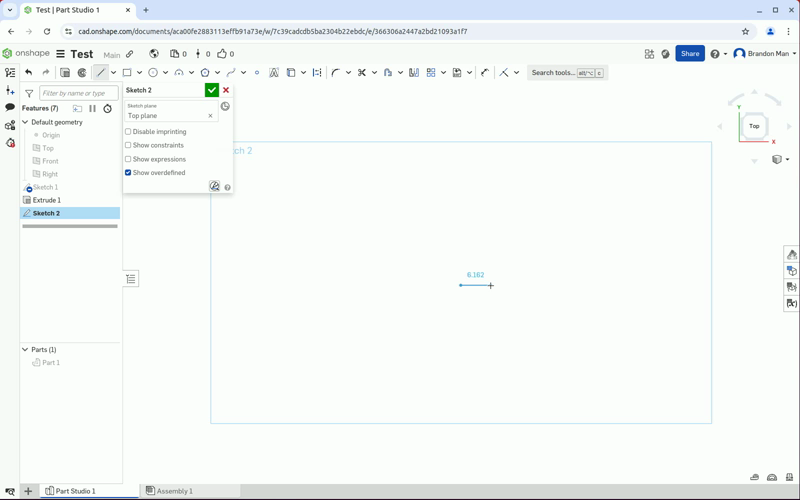
mouse_move(481, 285)
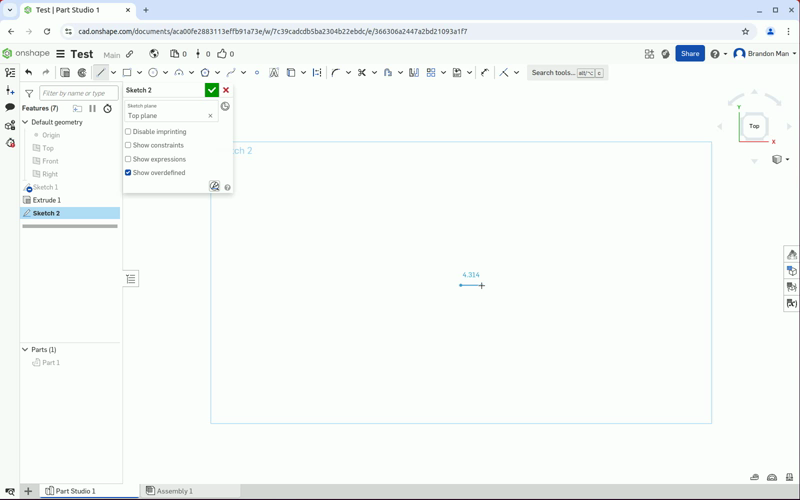
click(481, 285)
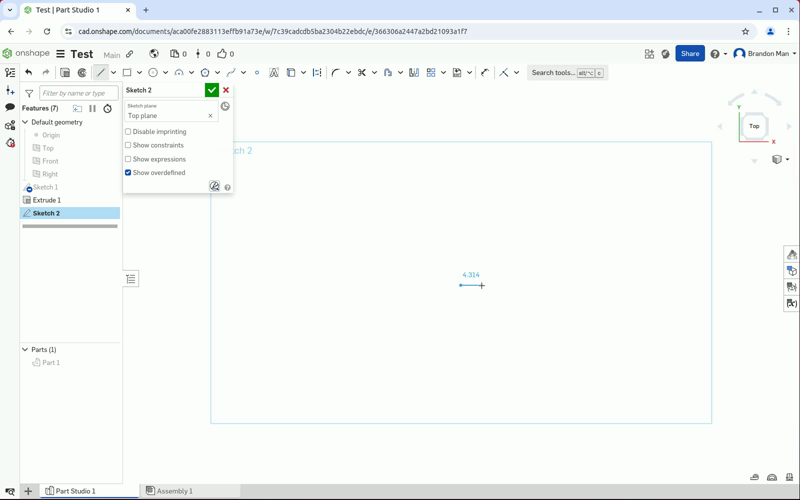
key_up(shift)
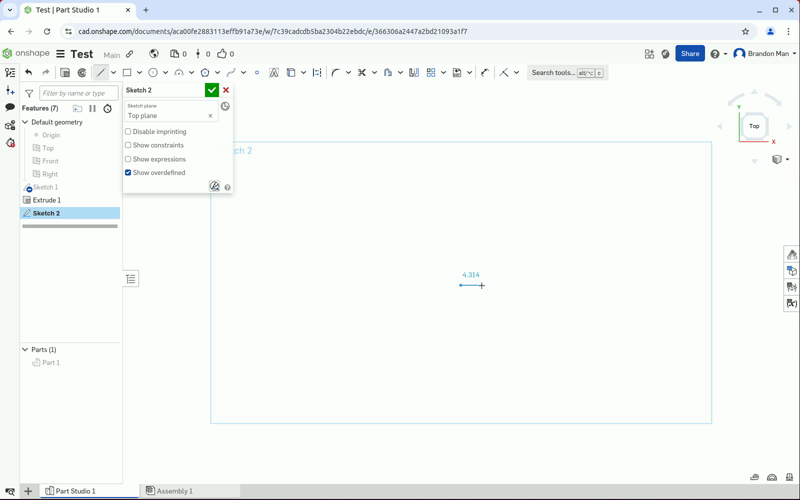
key_down(shift)
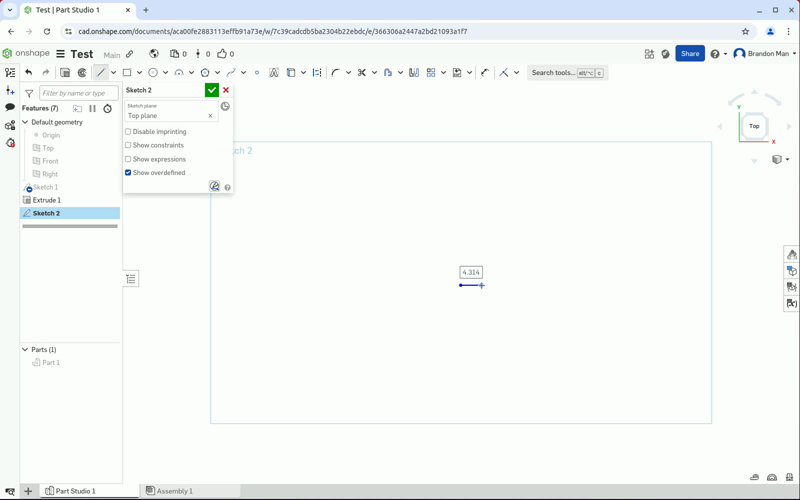
mouse_move(511, 285)
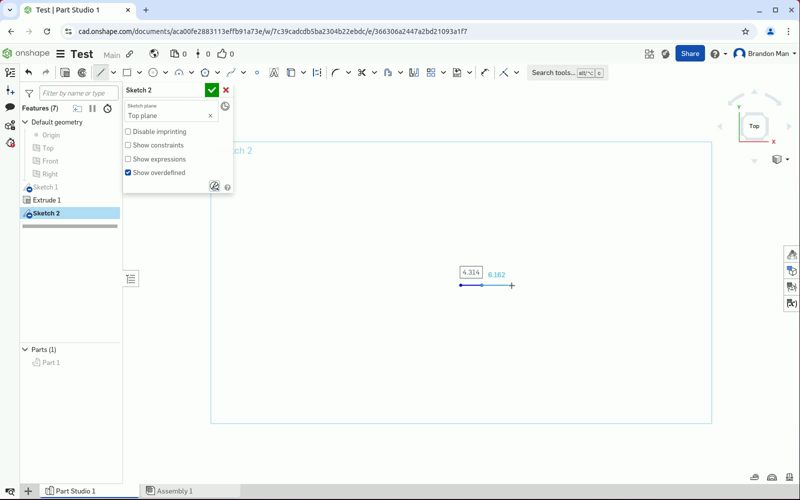
mouse_move(481, 282)
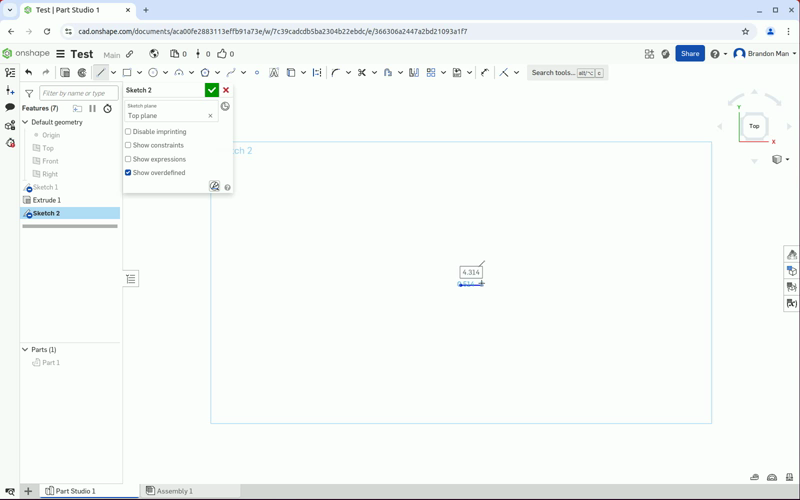
scroll(6)
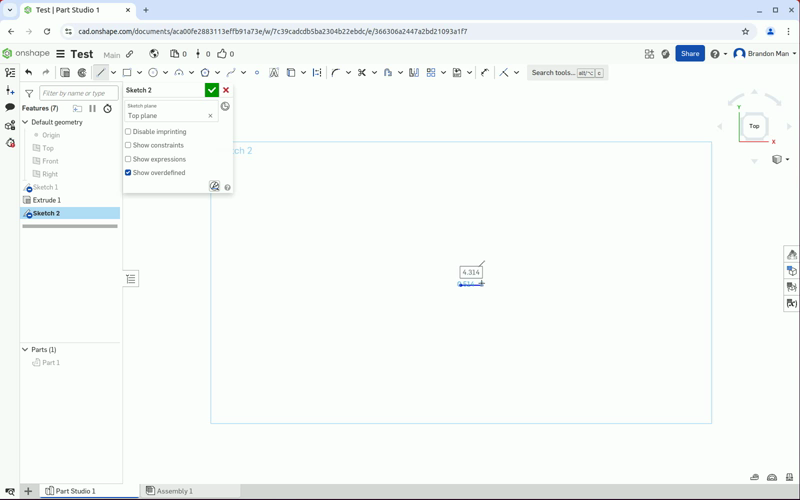
scroll(6)
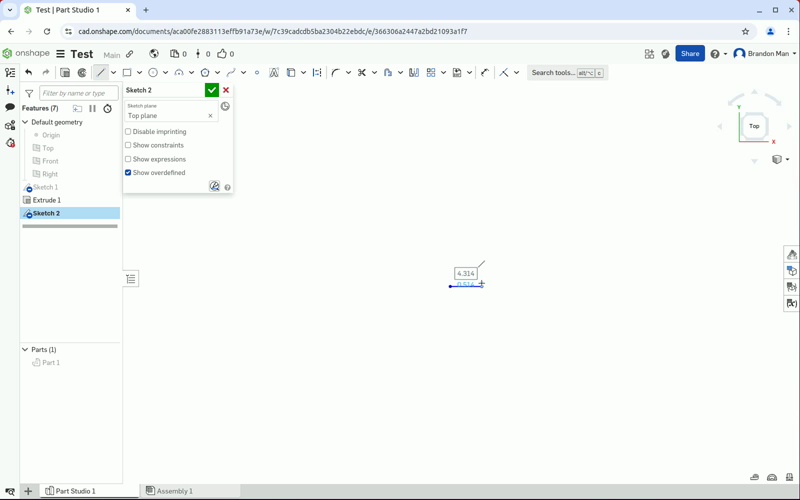
scroll(6)
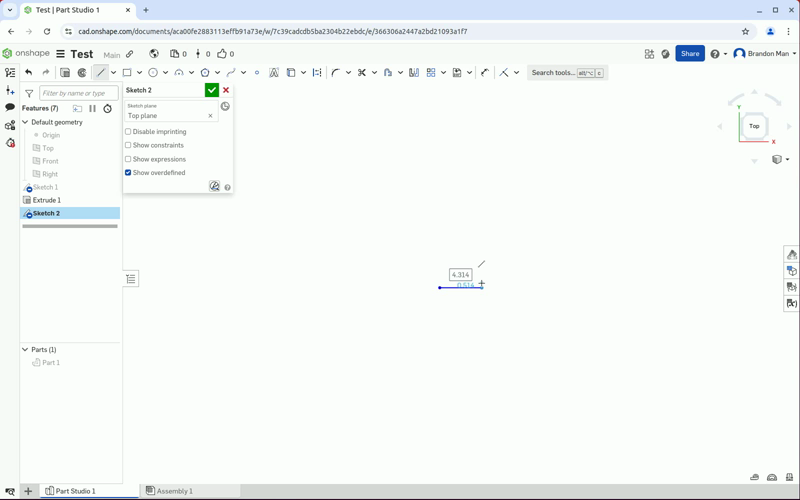
scroll(6)
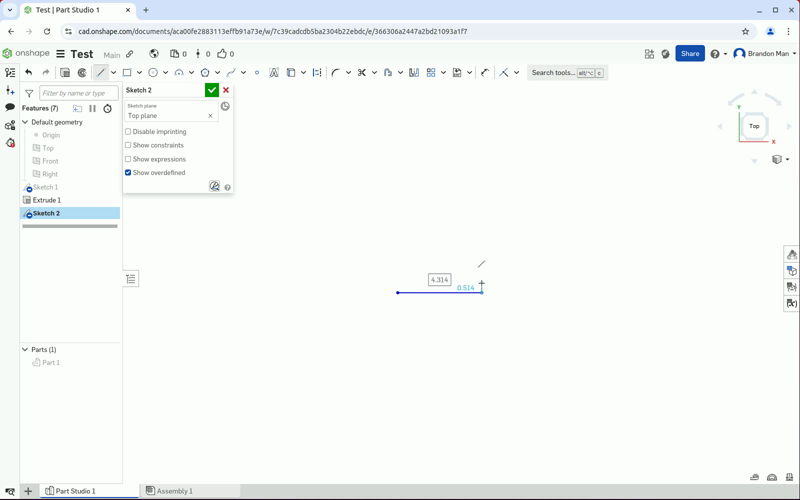
scroll(6)
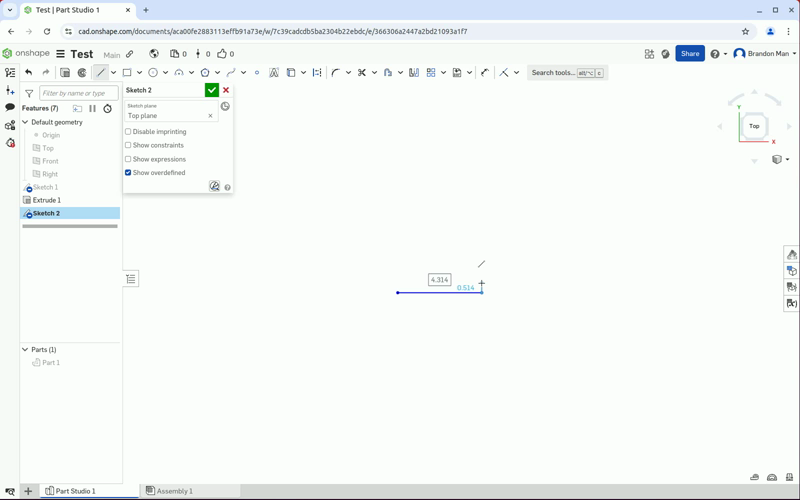
scroll(6)
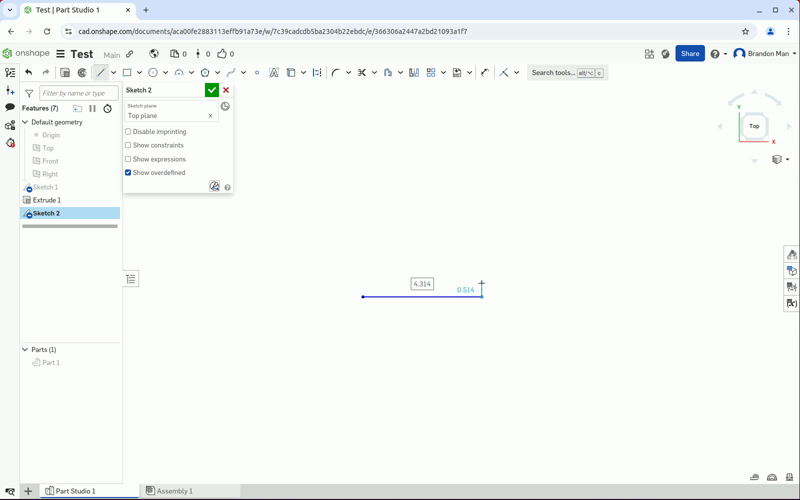
scroll(6)
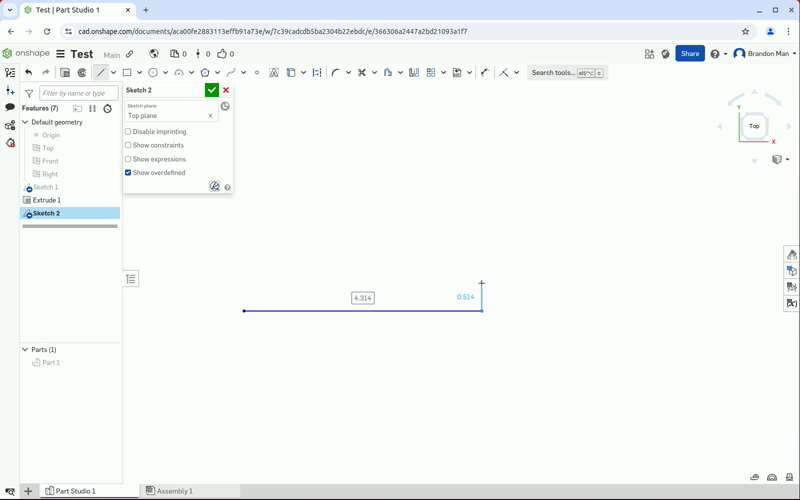
click(481, 282)
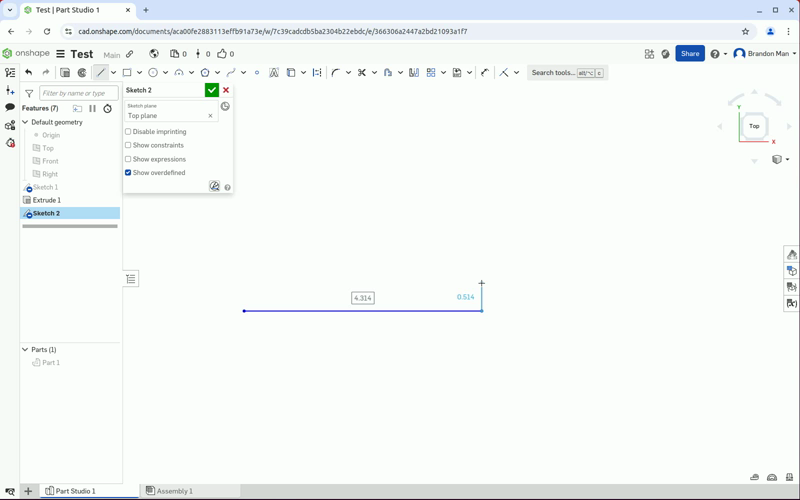
scroll(-6)
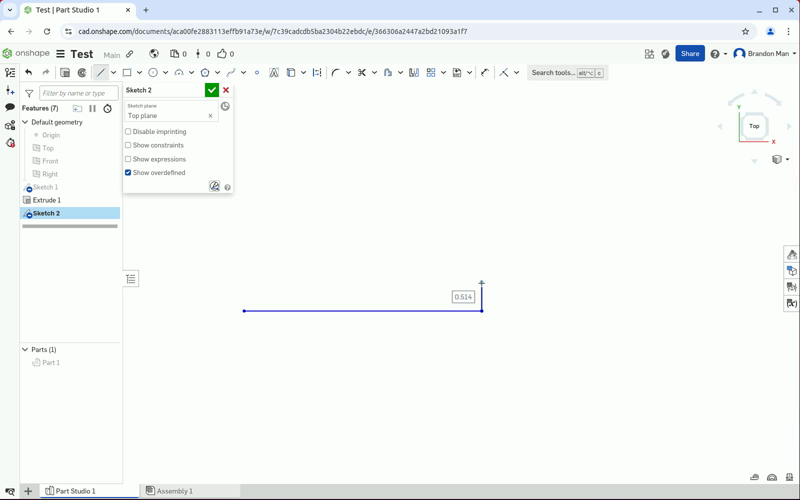
scroll(-6)
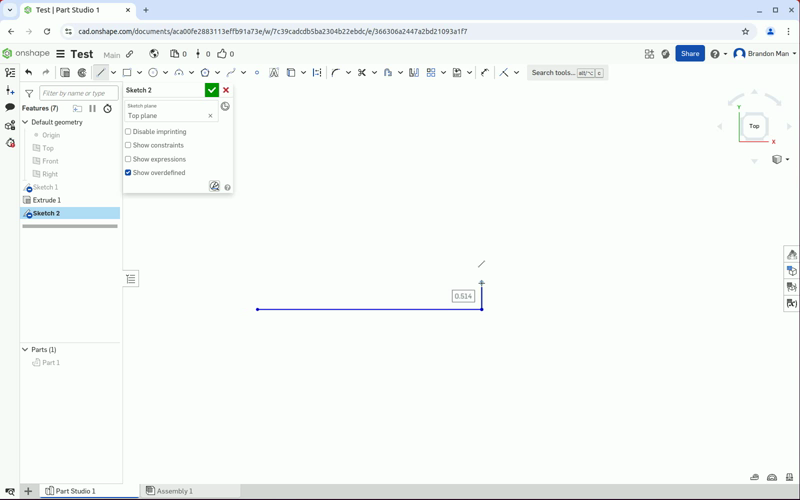
scroll(-6)
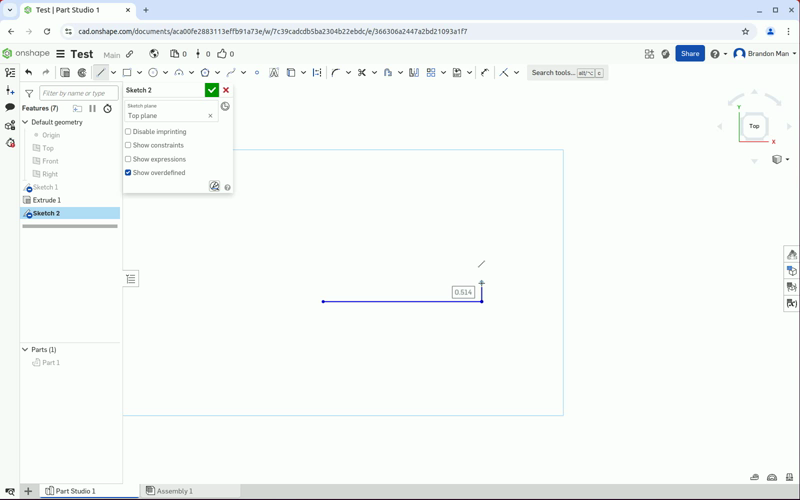
scroll(-6)
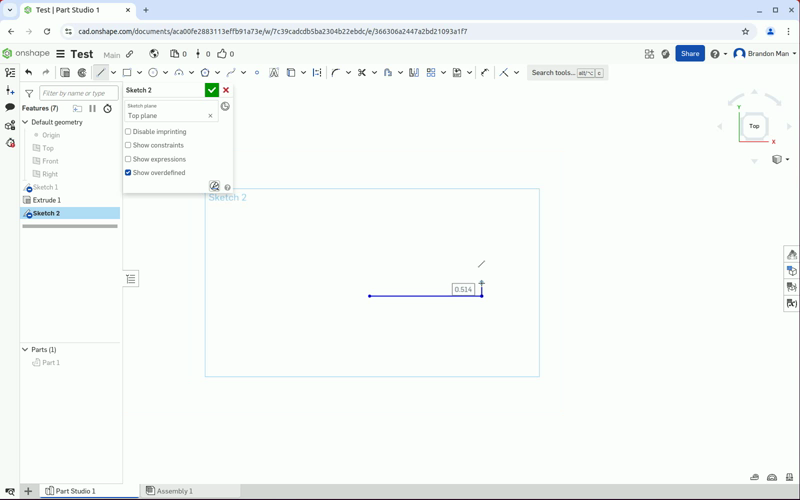
scroll(-6)
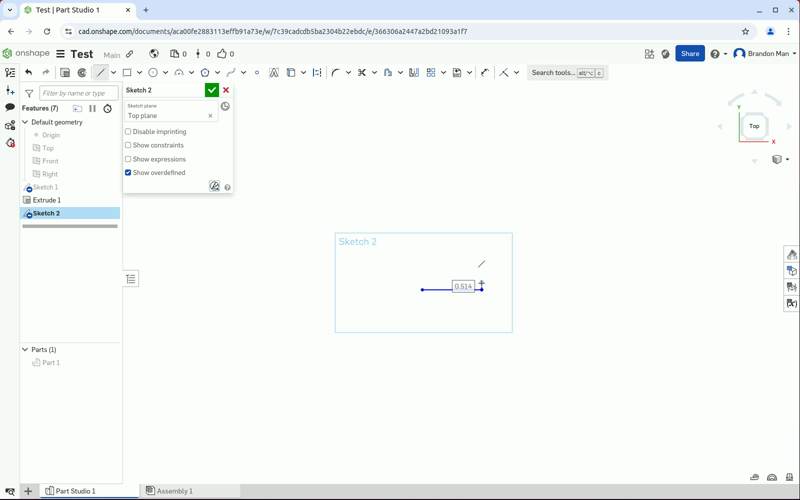
scroll(-6)
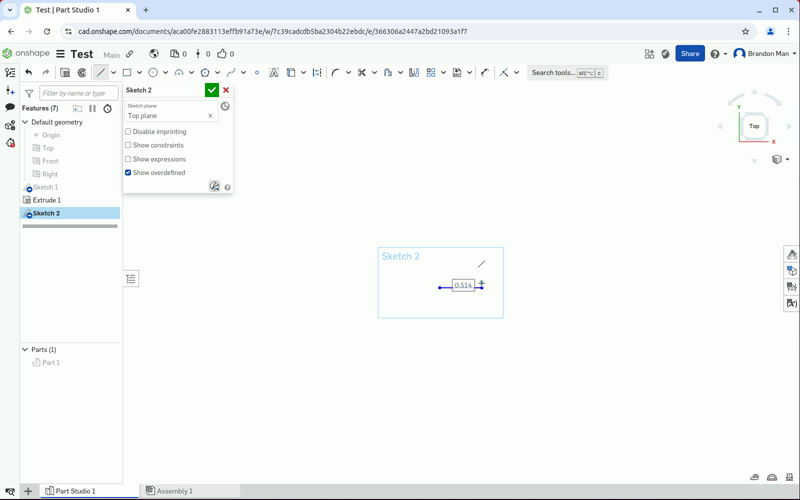
scroll(-6)
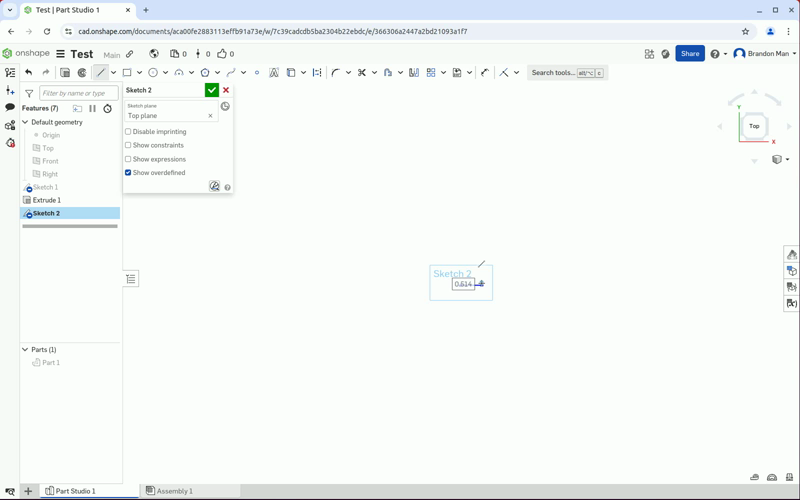
key_up(shift)
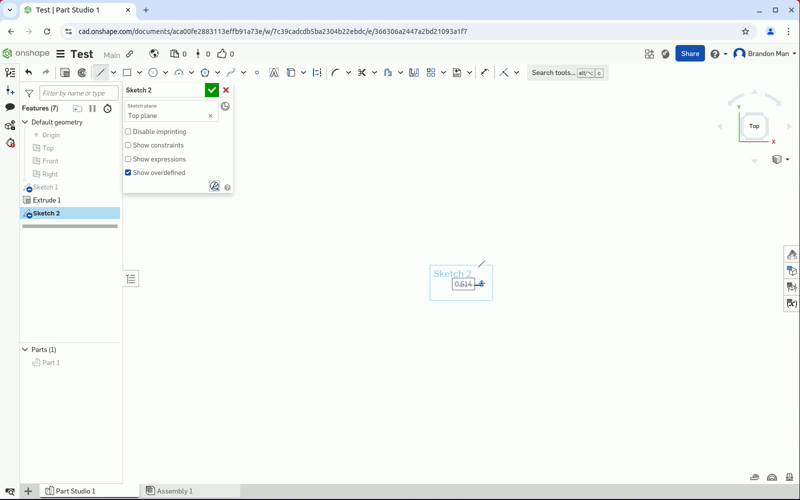
key_down(shift)
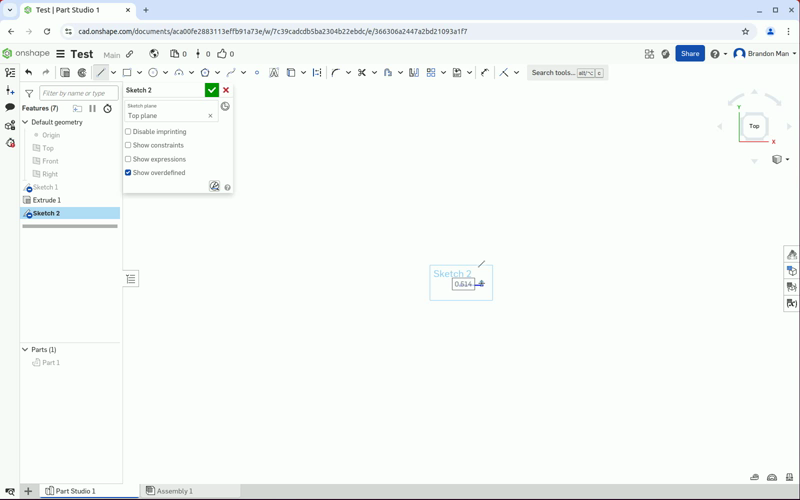
mouse_move(511, 282)
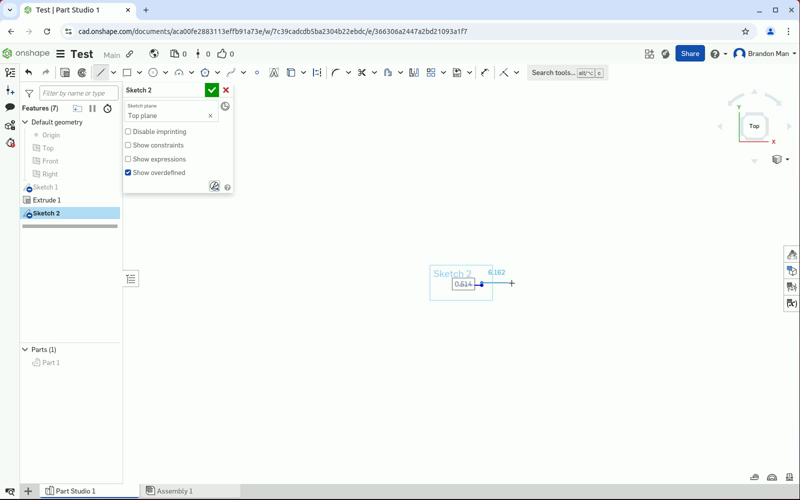
mouse_move(460, 282)
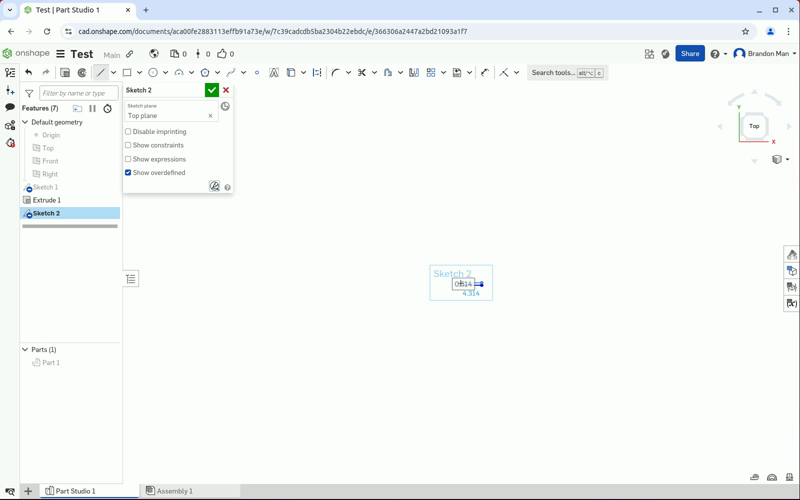
scroll(6)
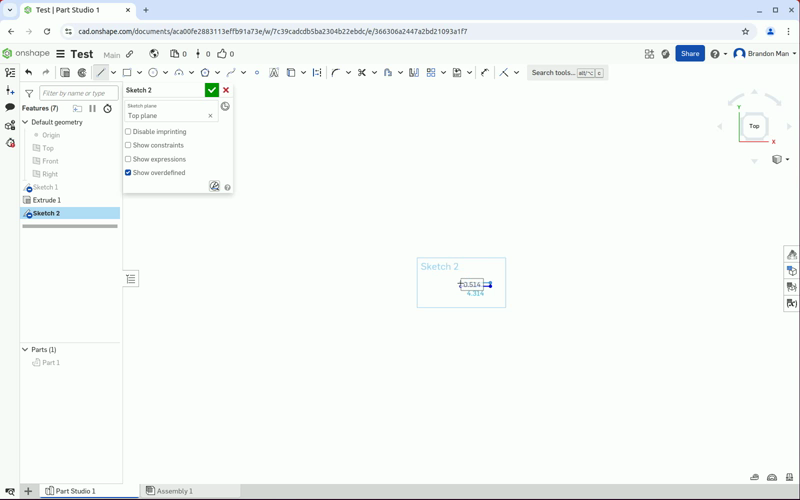
scroll(6)
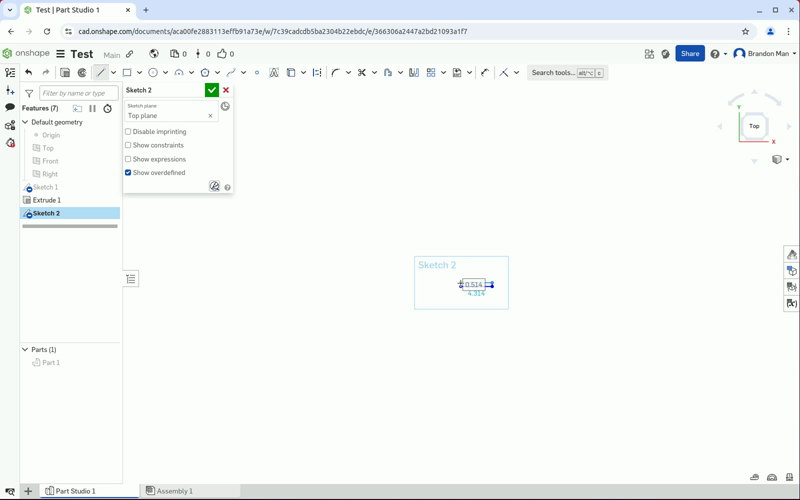
scroll(6)
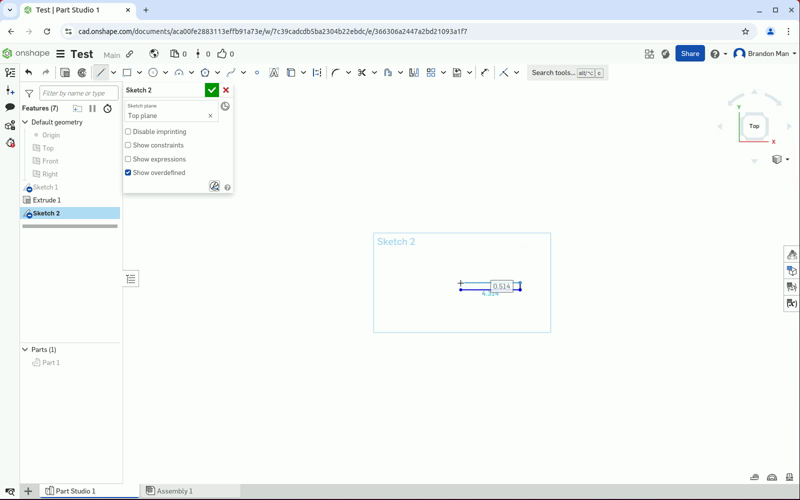
scroll(6)
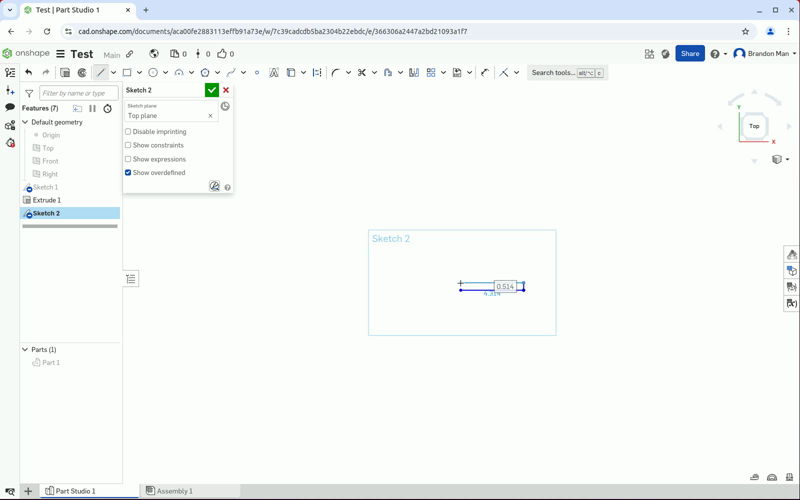
scroll(6)
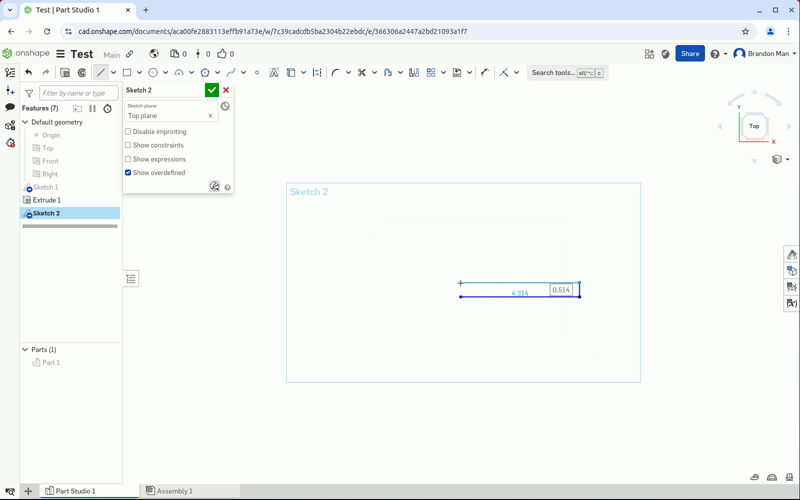
scroll(6)
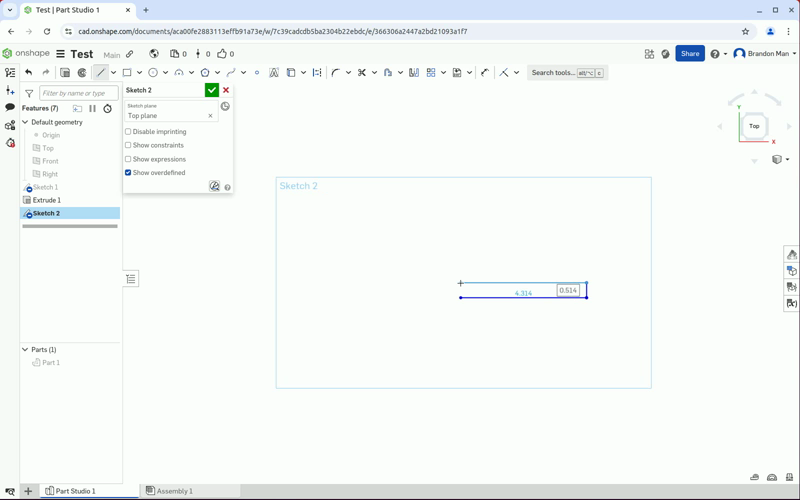
scroll(6)
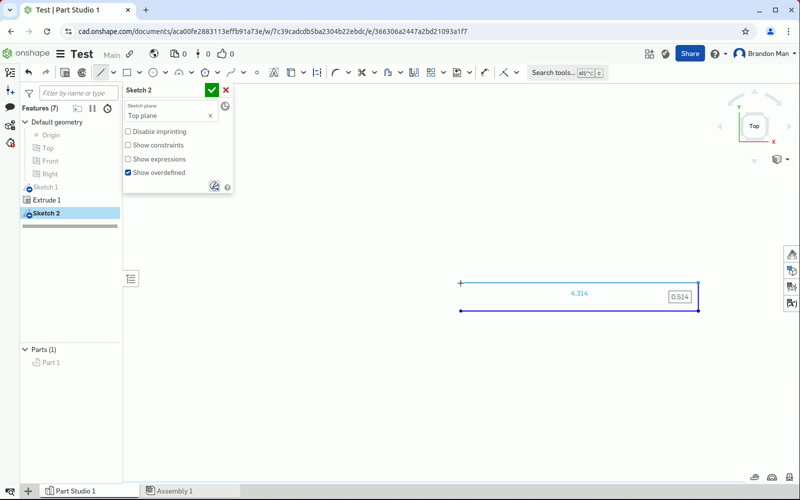
click(460, 282)
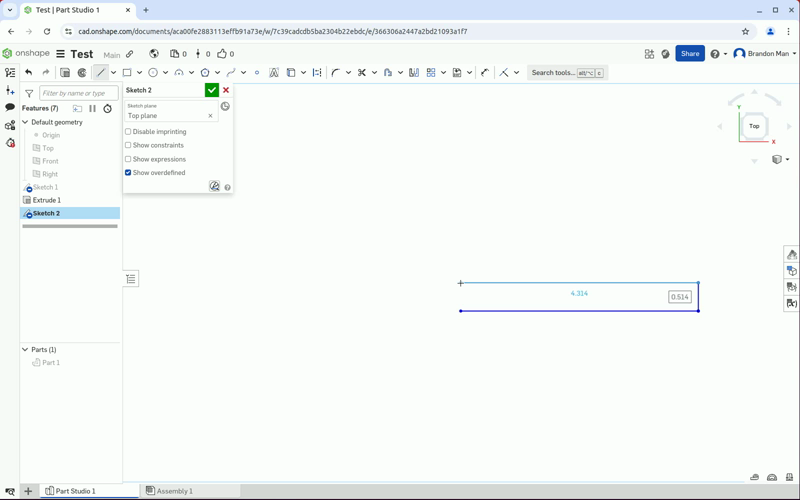
scroll(-6)
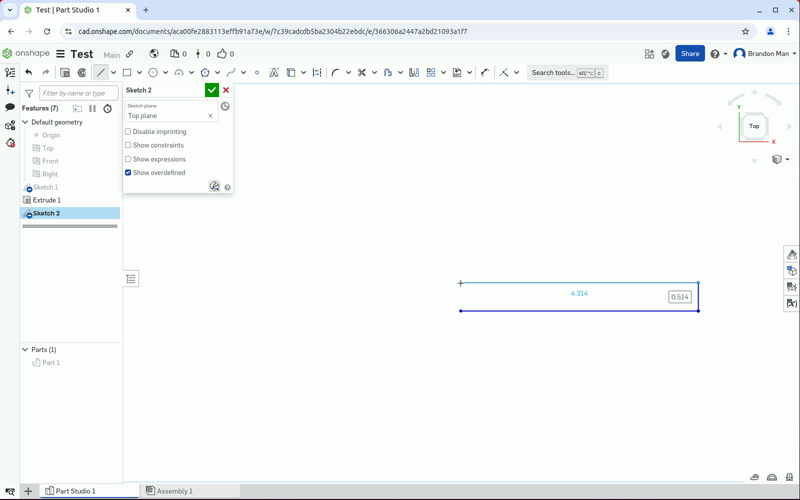
scroll(-6)
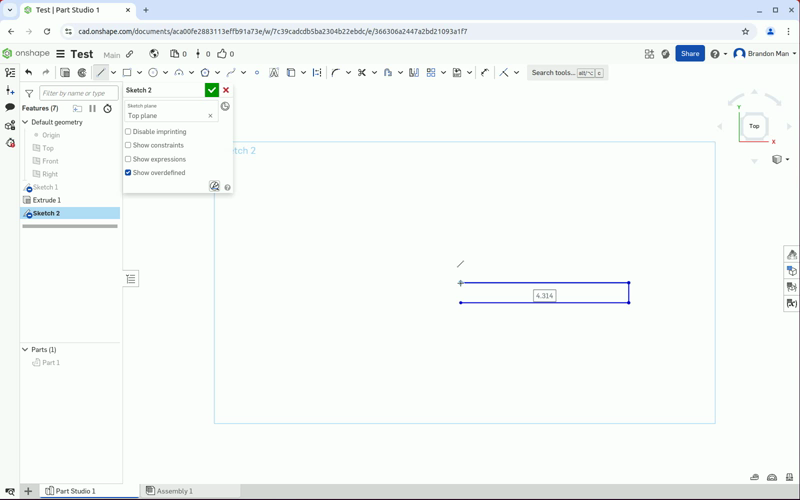
scroll(-6)
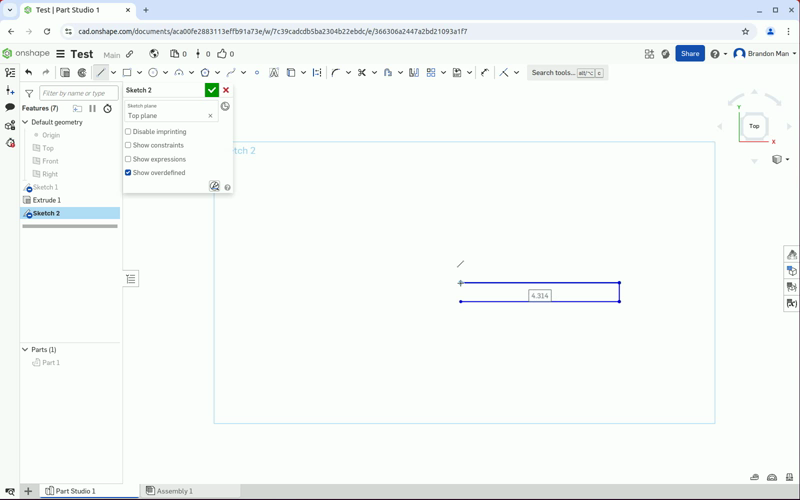
scroll(-6)
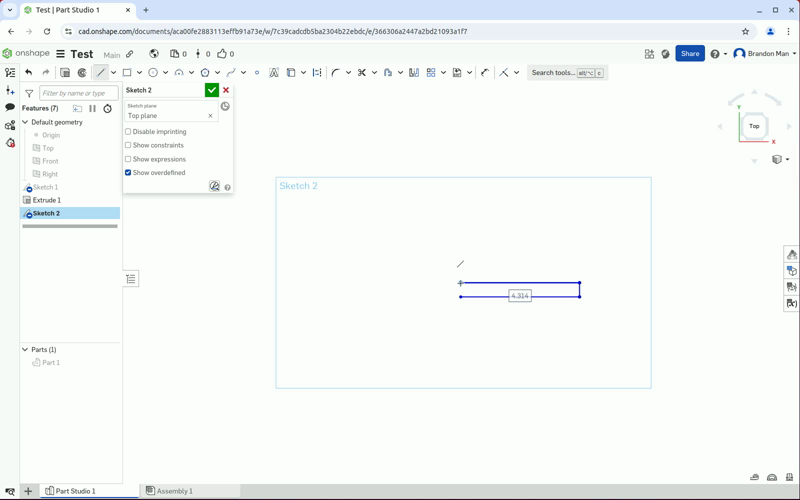
scroll(-6)
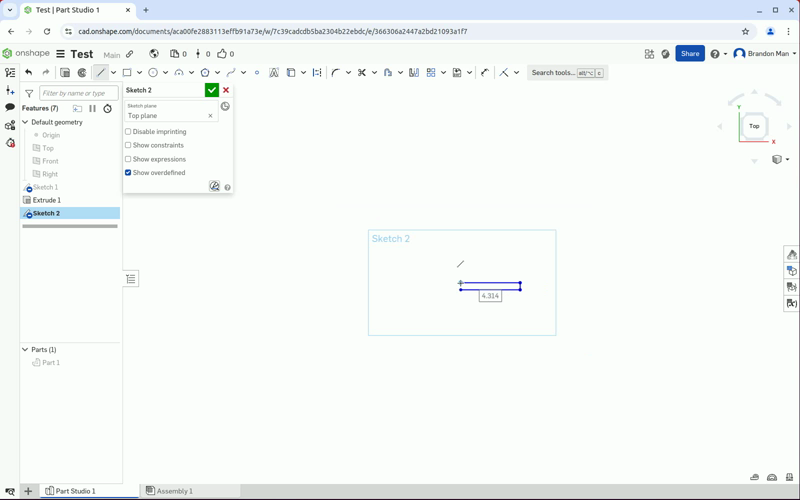
scroll(-6)
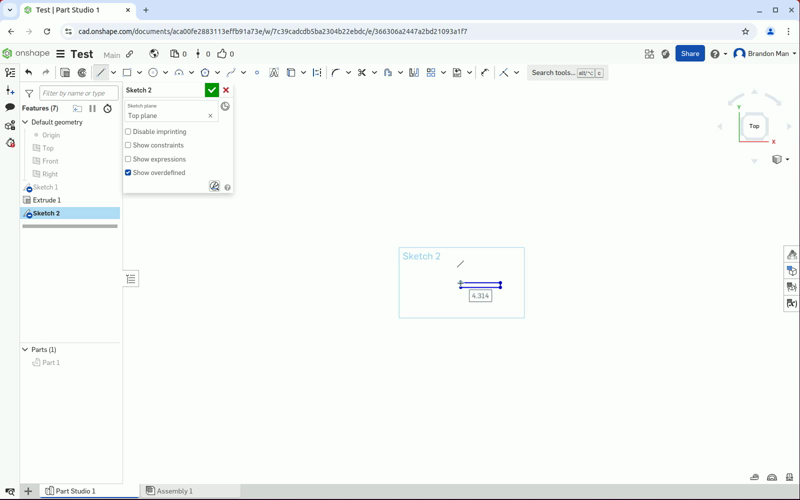
scroll(-6)
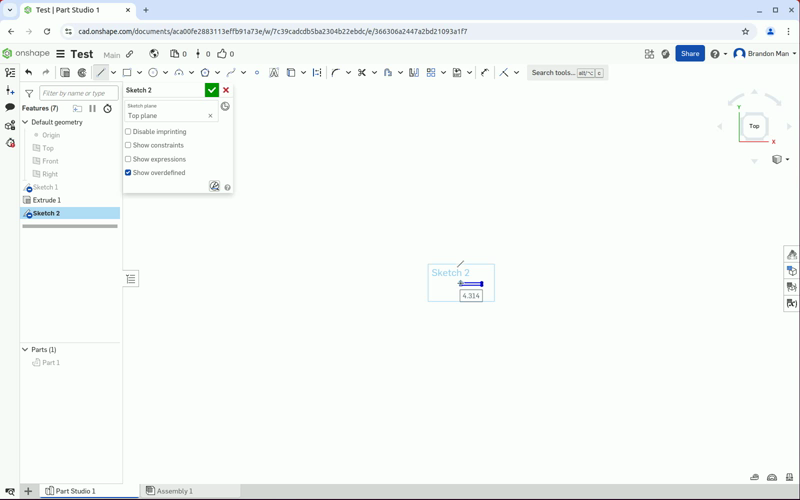
key_up(shift)
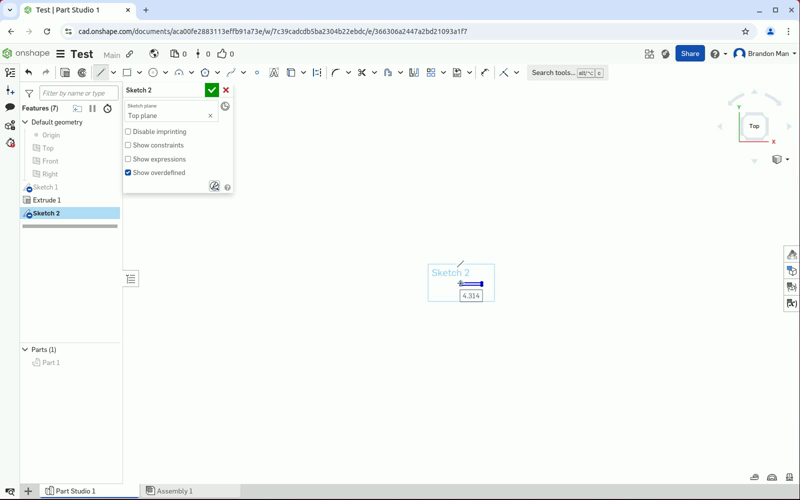
mouse_move(490, 282)
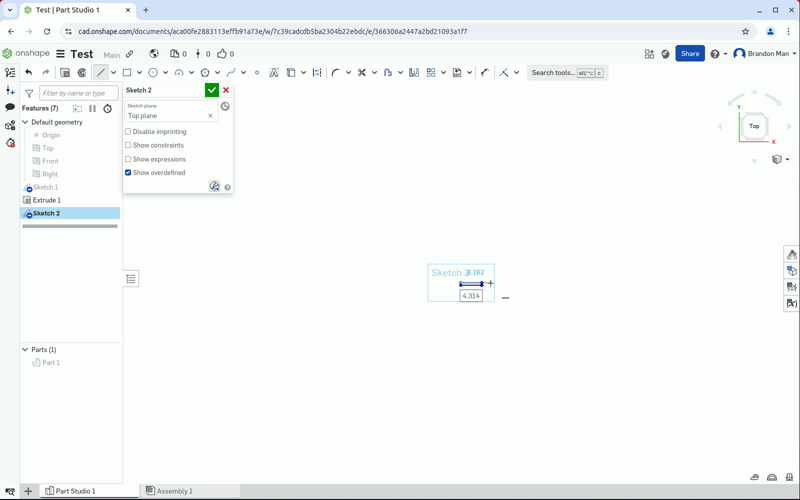
key_down(shift)
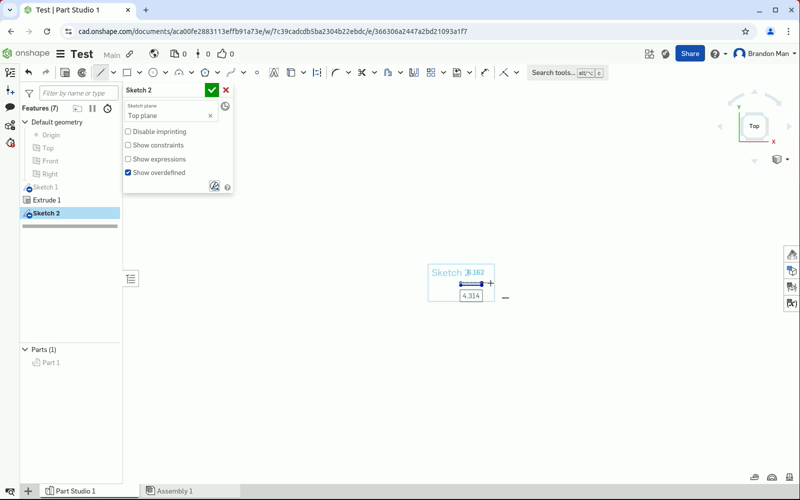
mouse_move(460, 285)
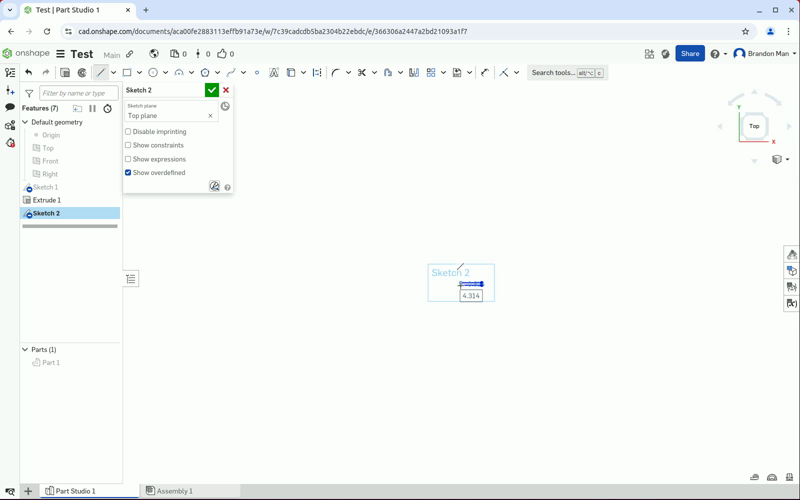
scroll(6)
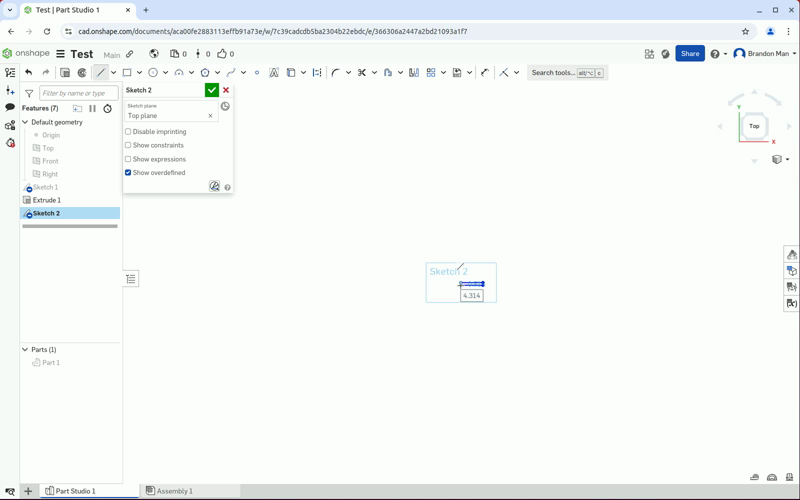
scroll(6)
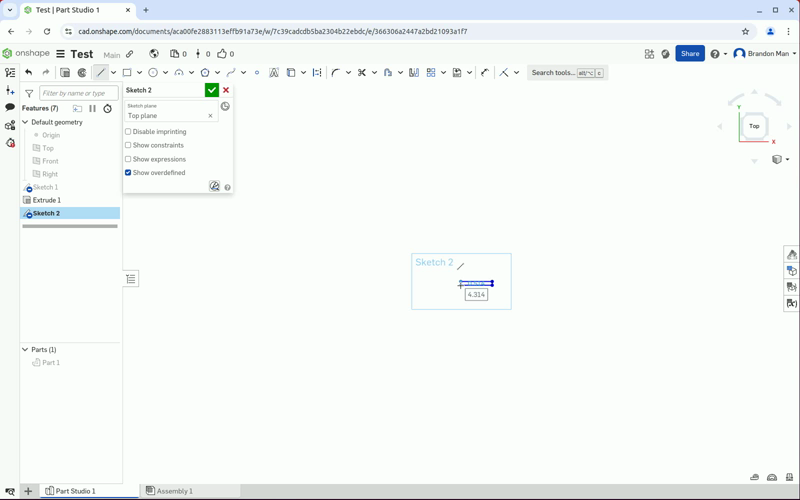
scroll(6)
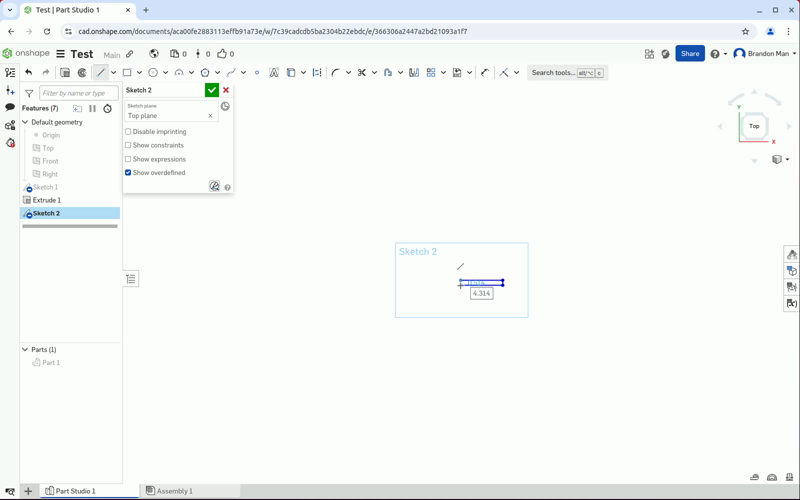
scroll(6)
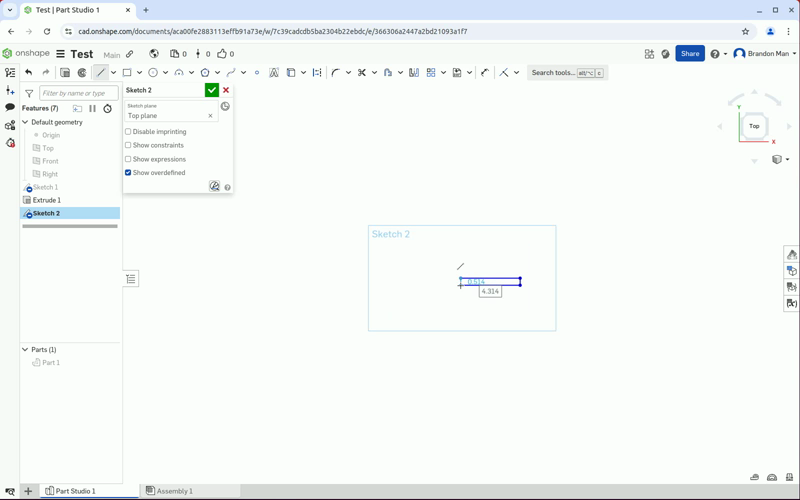
scroll(6)
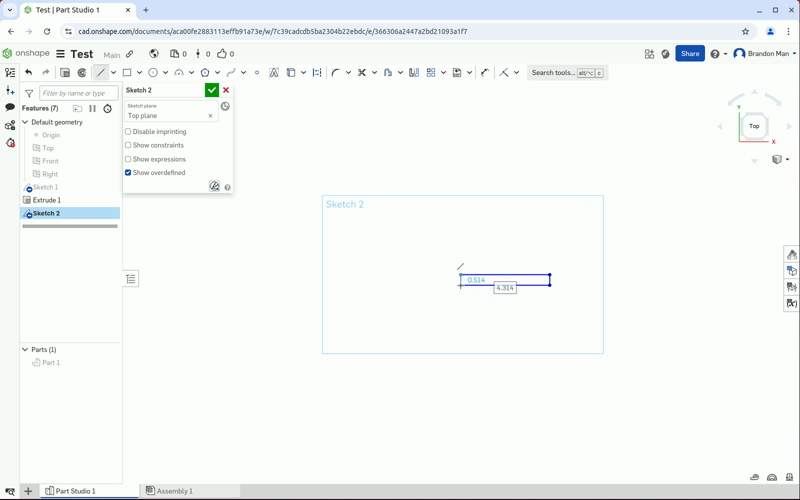
scroll(6)
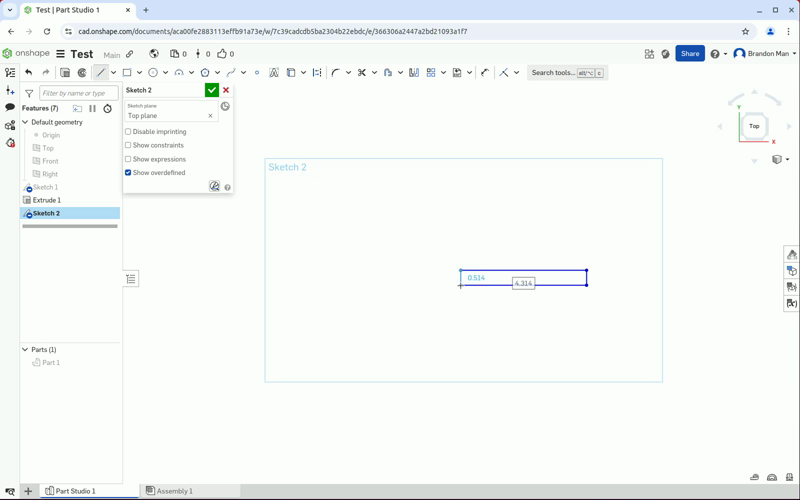
scroll(6)
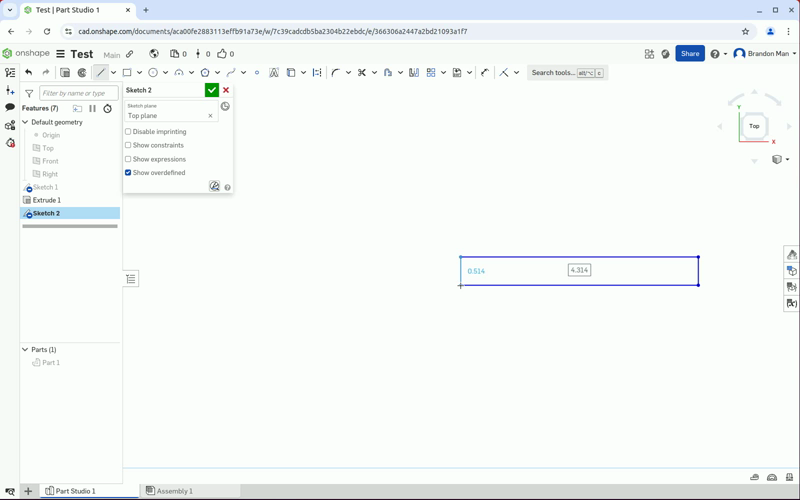
key_up(shift)
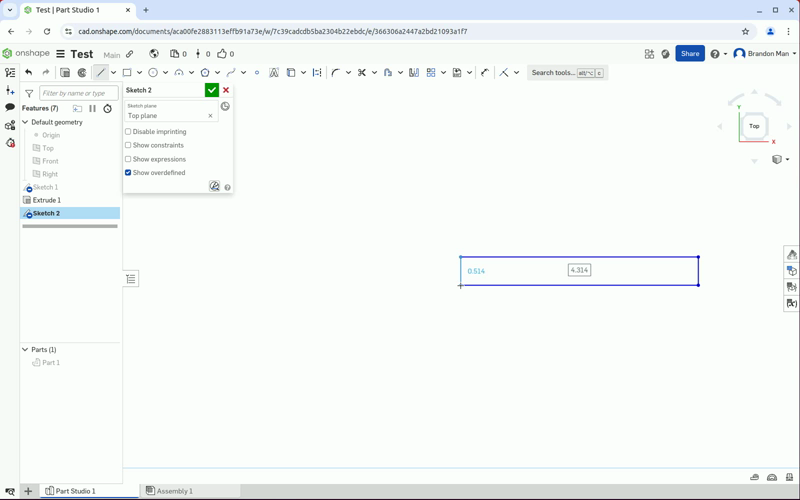
click(460, 285)
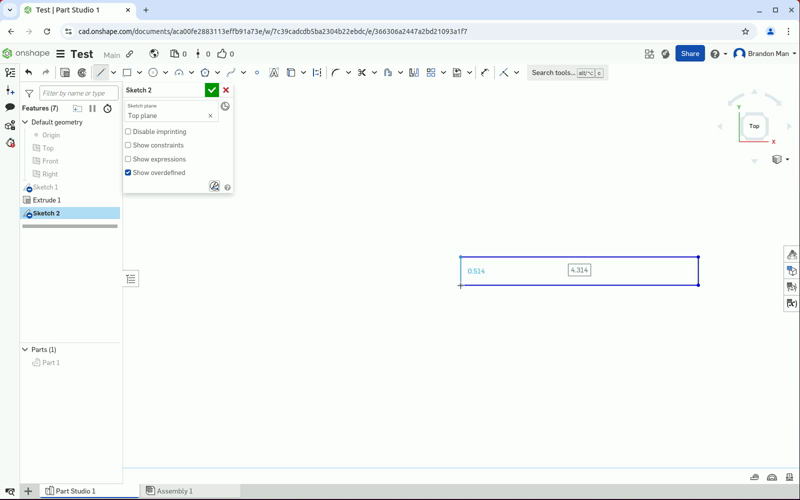
scroll(-6)
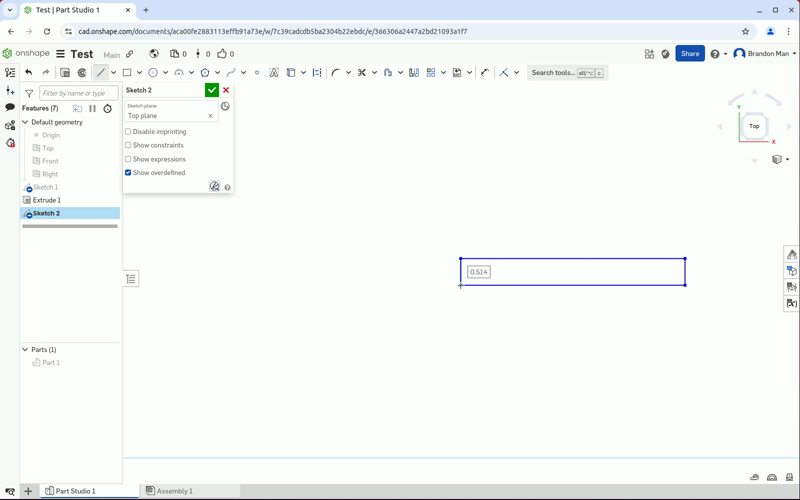
scroll(-6)
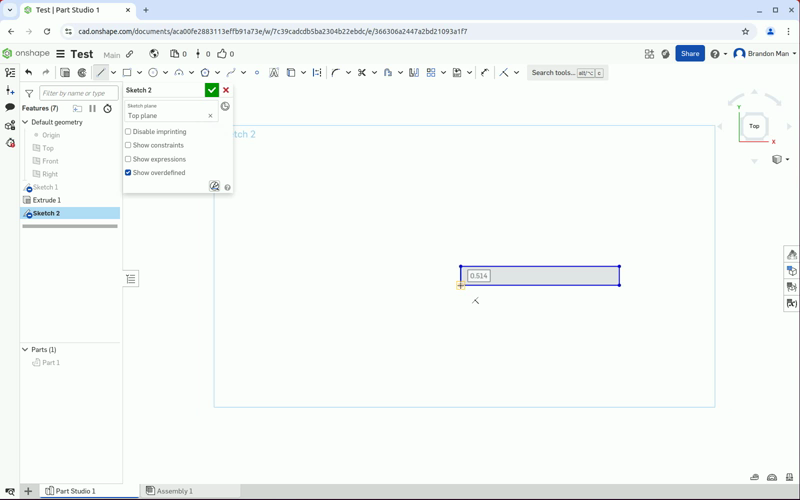
scroll(-6)
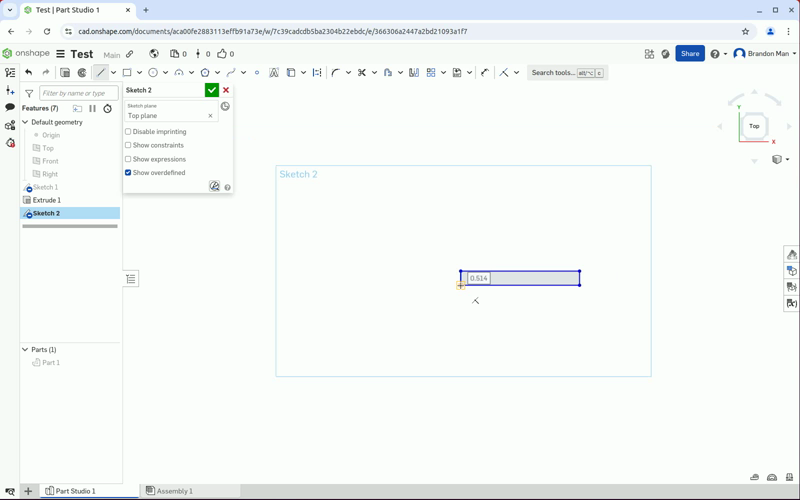
scroll(-6)
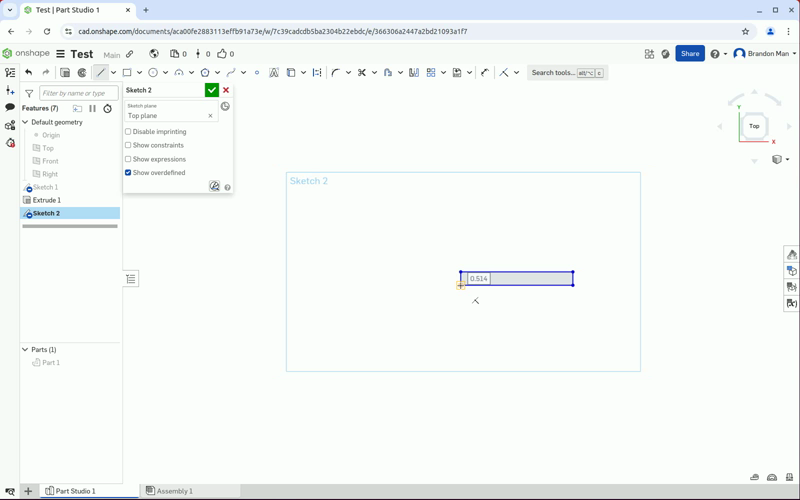
scroll(-6)
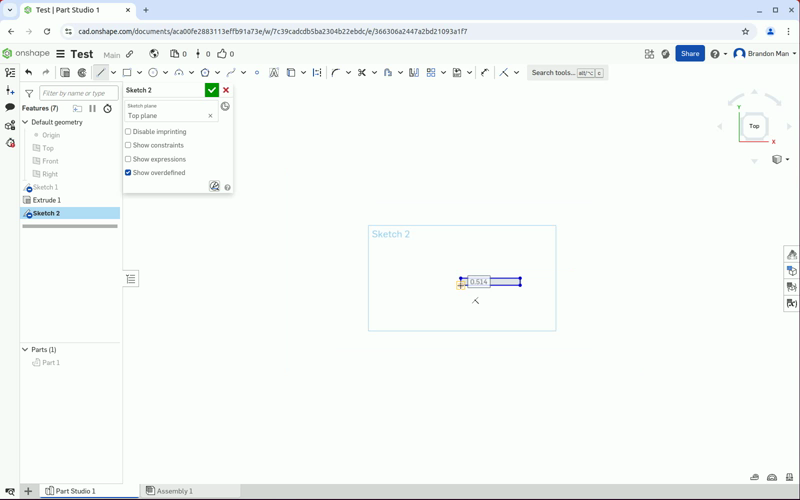
scroll(-6)
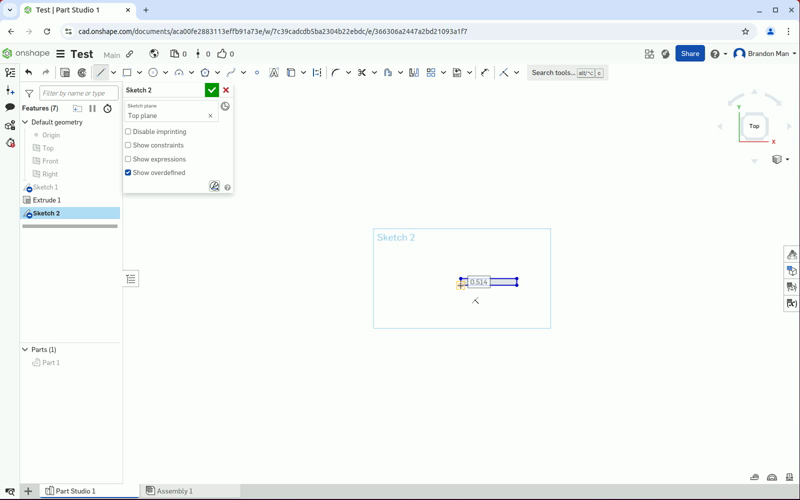
scroll(-6)
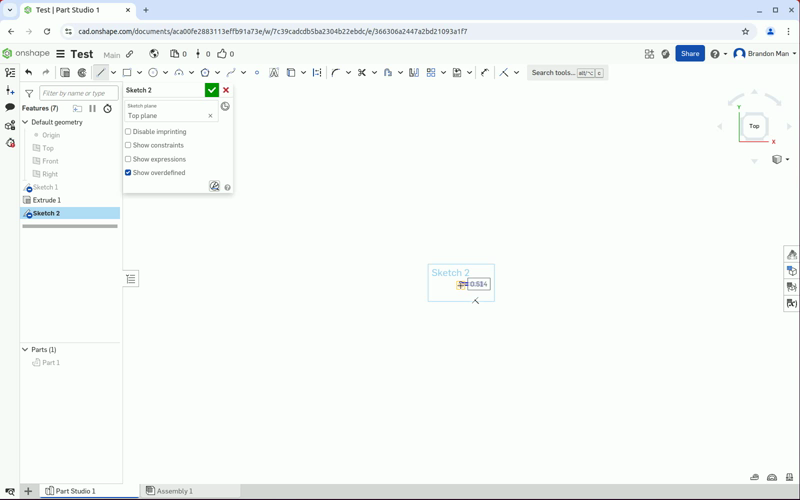
key(esc)
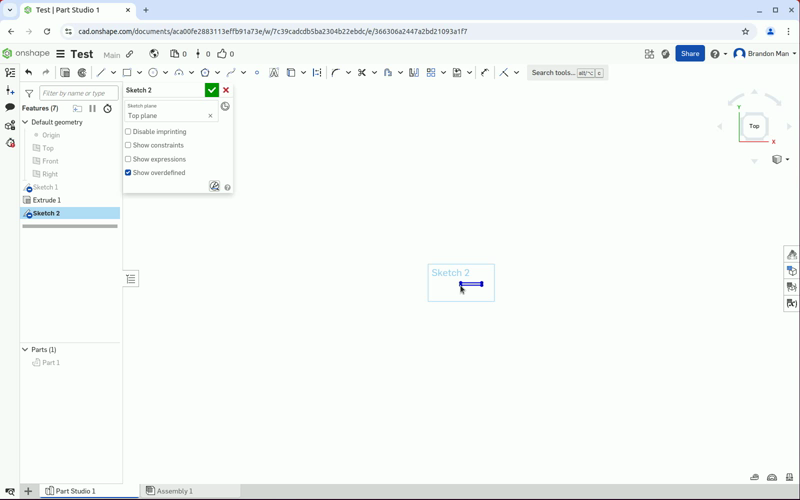
mouse_move(470, 283)
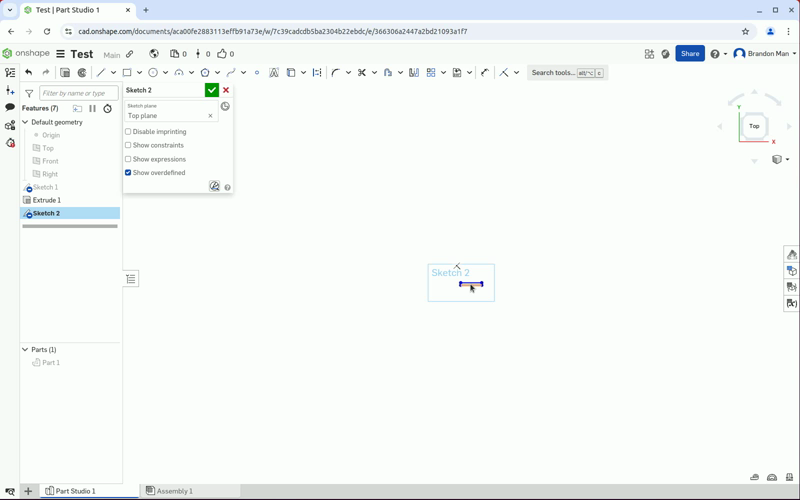
scroll(6)
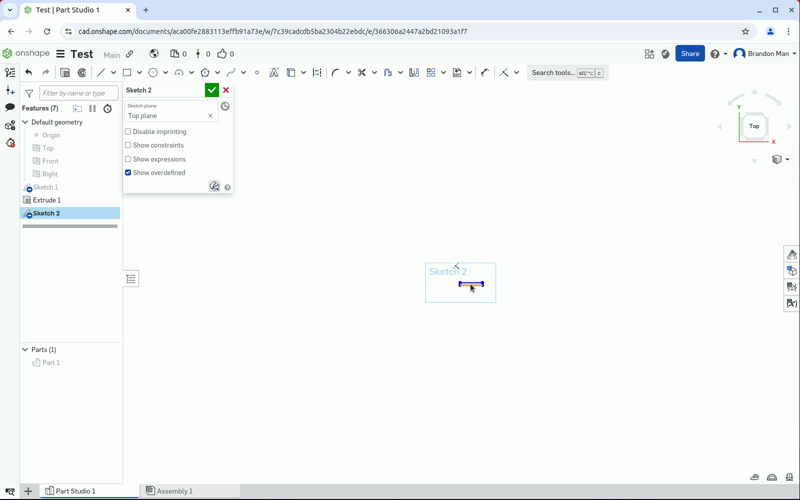
scroll(6)
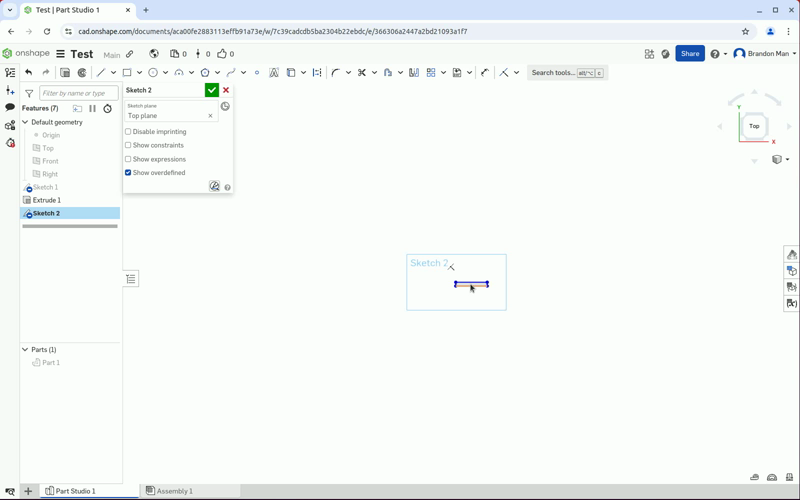
scroll(6)
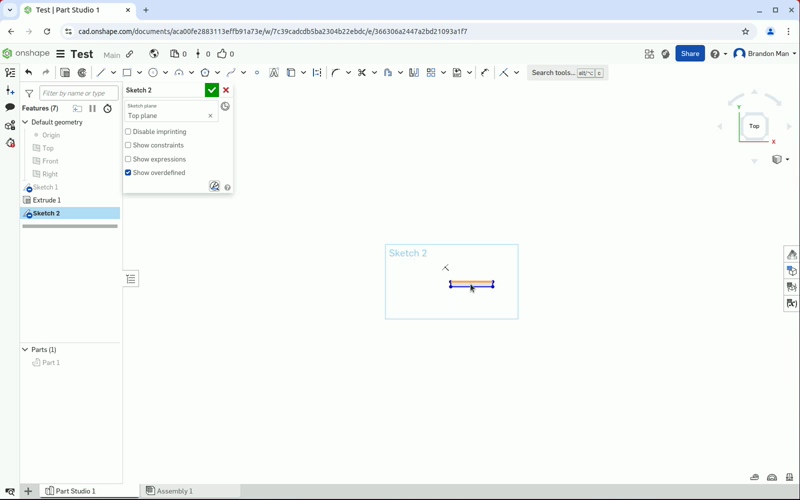
scroll(6)
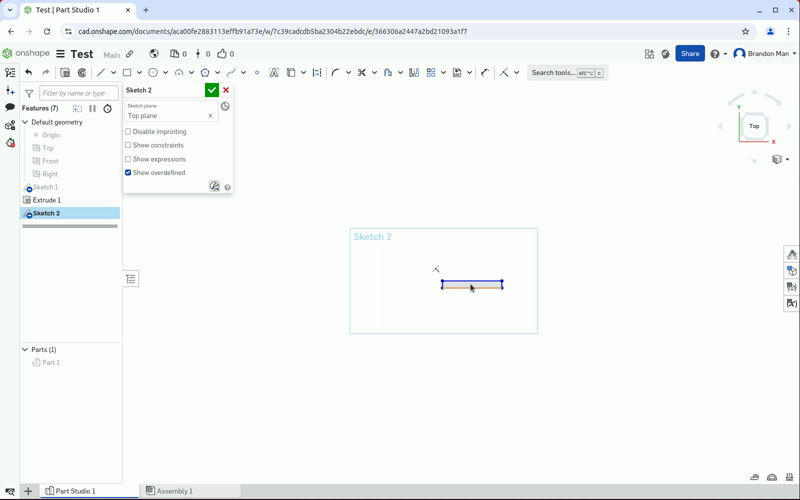
scroll(6)
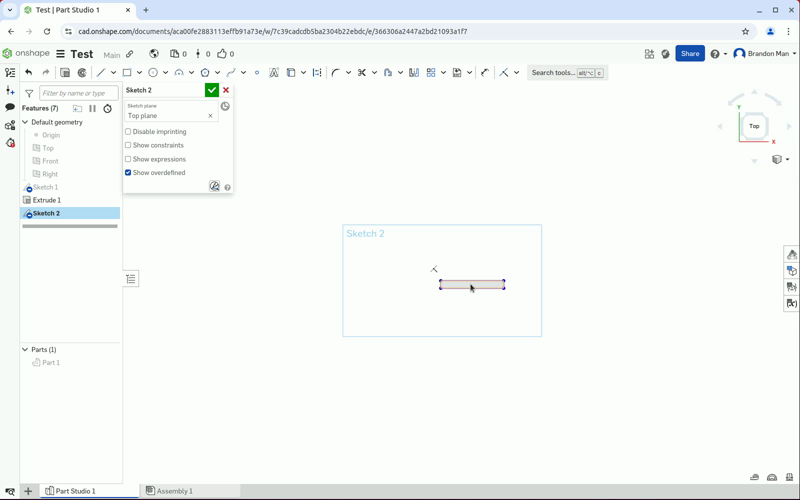
scroll(6)
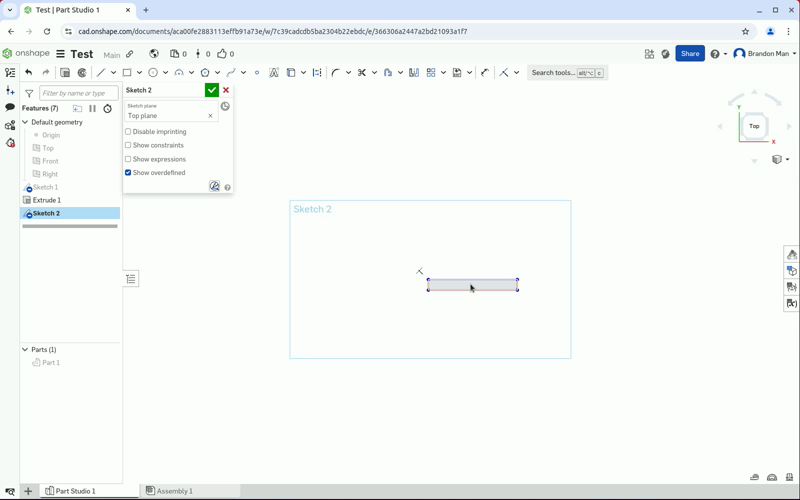
scroll(6)
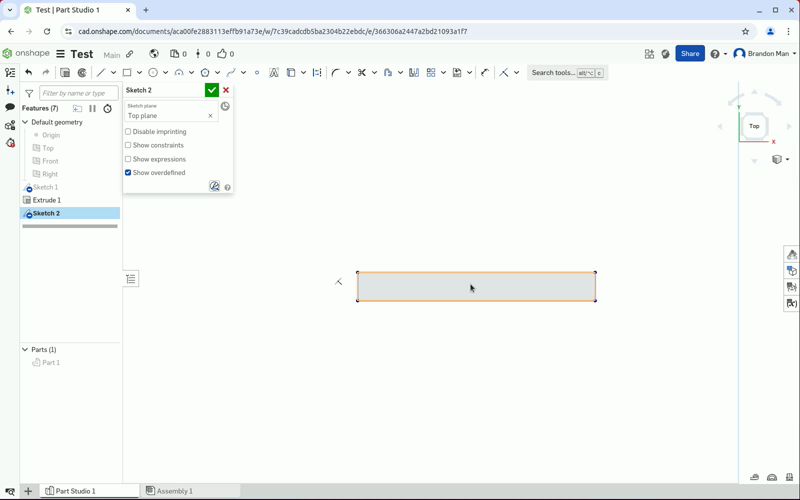
click(470, 283)
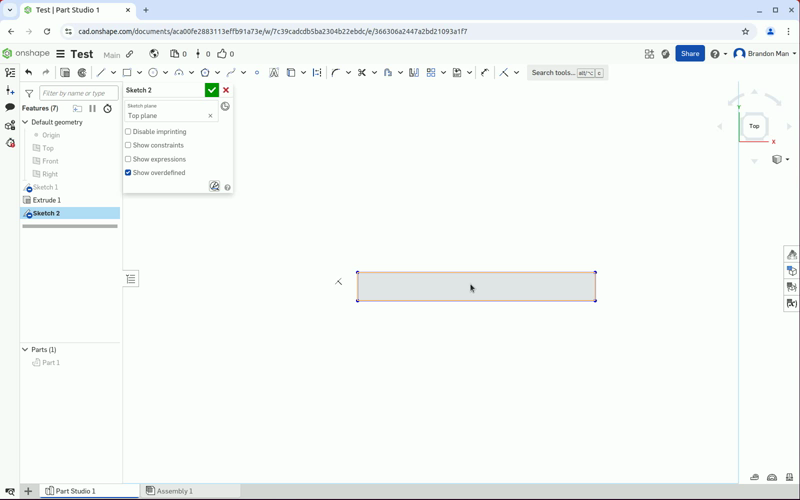
scroll(-6)
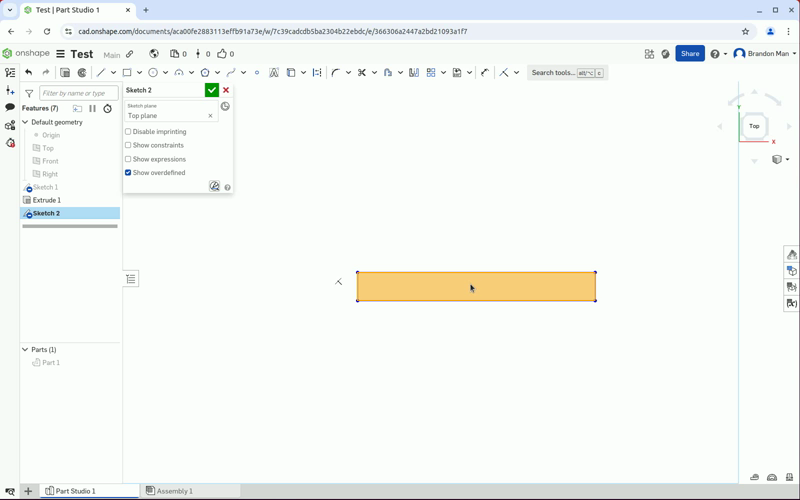
scroll(-6)
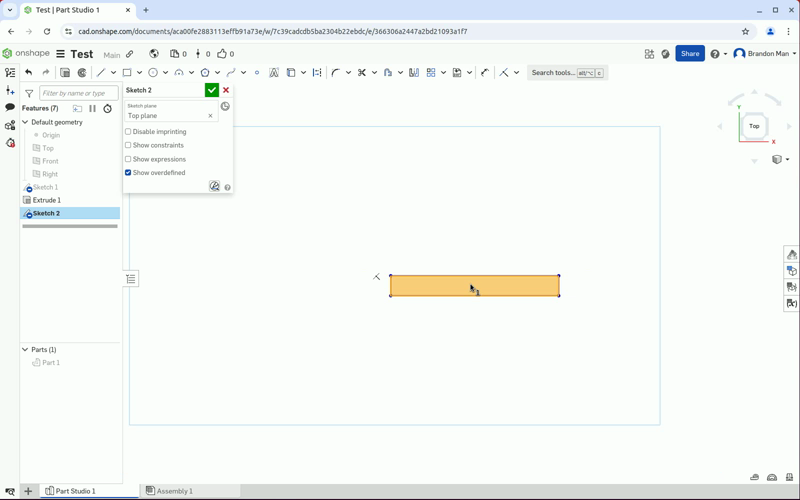
scroll(-6)
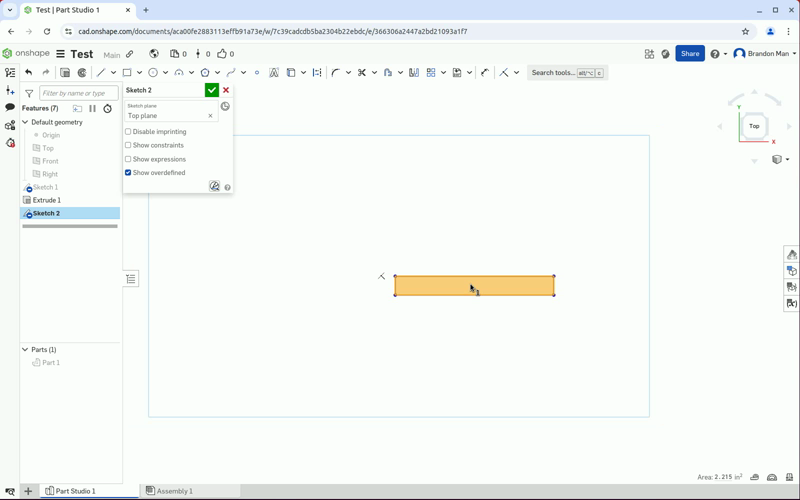
scroll(-6)
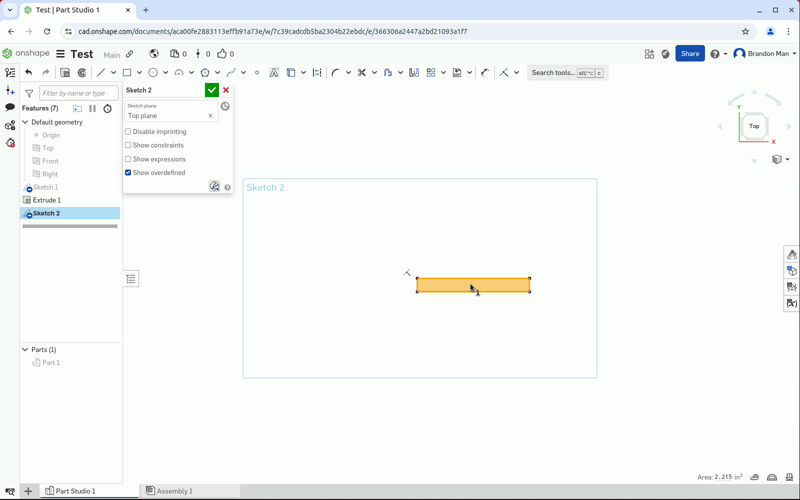
scroll(-6)
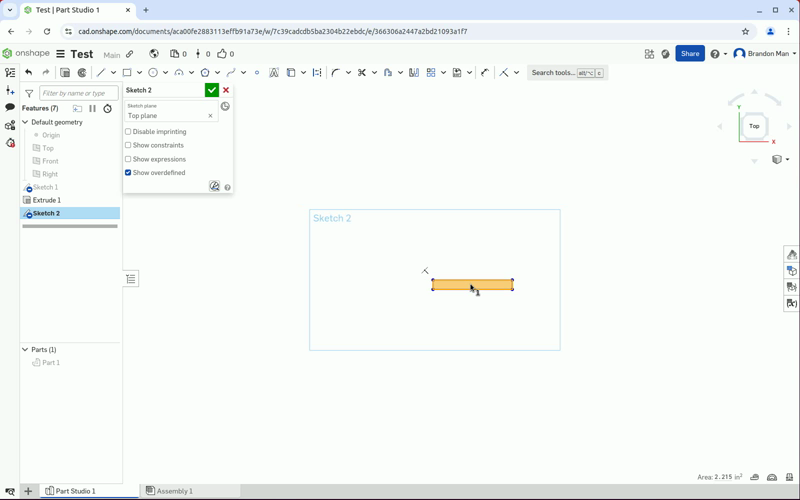
scroll(-6)
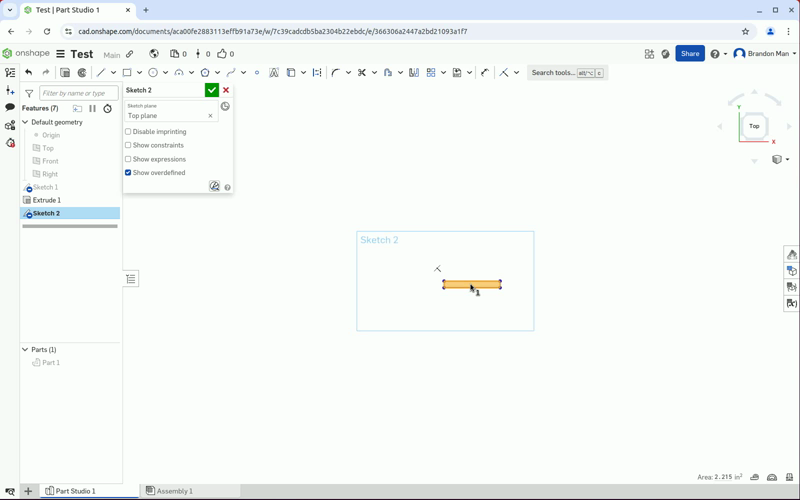
scroll(-6)
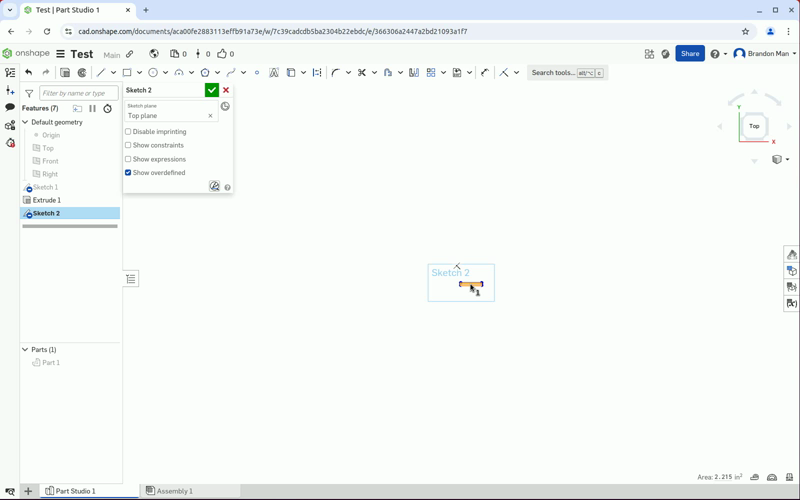
mouse_move(73, 352)
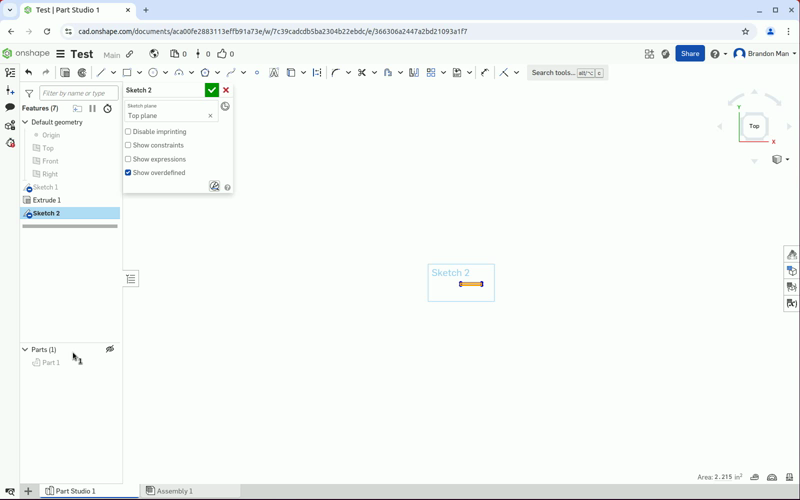
key(shift+y)
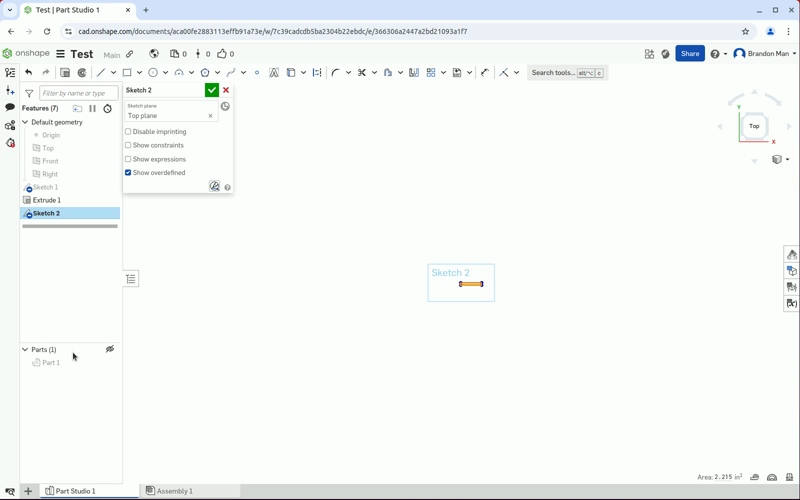
key(shift+e)
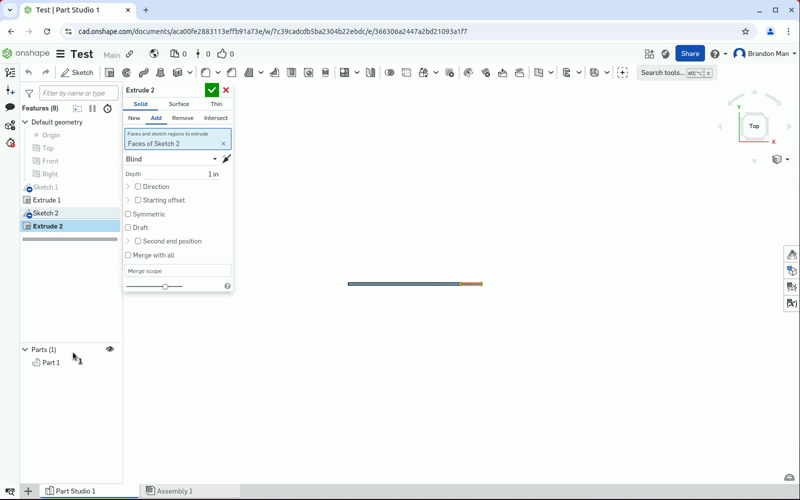
mouse_move(143, 106)
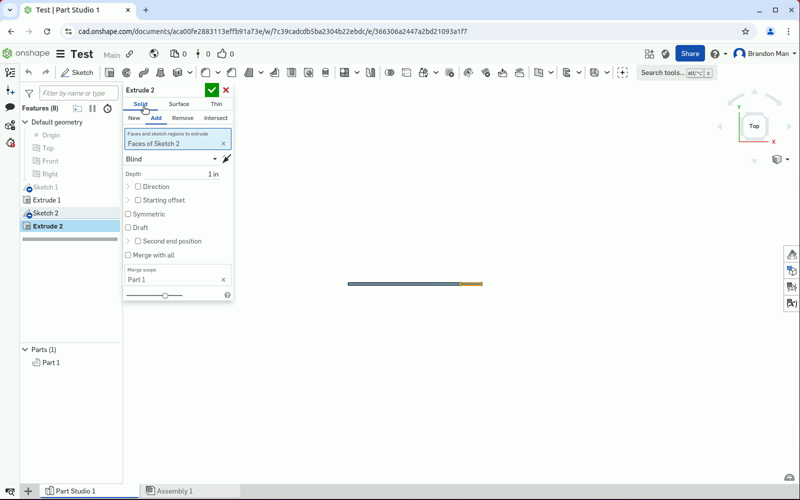
click(143, 106)
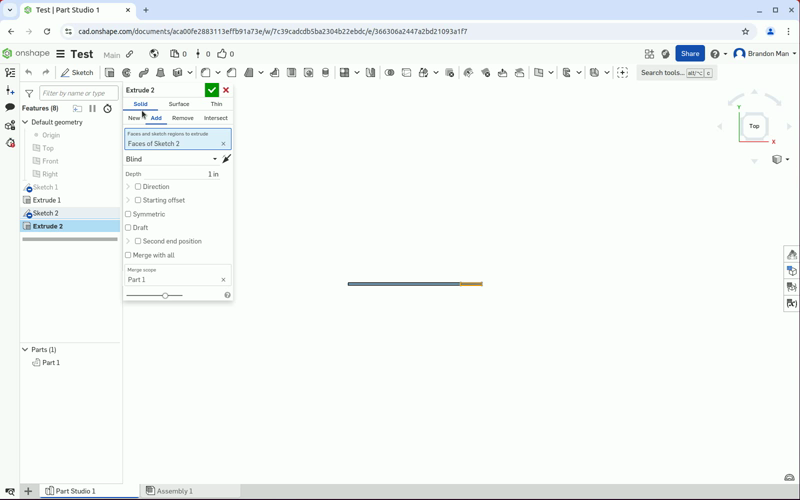
mouse_move(137, 120)
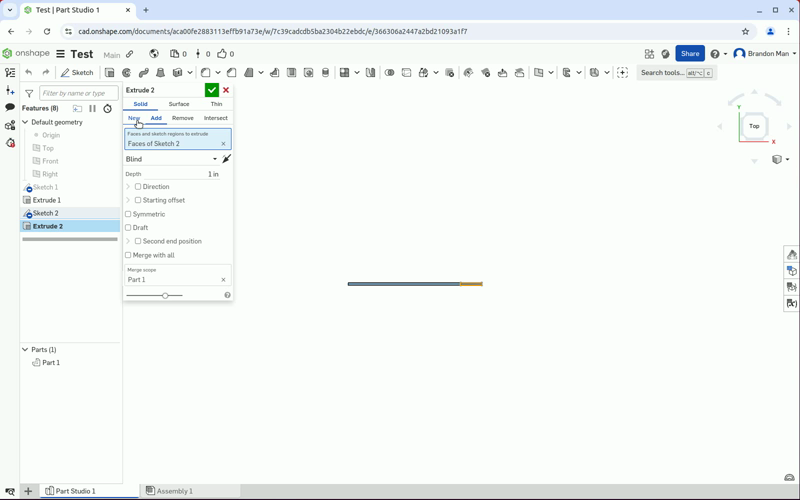
click(137, 120)
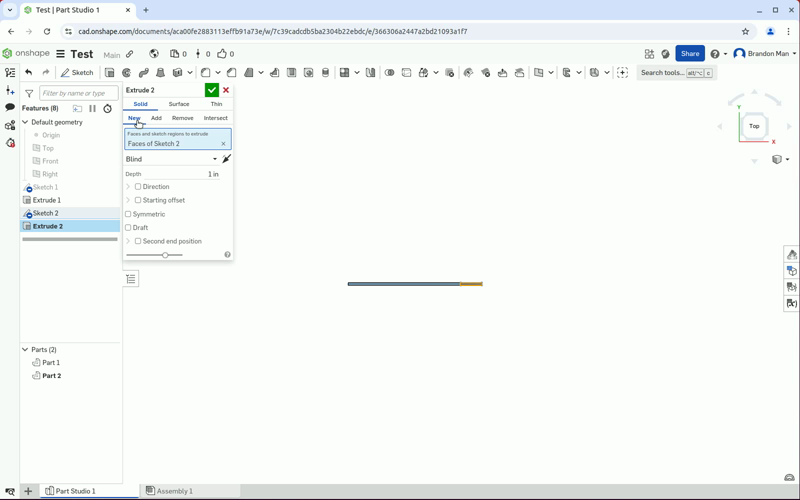
key(tab, 4)
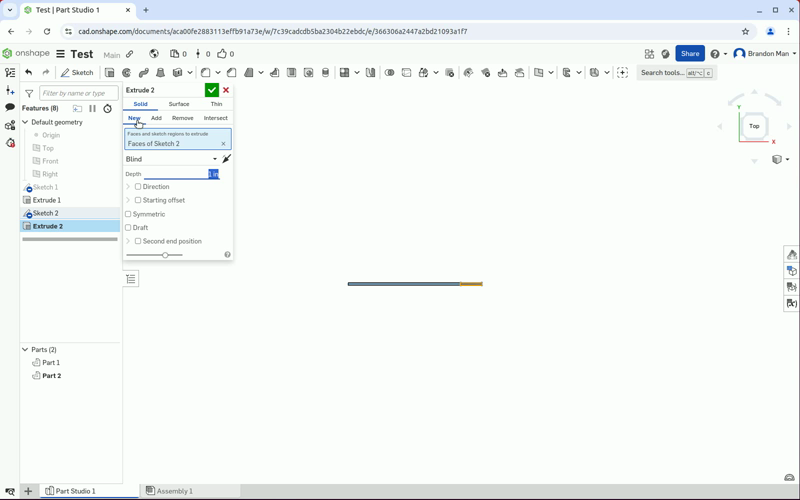
text(1.204)
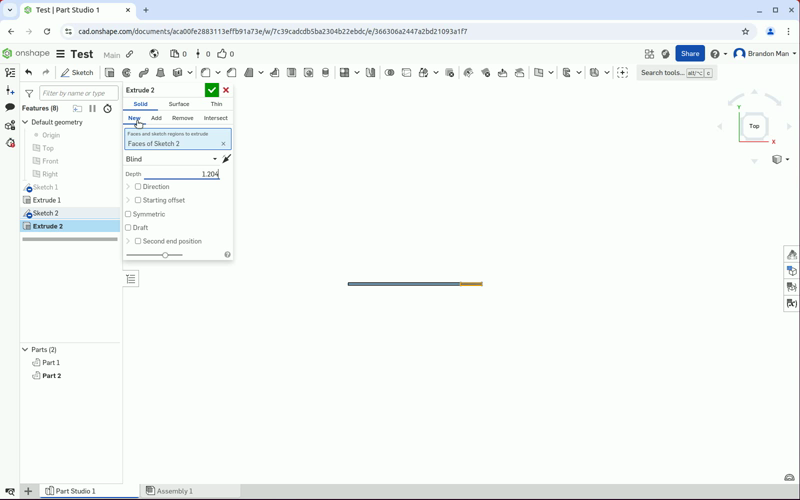
key(enter)
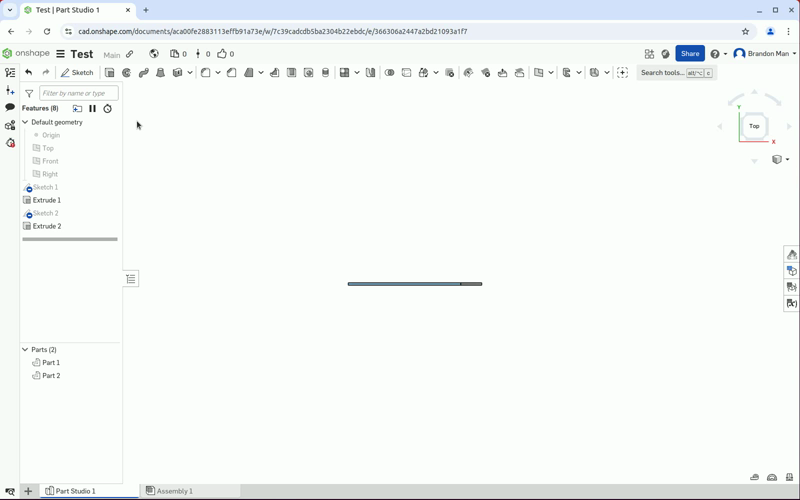
key(shift+h)
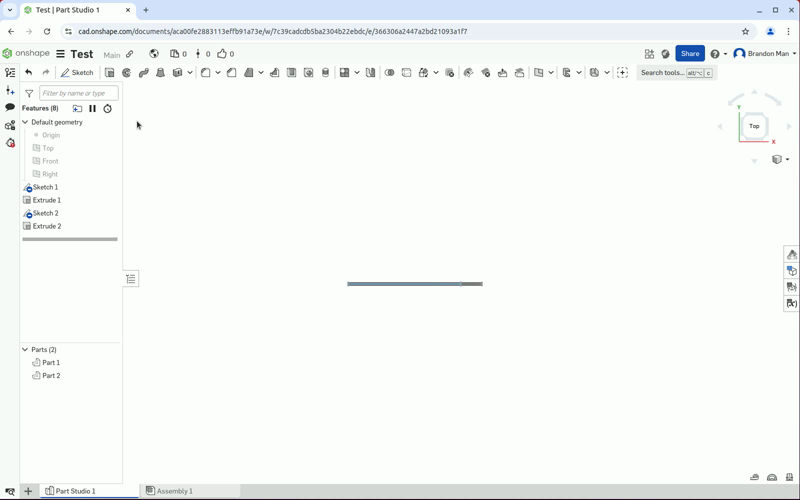
key(shift+h)
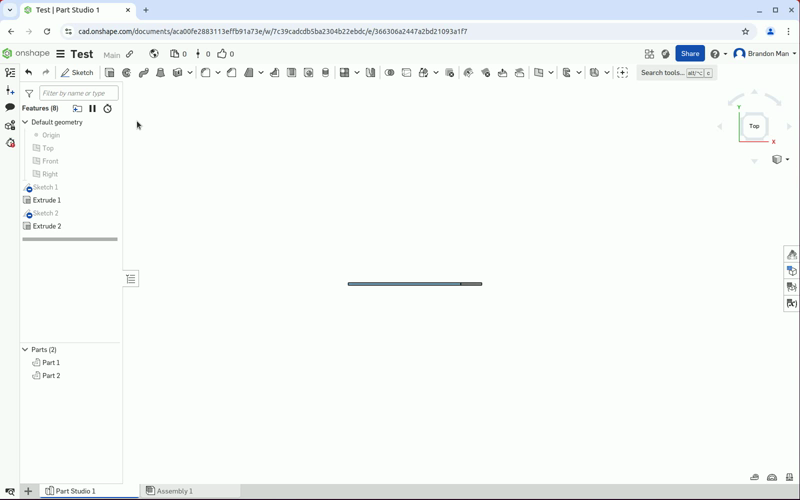
mouse_move(73, 189)
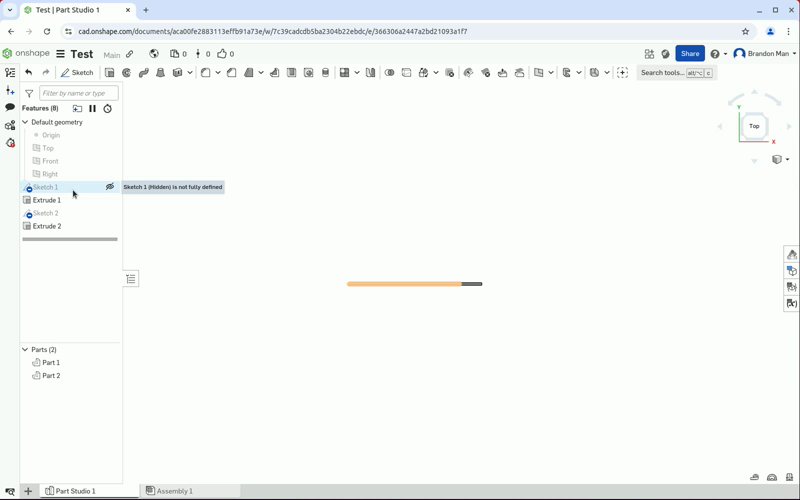
click(73, 189)
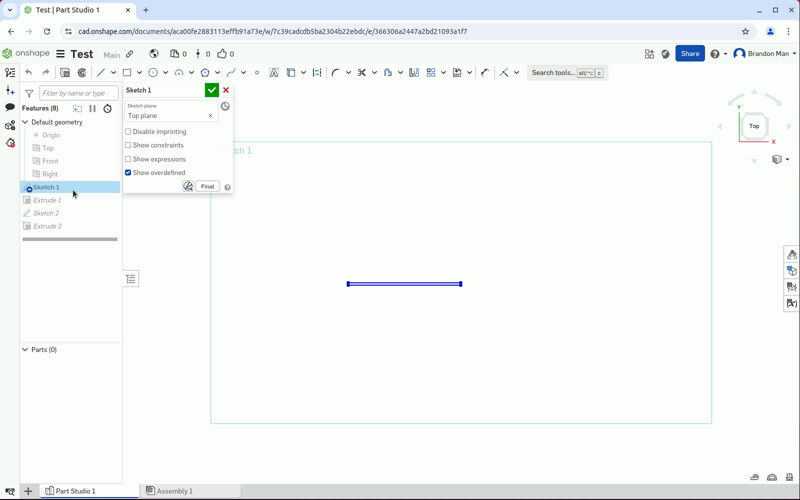
mouse_move(229, 92)
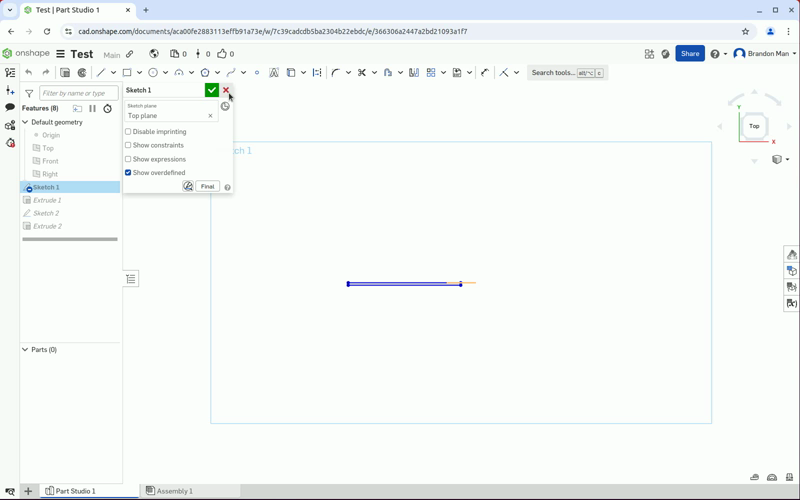
click(229, 92)
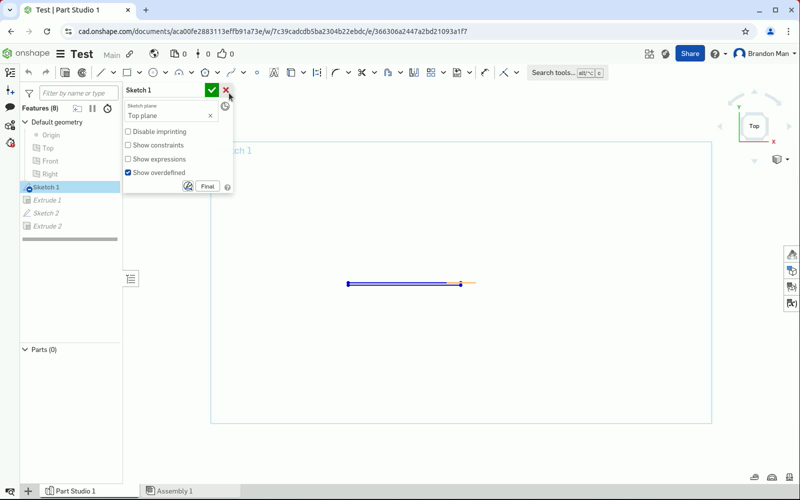
key(shift+s)
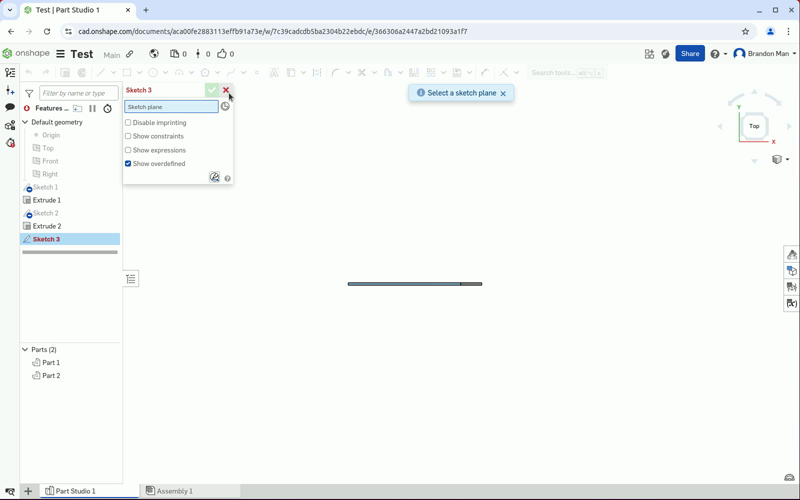
mouse_move(73, 150)
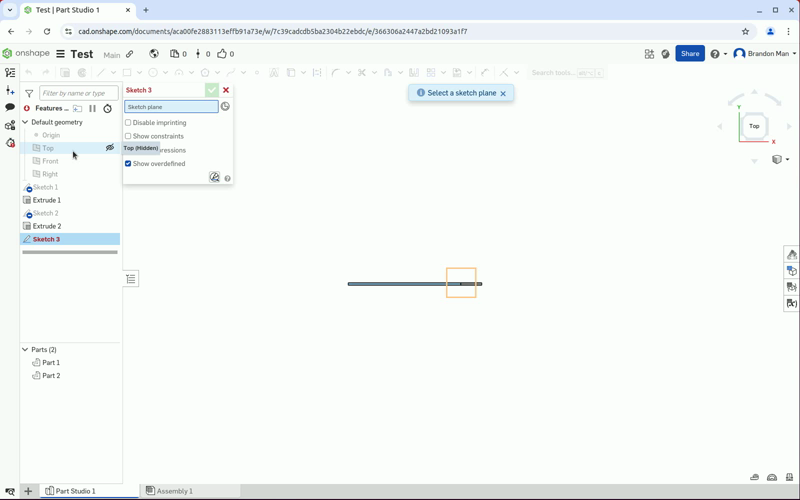
click(73, 150)
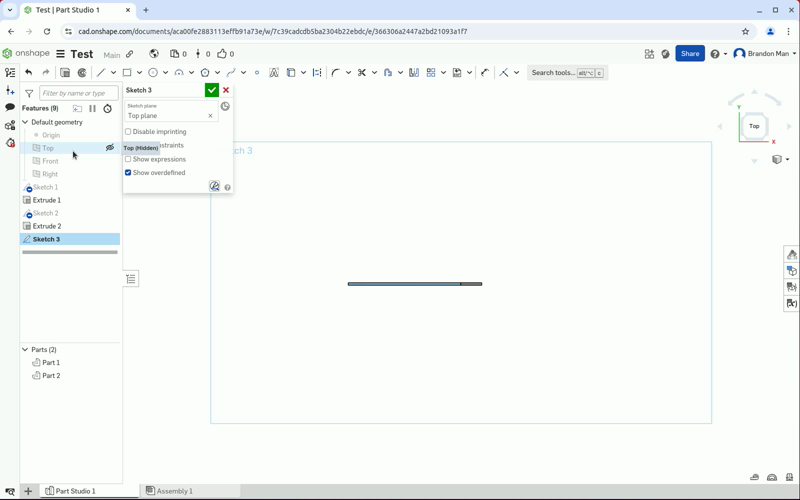
mouse_move(73, 352)
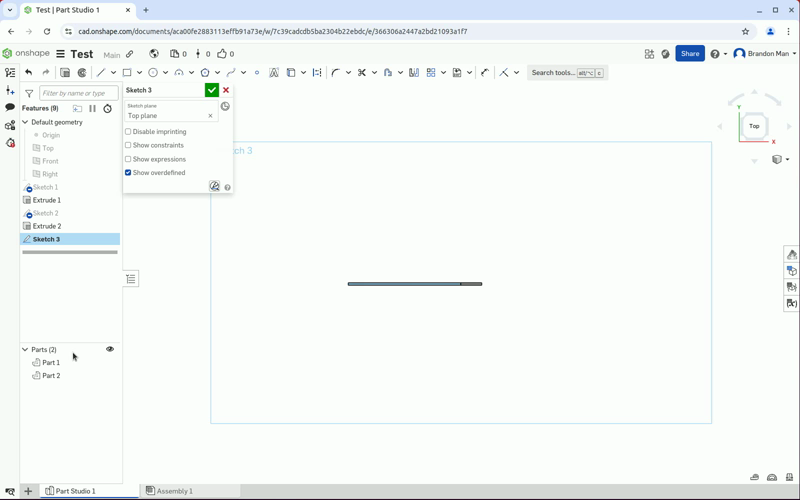
key(y)
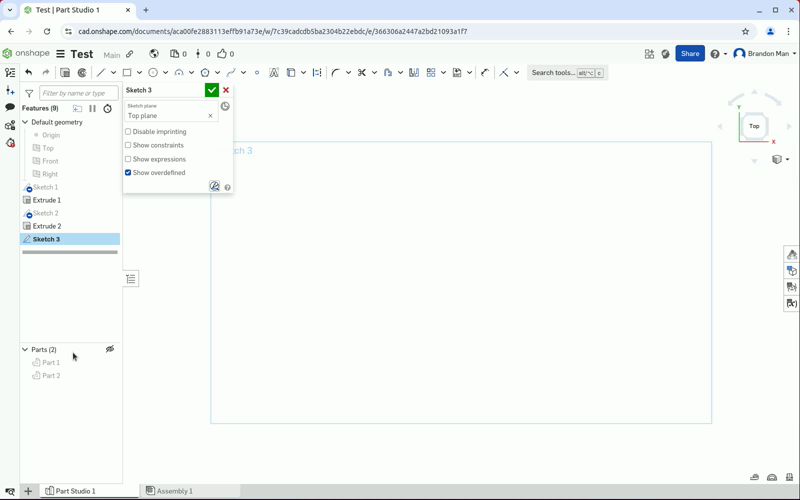
key(l)
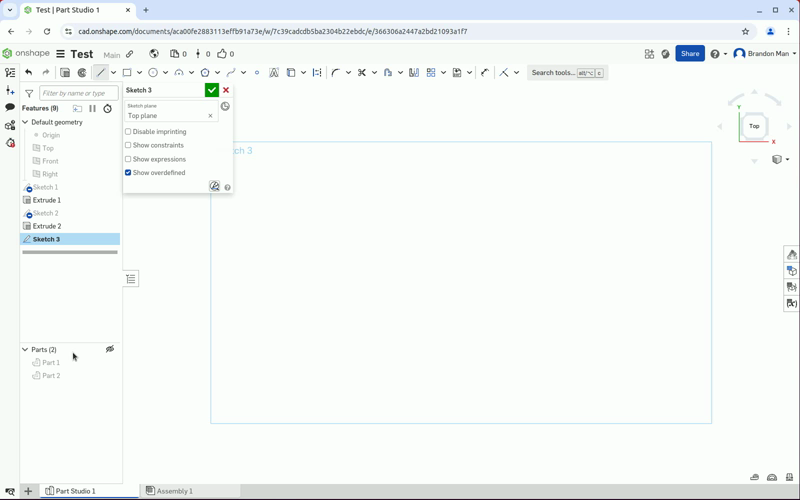
key_down(shift)
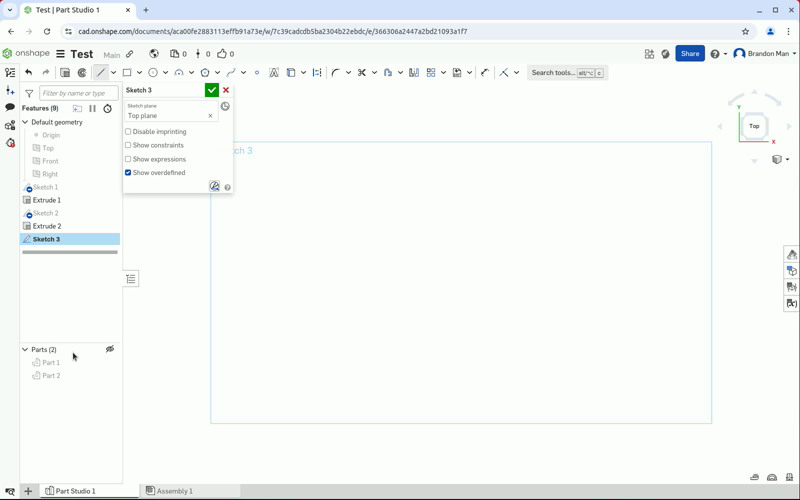
mouse_move(424, 303)
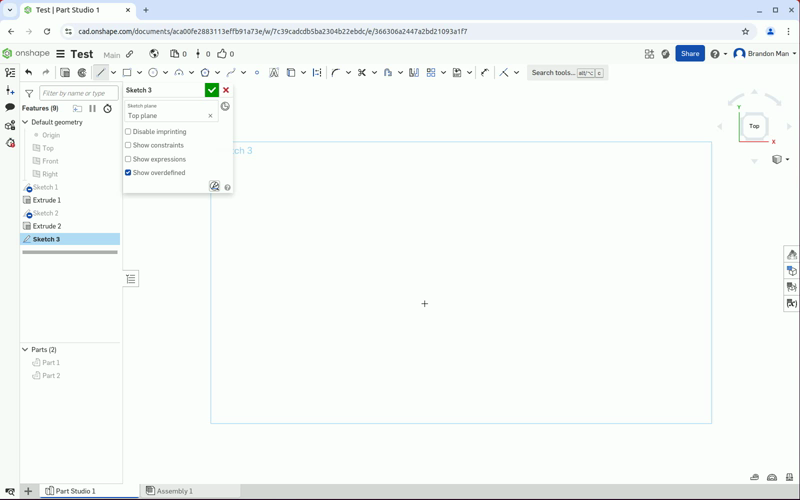
click(424, 303)
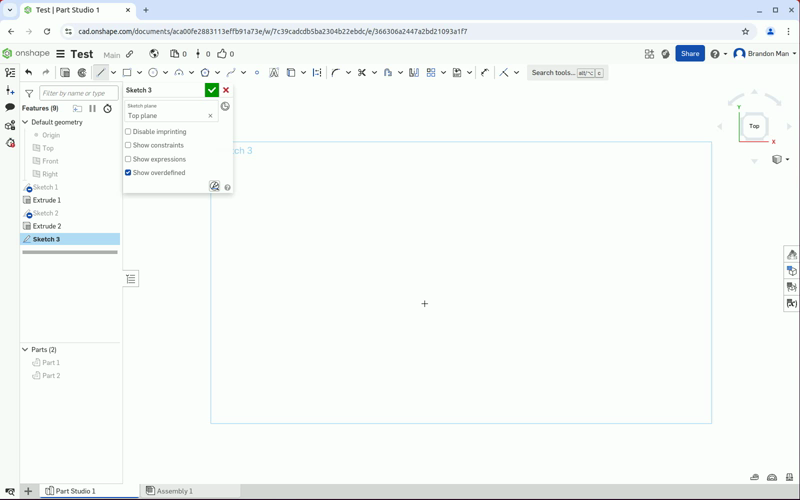
key_up(shift)
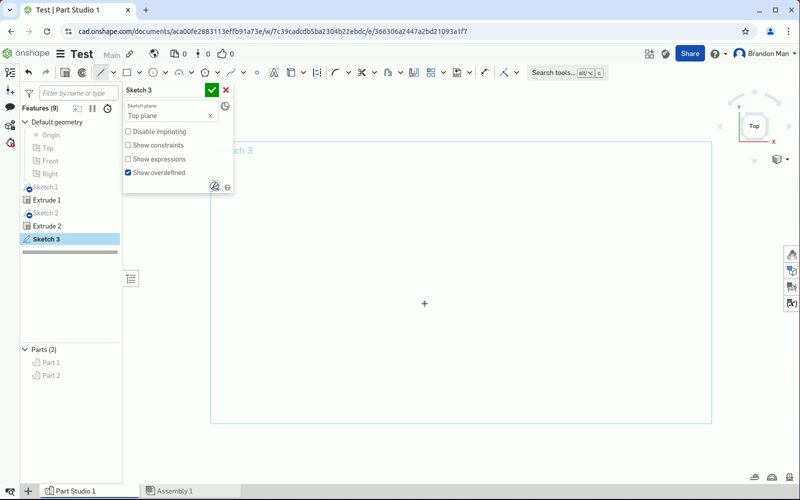
key_down(shift)
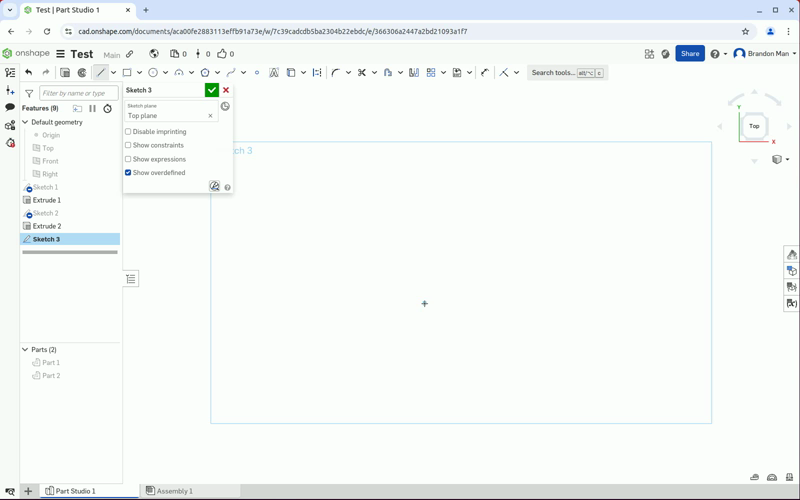
mouse_move(534, 303)
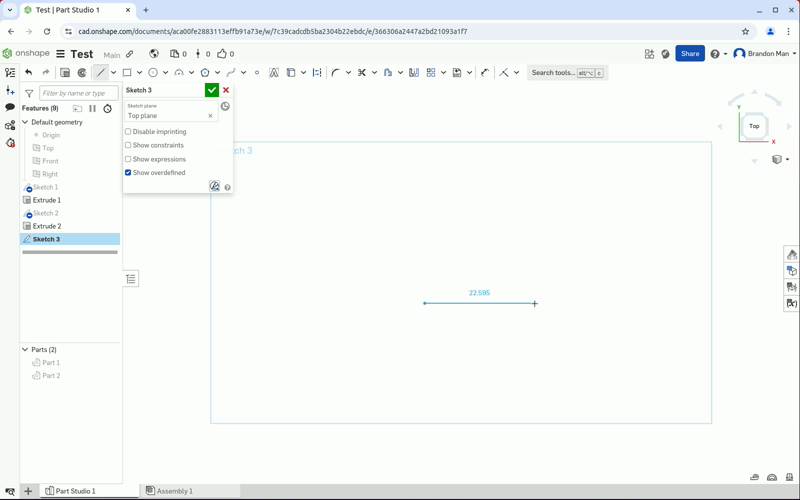
click(534, 303)
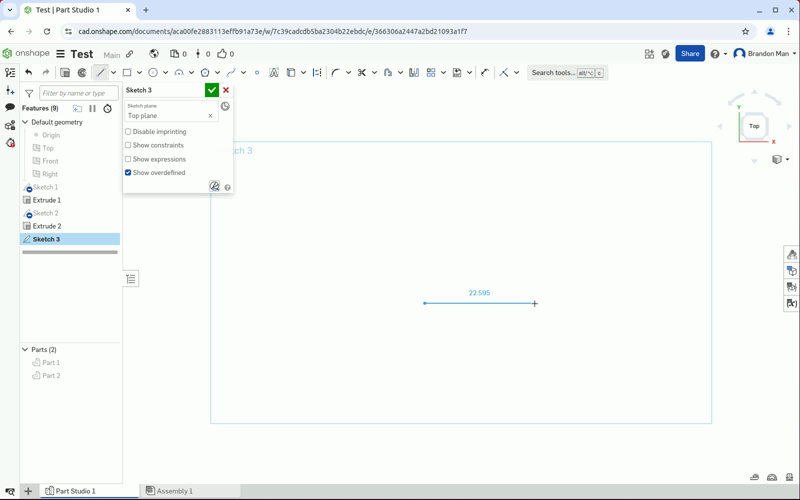
key_up(shift)
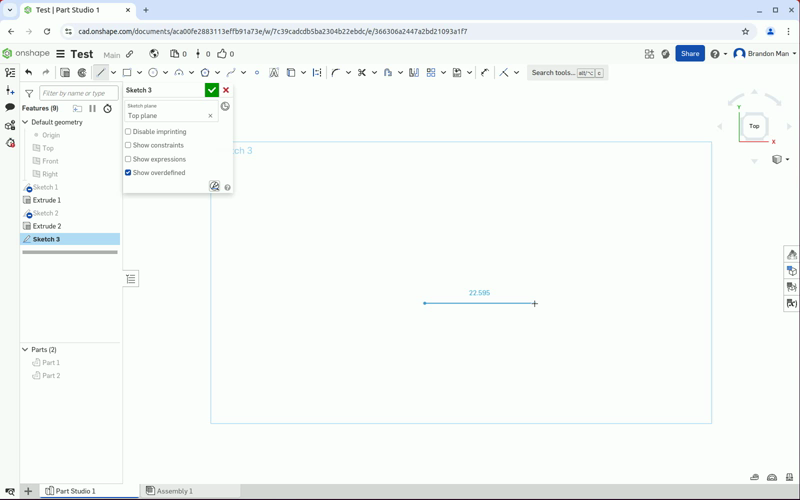
key_down(shift)
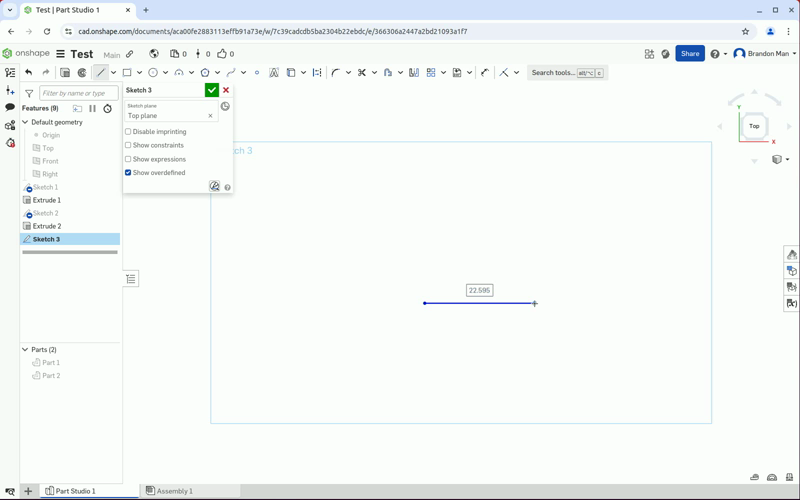
mouse_move(564, 303)
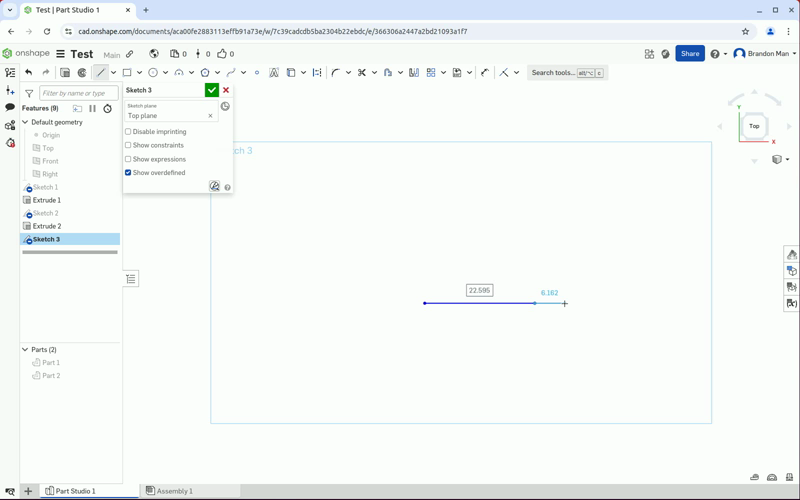
mouse_move(534, 300)
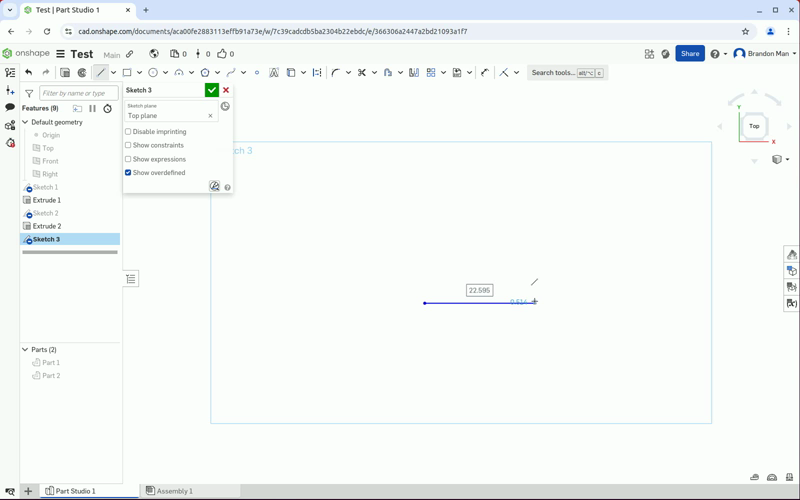
scroll(6)
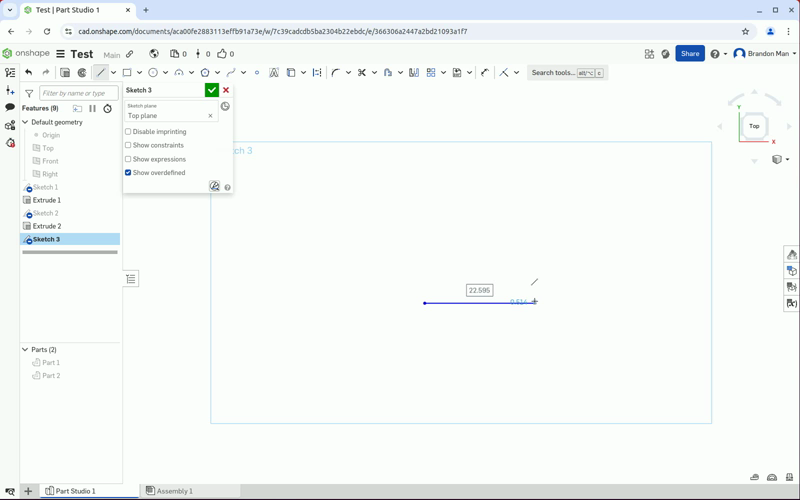
scroll(6)
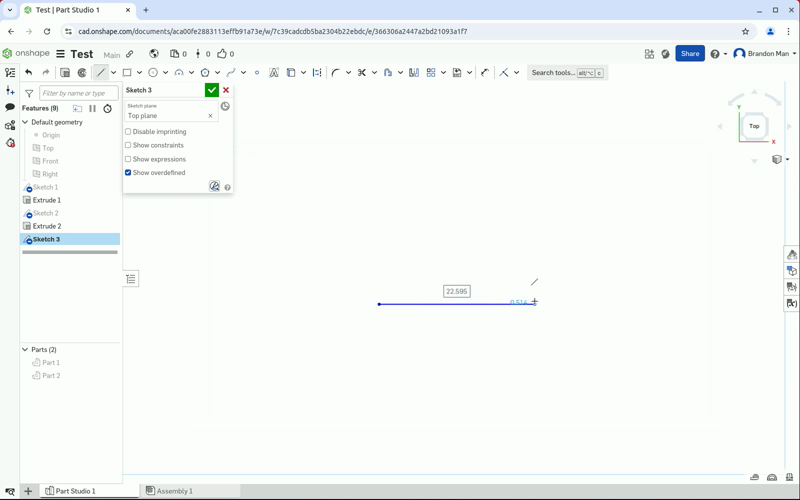
scroll(6)
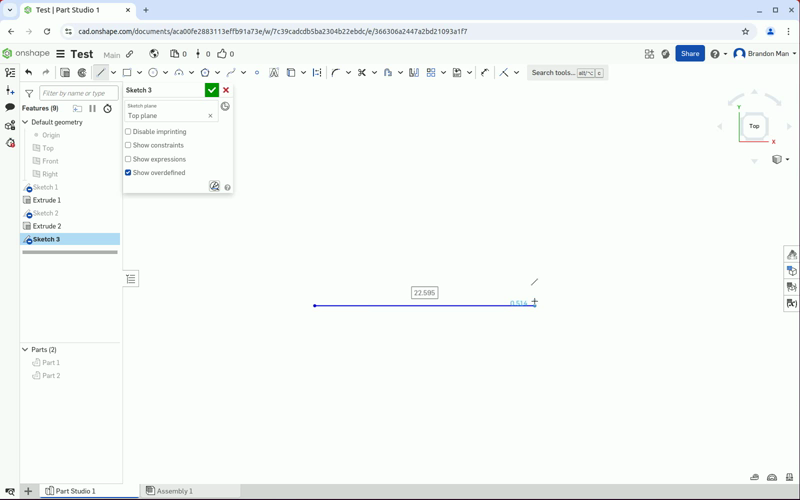
scroll(6)
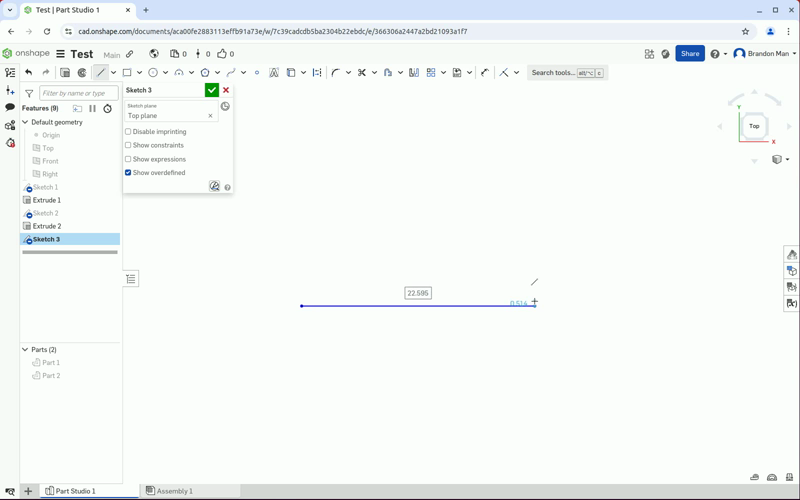
scroll(6)
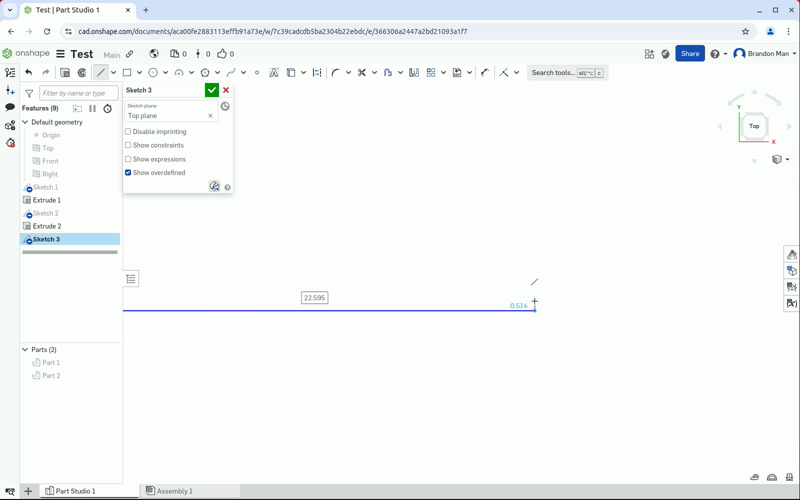
scroll(6)
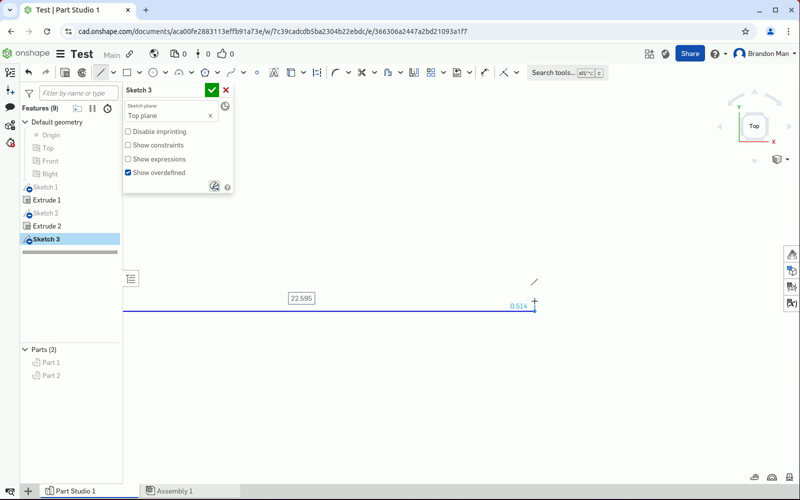
scroll(6)
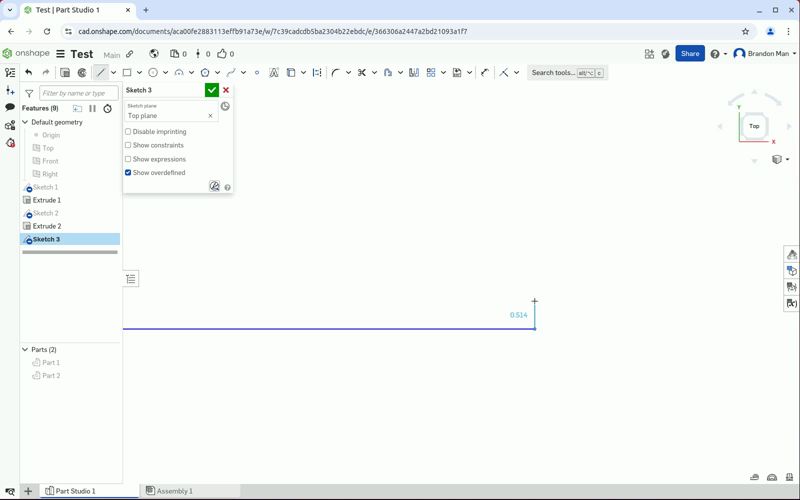
click(534, 300)
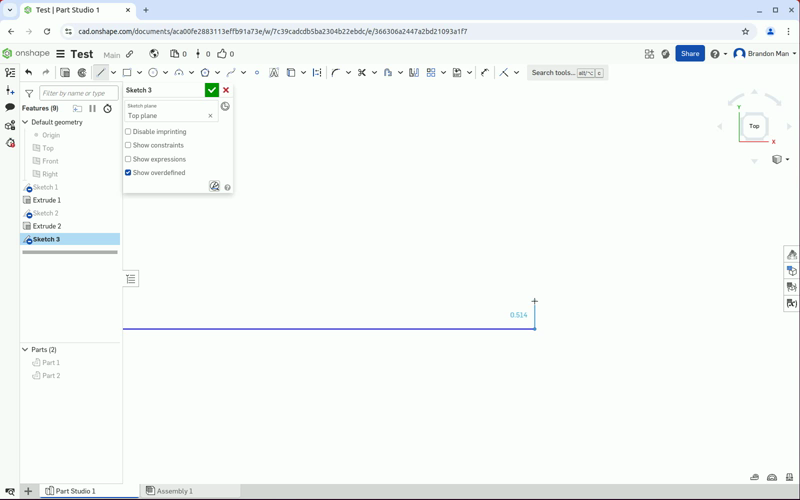
scroll(-6)
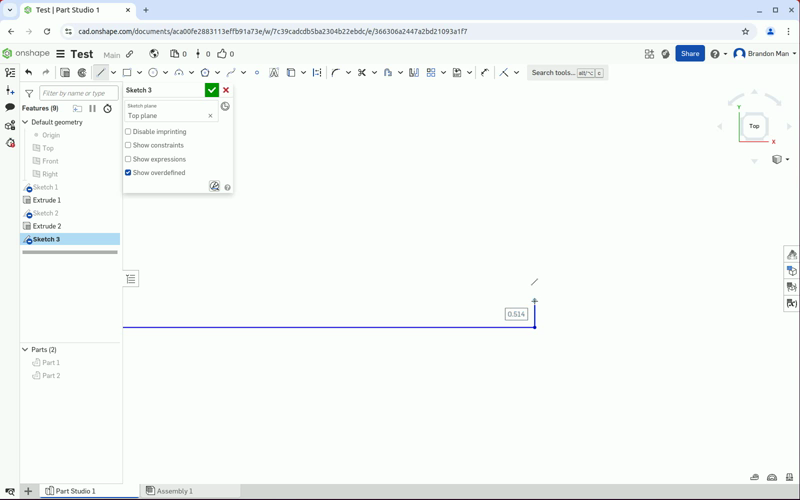
scroll(-6)
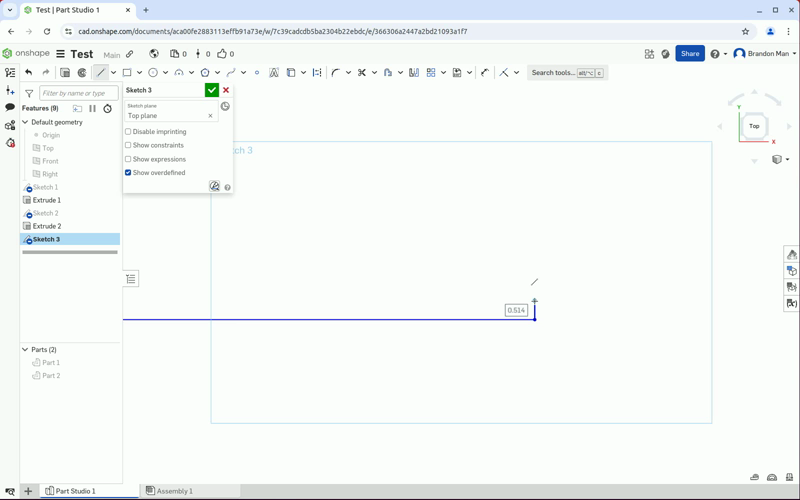
scroll(-6)
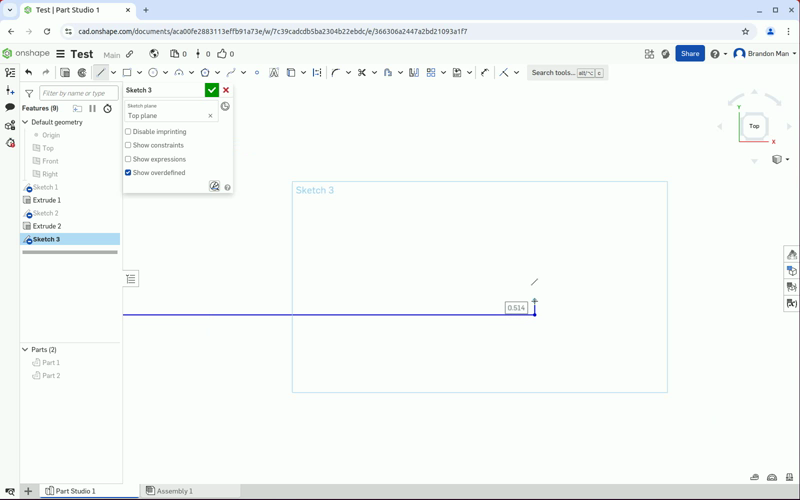
scroll(-6)
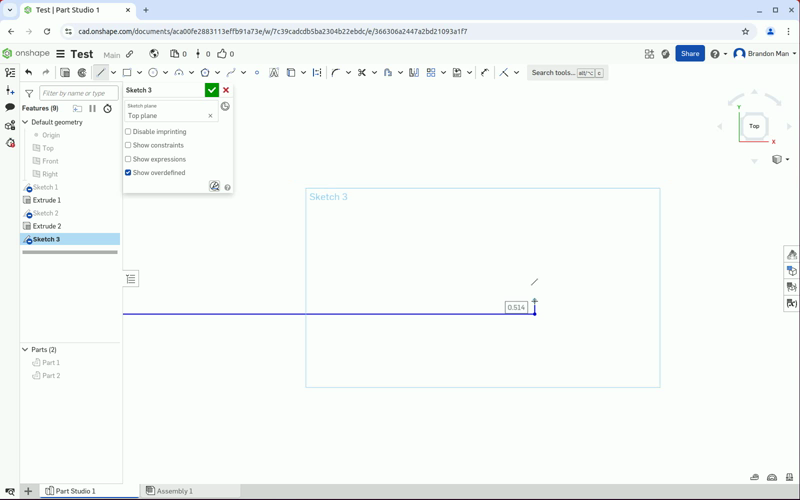
scroll(-6)
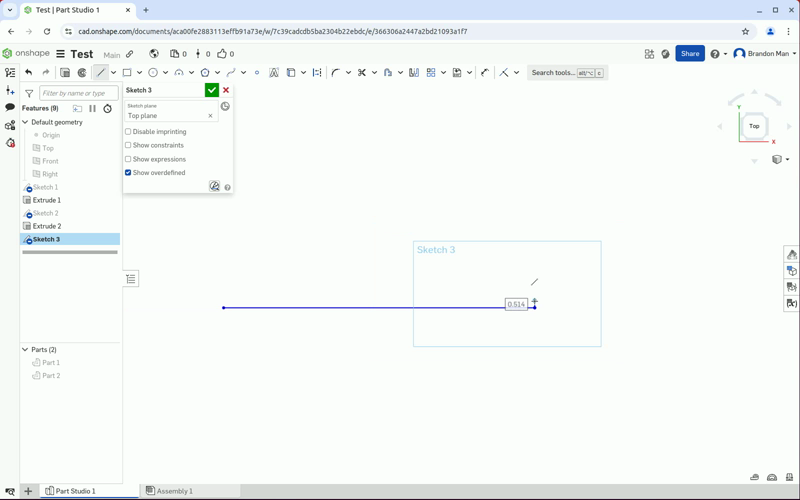
scroll(-6)
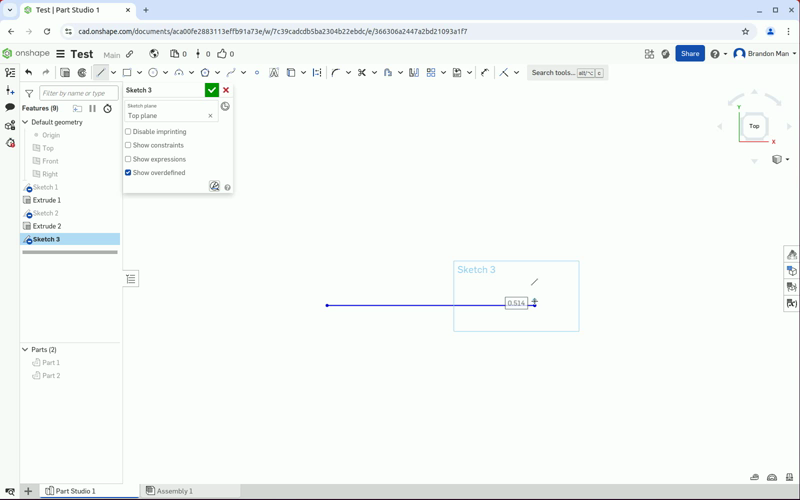
scroll(-6)
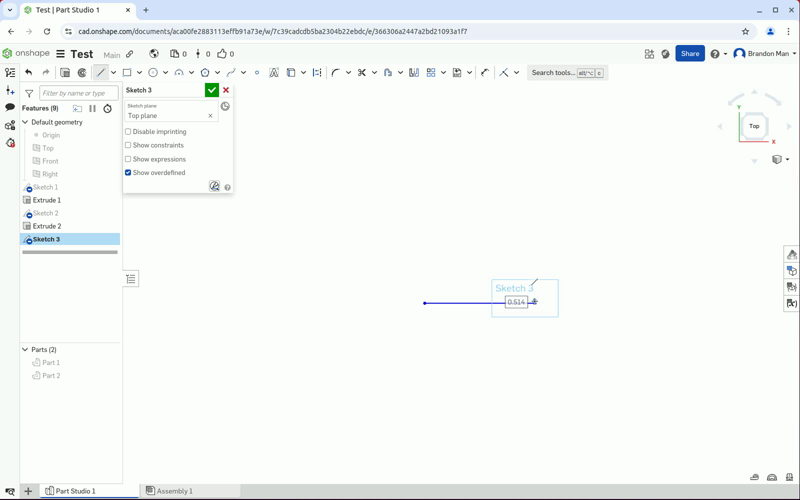
key_up(shift)
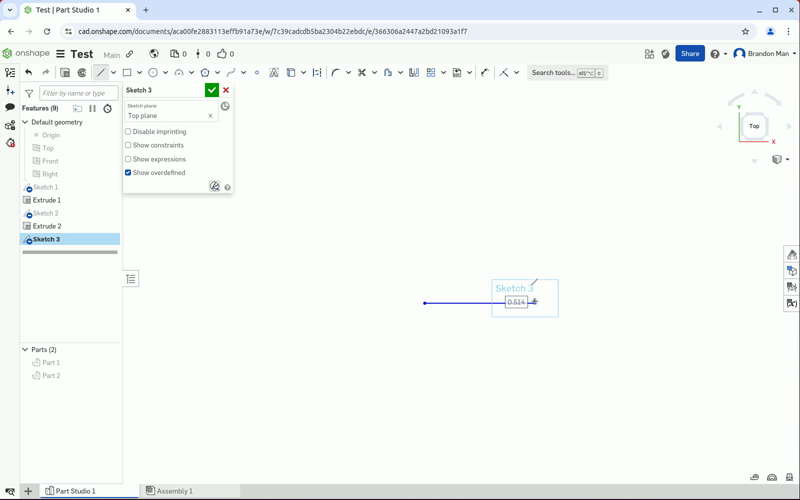
key_down(shift)
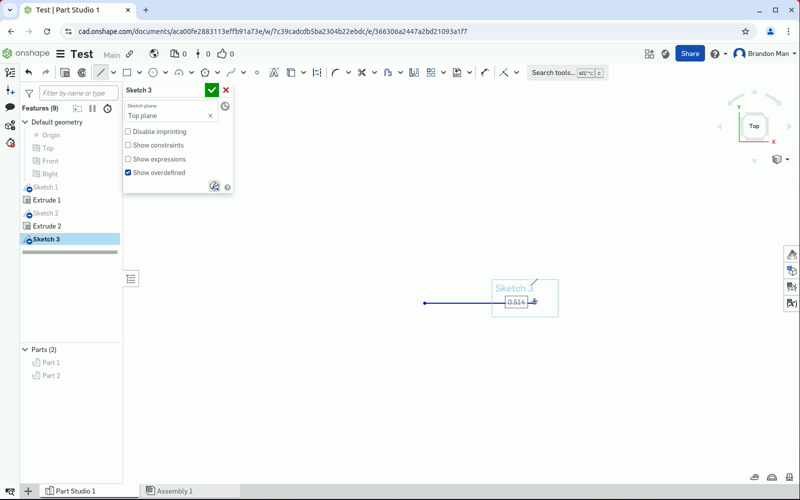
mouse_move(424, 300)
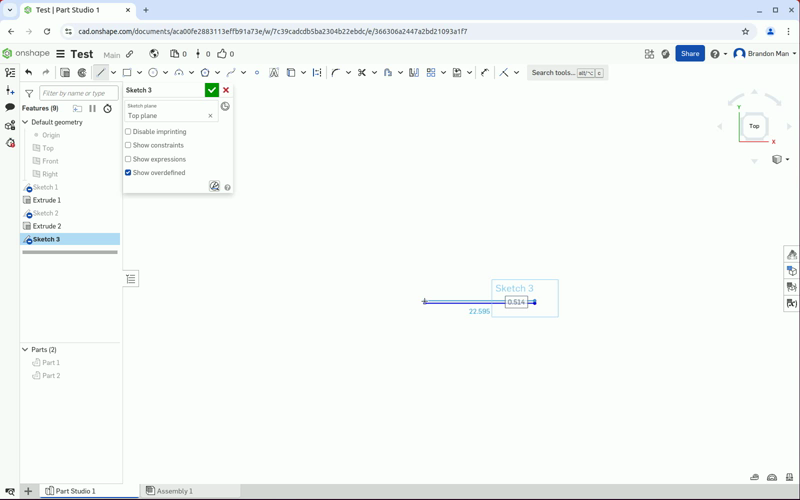
scroll(6)
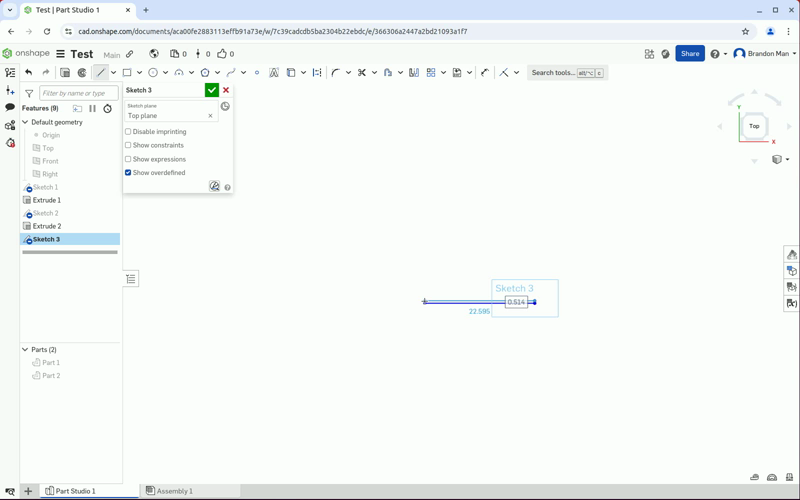
scroll(6)
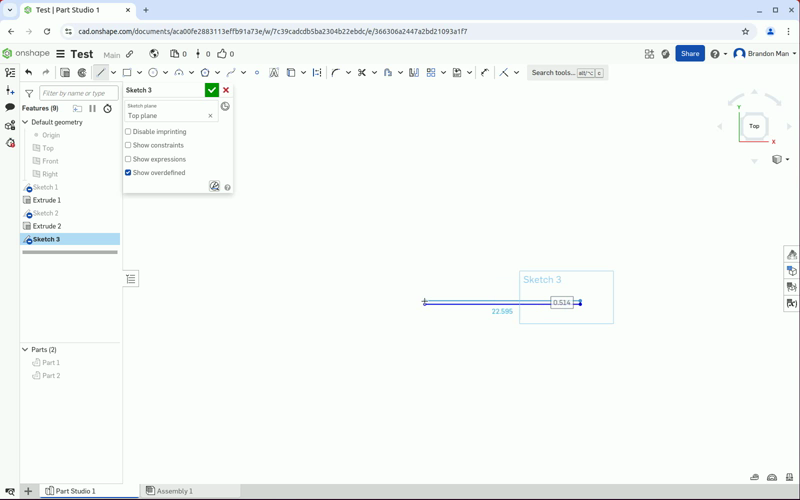
scroll(6)
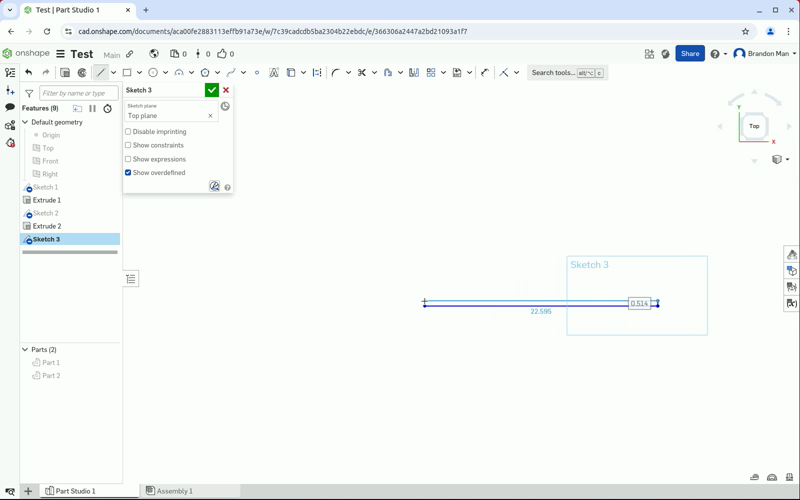
scroll(6)
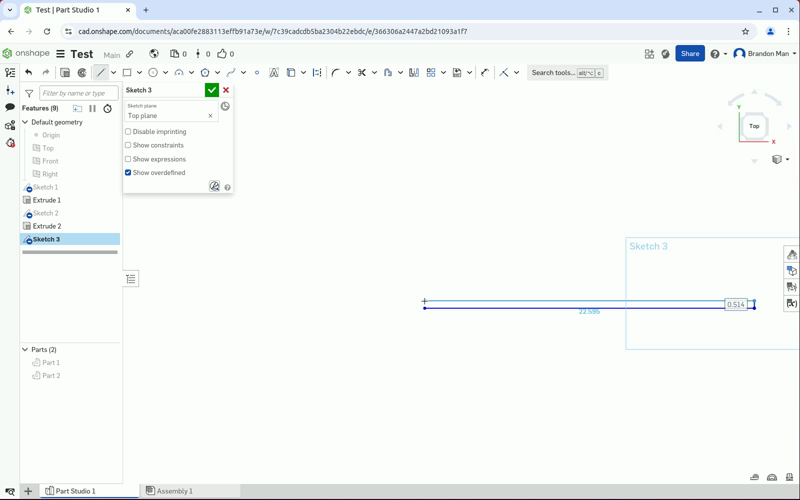
scroll(6)
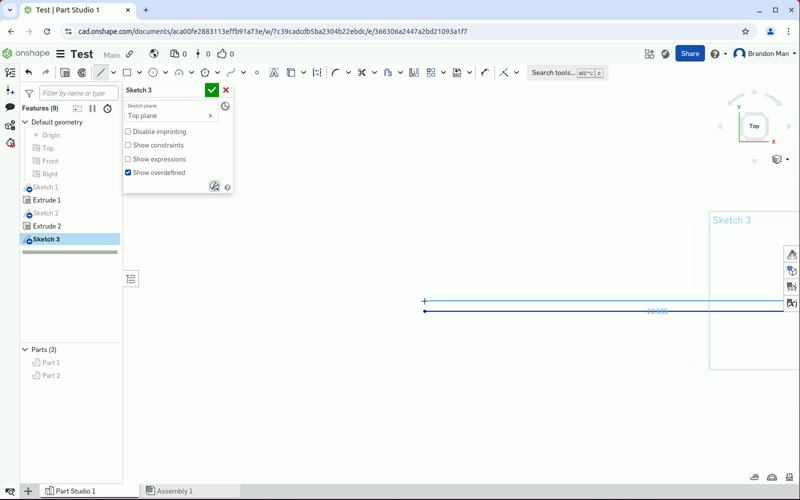
scroll(6)
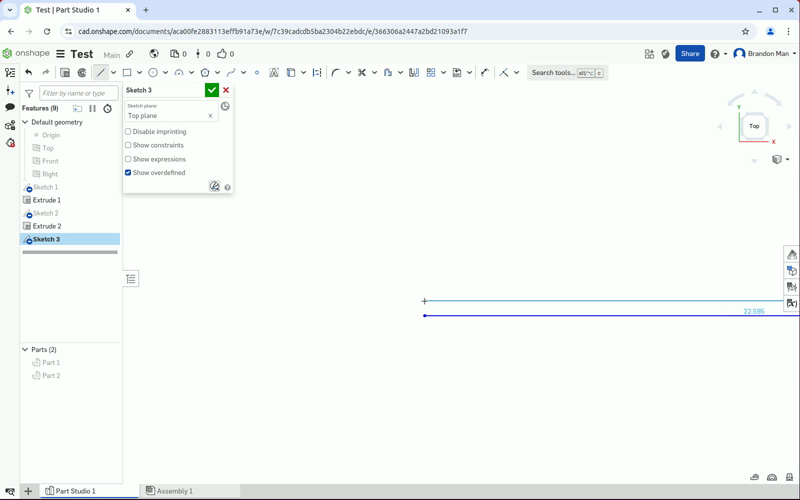
scroll(6)
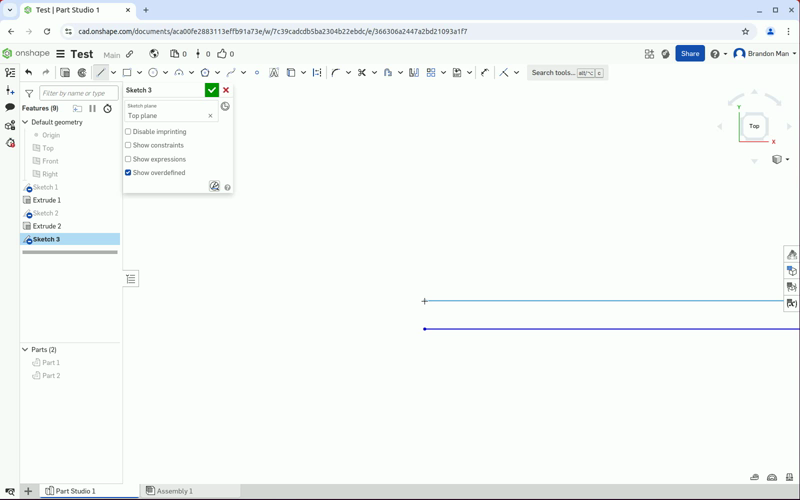
click(424, 300)
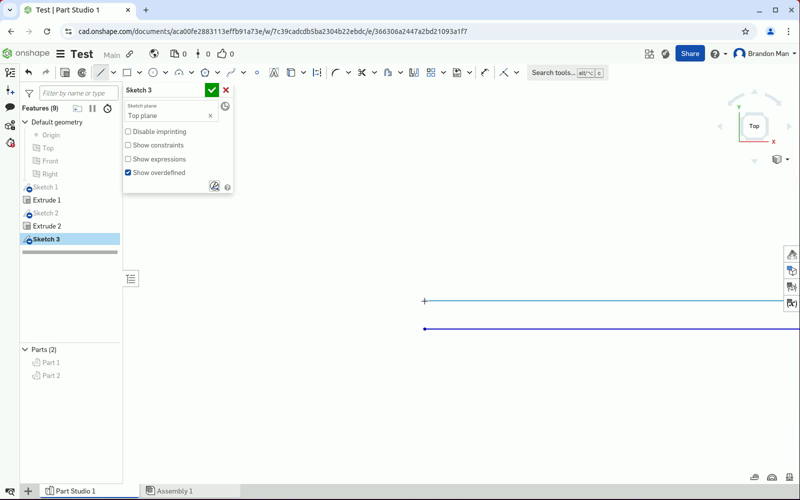
scroll(-6)
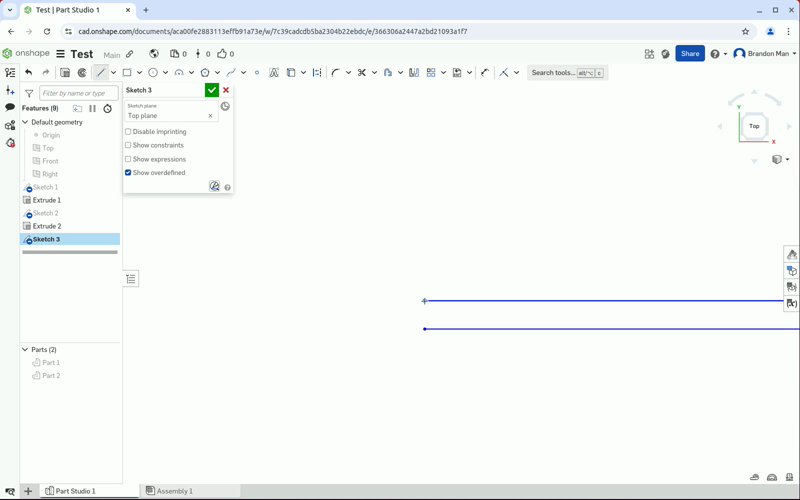
scroll(-6)
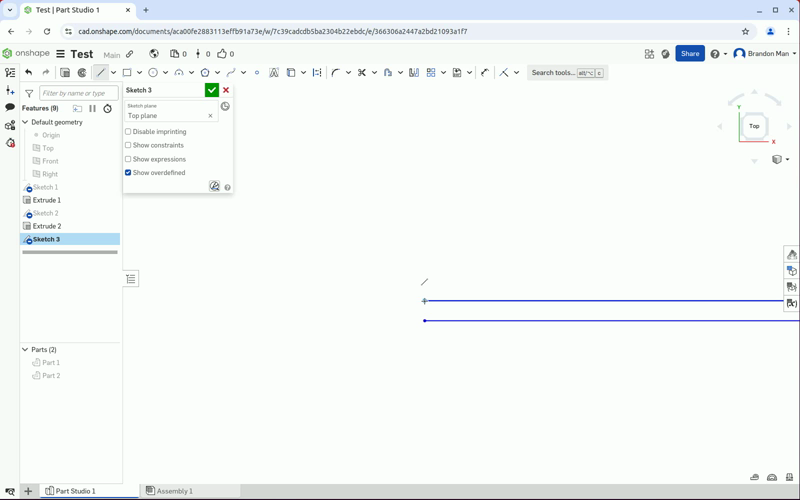
scroll(-6)
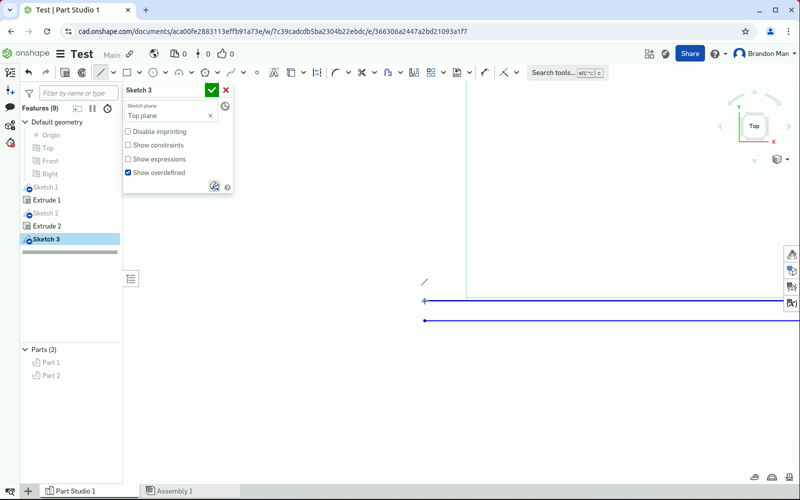
scroll(-6)
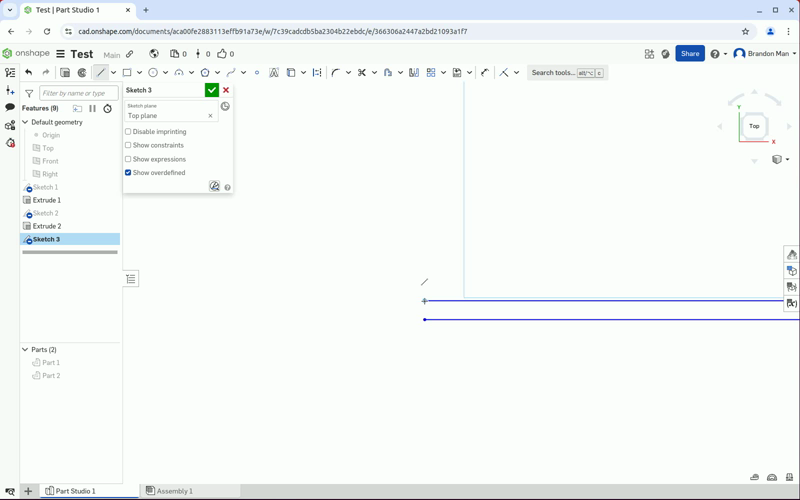
scroll(-6)
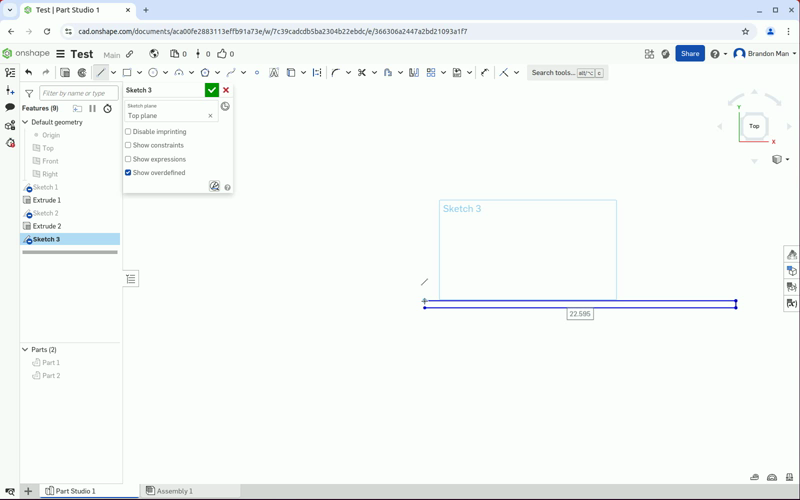
scroll(-6)
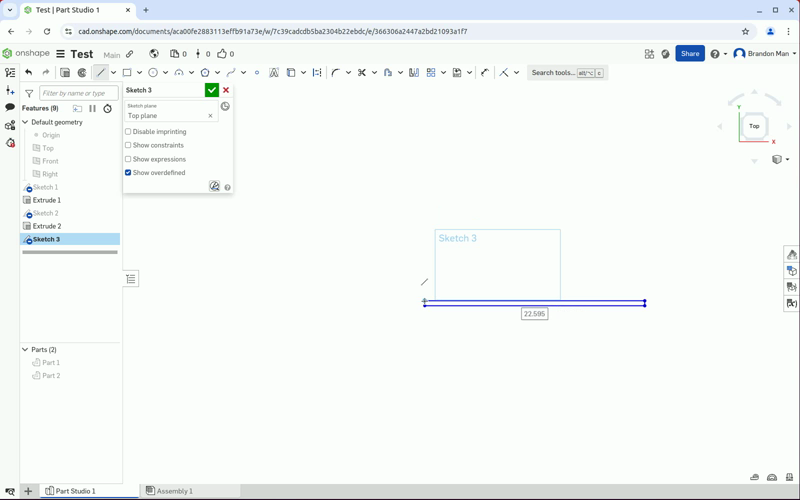
scroll(-6)
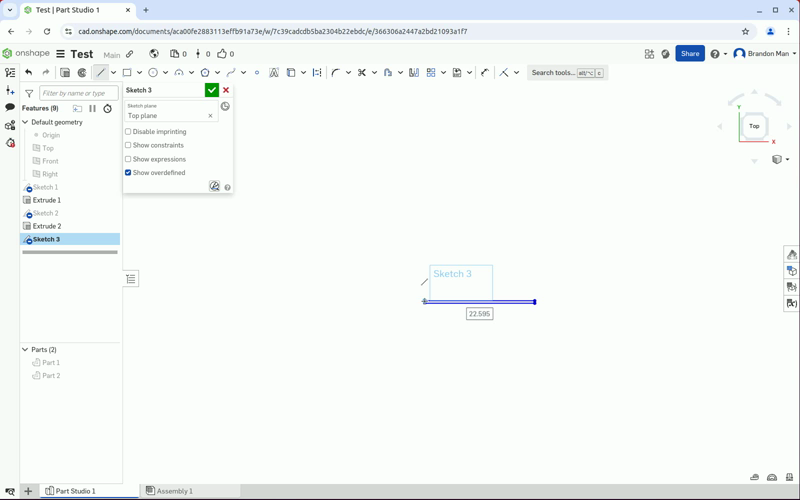
key_up(shift)
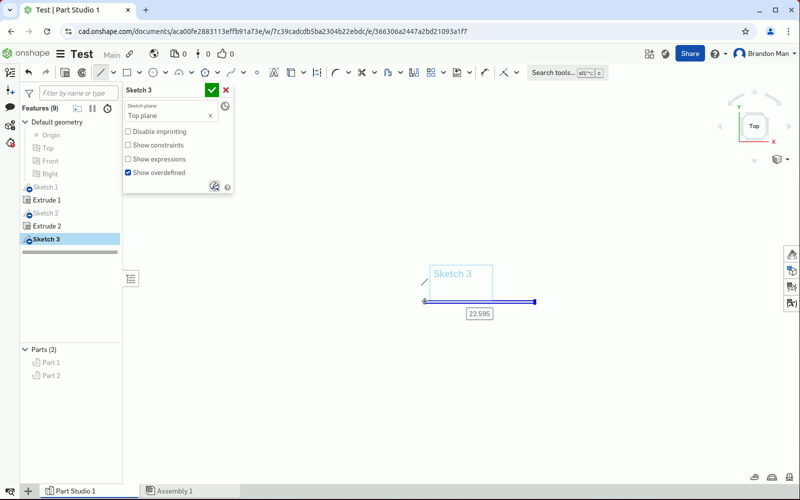
mouse_move(454, 300)
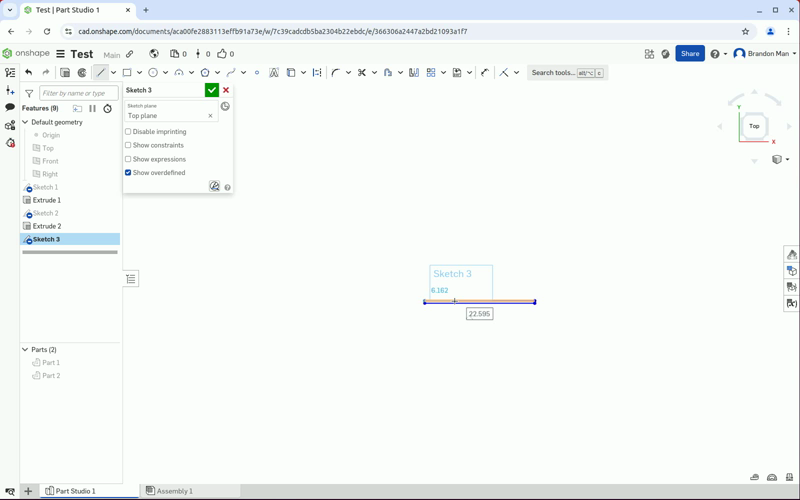
key_down(shift)
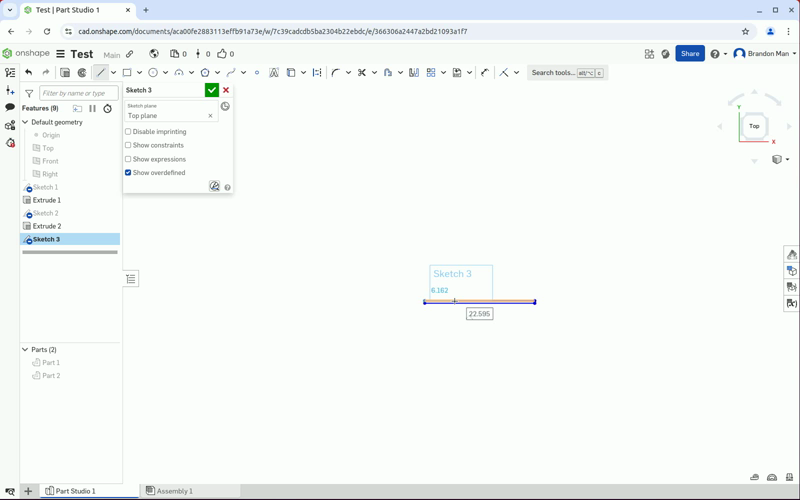
mouse_move(424, 303)
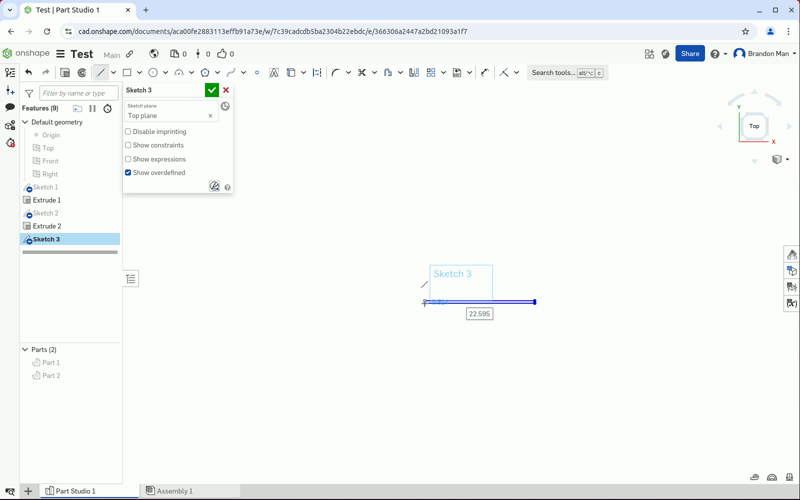
scroll(6)
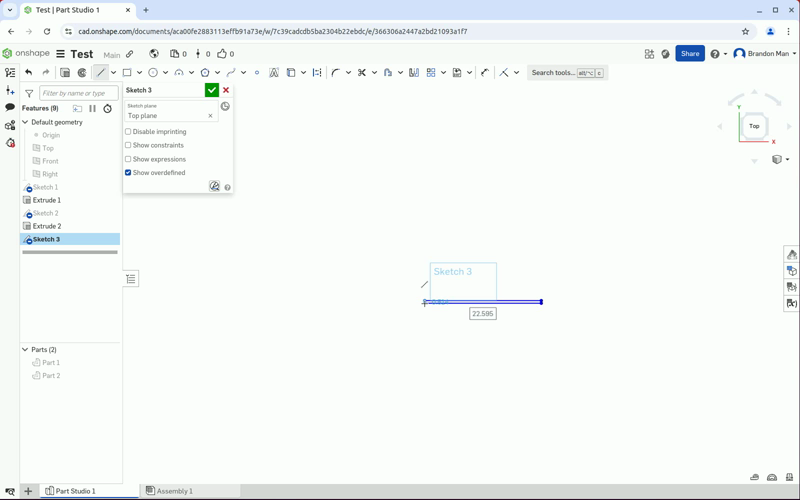
scroll(6)
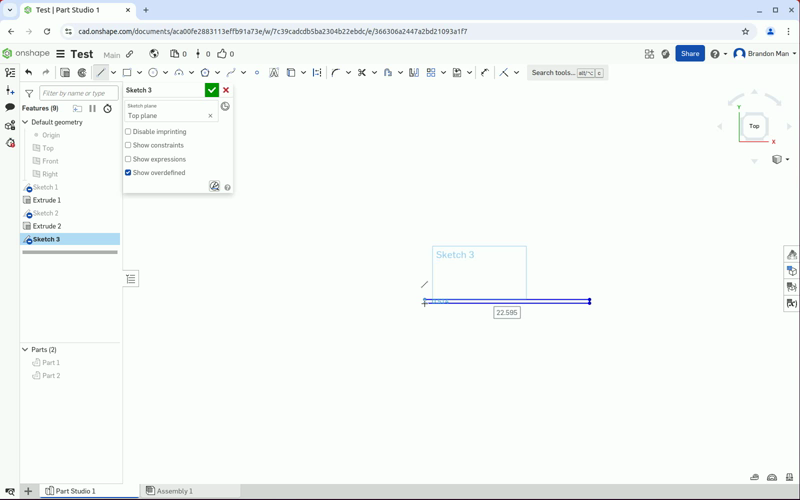
scroll(6)
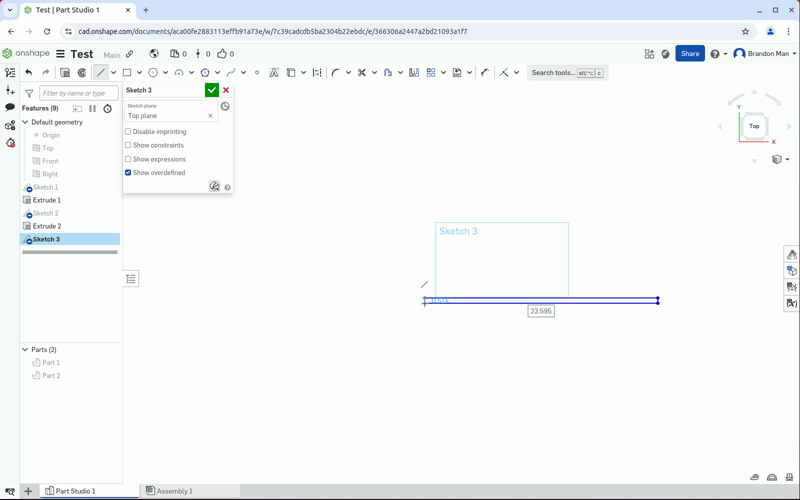
scroll(6)
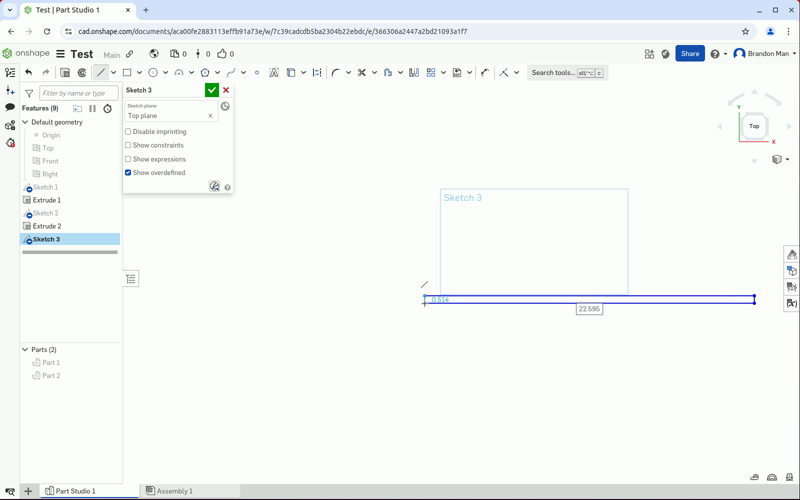
scroll(6)
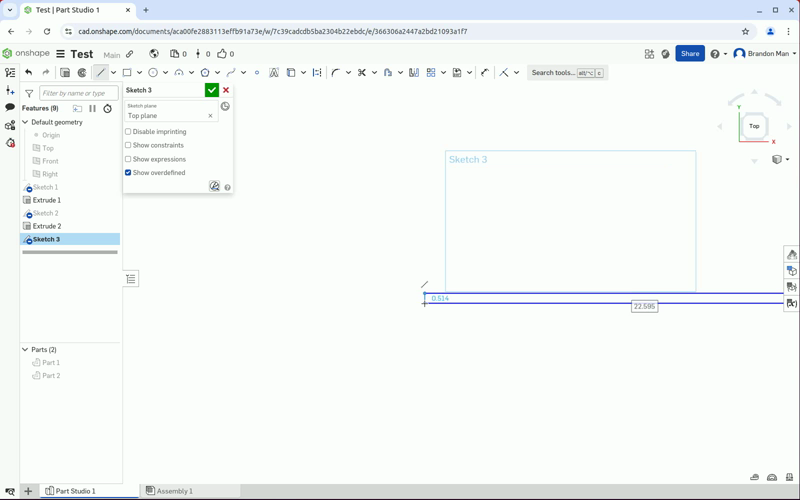
scroll(6)
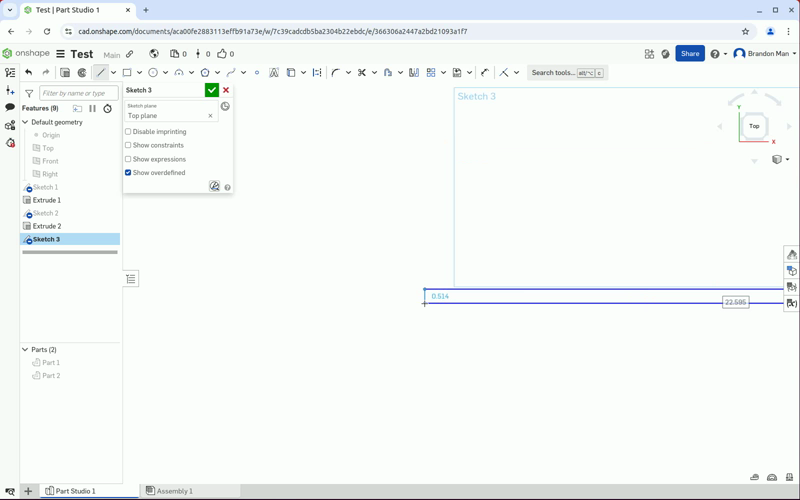
scroll(6)
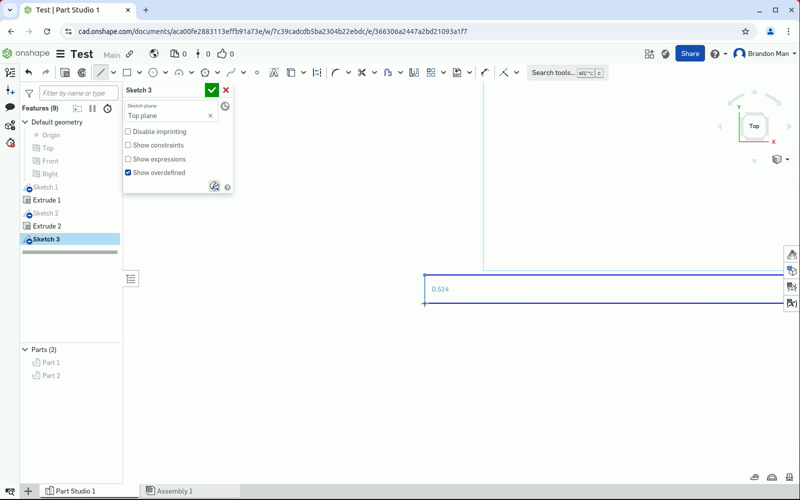
key_up(shift)
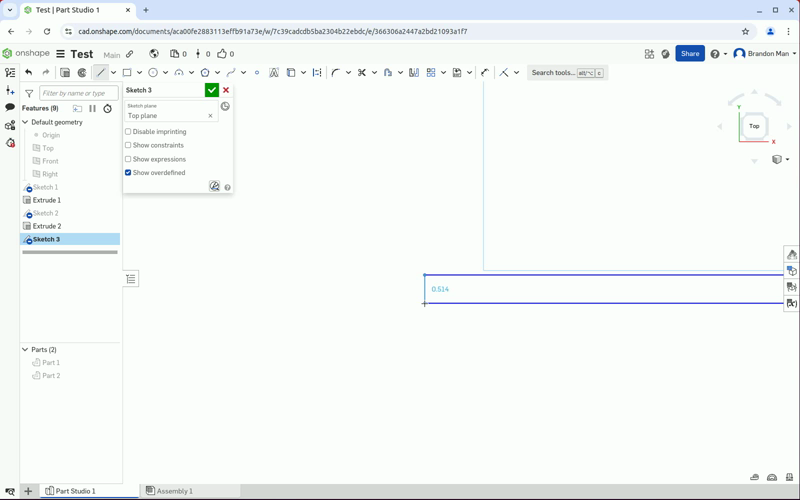
click(424, 303)
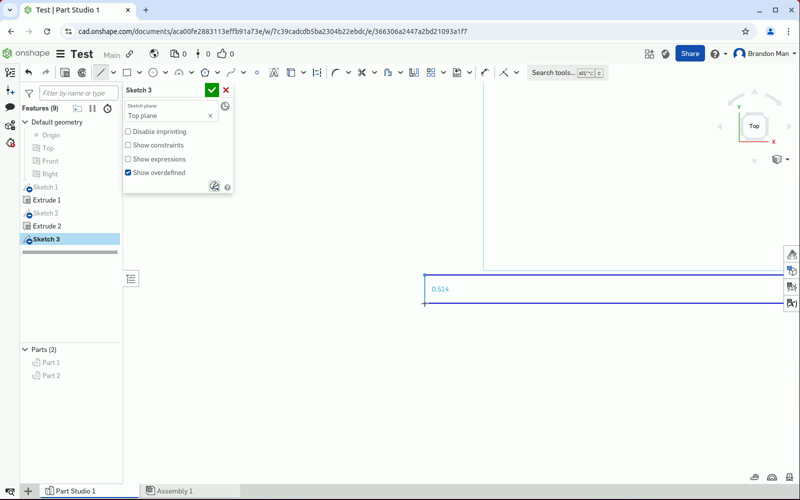
scroll(-6)
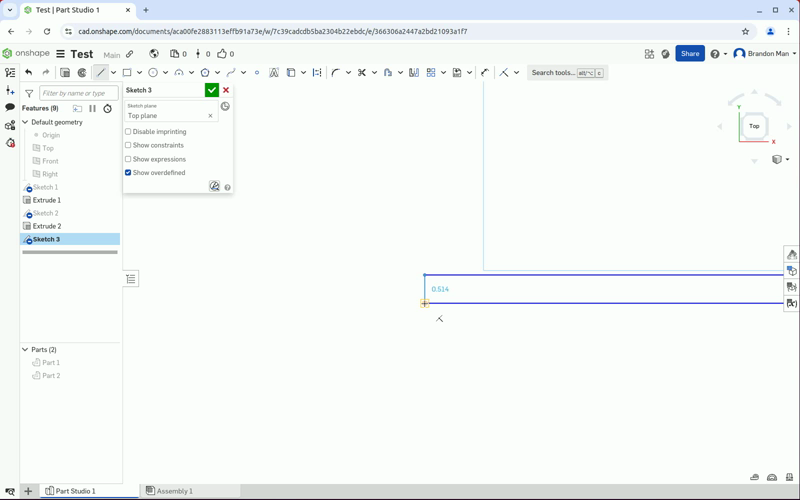
scroll(-6)
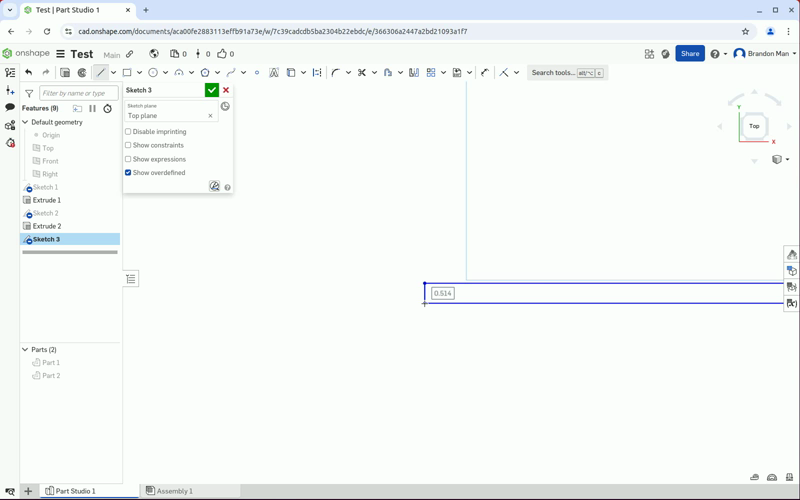
scroll(-6)
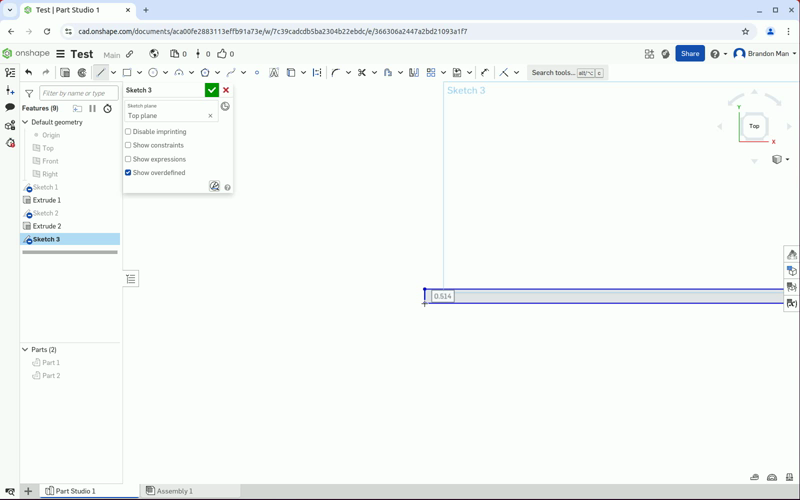
scroll(-6)
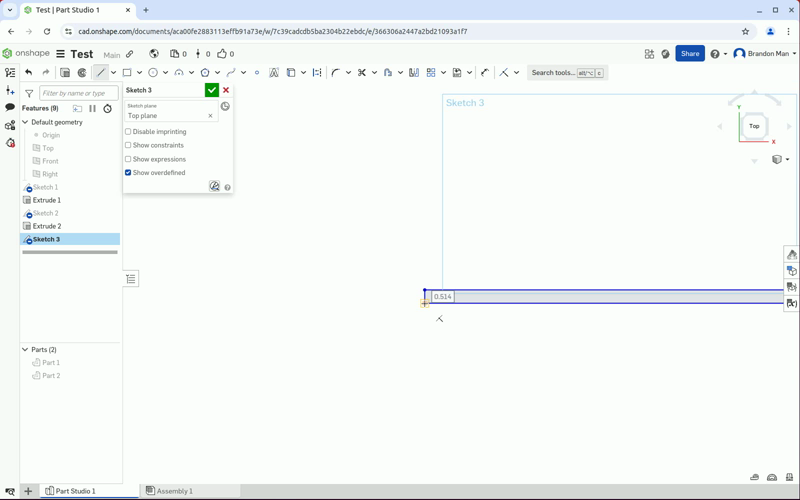
scroll(-6)
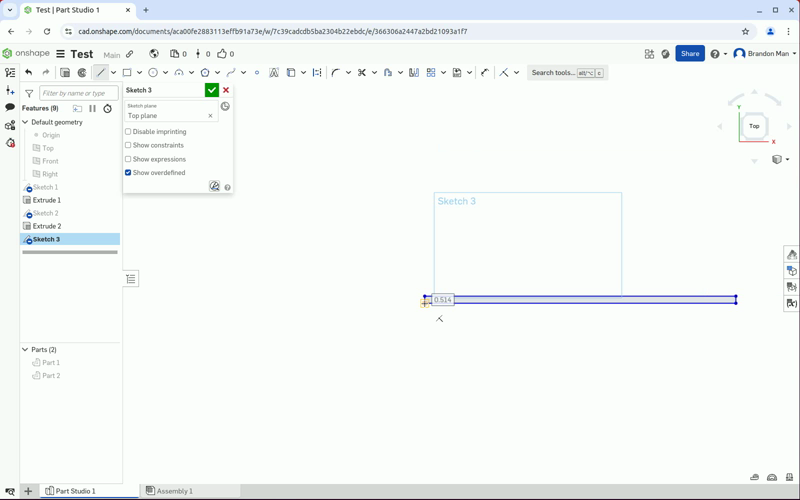
scroll(-6)
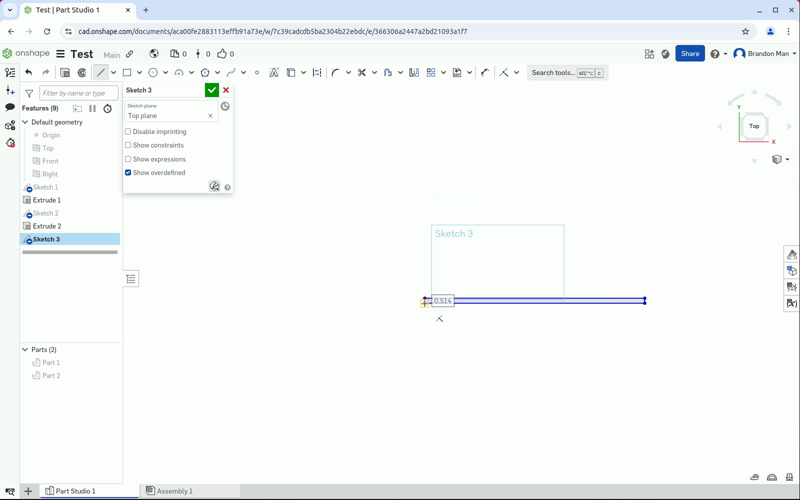
scroll(-6)
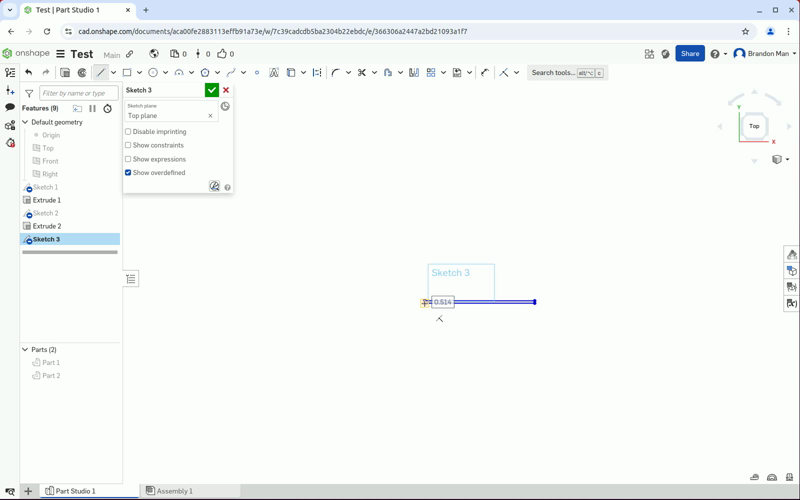
key(esc)
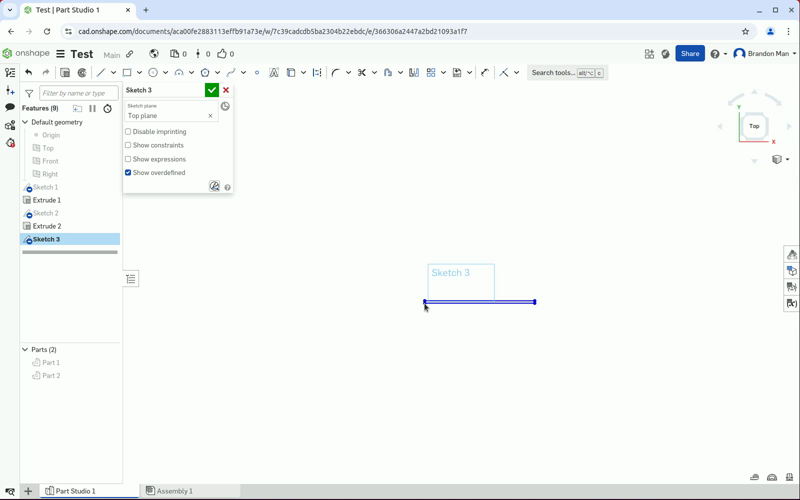
mouse_move(507, 300)
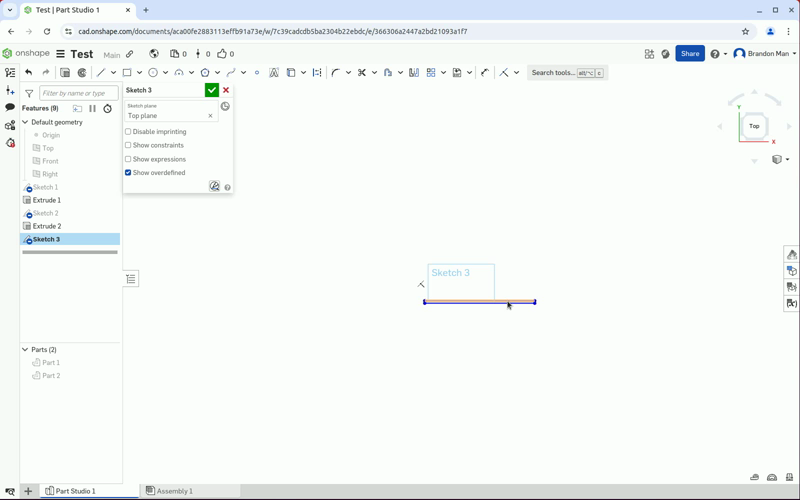
scroll(6)
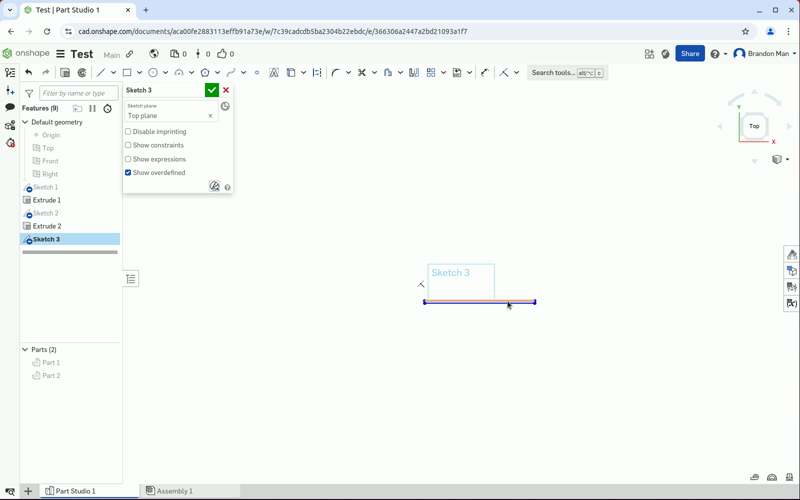
scroll(6)
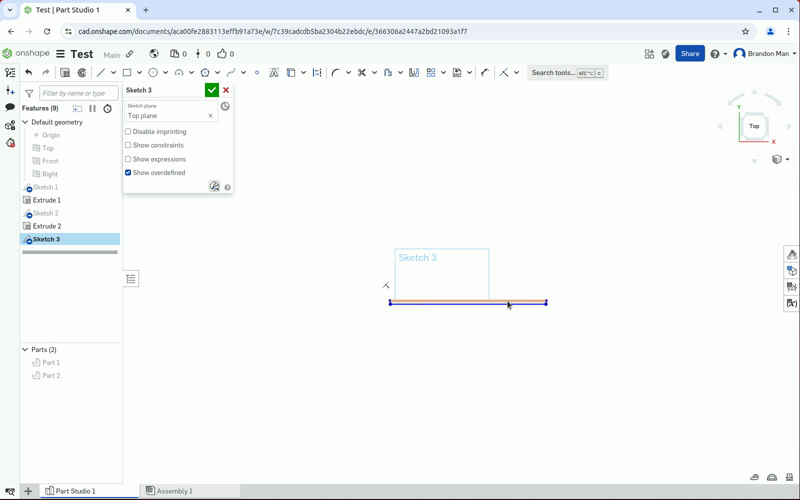
scroll(6)
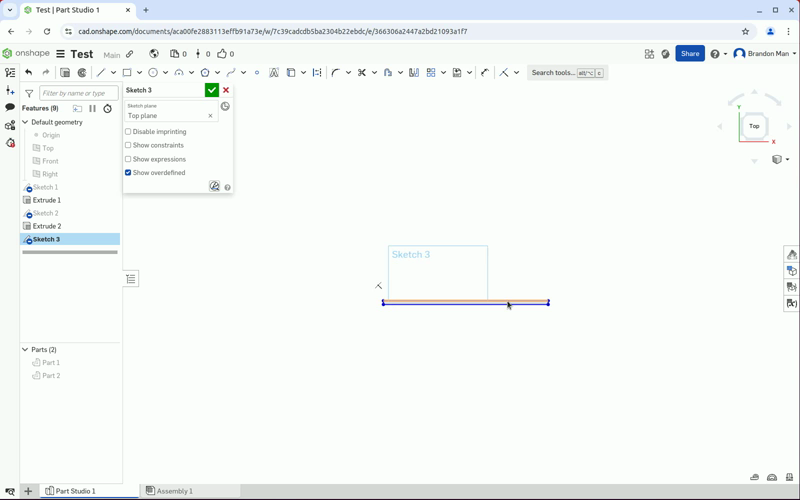
scroll(6)
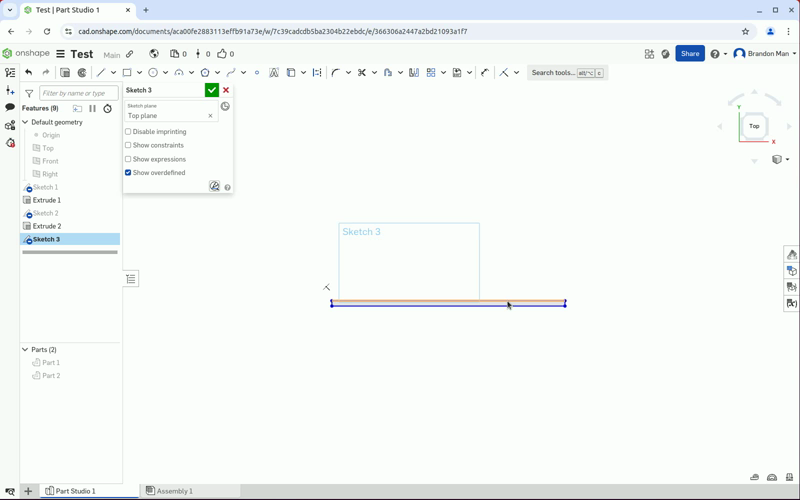
scroll(6)
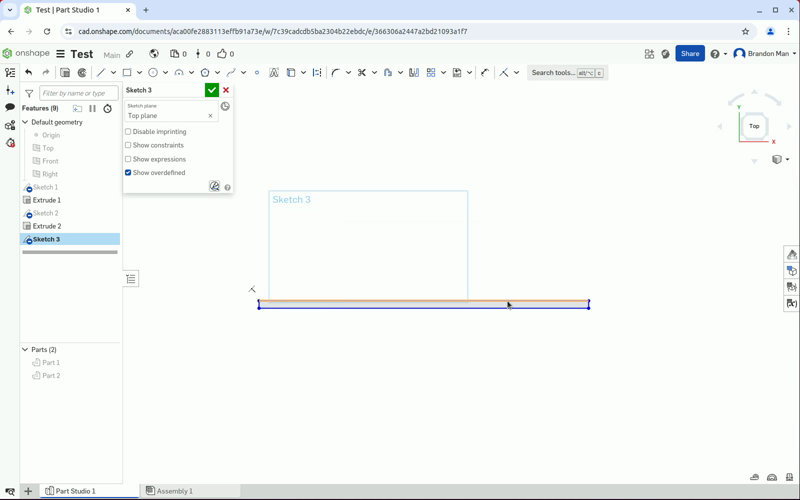
scroll(6)
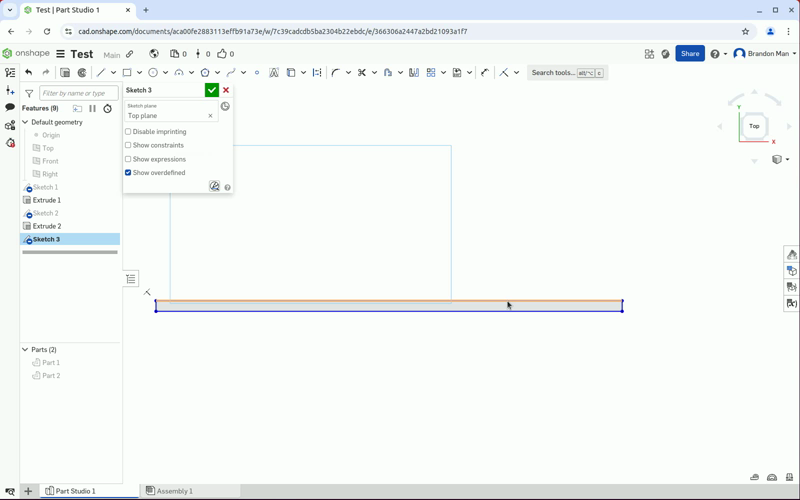
scroll(6)
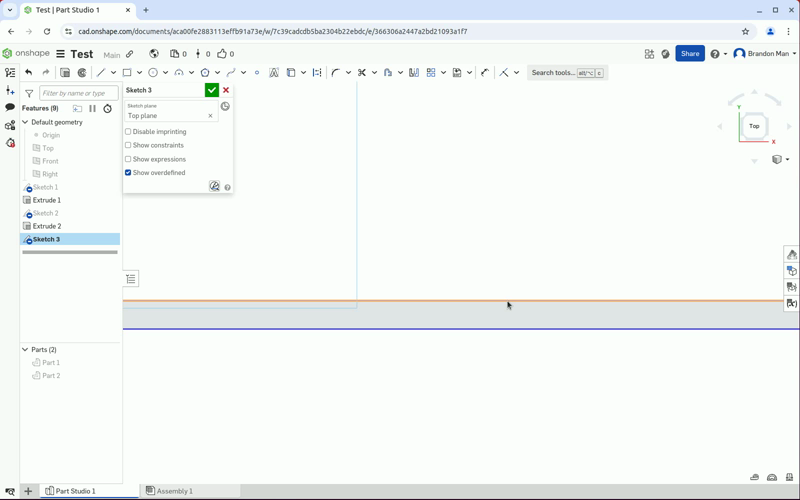
click(507, 300)
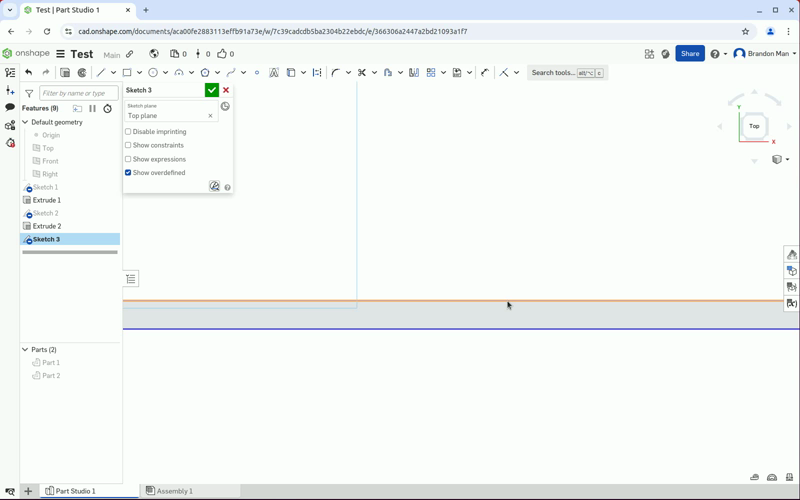
scroll(-6)
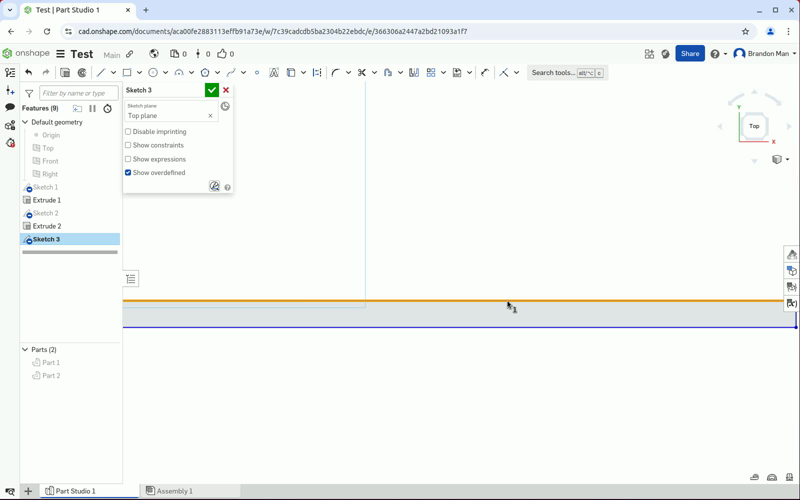
scroll(-6)
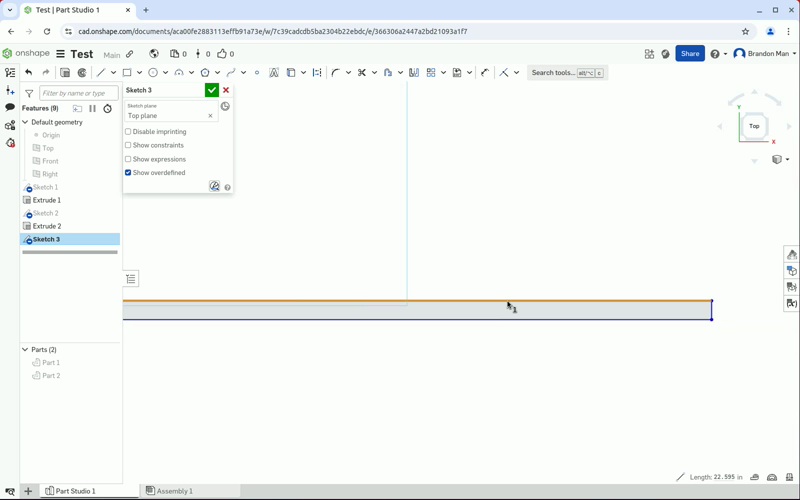
scroll(-6)
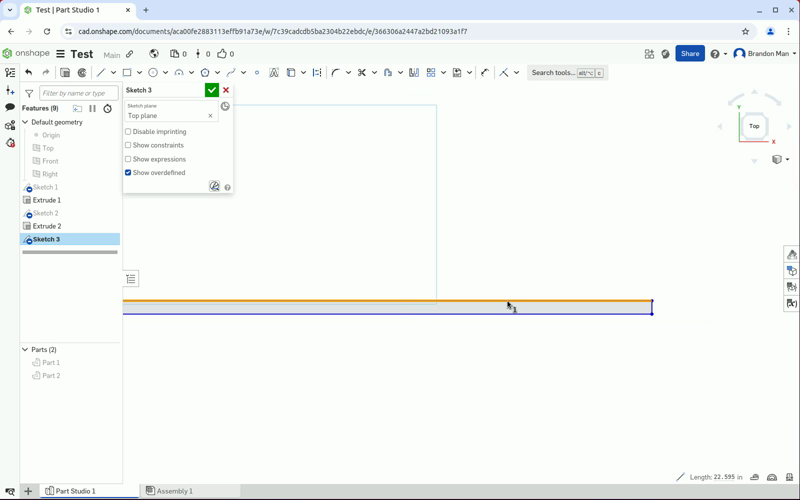
scroll(-6)
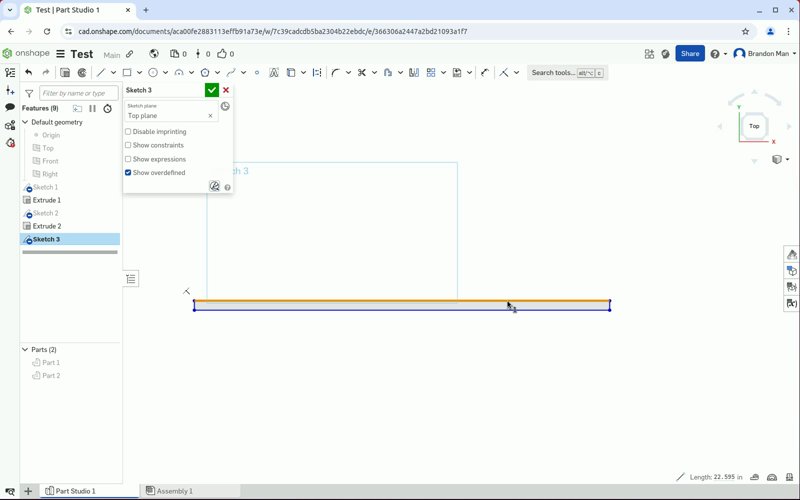
scroll(-6)
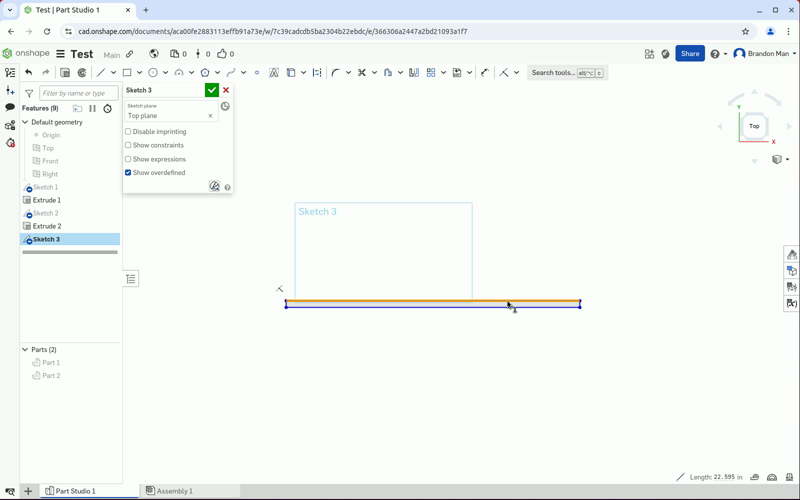
scroll(-6)
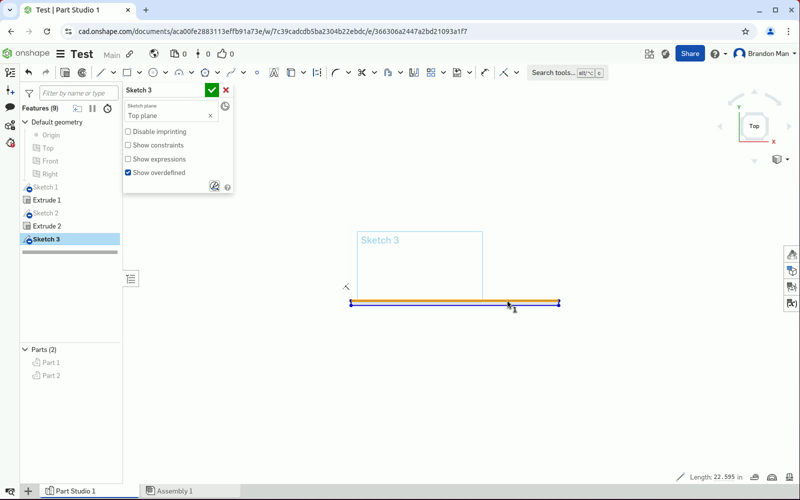
scroll(-6)
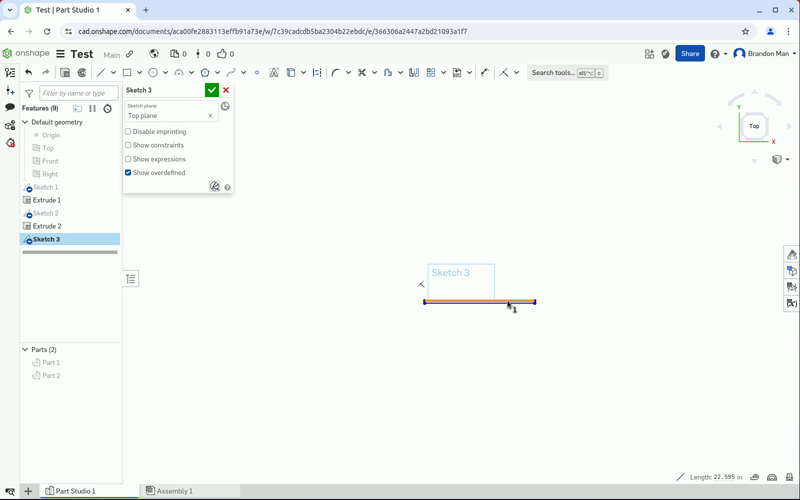
mouse_move(73, 352)
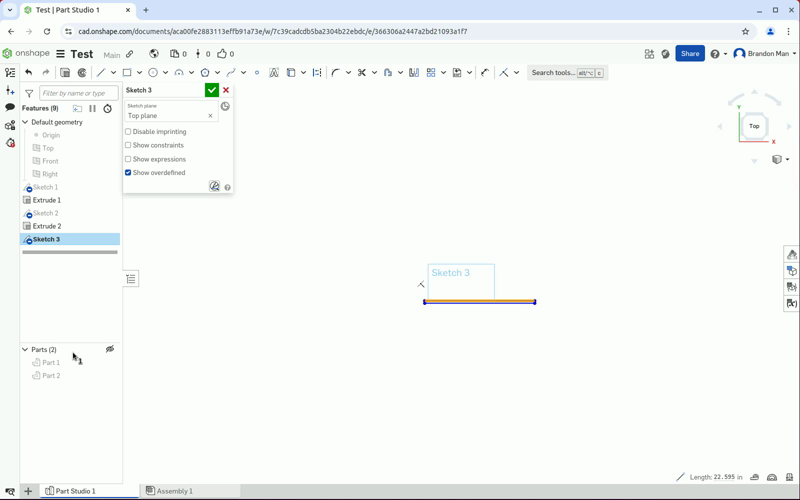
key(shift+y)
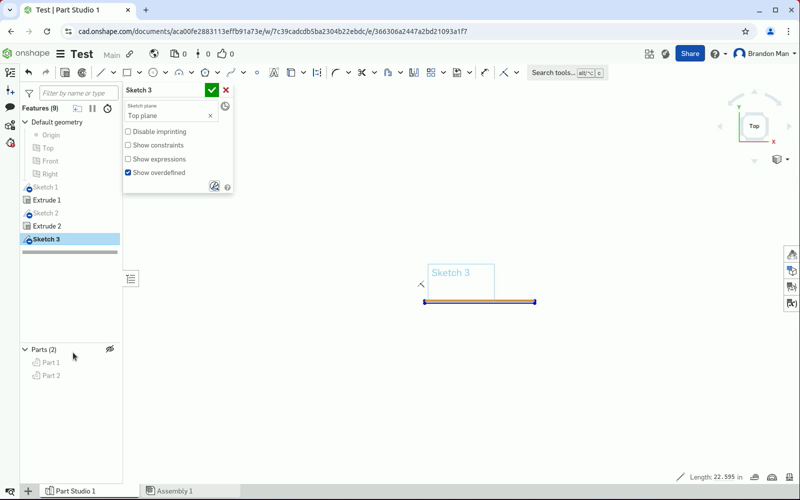
key(shift+e)
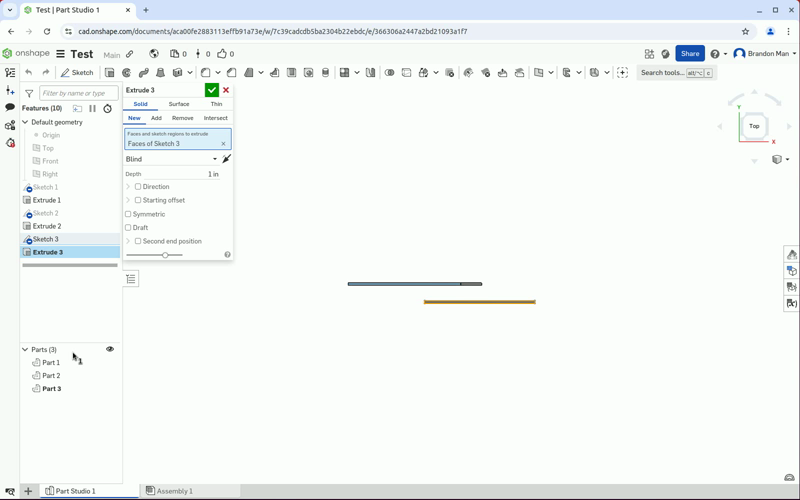
mouse_move(143, 106)
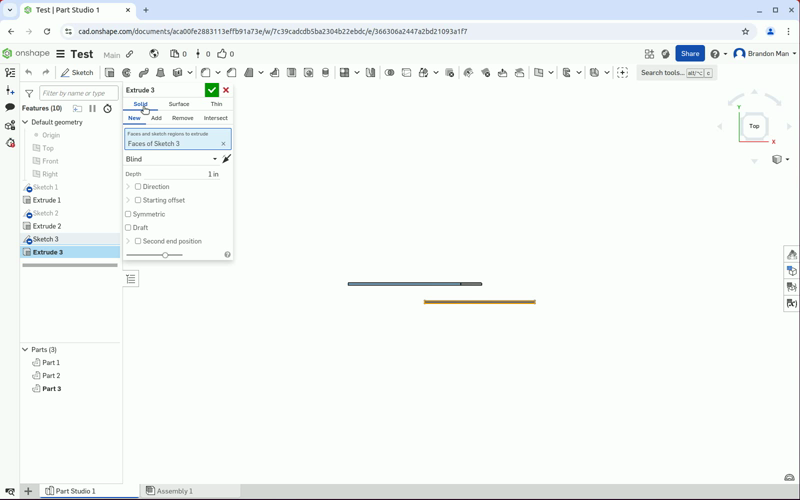
click(143, 106)
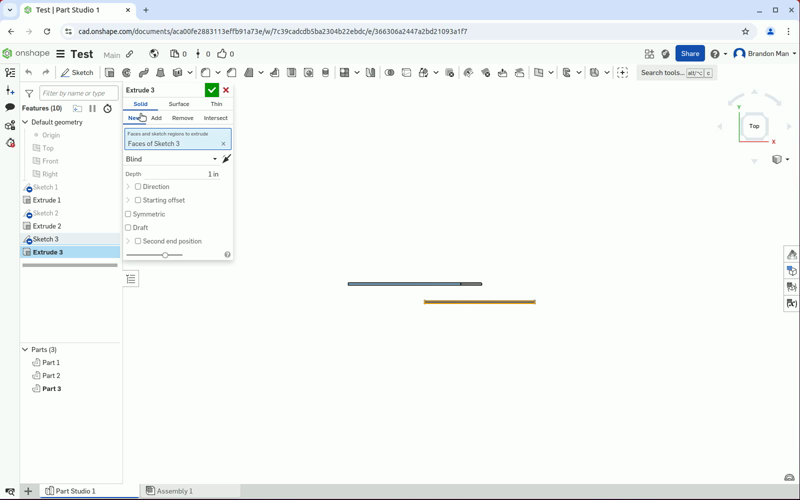
mouse_move(137, 120)
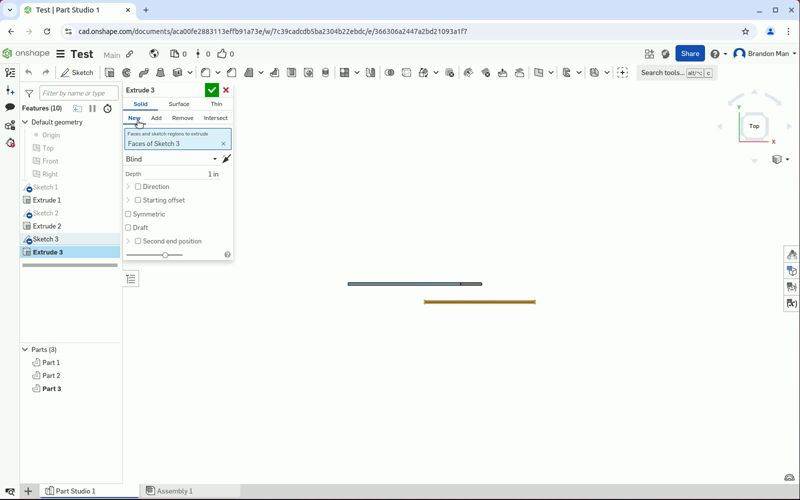
click(137, 120)
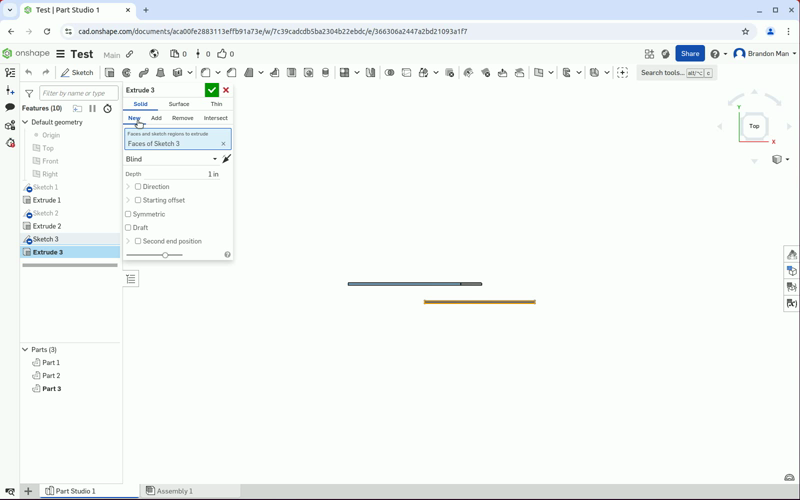
key(tab, 4)
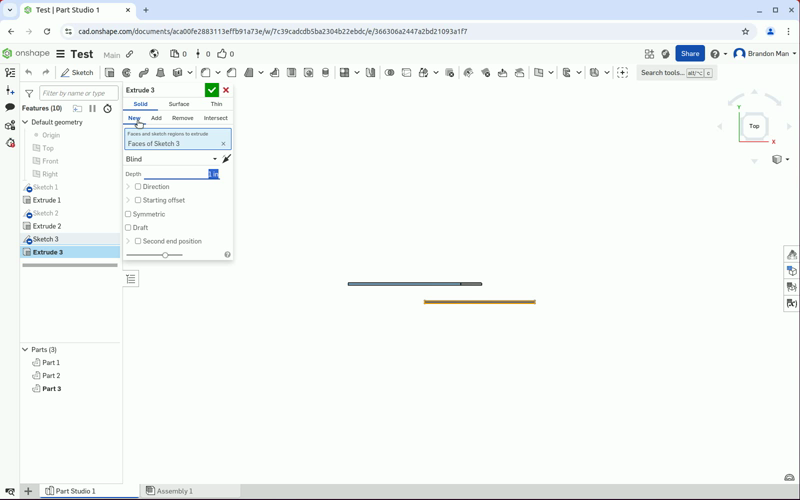
text(1.204)
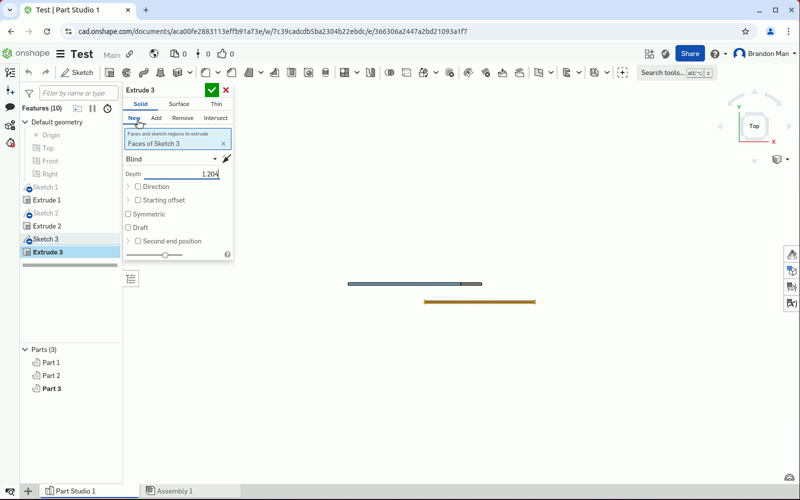
key(enter)
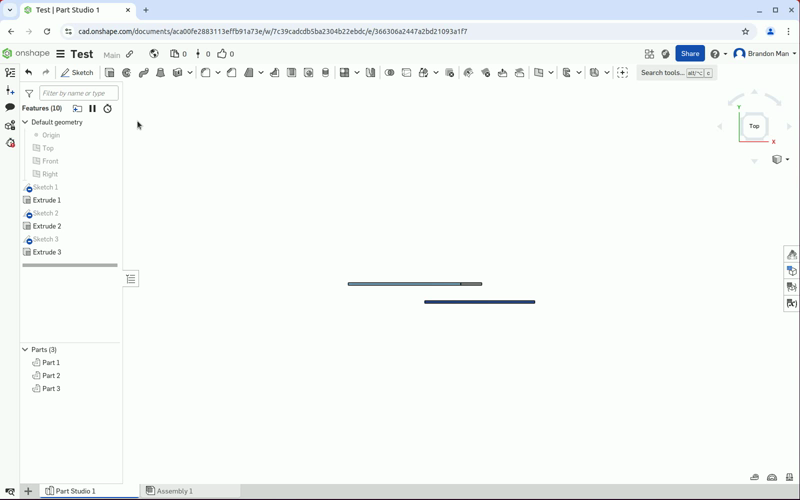
key(shift+h)
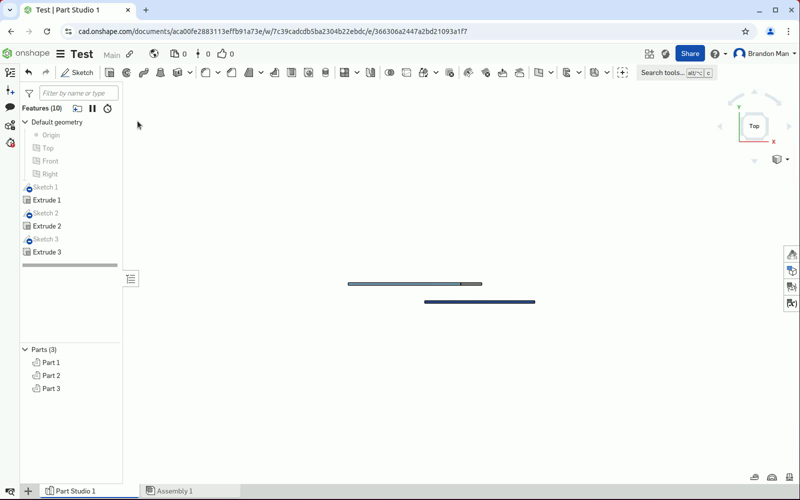
key(shift+h)
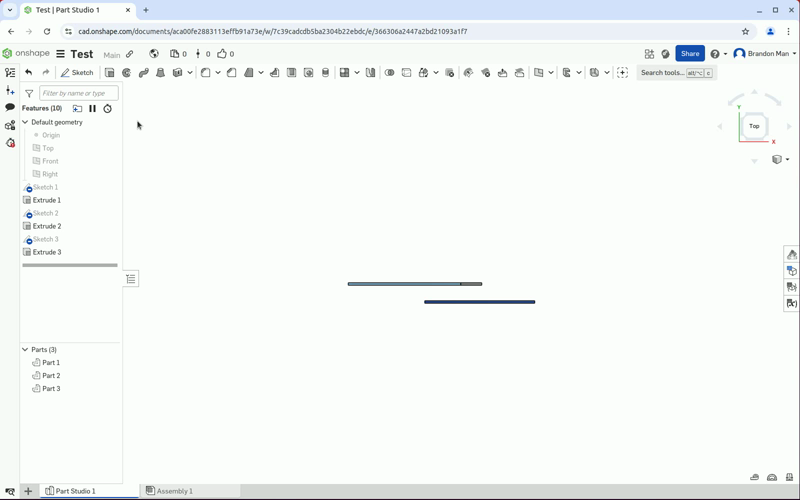
mouse_move(73, 189)
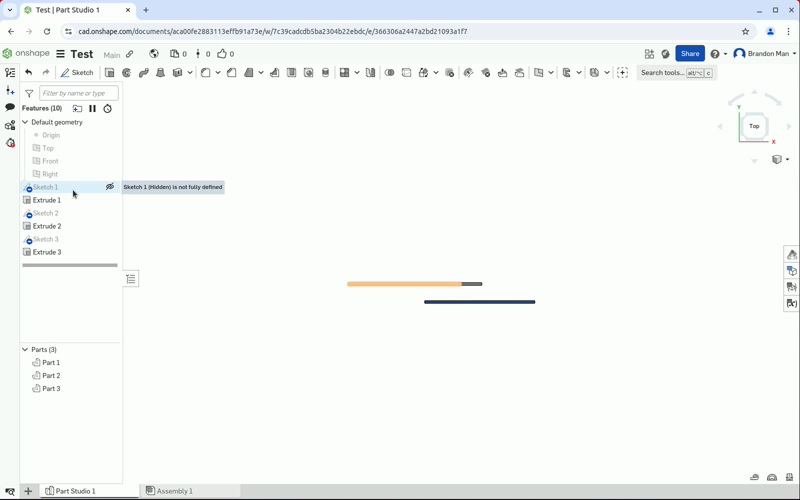
click(73, 189)
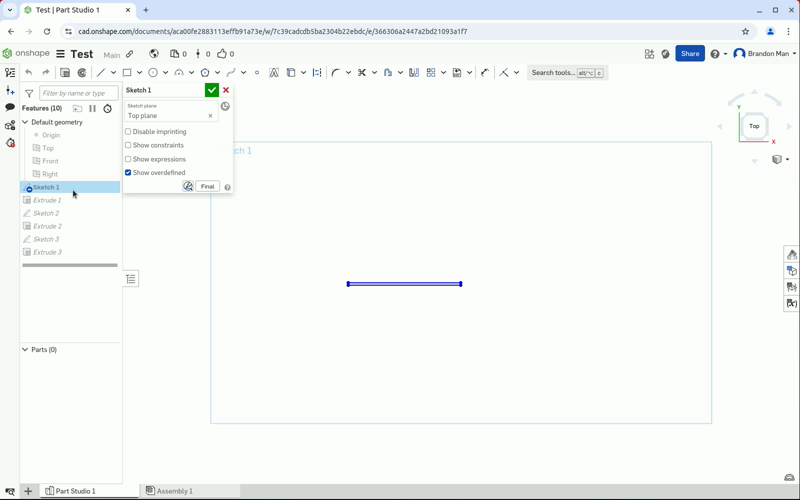
mouse_move(229, 92)
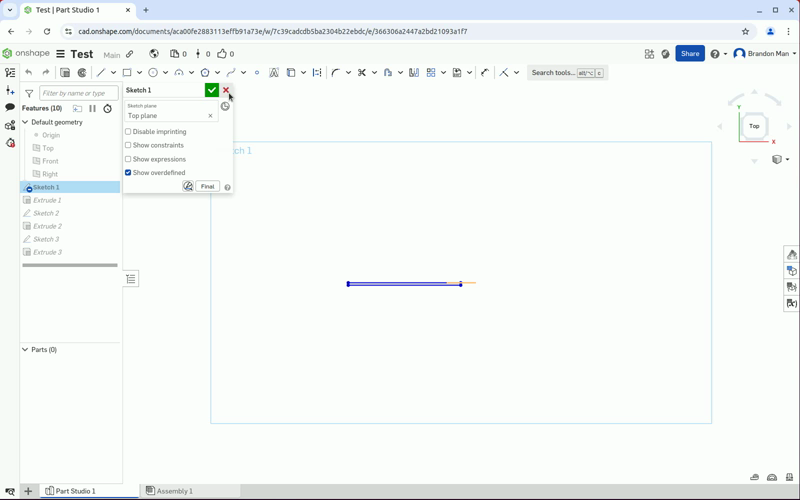
click(229, 92)
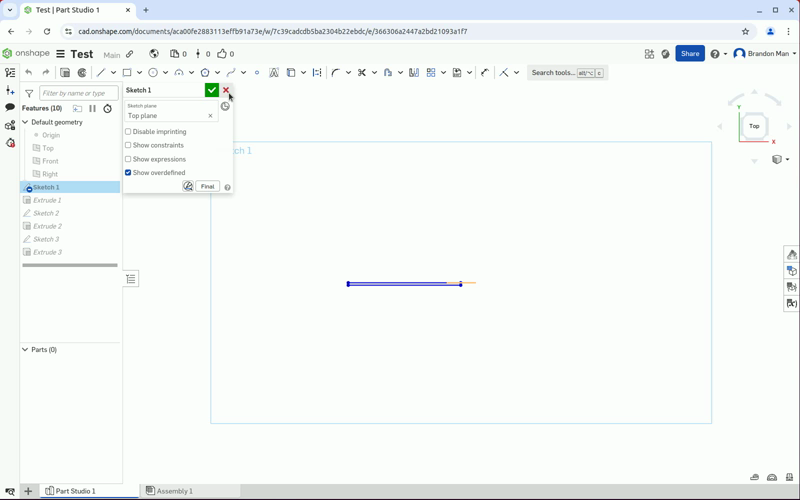
key(shift+s)
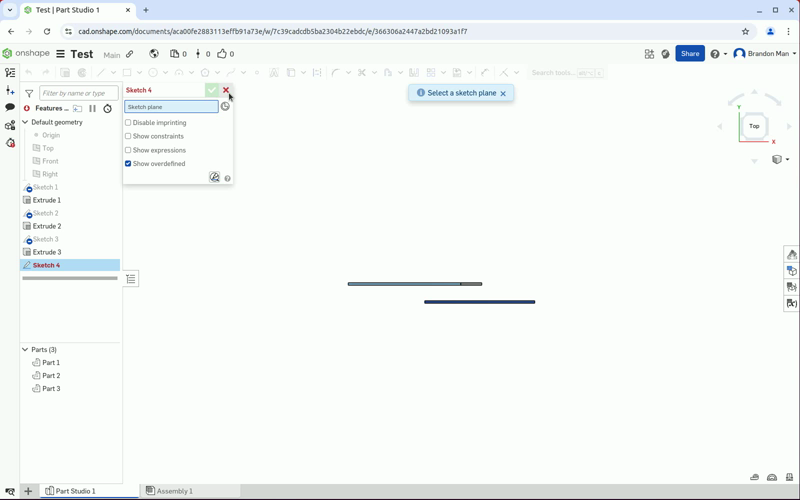
mouse_move(73, 150)
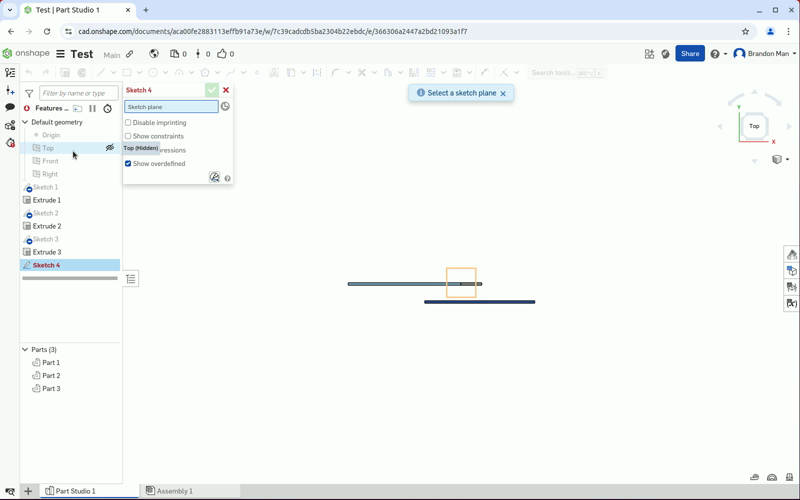
click(73, 150)
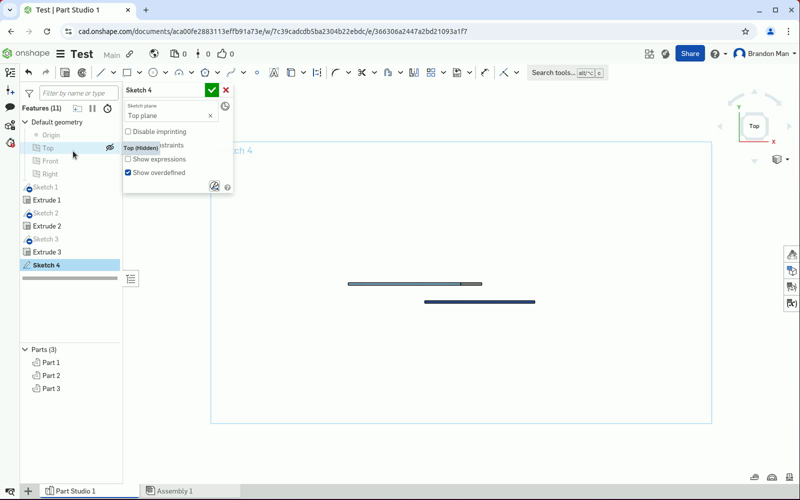
mouse_move(73, 352)
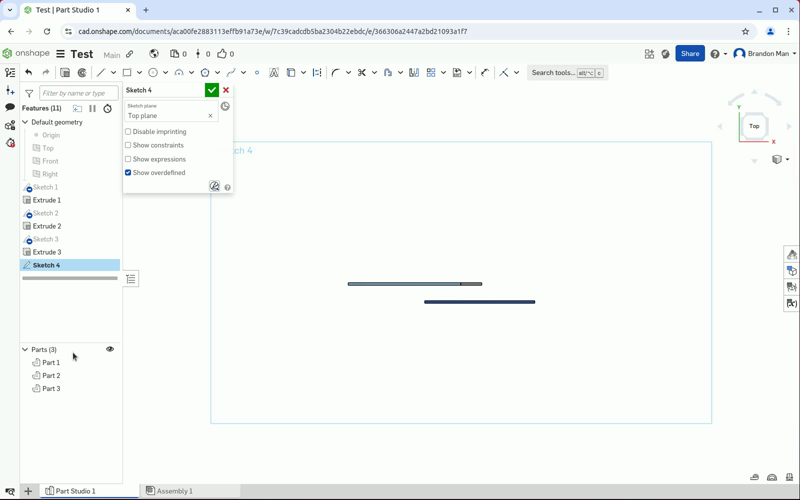
key(y)
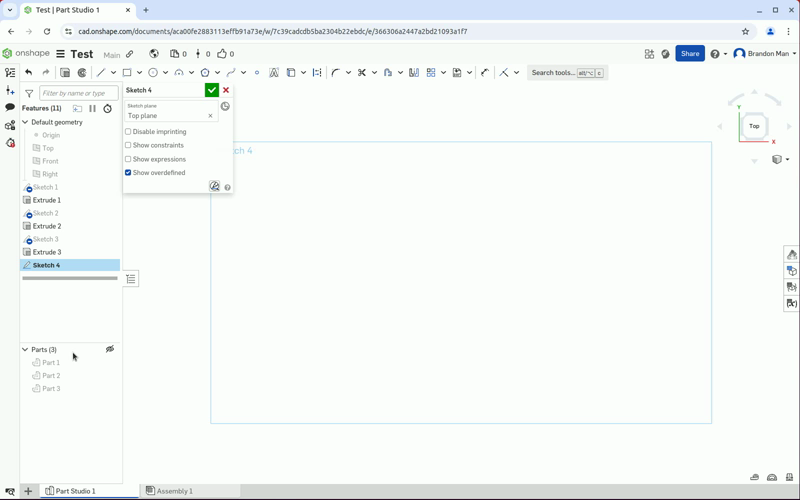
key(l)
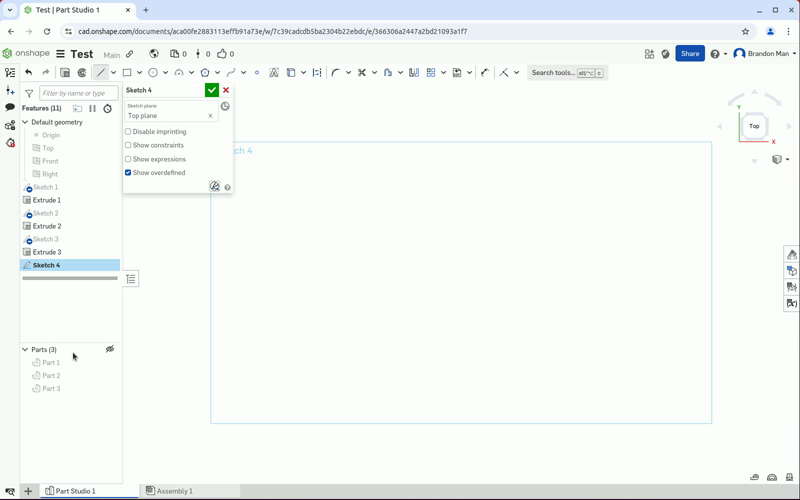
key_down(shift)
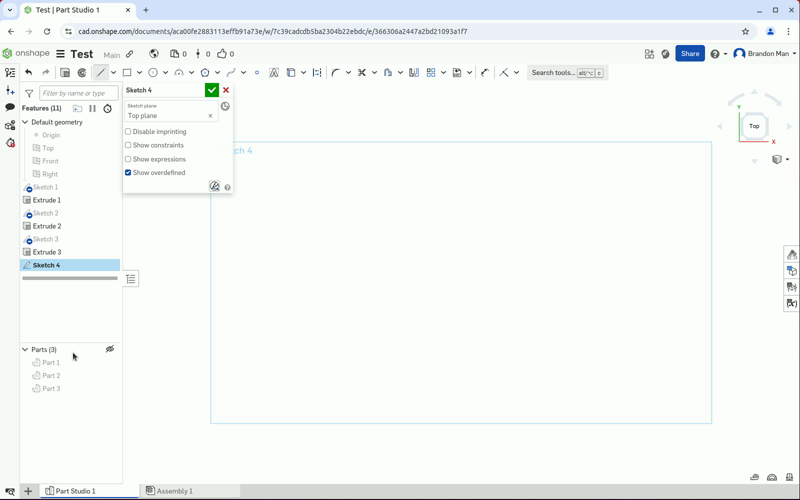
mouse_move(441, 326)
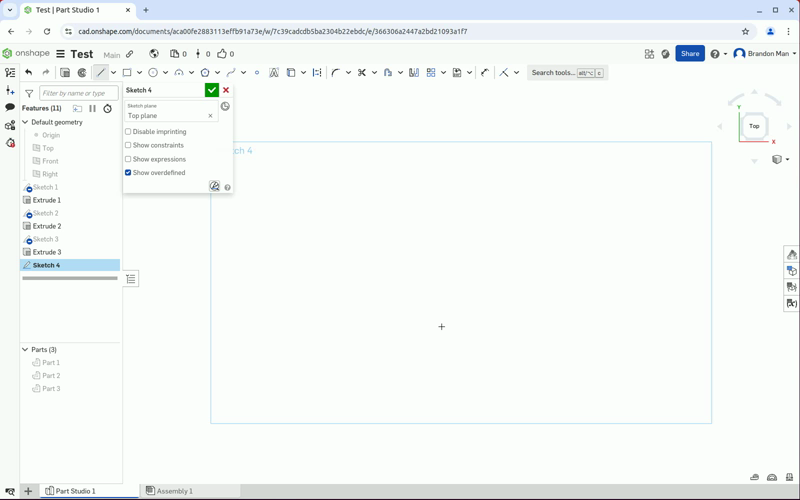
click(441, 326)
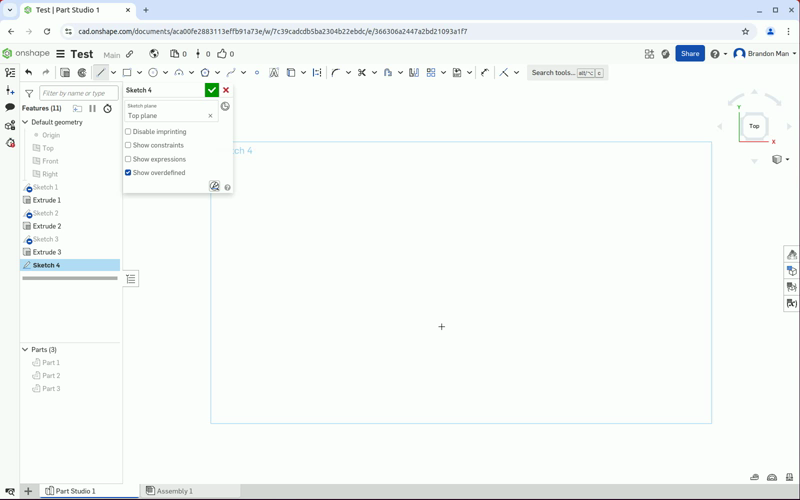
key_up(shift)
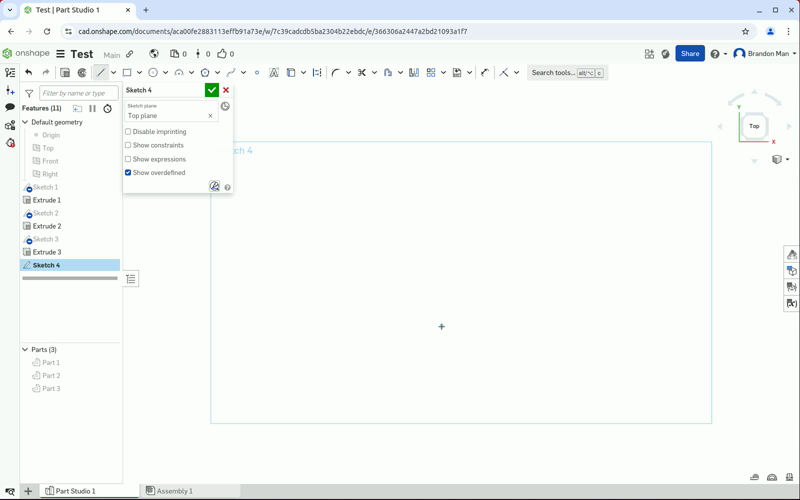
key_down(shift)
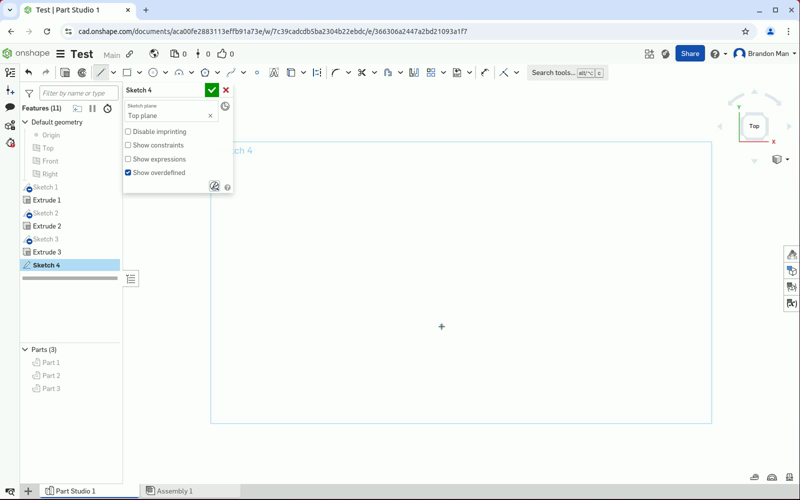
mouse_move(502, 326)
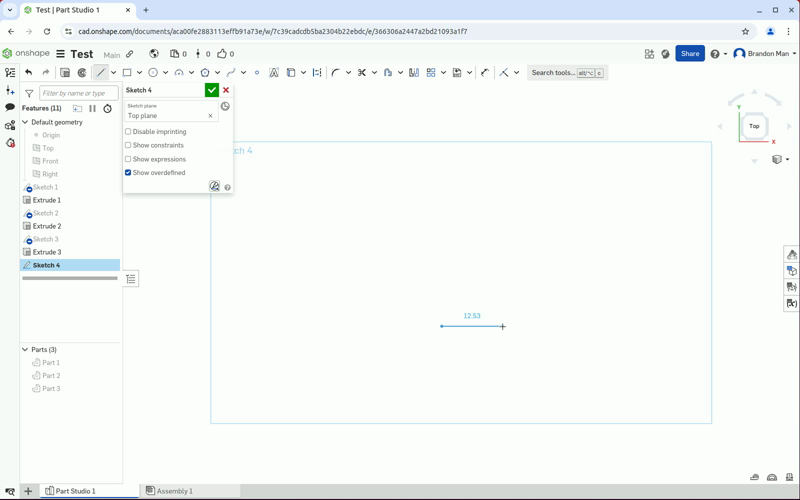
click(502, 326)
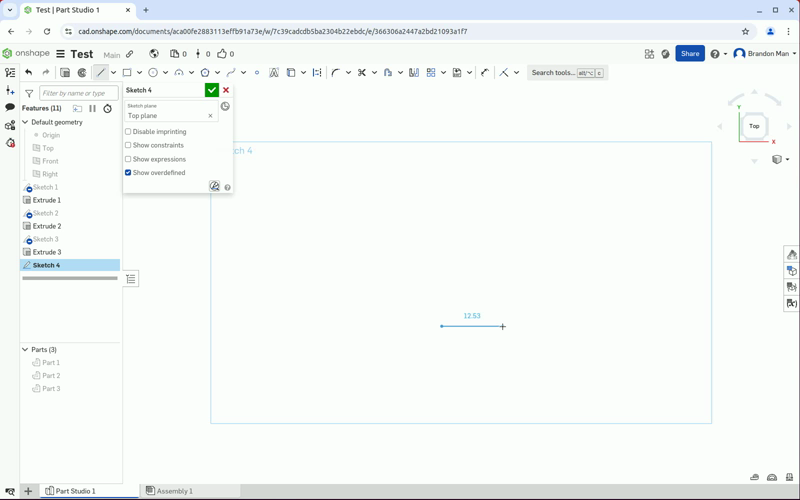
key_up(shift)
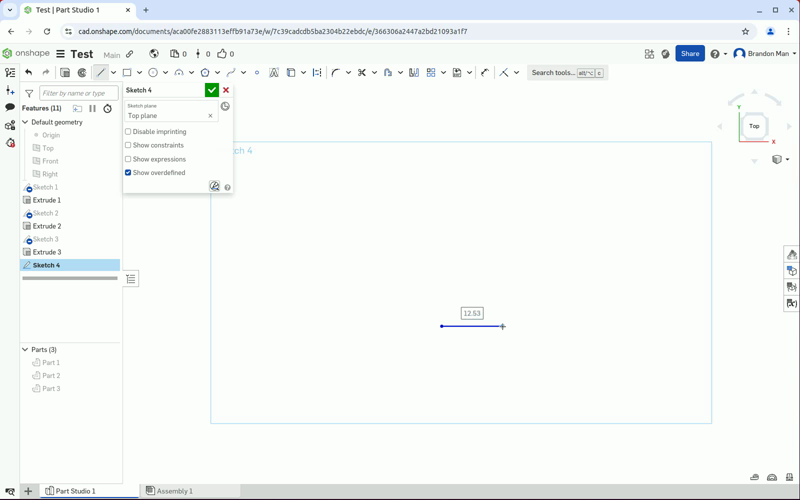
key_down(shift)
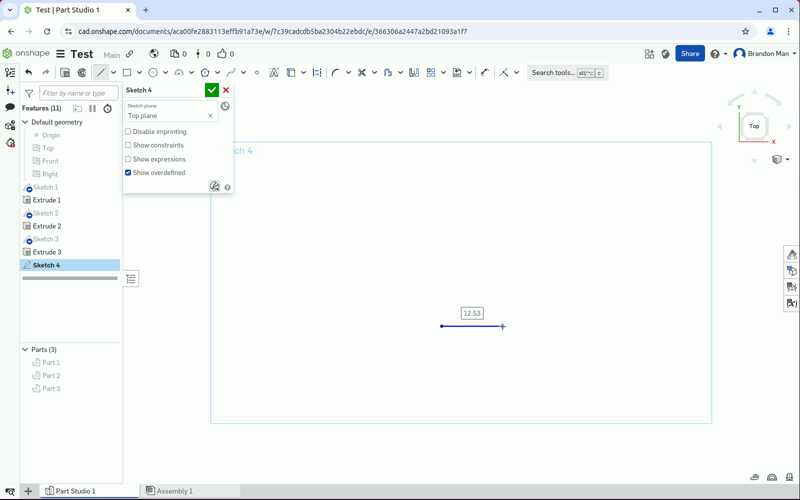
mouse_move(532, 326)
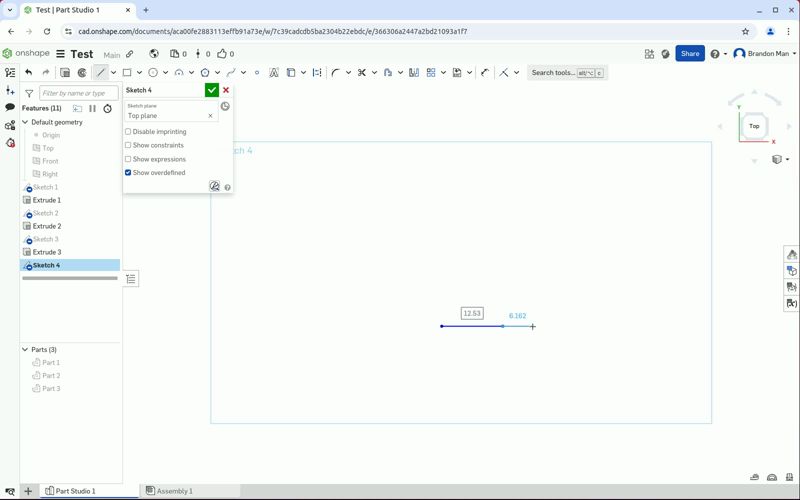
mouse_move(502, 323)
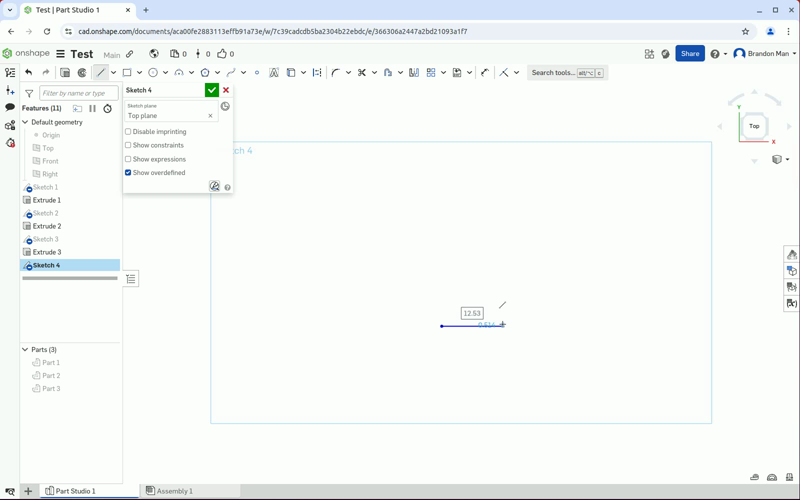
scroll(6)
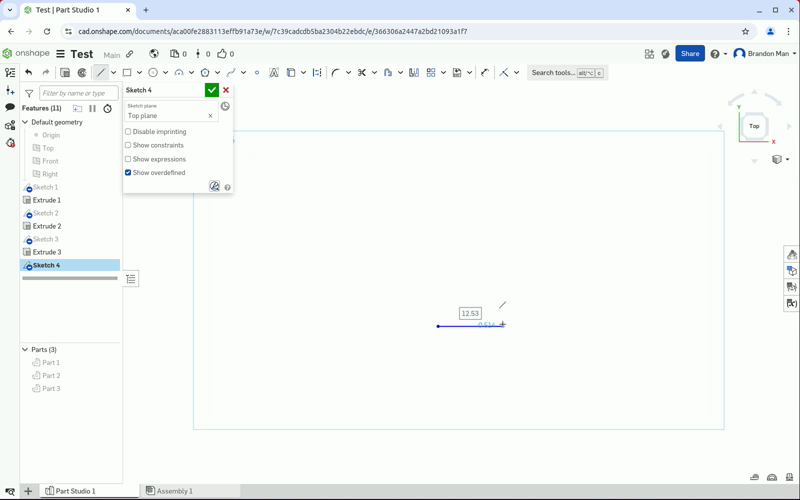
scroll(6)
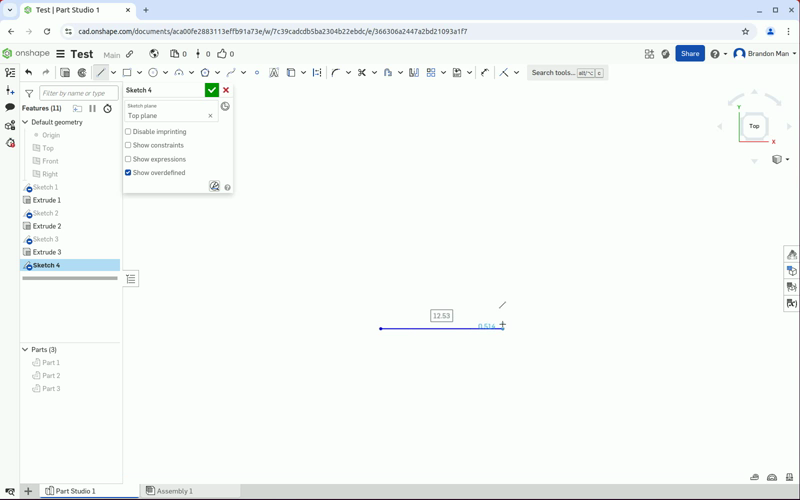
scroll(6)
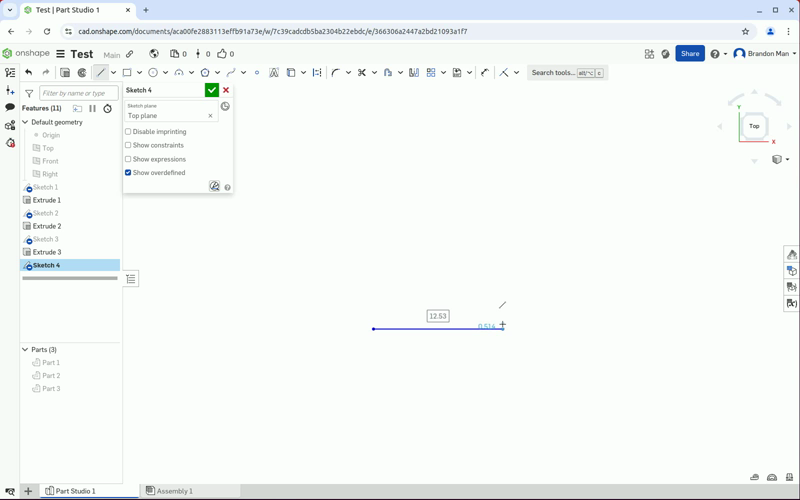
scroll(6)
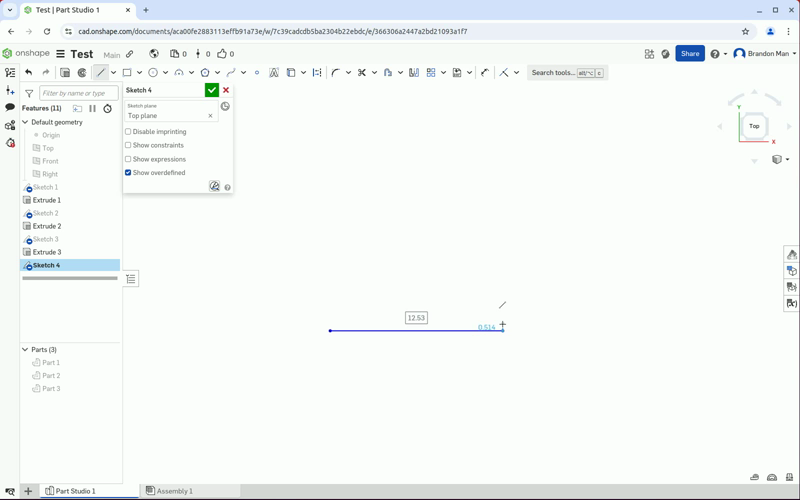
scroll(6)
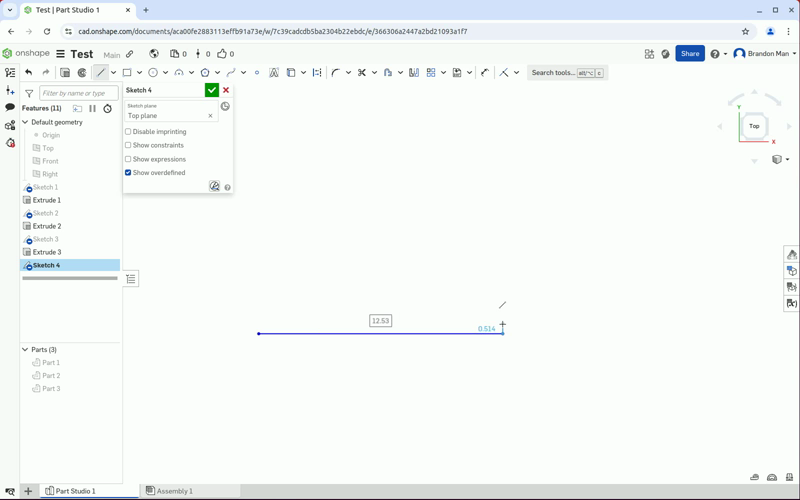
scroll(6)
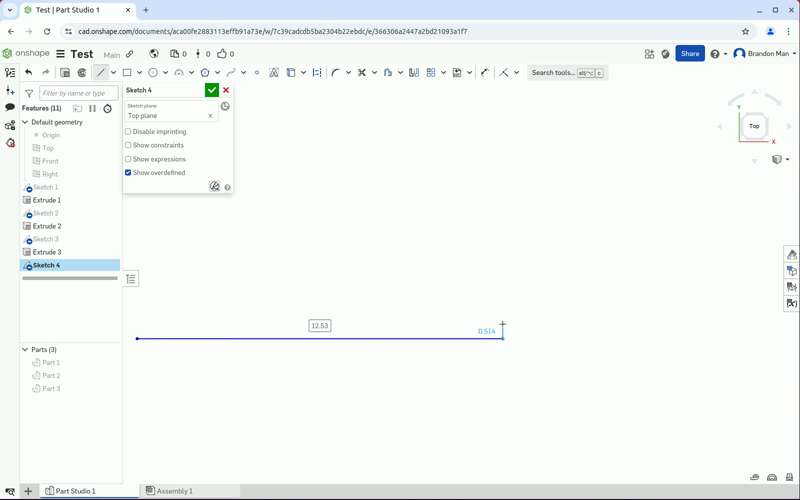
scroll(6)
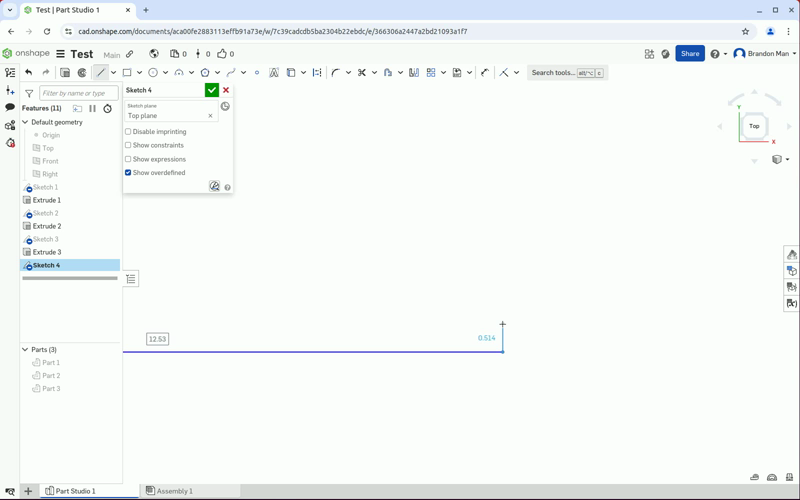
click(502, 323)
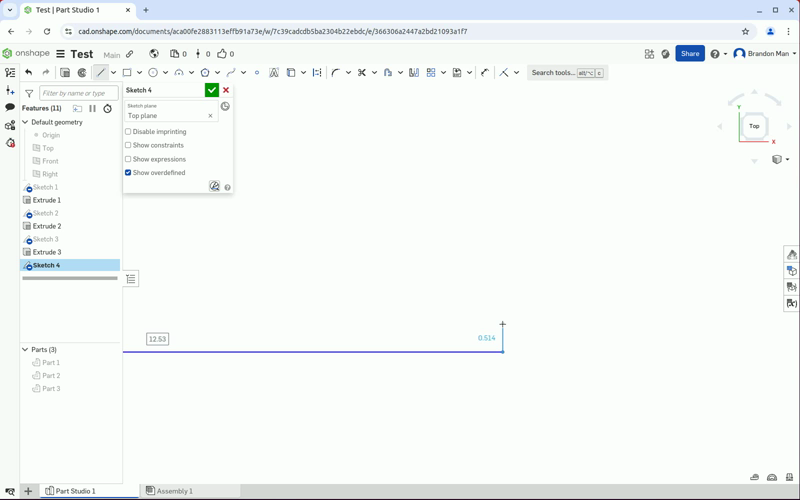
scroll(-6)
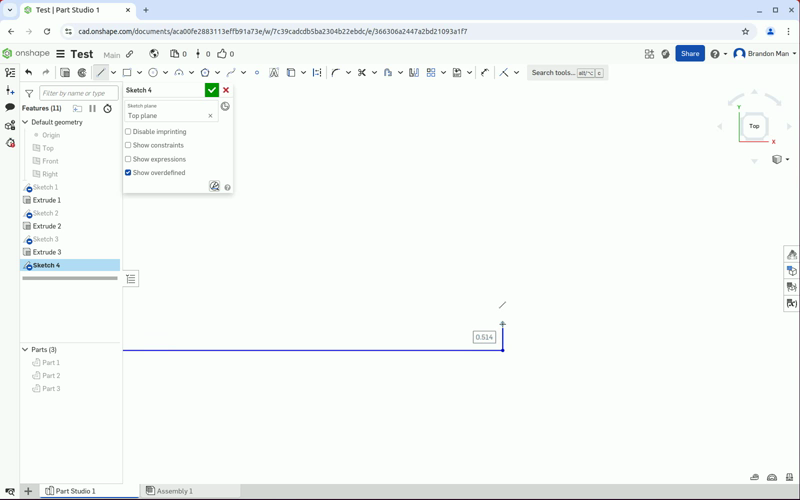
scroll(-6)
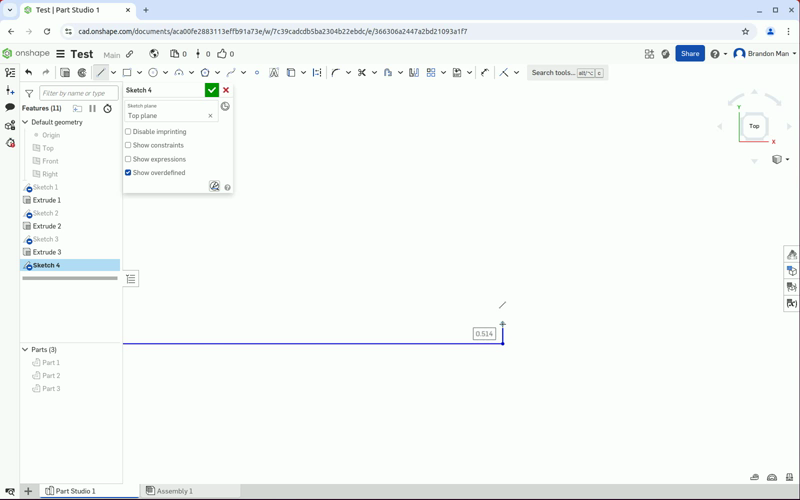
scroll(-6)
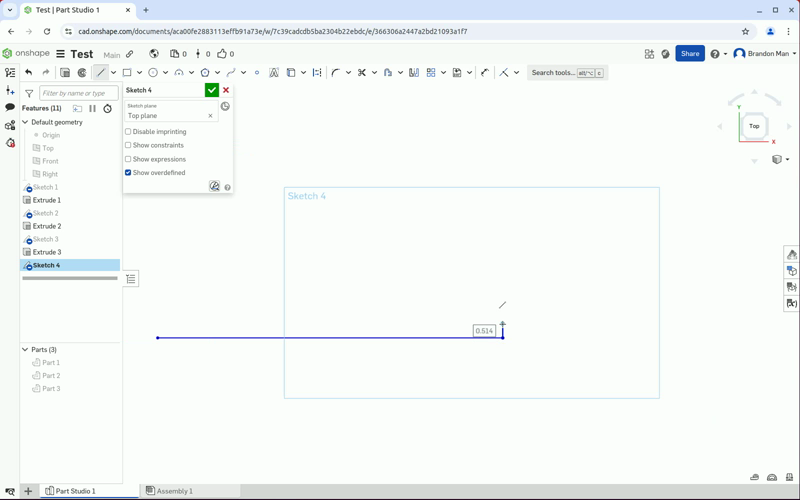
scroll(-6)
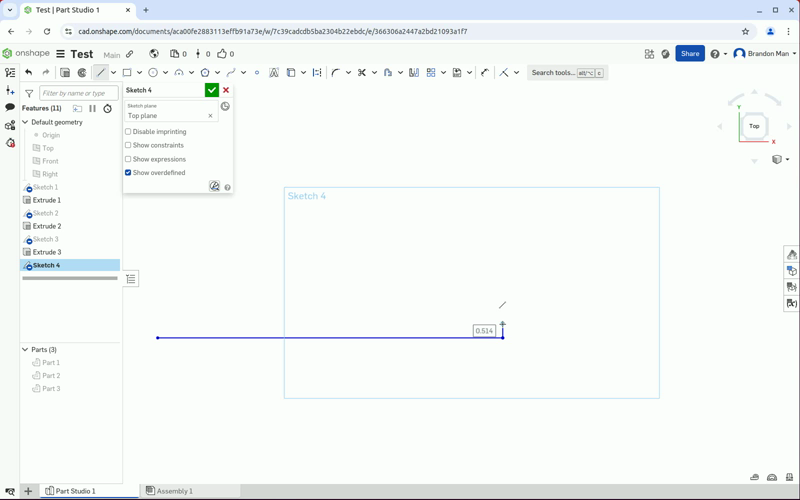
scroll(-6)
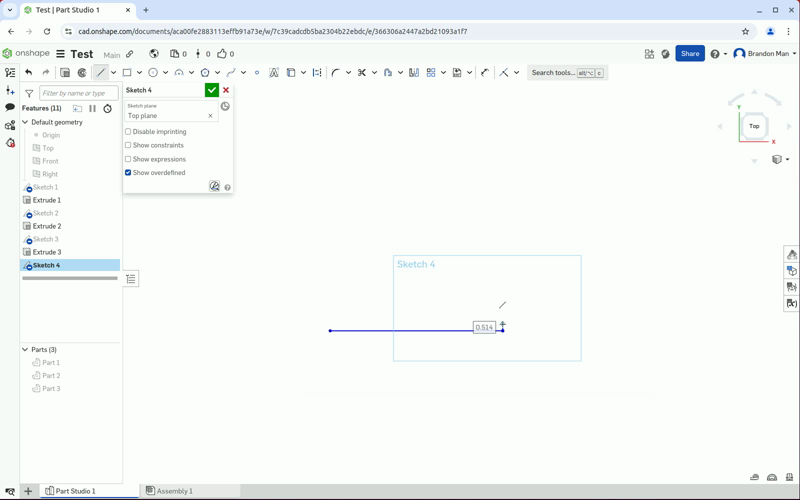
scroll(-6)
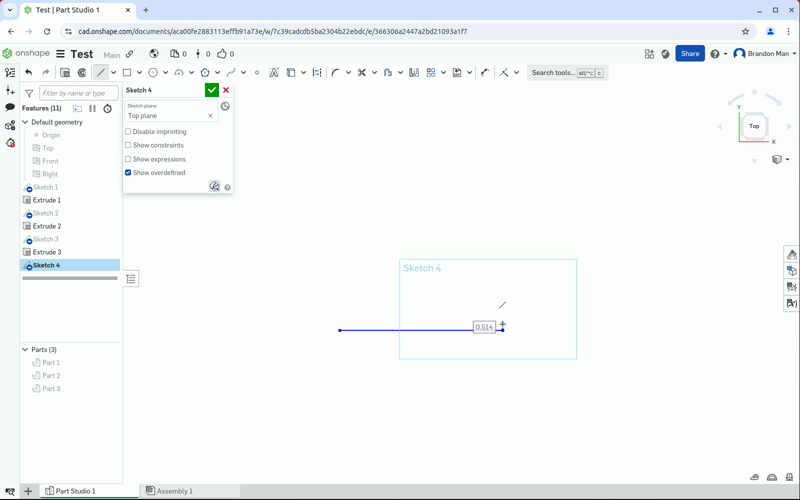
scroll(-6)
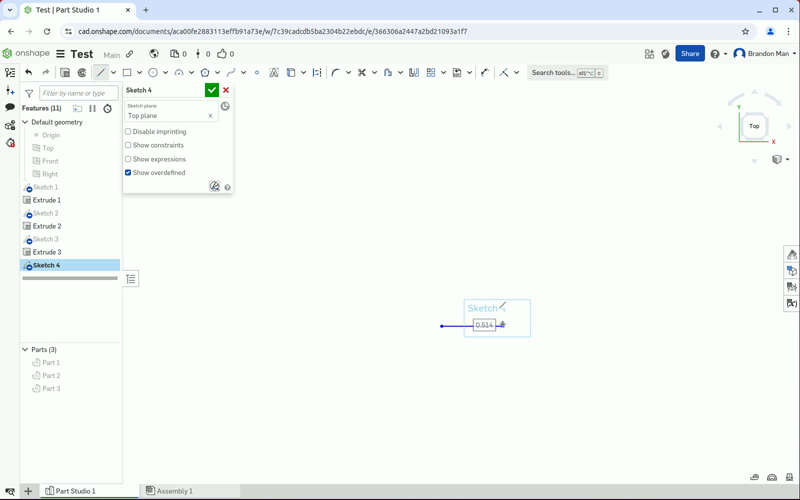
key_up(shift)
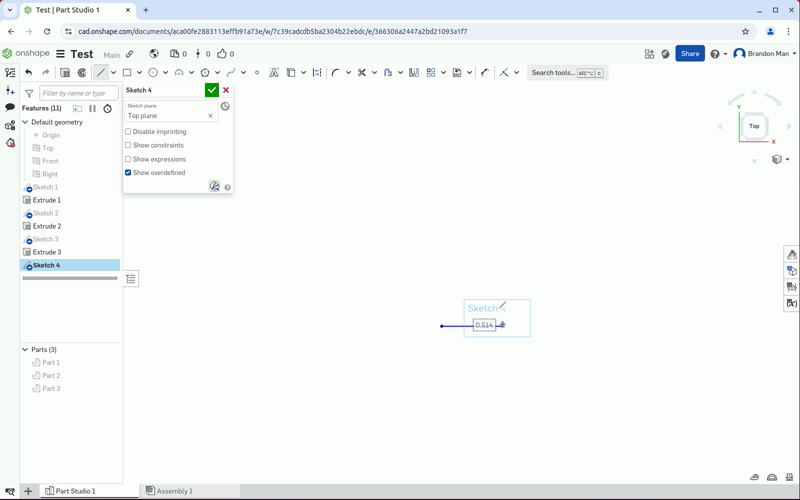
key_down(shift)
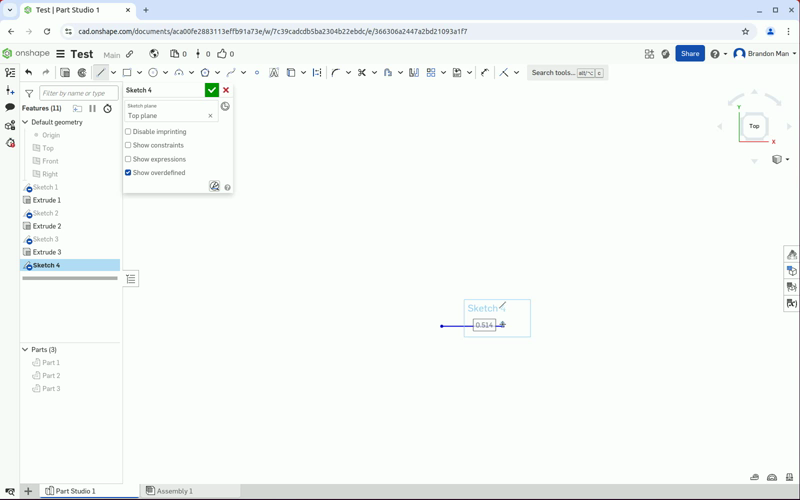
mouse_move(441, 323)
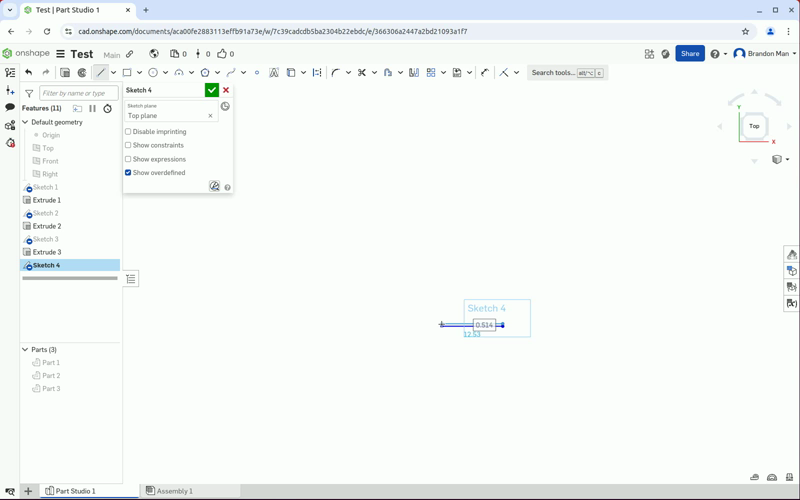
scroll(6)
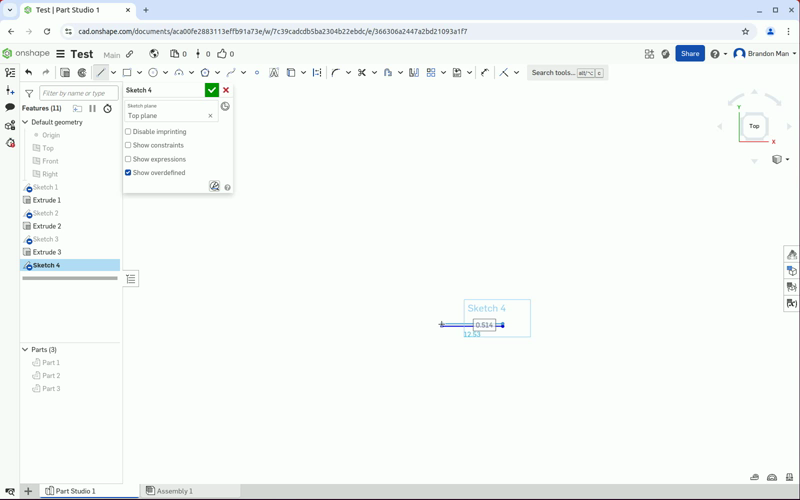
scroll(6)
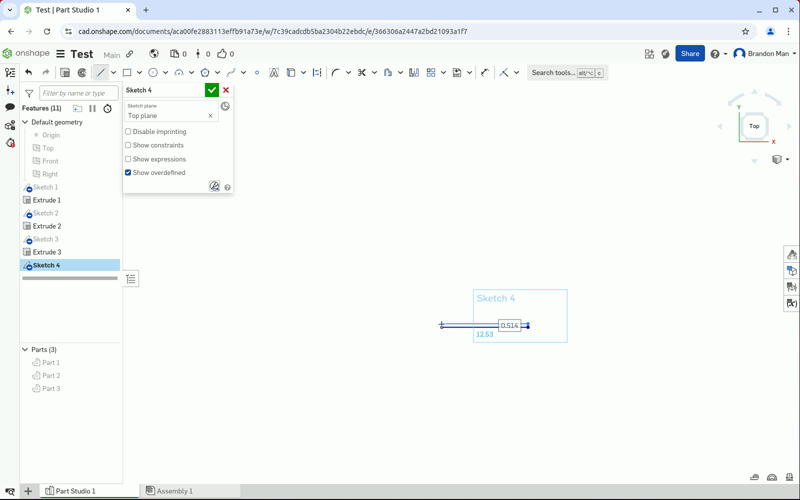
scroll(6)
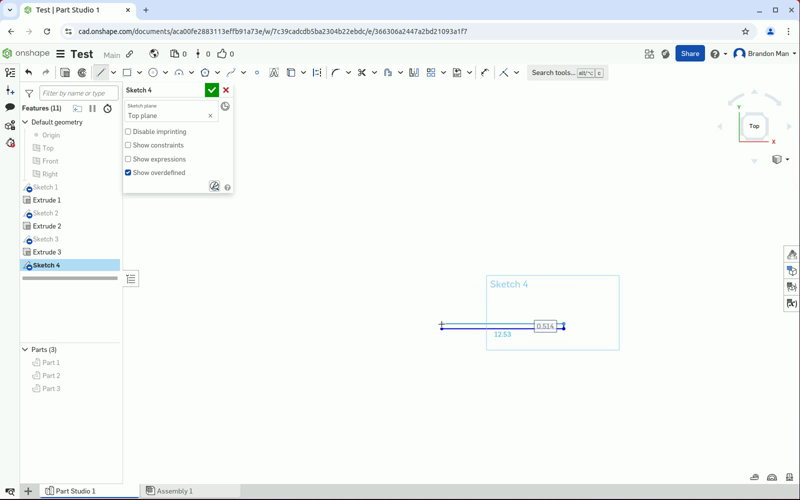
scroll(6)
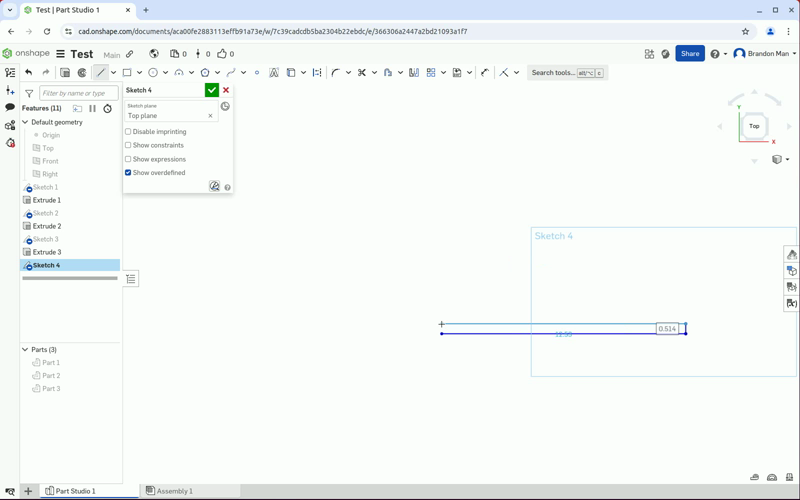
scroll(6)
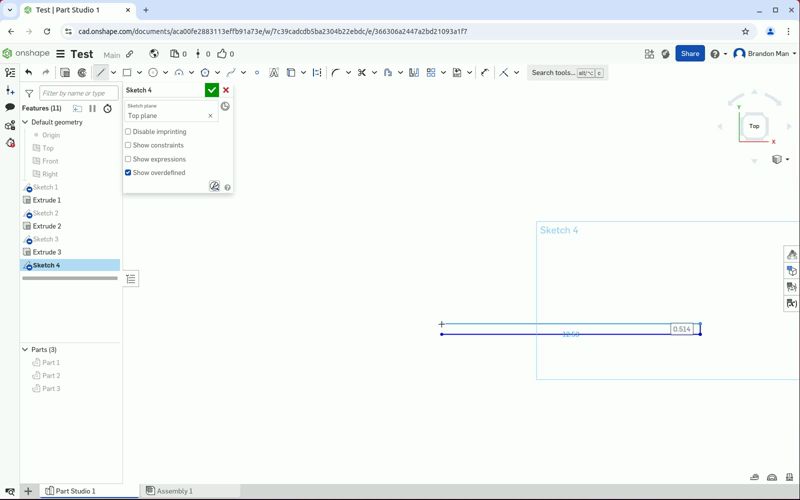
scroll(6)
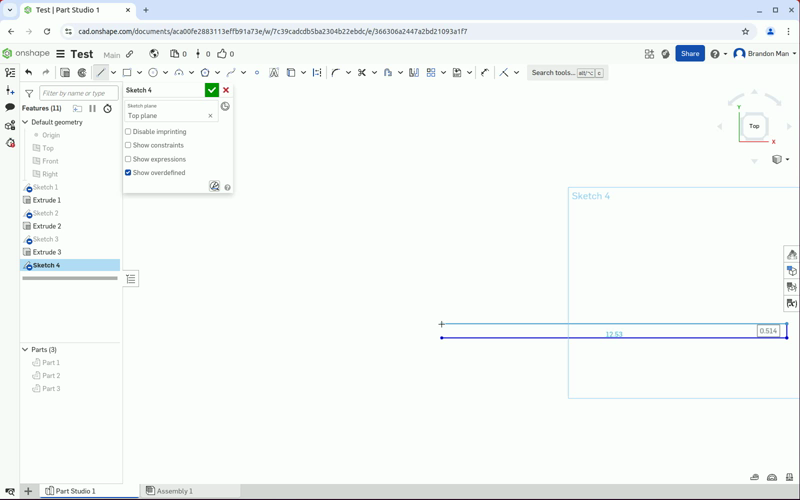
scroll(6)
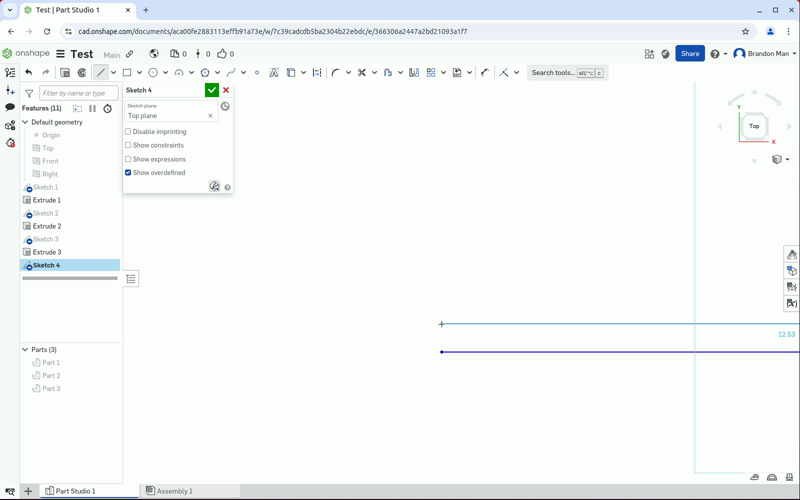
click(441, 323)
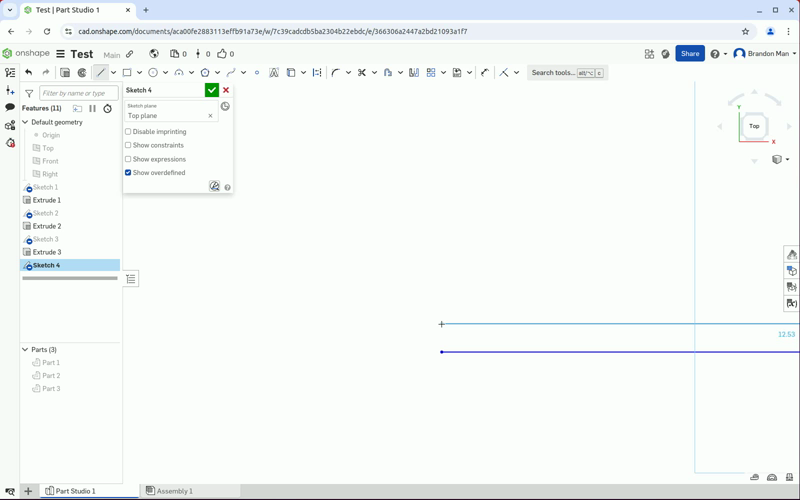
scroll(-6)
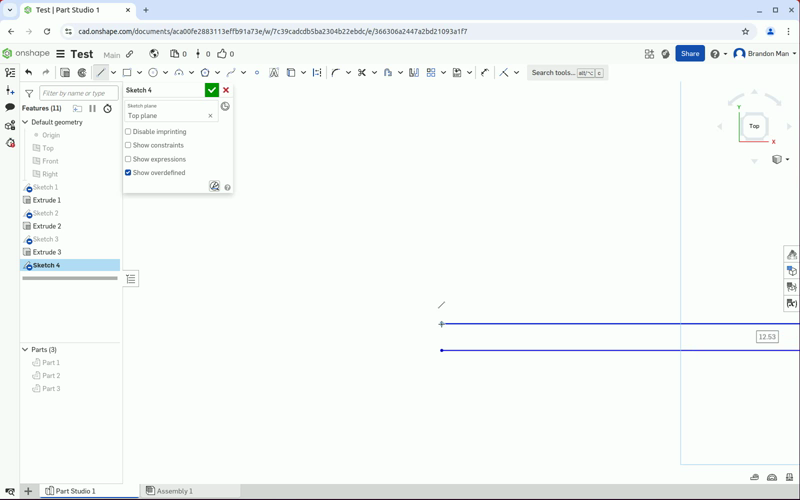
scroll(-6)
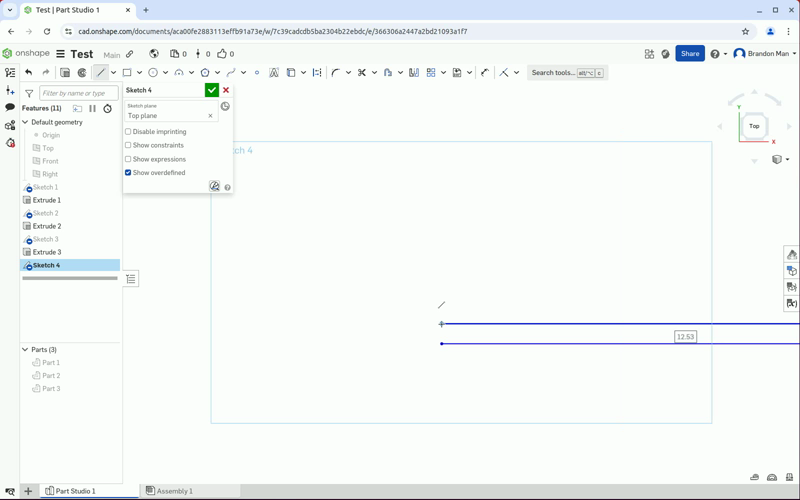
scroll(-6)
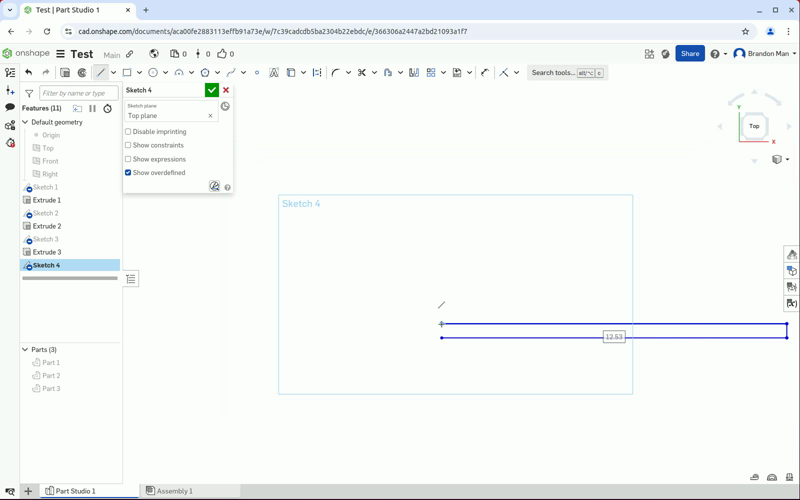
scroll(-6)
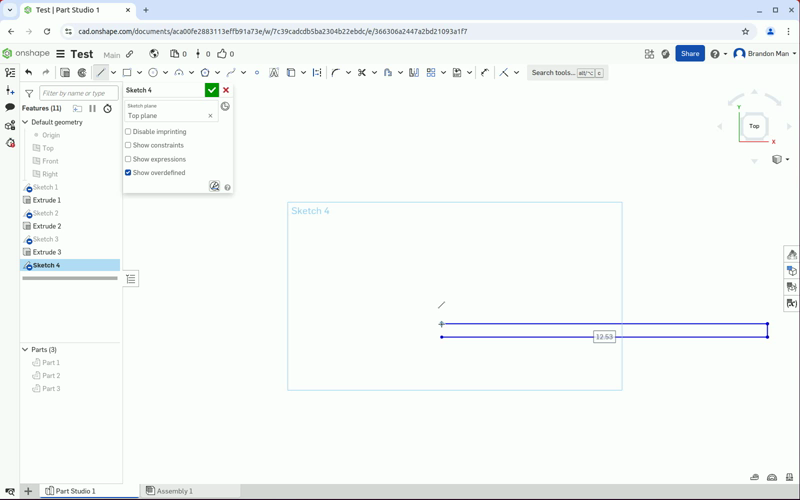
scroll(-6)
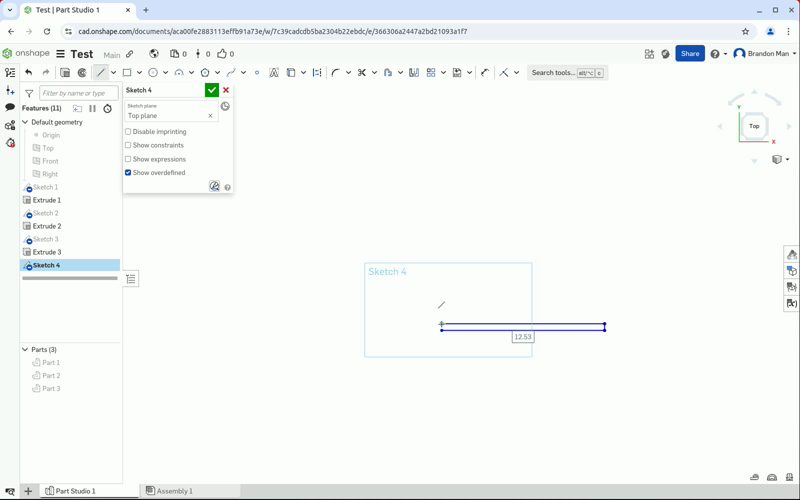
scroll(-6)
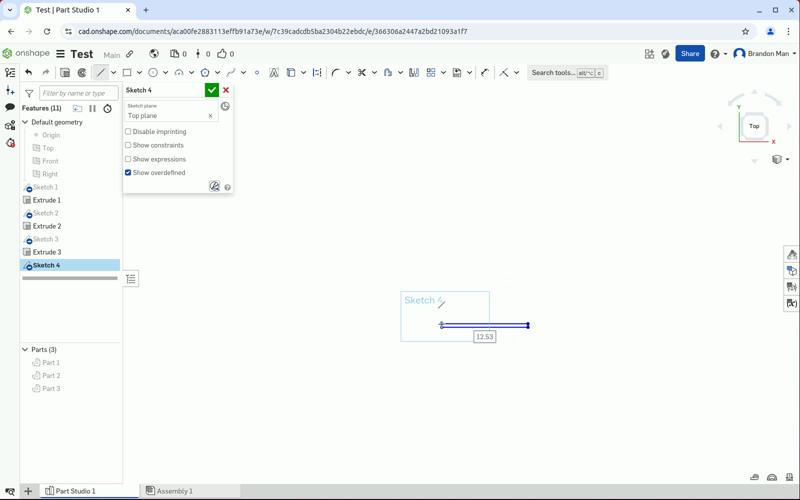
scroll(-6)
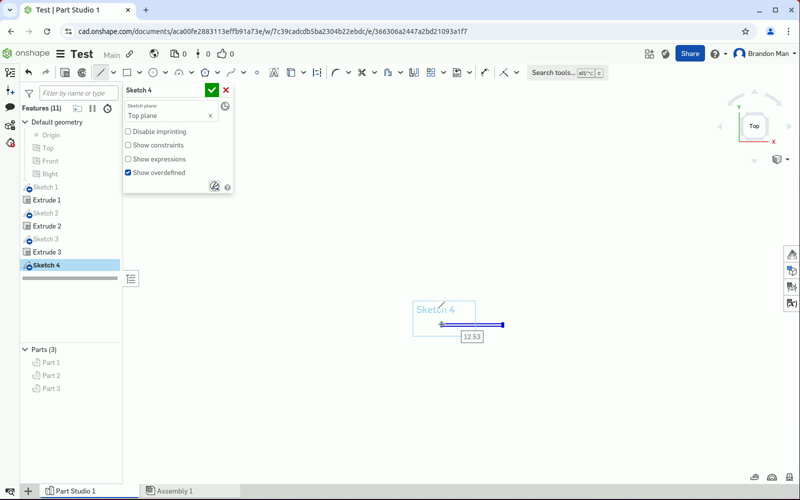
key_up(shift)
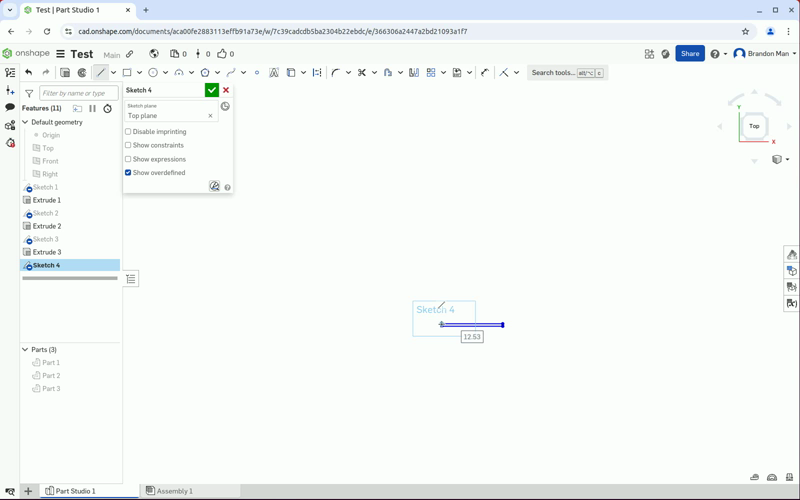
mouse_move(471, 323)
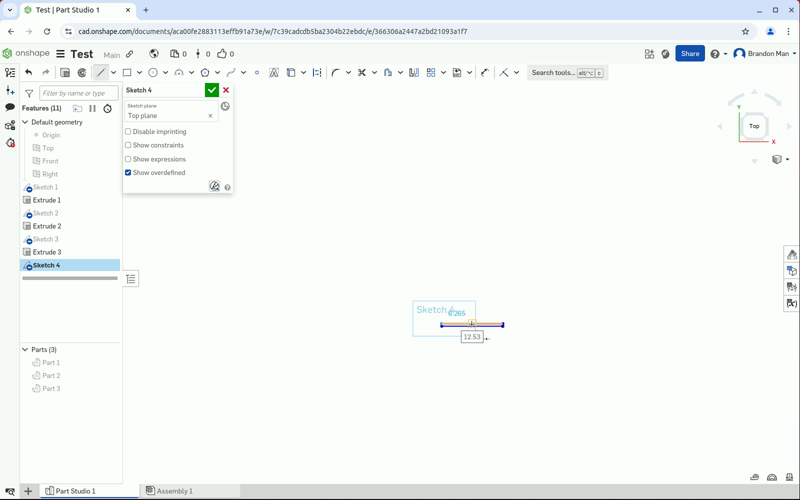
key_down(shift)
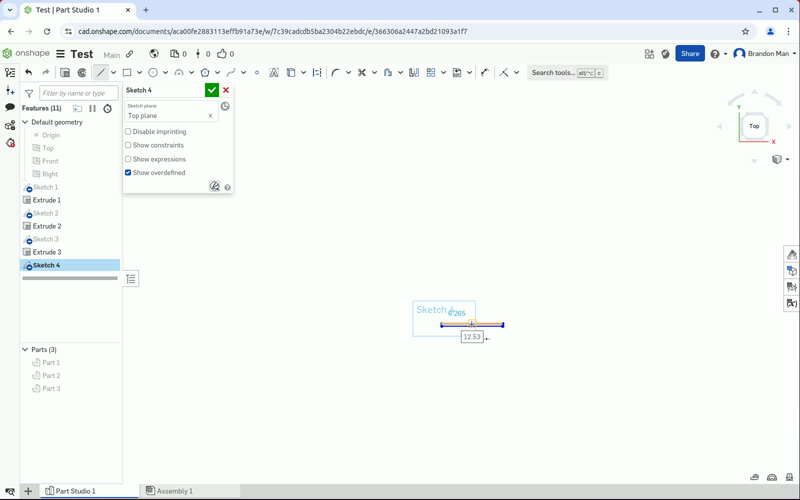
mouse_move(441, 326)
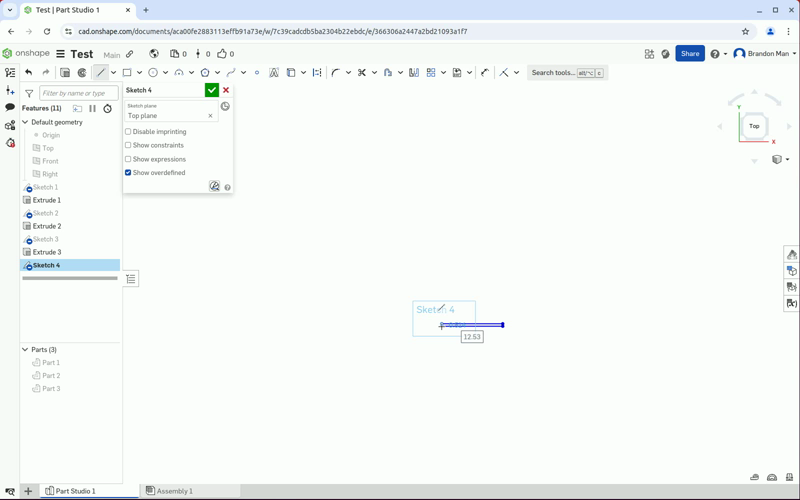
scroll(6)
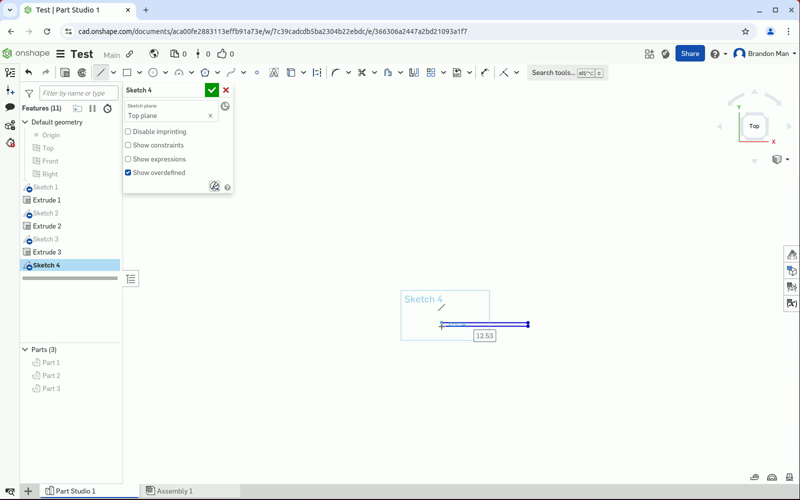
scroll(6)
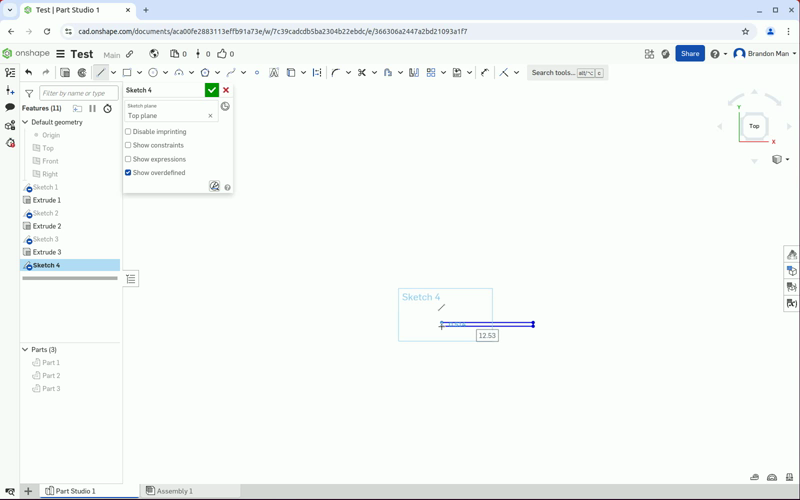
scroll(6)
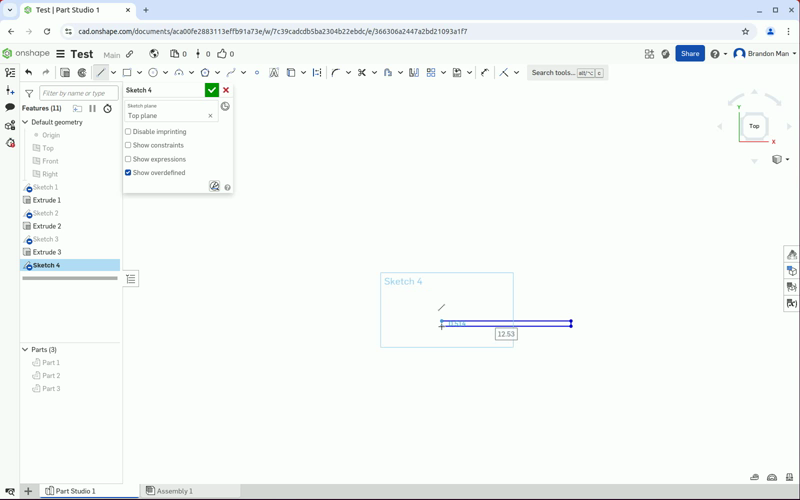
scroll(6)
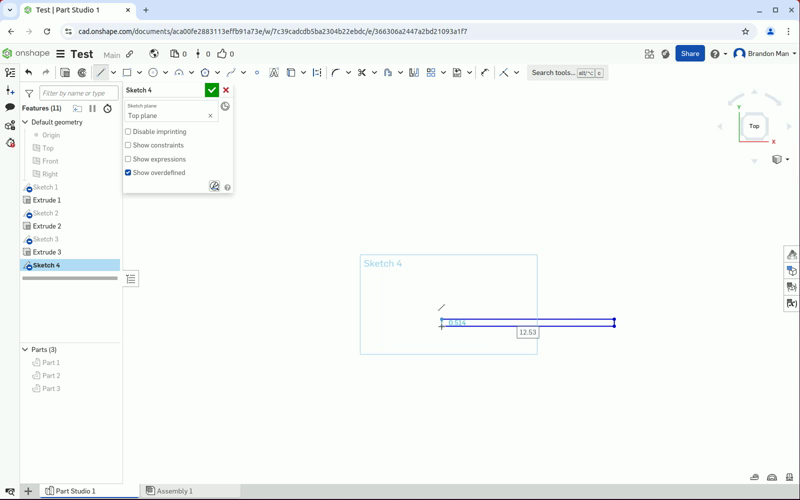
scroll(6)
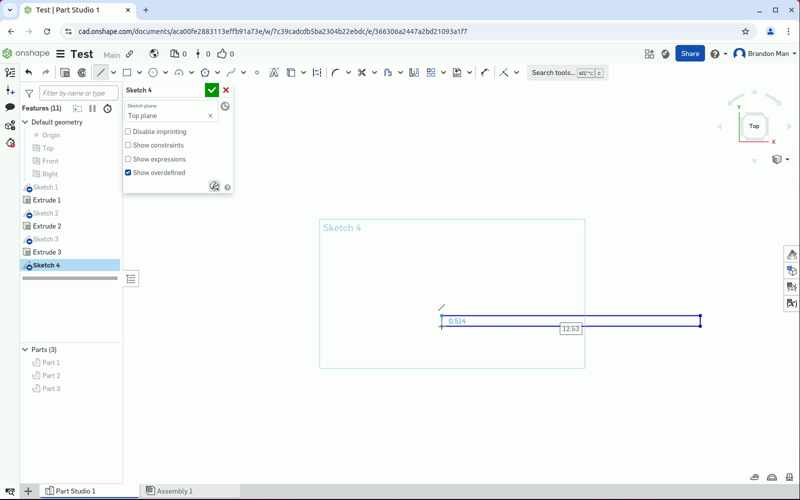
scroll(6)
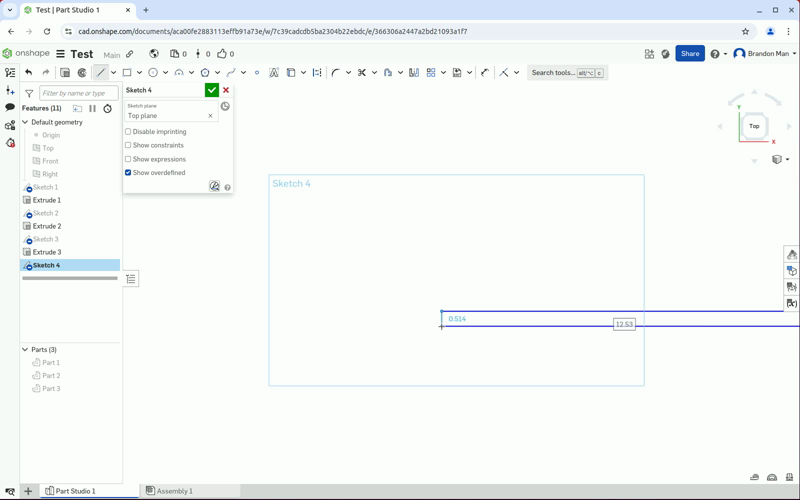
scroll(6)
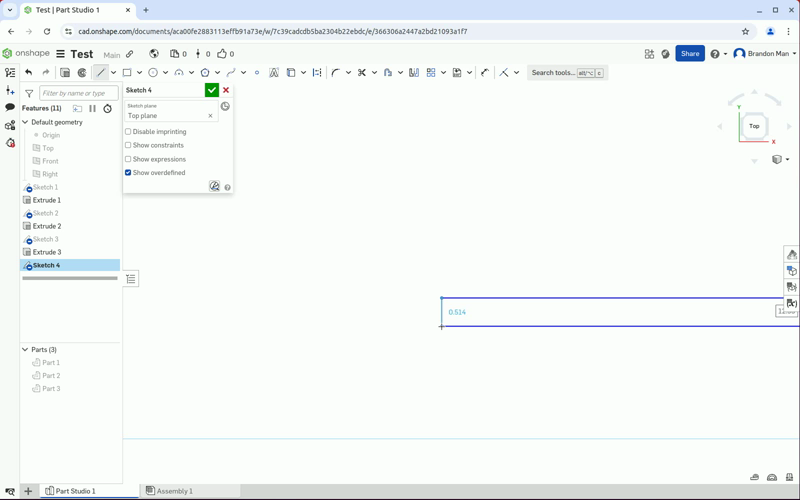
key_up(shift)
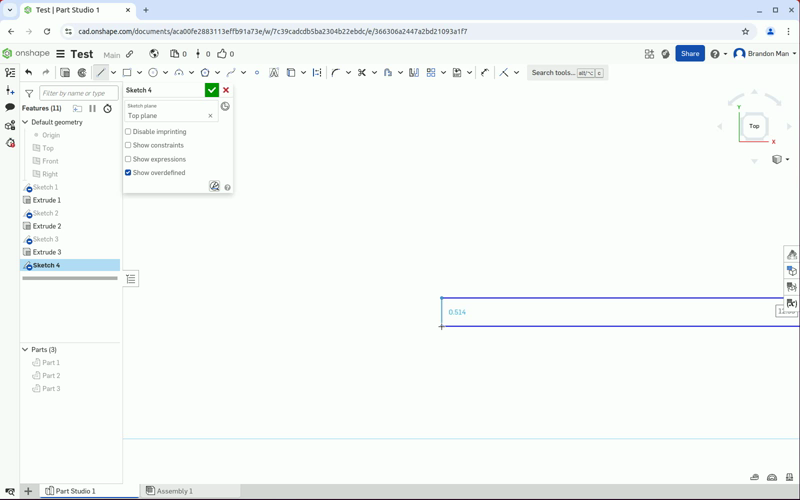
click(441, 326)
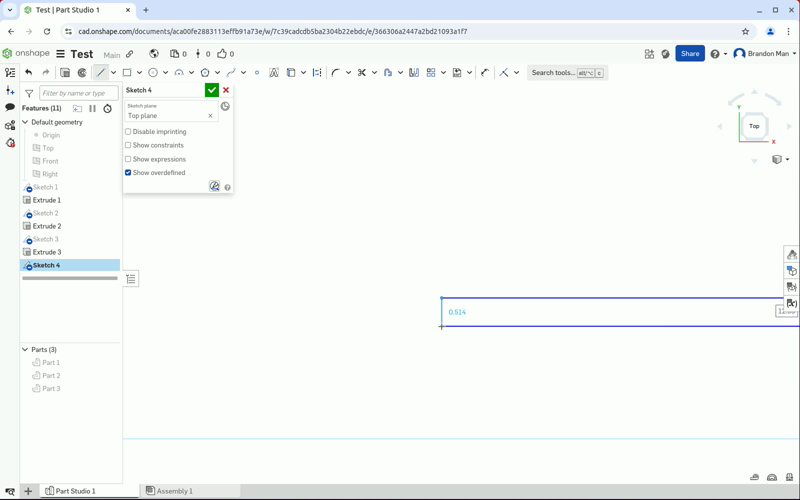
scroll(-6)
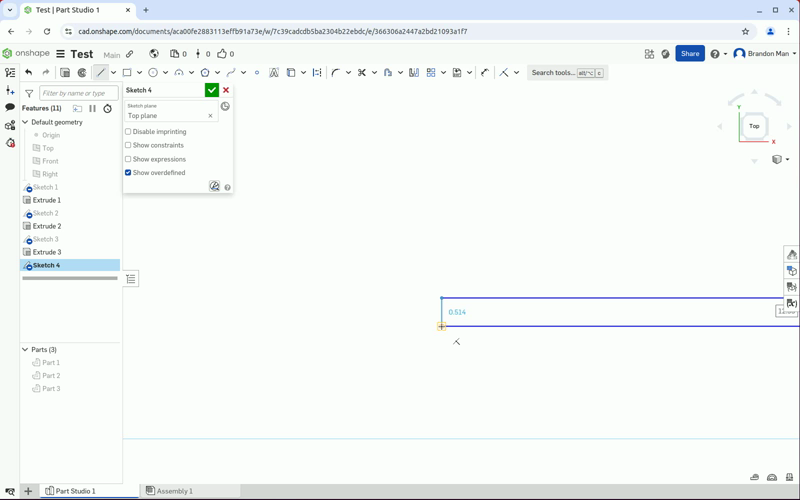
scroll(-6)
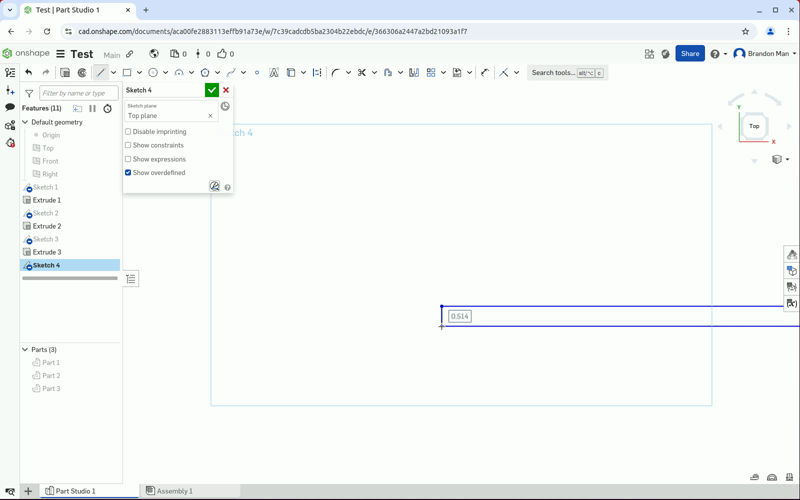
scroll(-6)
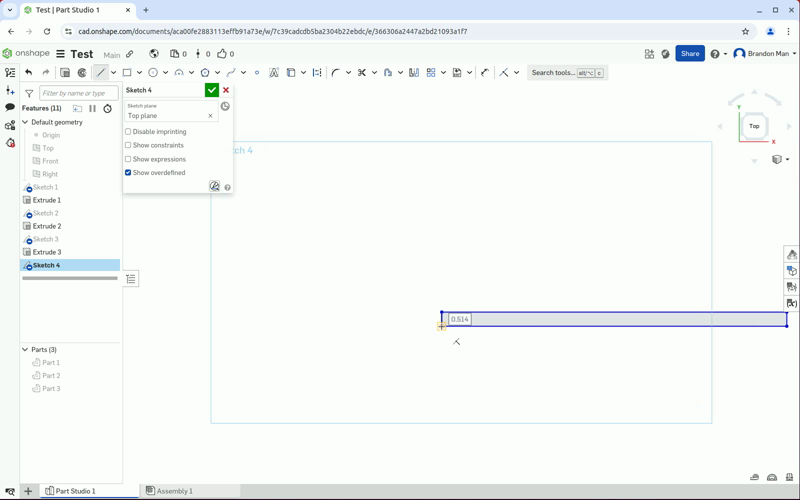
scroll(-6)
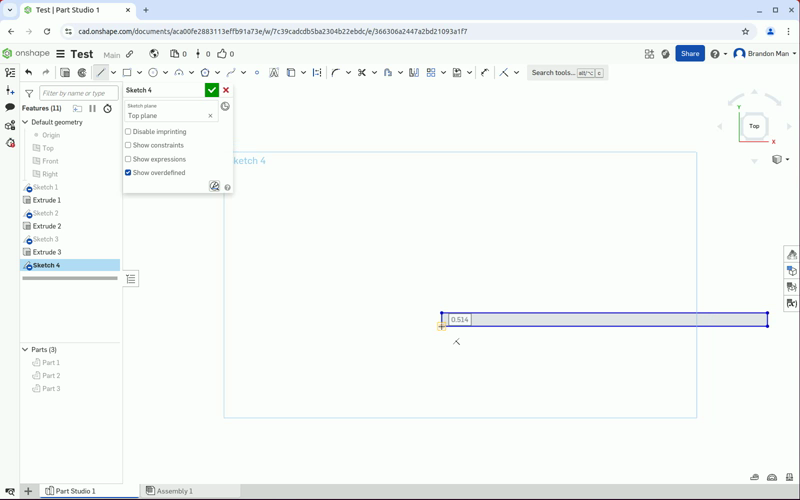
scroll(-6)
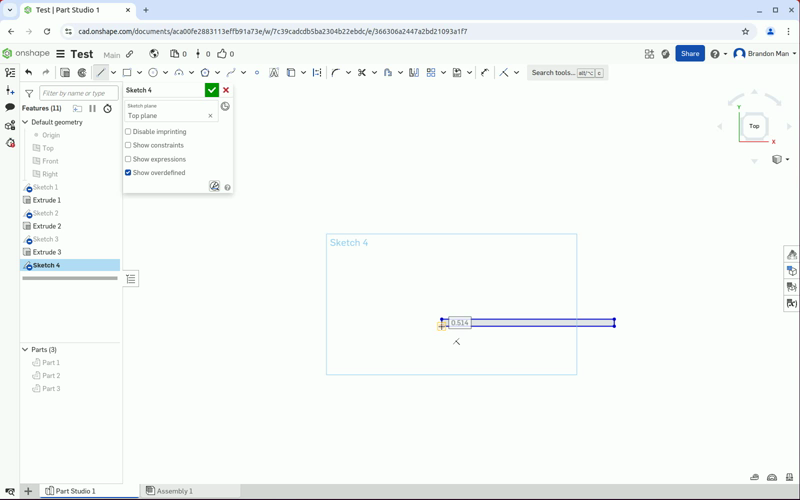
scroll(-6)
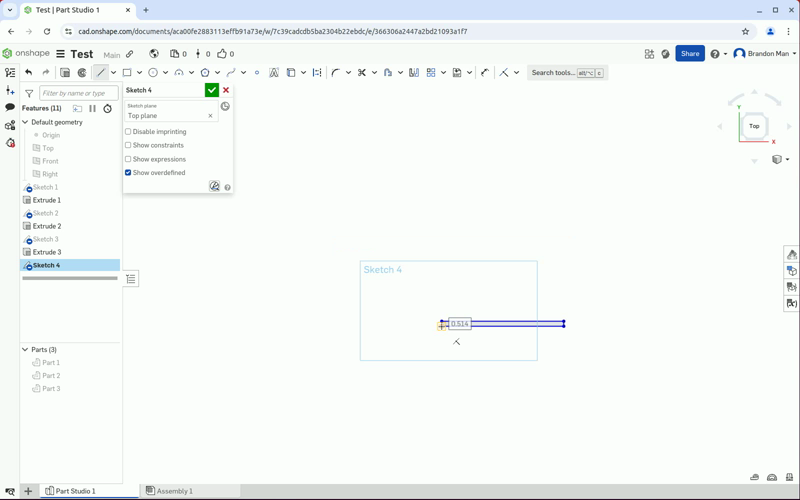
scroll(-6)
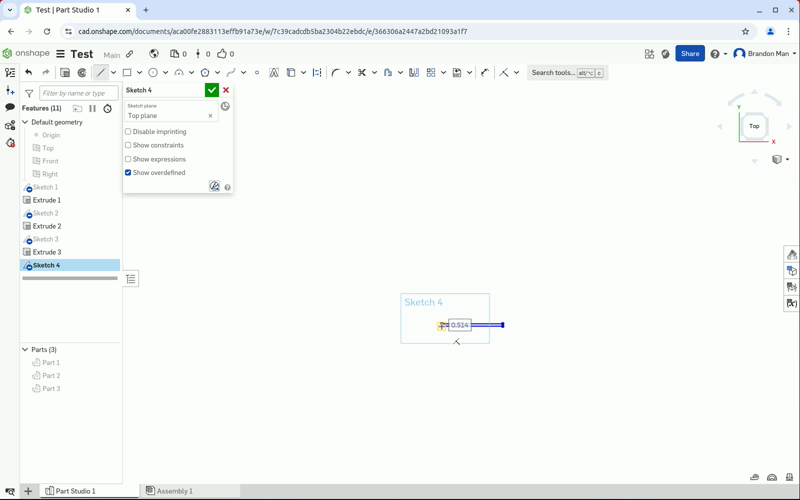
key(esc)
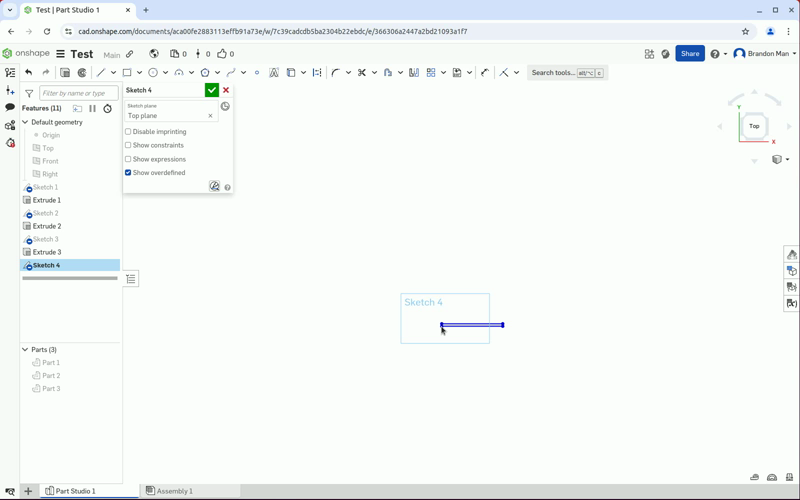
mouse_move(456, 324)
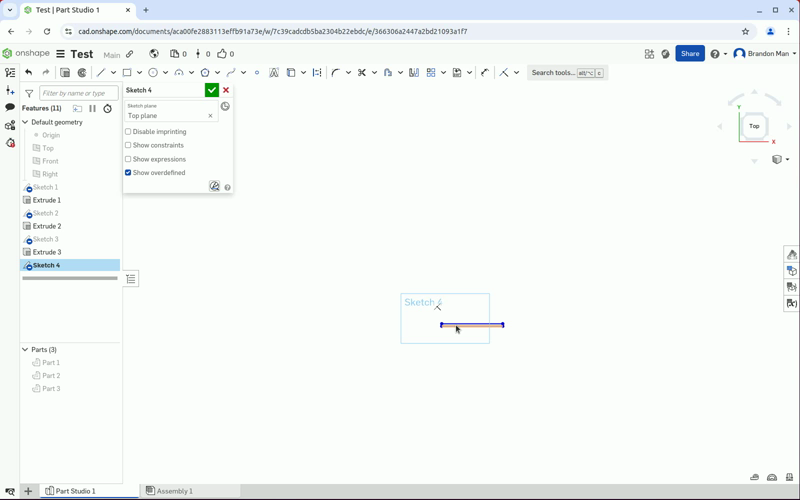
scroll(6)
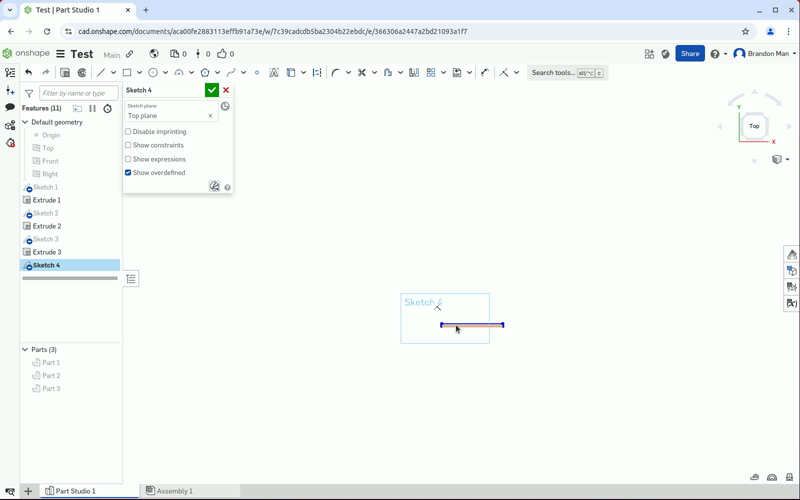
scroll(6)
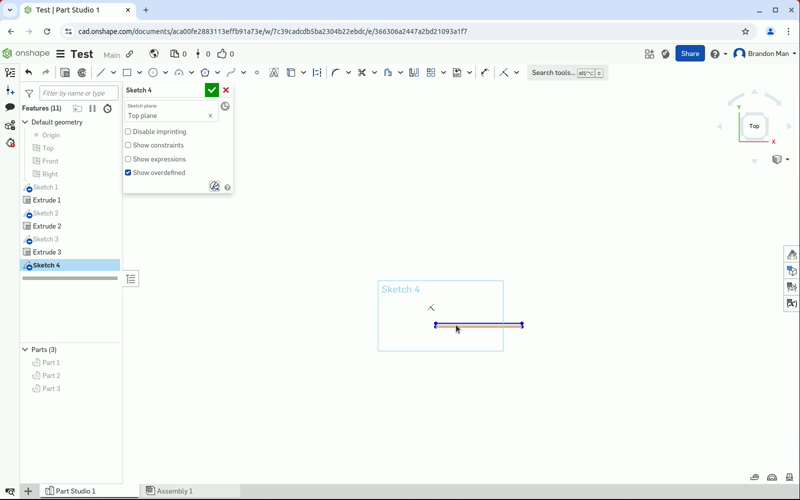
scroll(6)
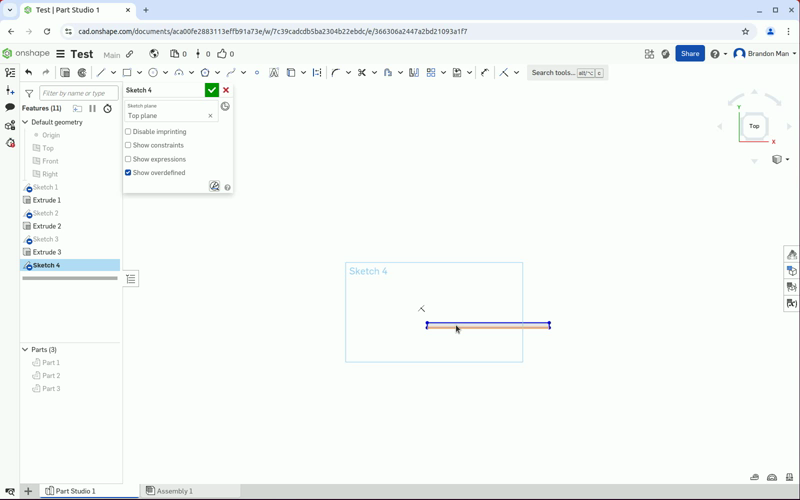
scroll(6)
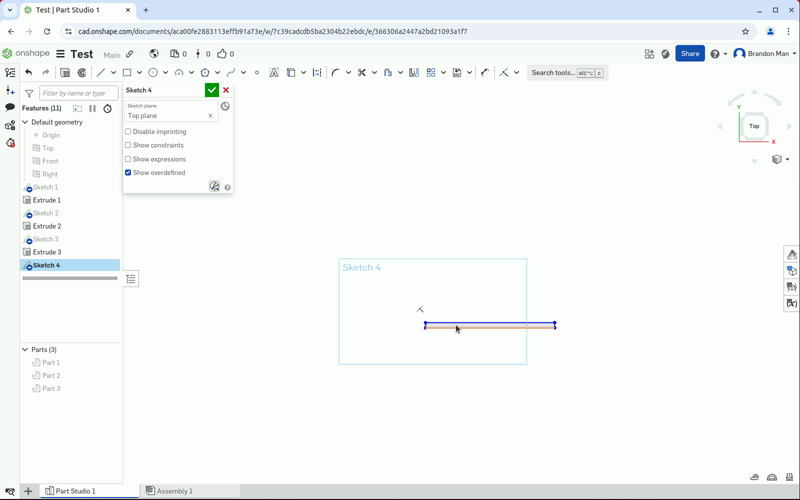
scroll(6)
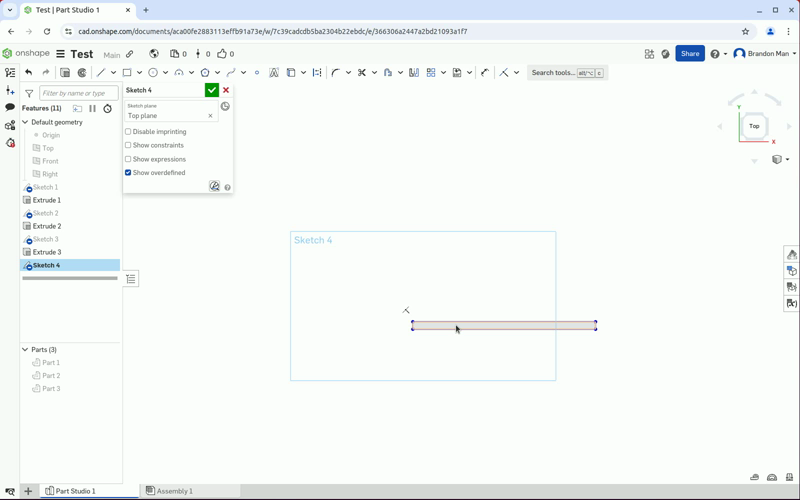
scroll(6)
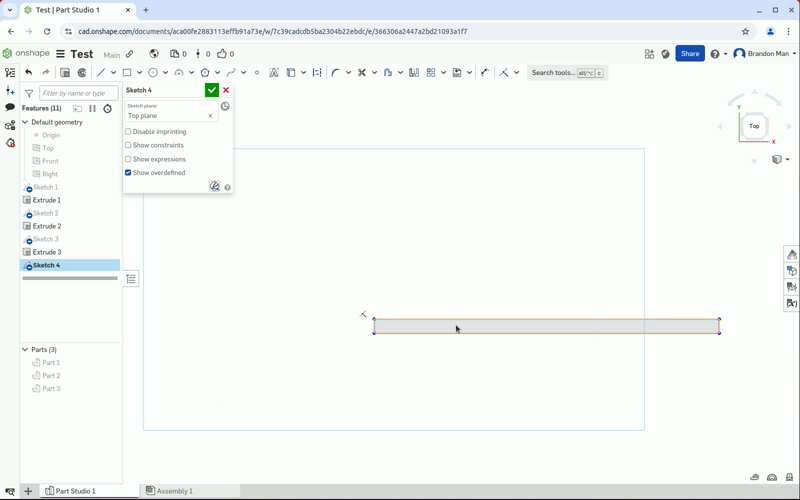
scroll(6)
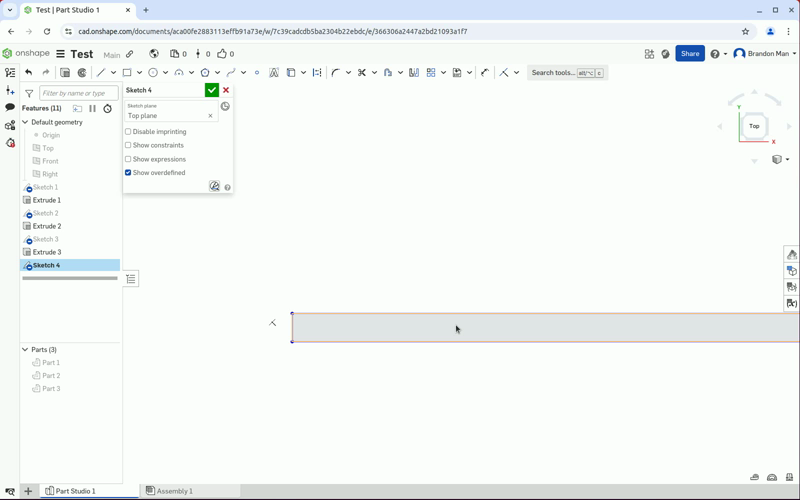
click(456, 324)
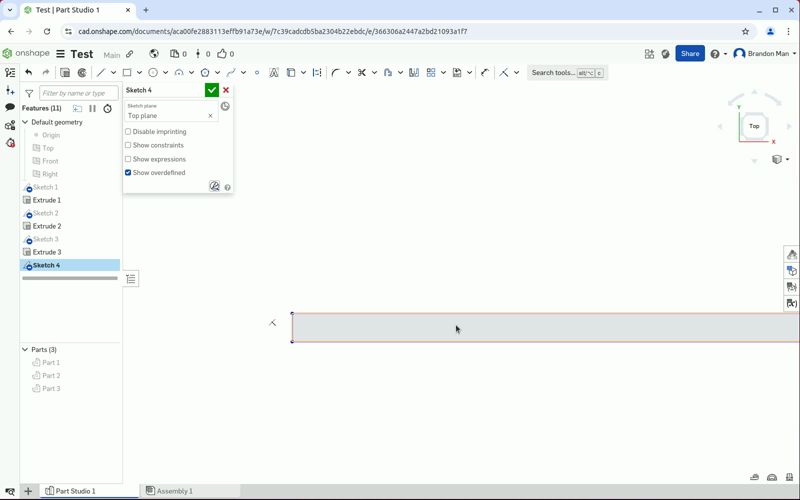
scroll(-6)
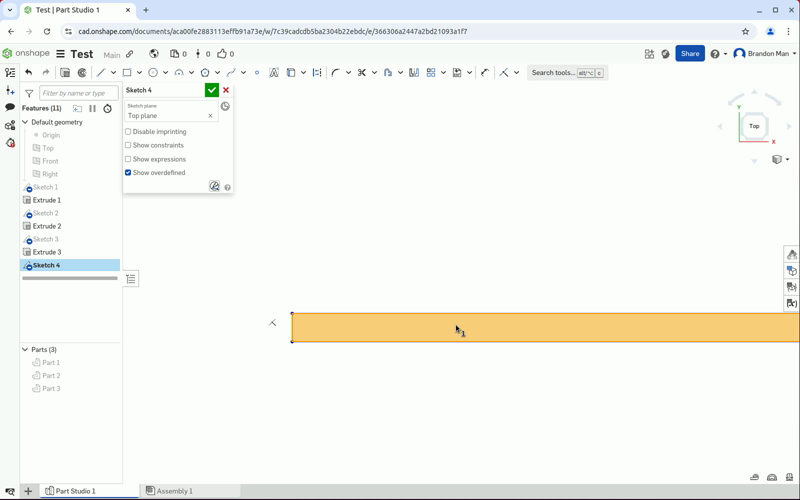
scroll(-6)
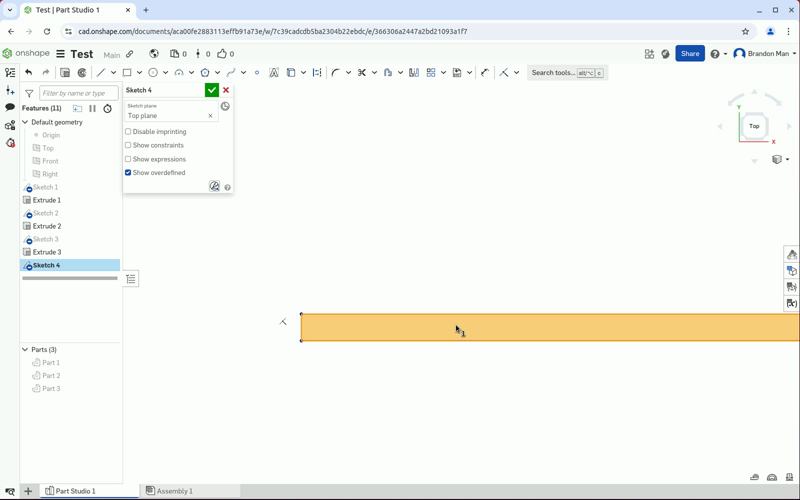
scroll(-6)
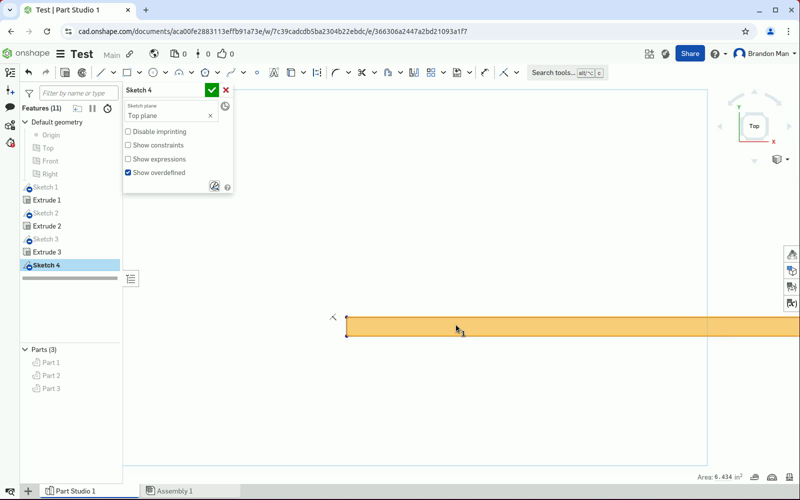
scroll(-6)
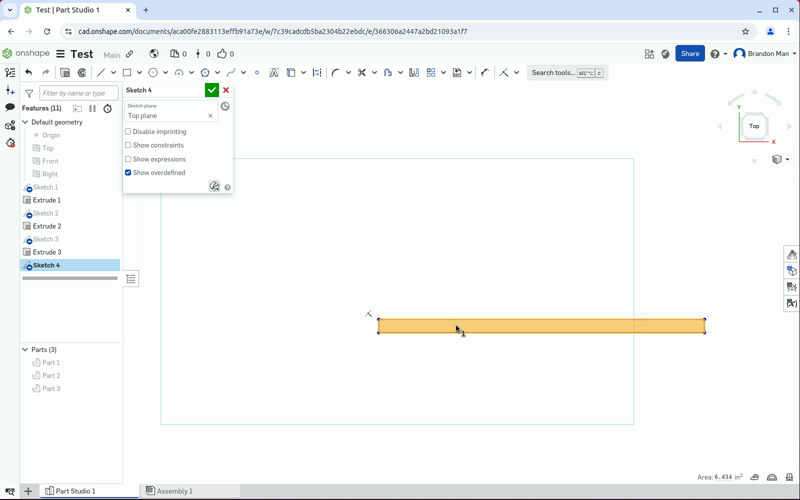
scroll(-6)
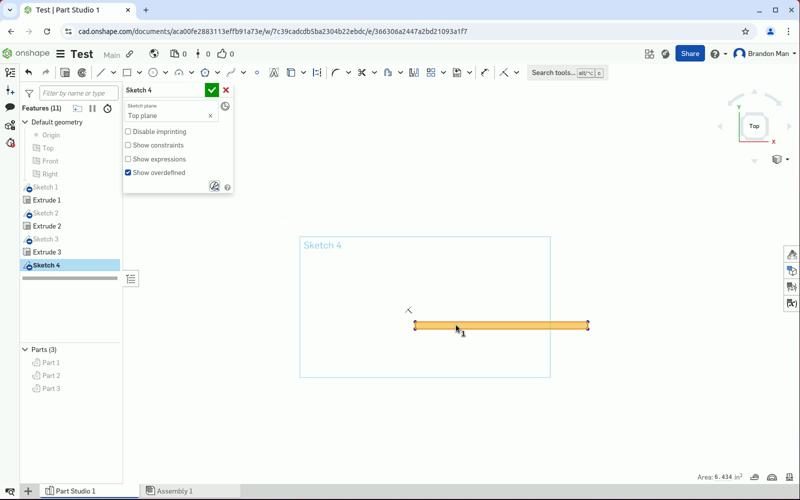
scroll(-6)
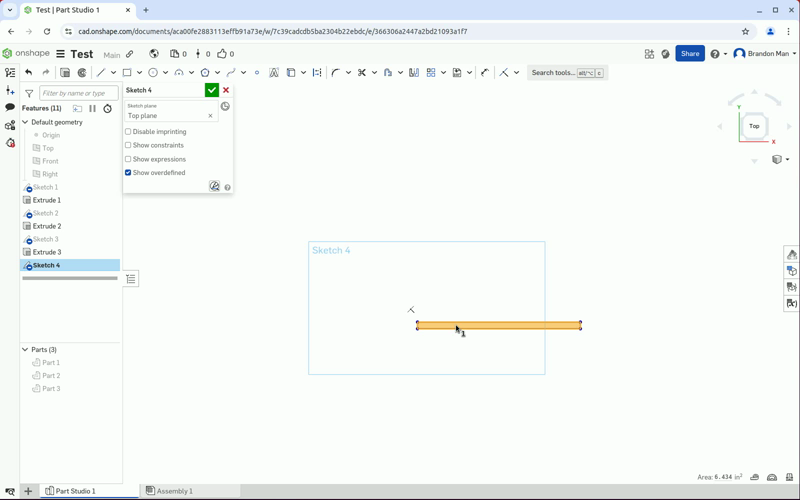
scroll(-6)
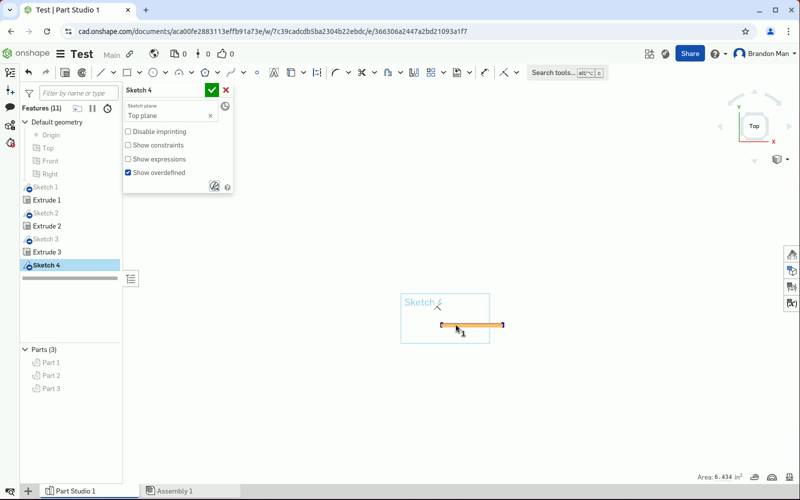
mouse_move(73, 352)
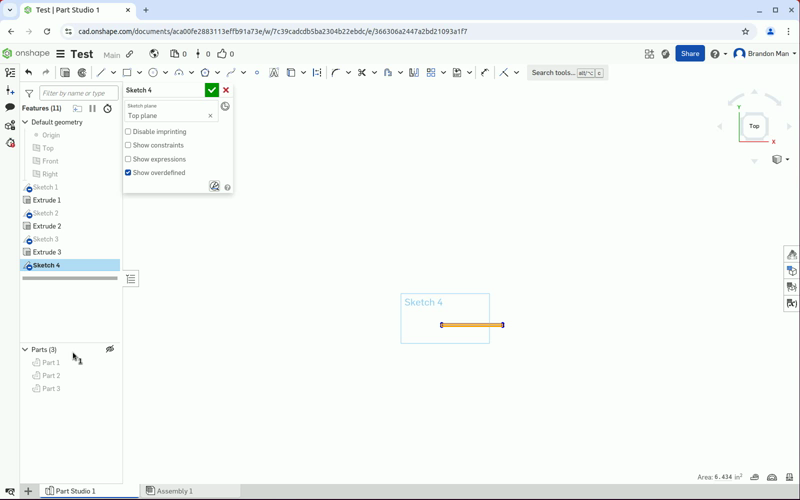
key(shift+y)
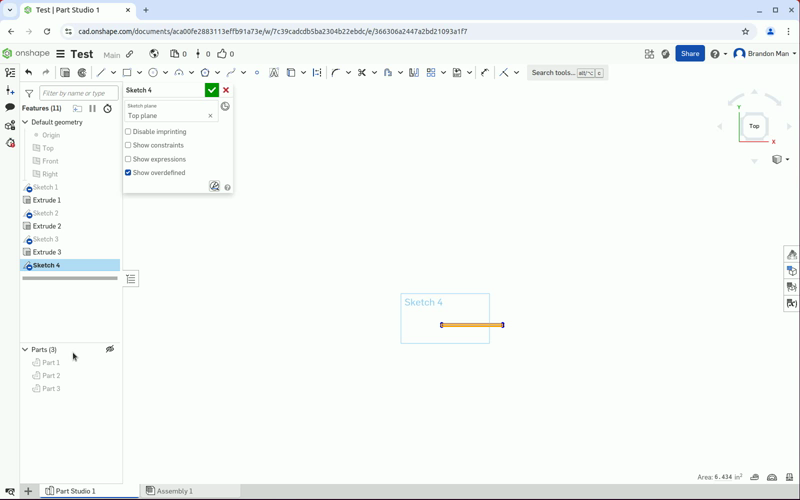
key(shift+e)
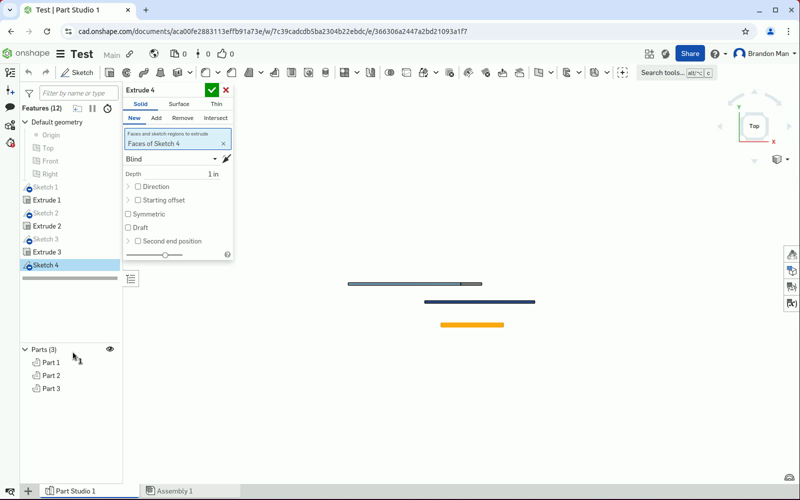
mouse_move(143, 106)
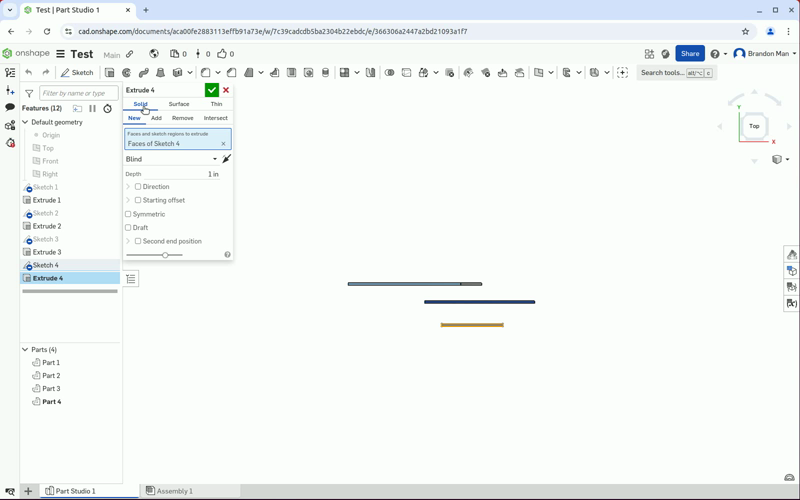
click(143, 106)
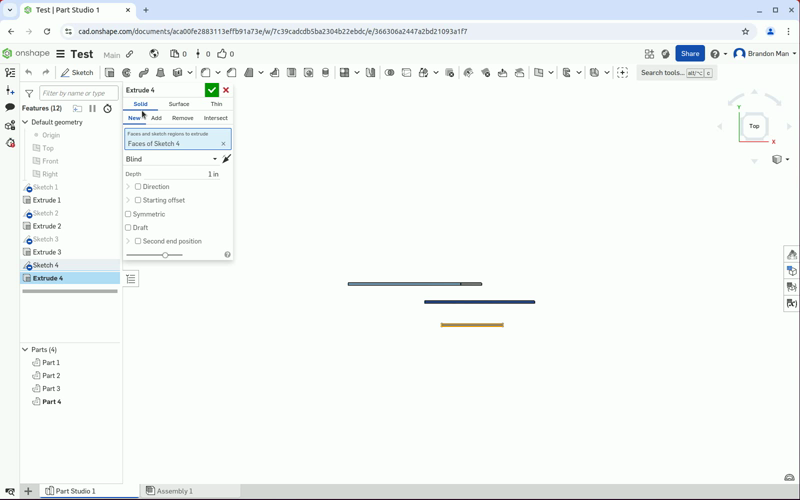
mouse_move(137, 120)
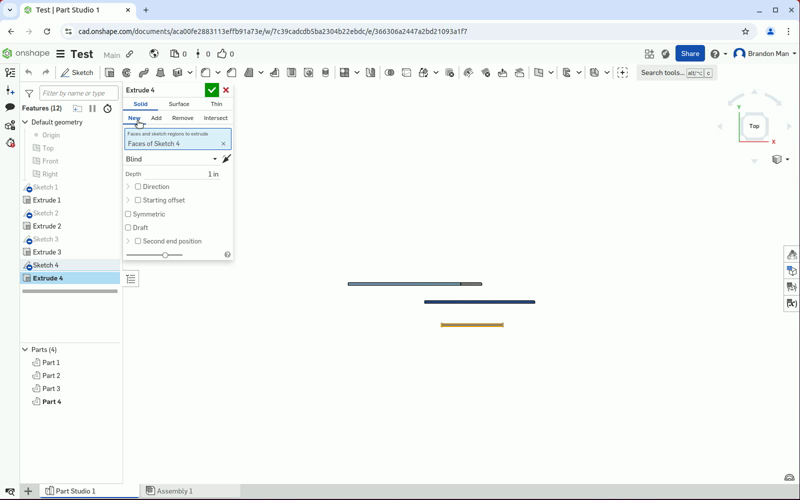
click(137, 120)
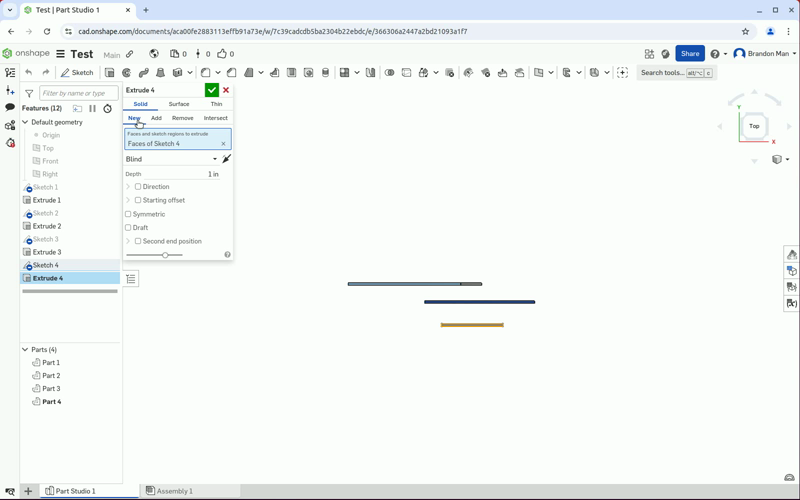
key(tab, 4)
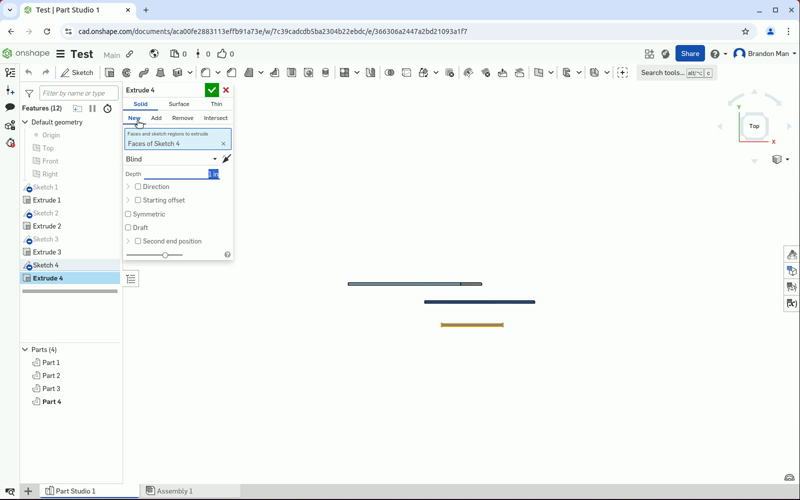
text(1.204)
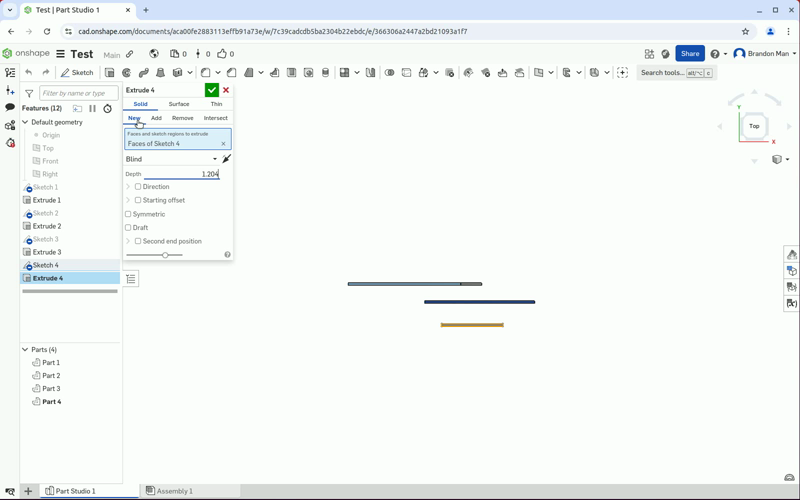
key(enter)
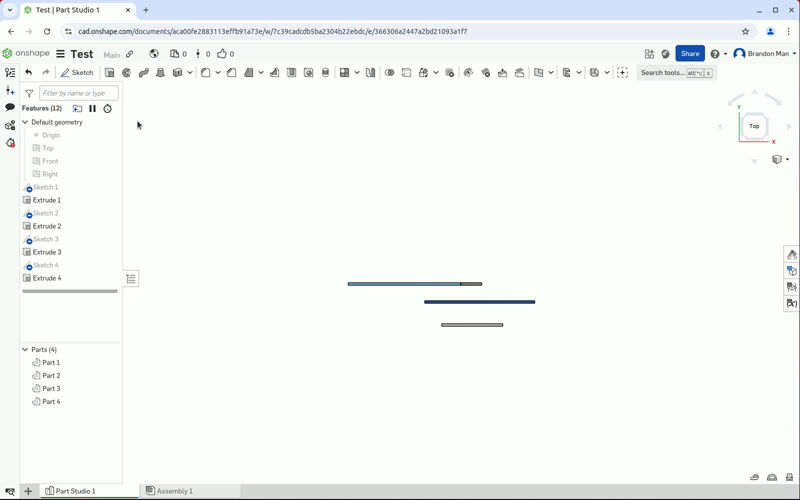
key(shift+h)
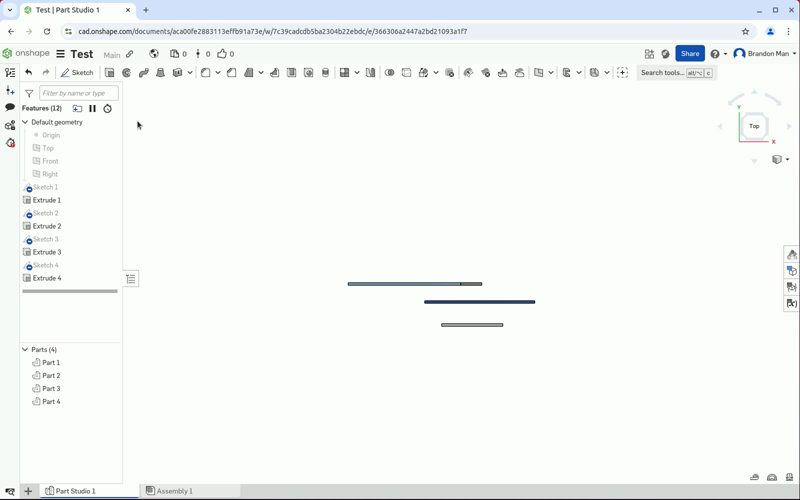
key(shift+h)
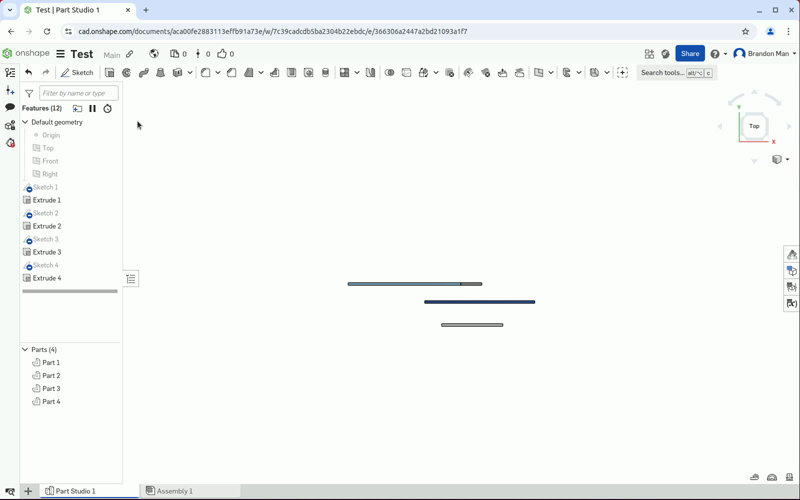
mouse_move(73, 189)
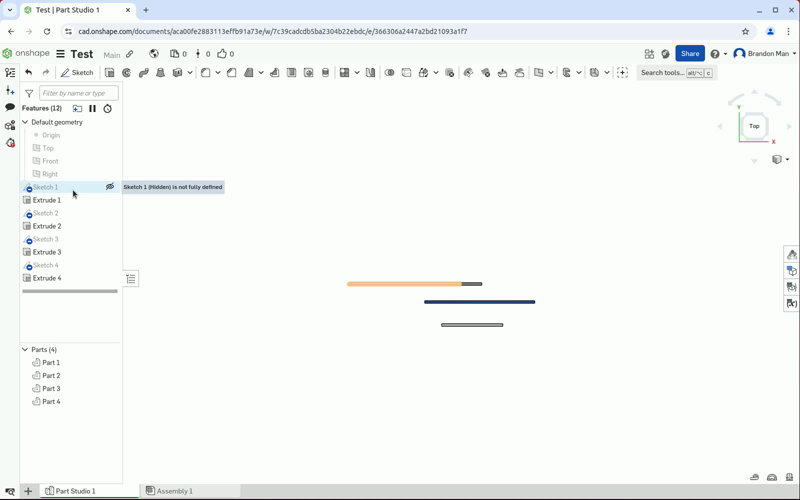
click(73, 189)
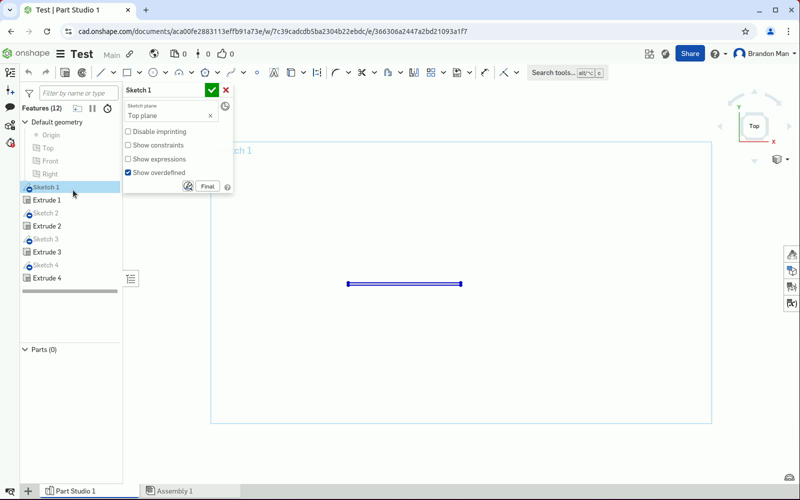
mouse_move(229, 92)
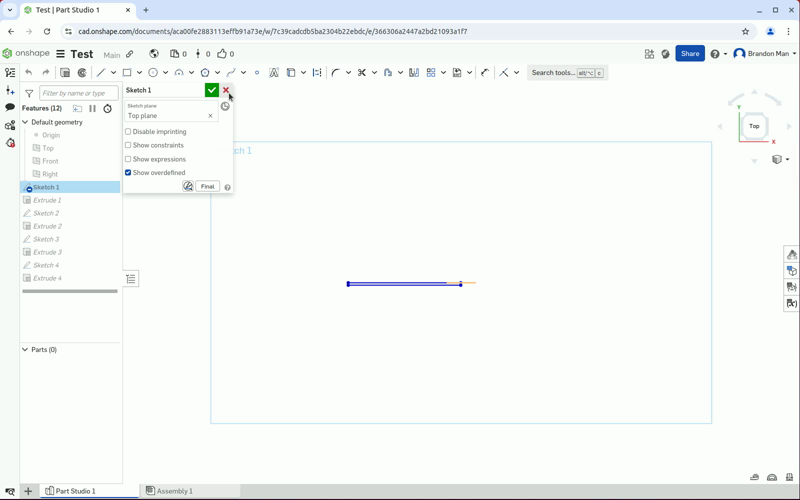
click(229, 92)
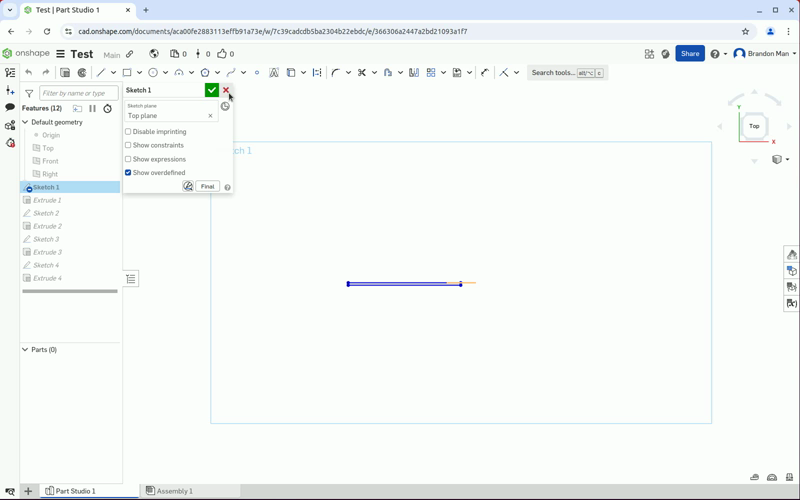
key(shift+s)
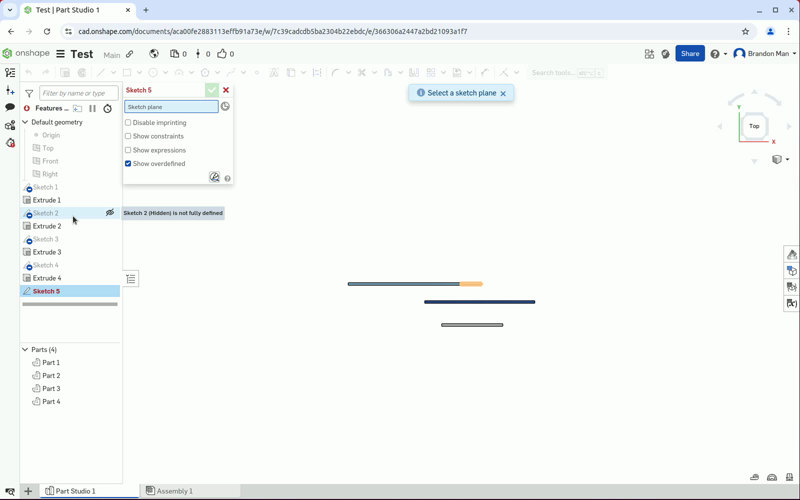
scroll(3)
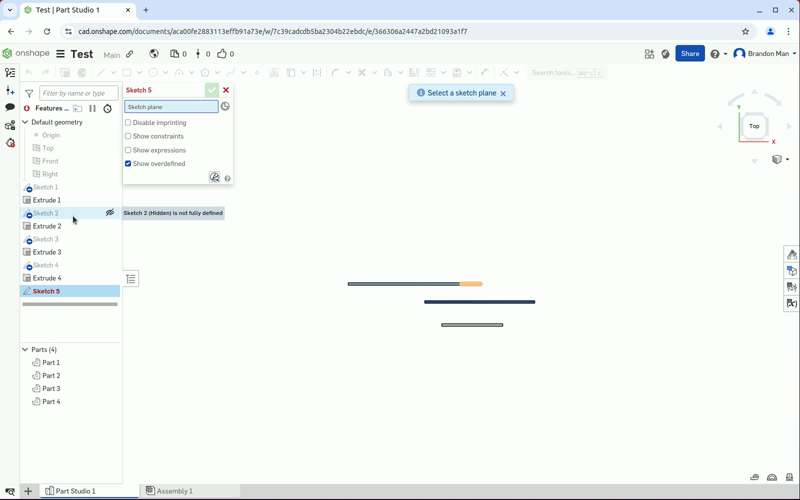
mouse_move(73, 150)
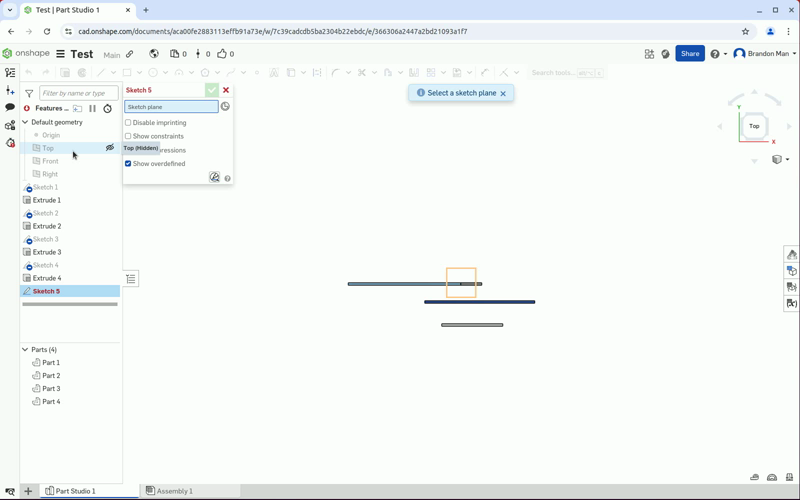
click(73, 150)
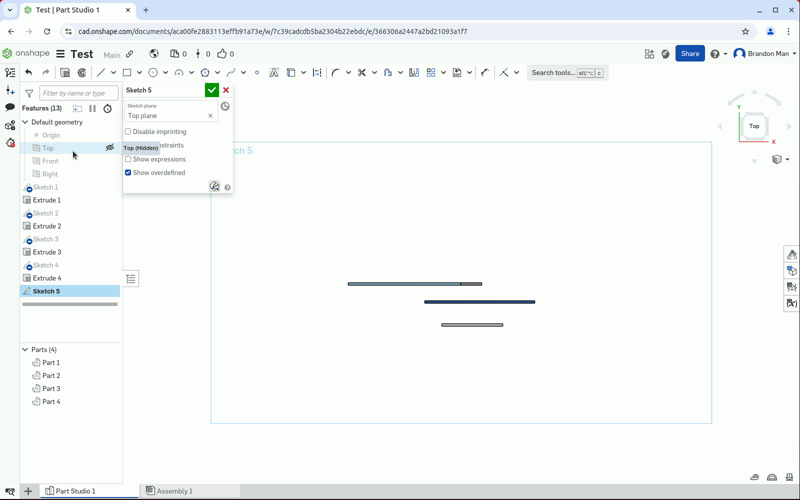
mouse_move(73, 352)
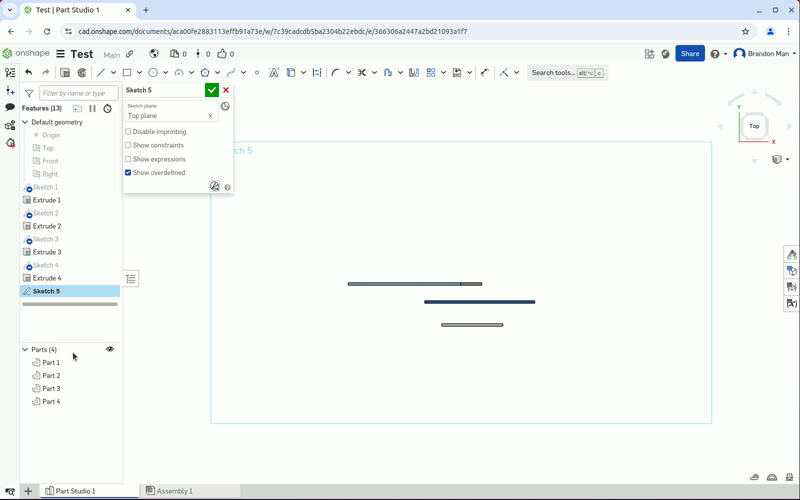
key(y)
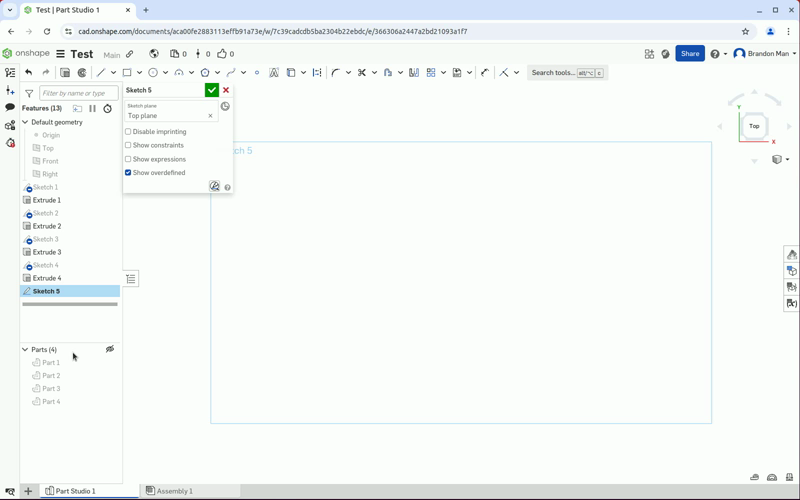
key(l)
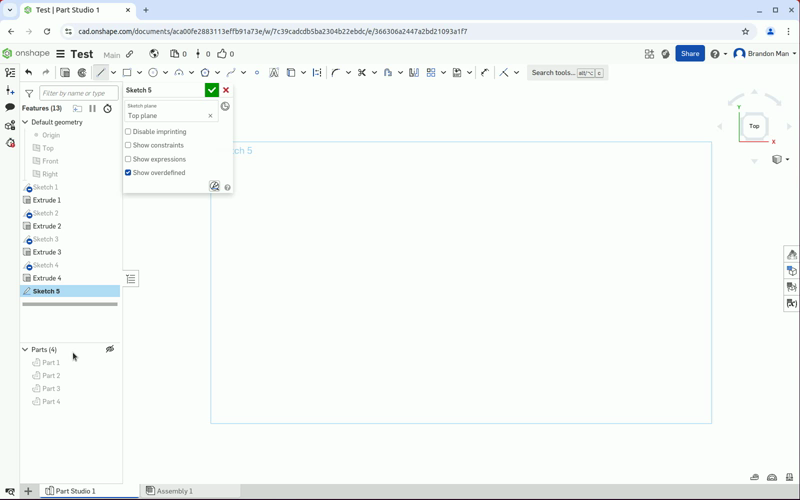
key_down(shift)
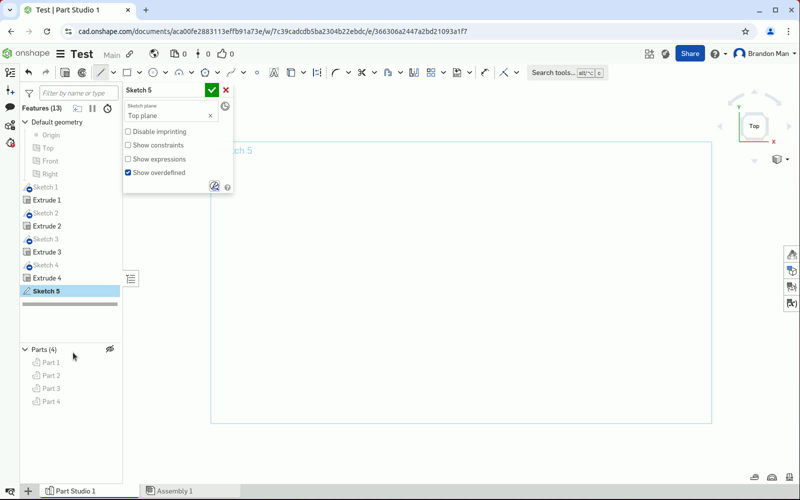
mouse_move(431, 266)
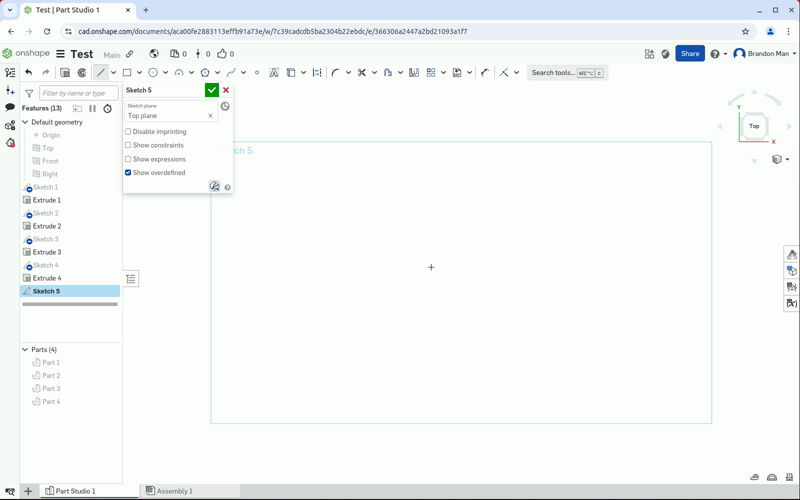
click(431, 266)
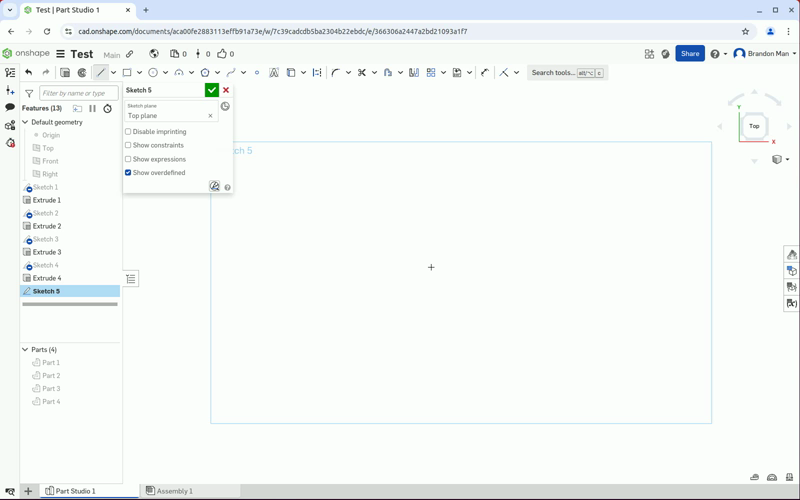
key_up(shift)
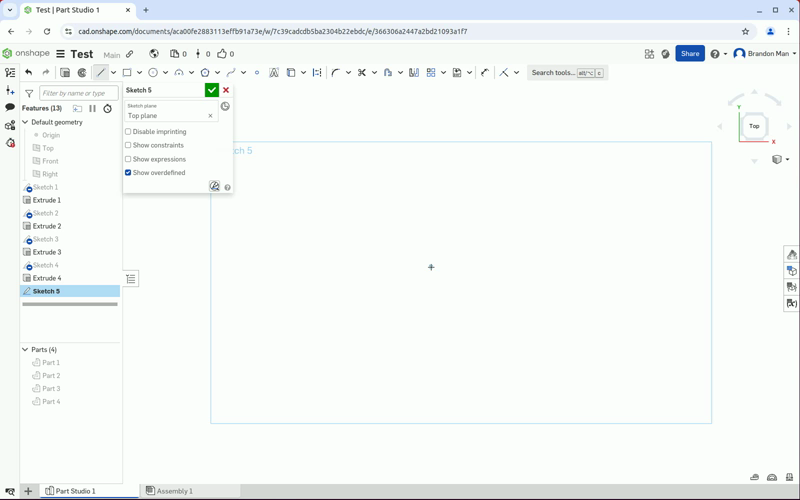
key_down(shift)
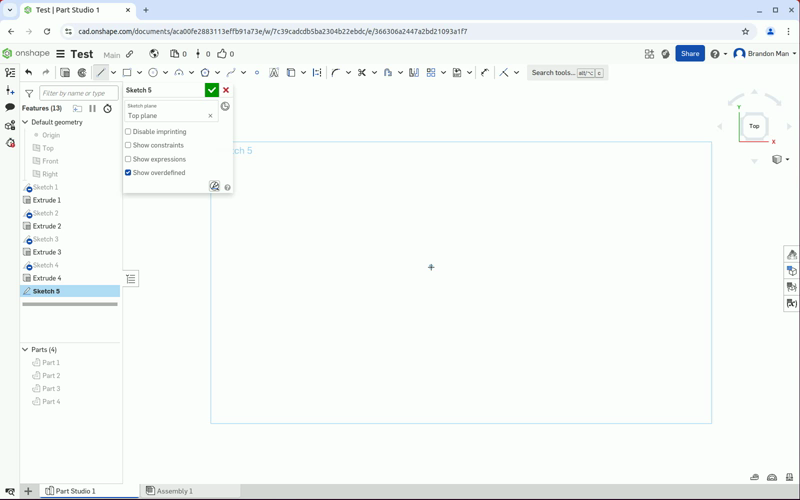
mouse_move(461, 266)
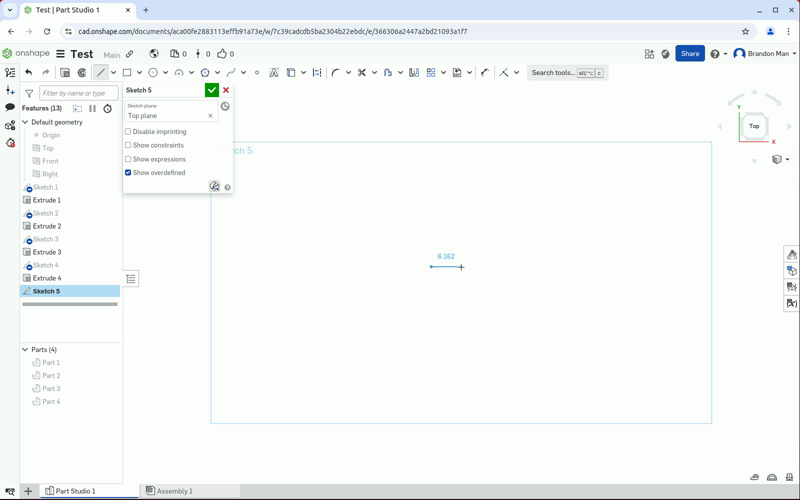
mouse_move(474, 266)
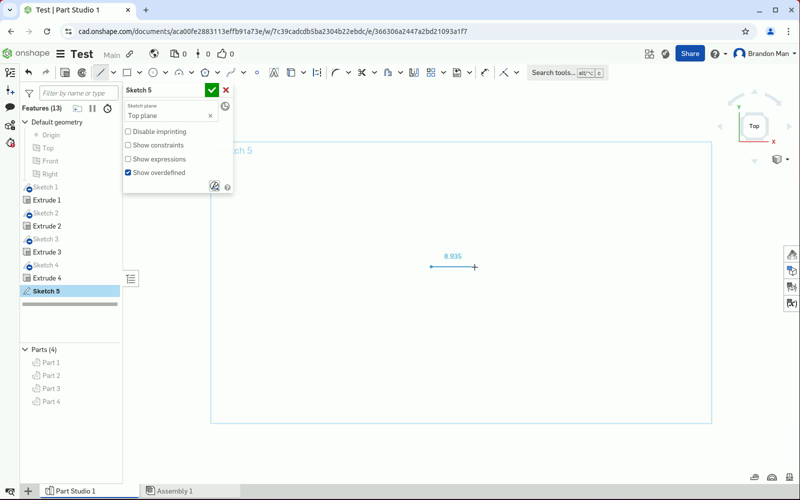
click(474, 266)
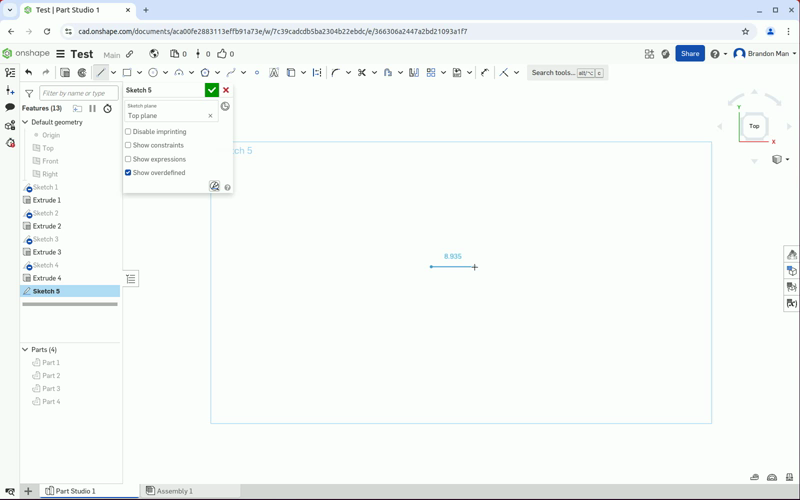
key_up(shift)
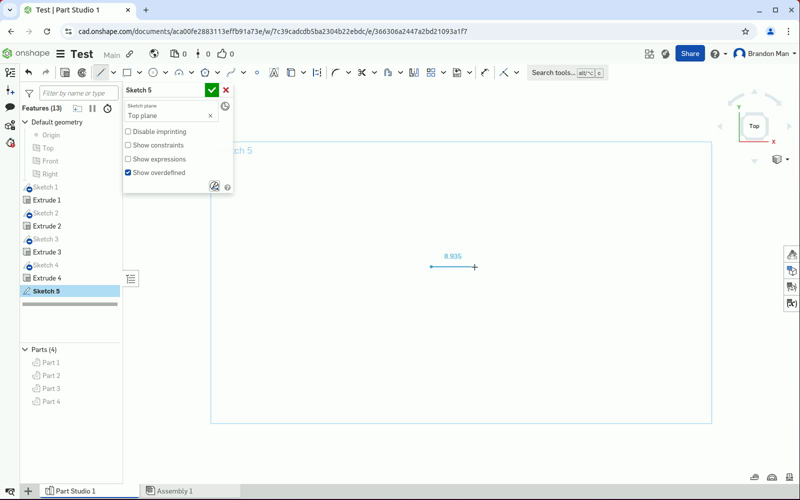
key_down(shift)
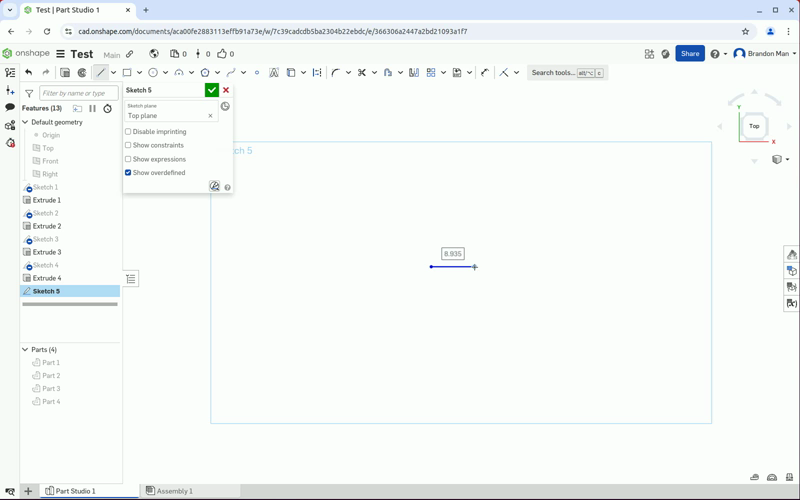
mouse_move(504, 266)
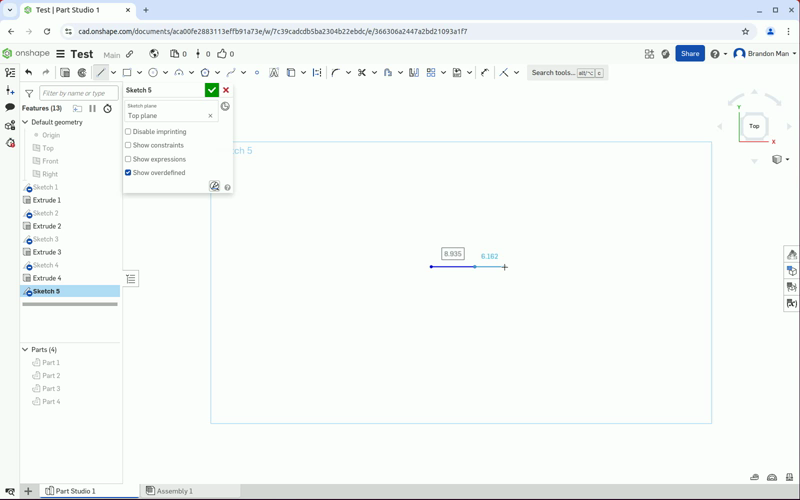
mouse_move(474, 264)
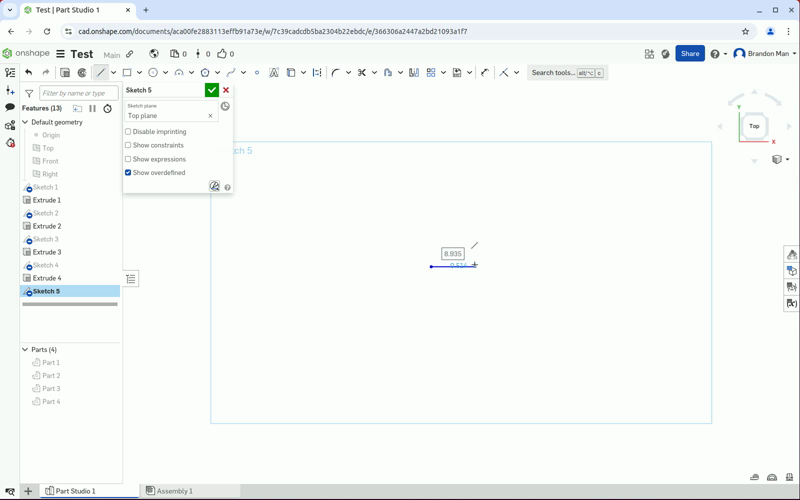
scroll(6)
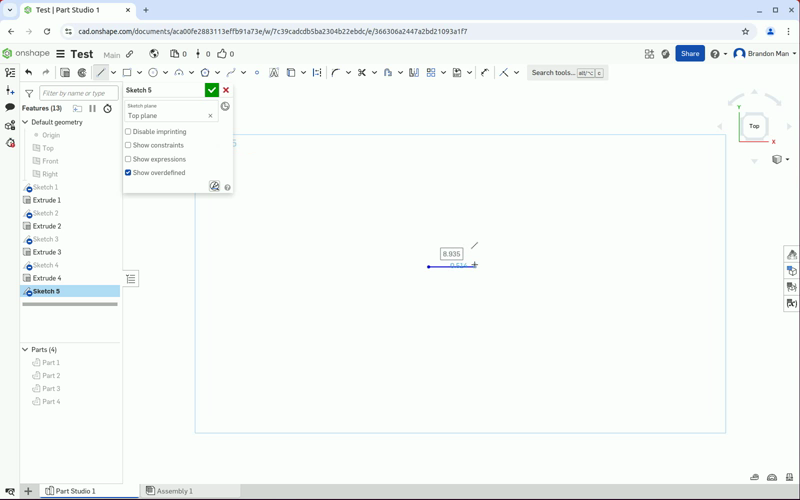
scroll(6)
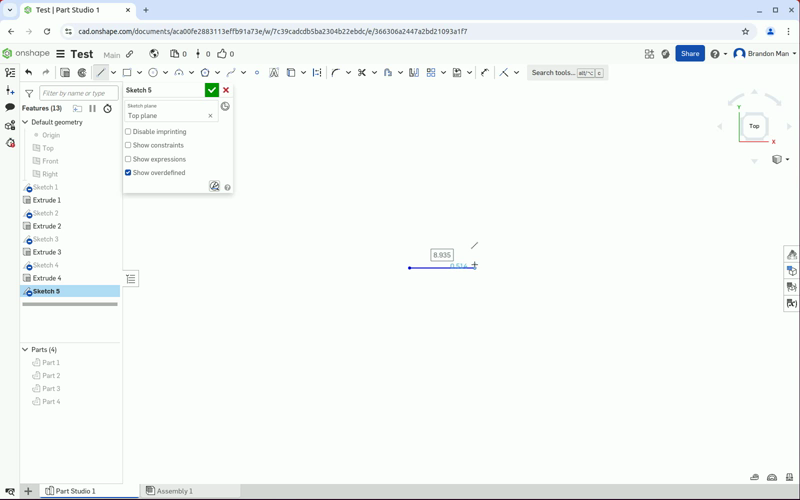
scroll(6)
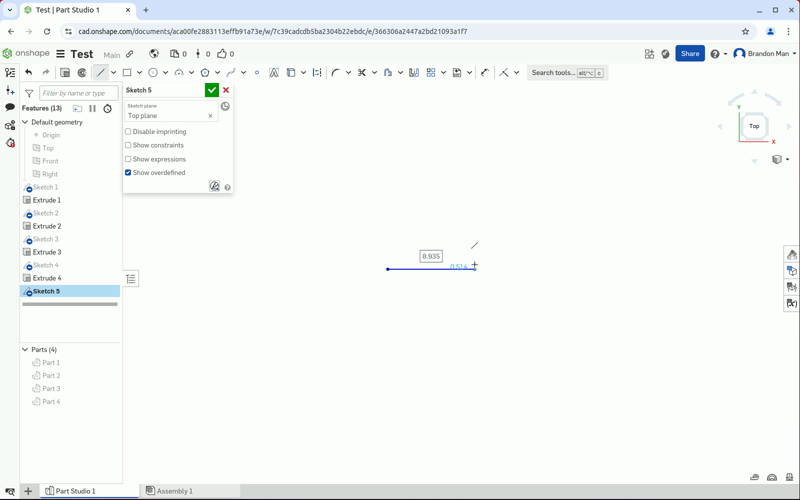
scroll(6)
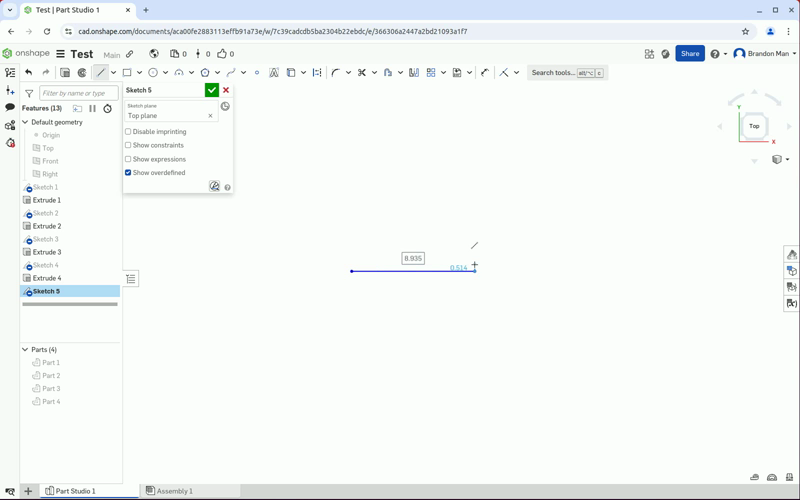
scroll(6)
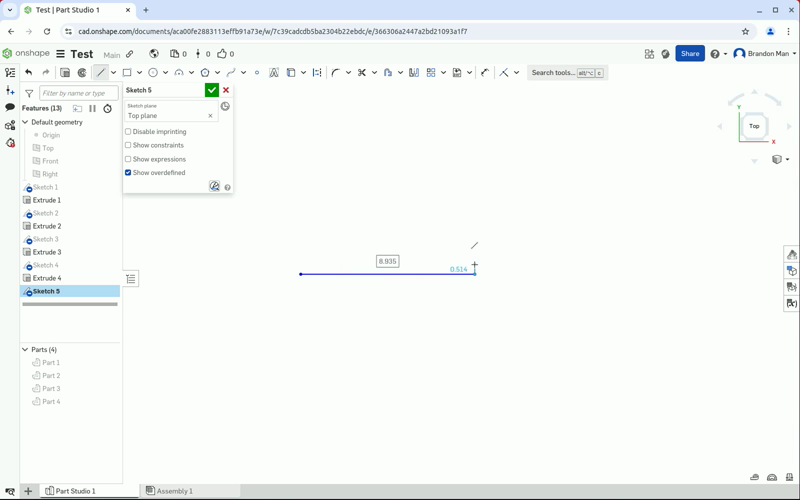
scroll(6)
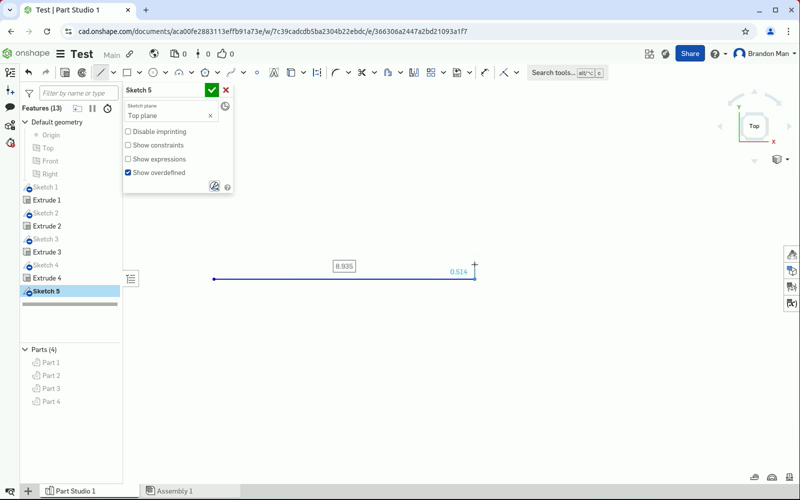
scroll(6)
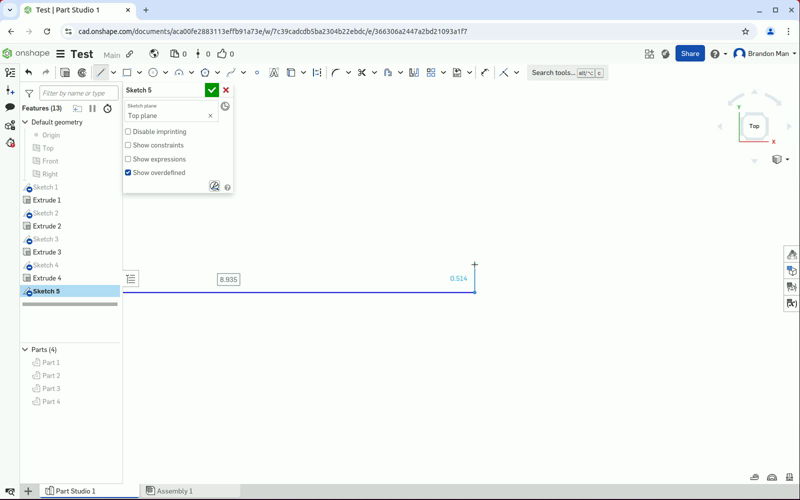
click(474, 264)
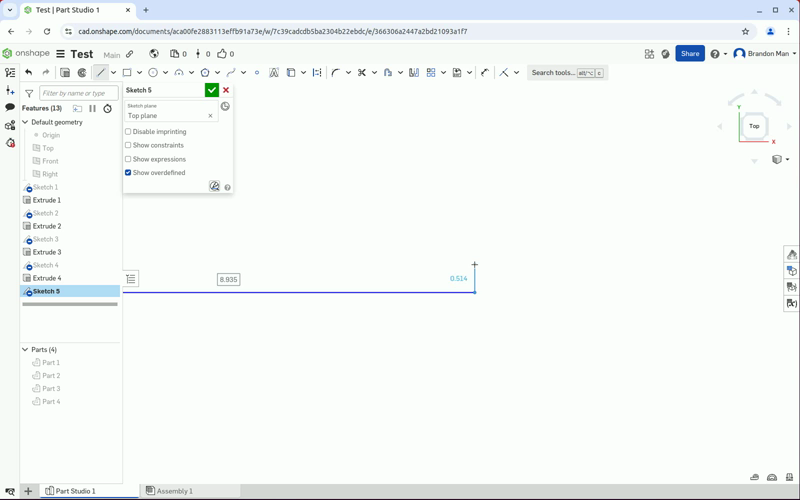
scroll(-6)
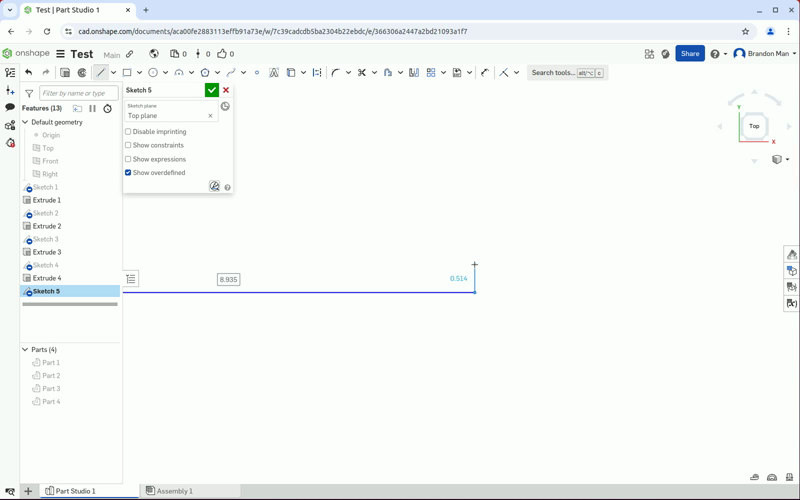
scroll(-6)
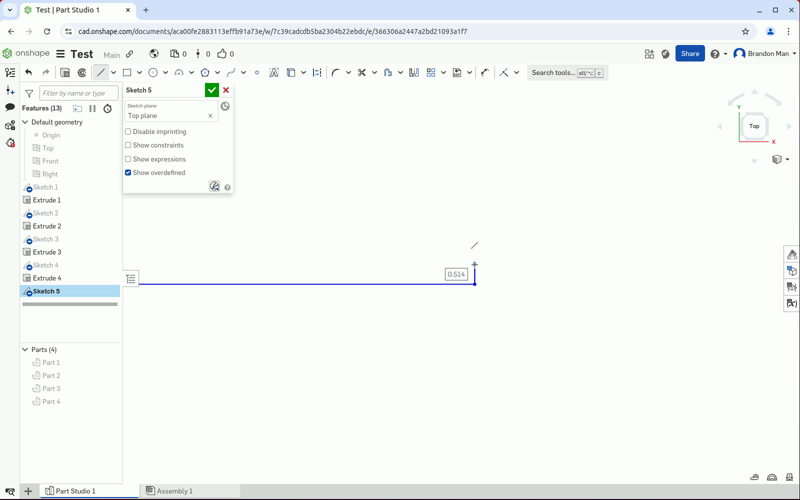
scroll(-6)
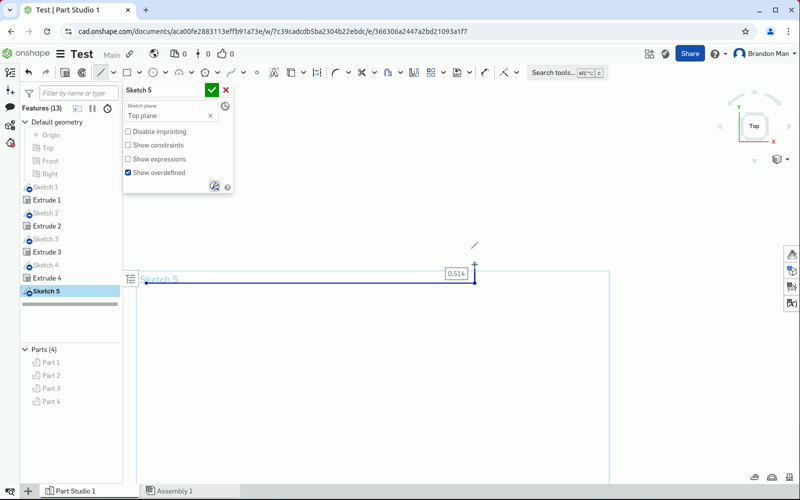
scroll(-6)
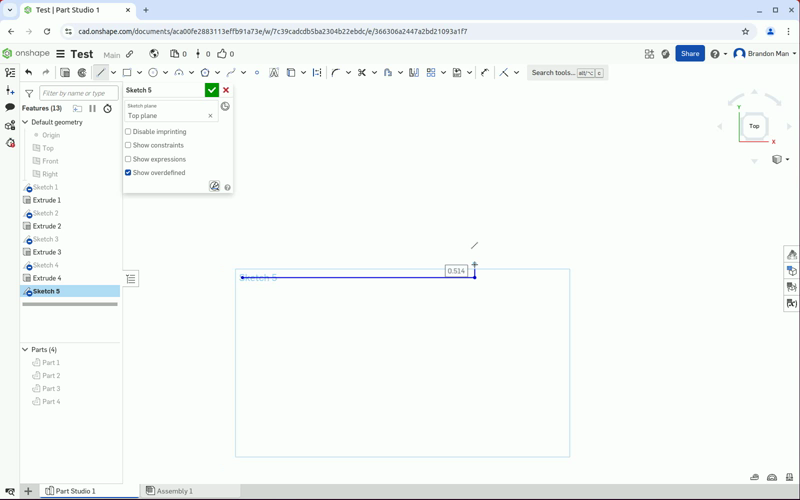
scroll(-6)
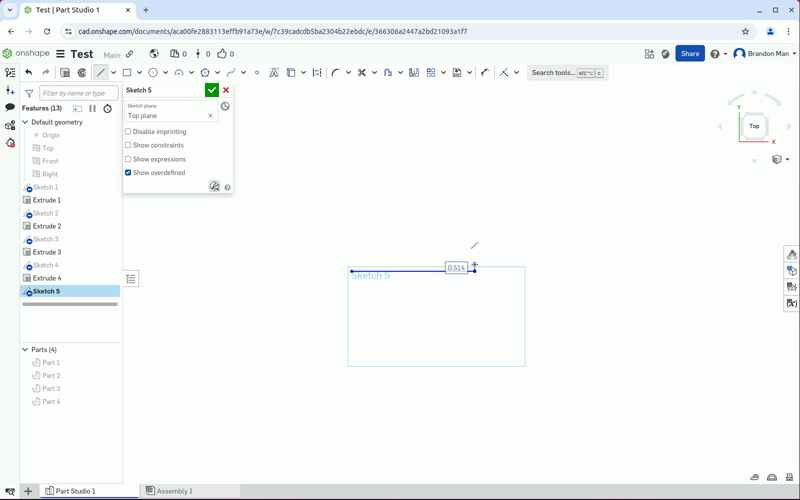
scroll(-6)
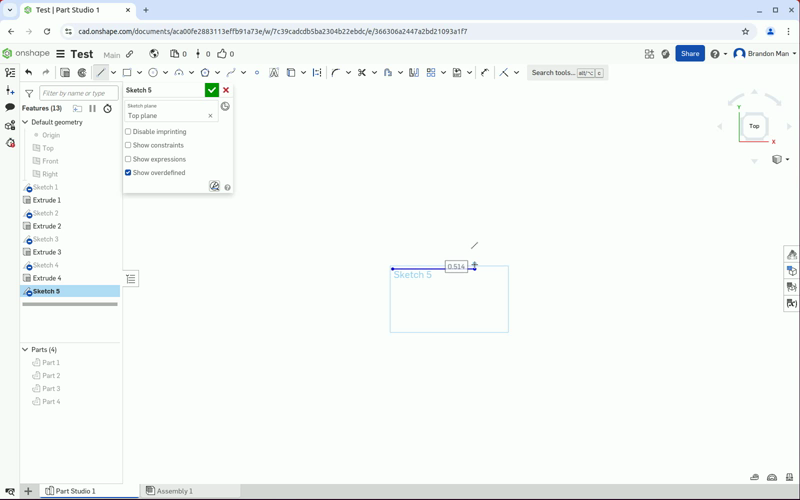
scroll(-6)
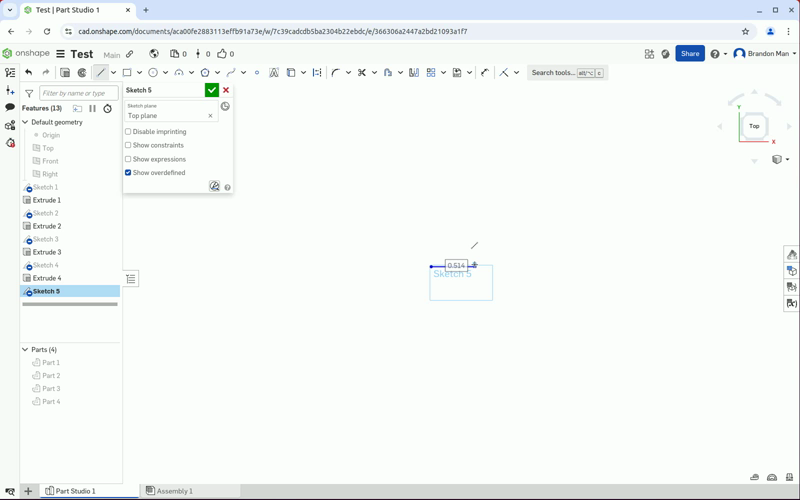
key_up(shift)
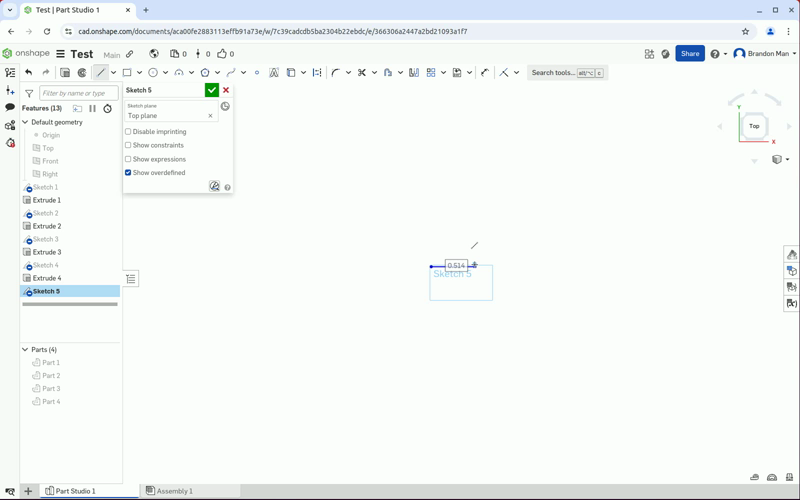
key_down(shift)
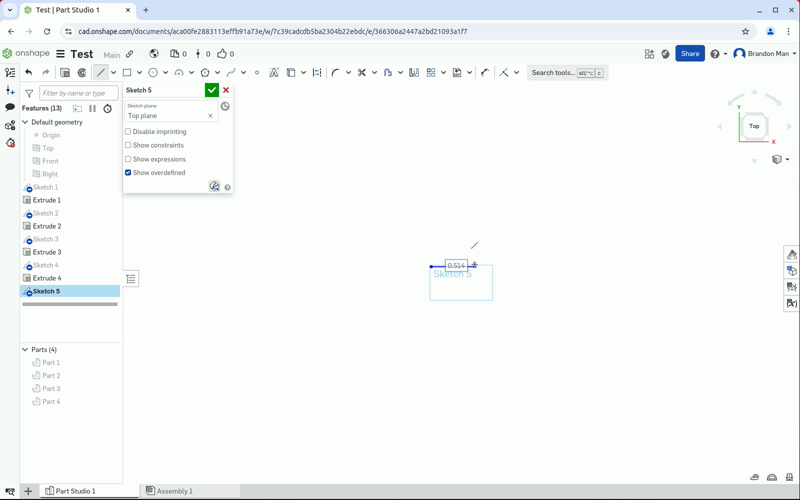
mouse_move(504, 264)
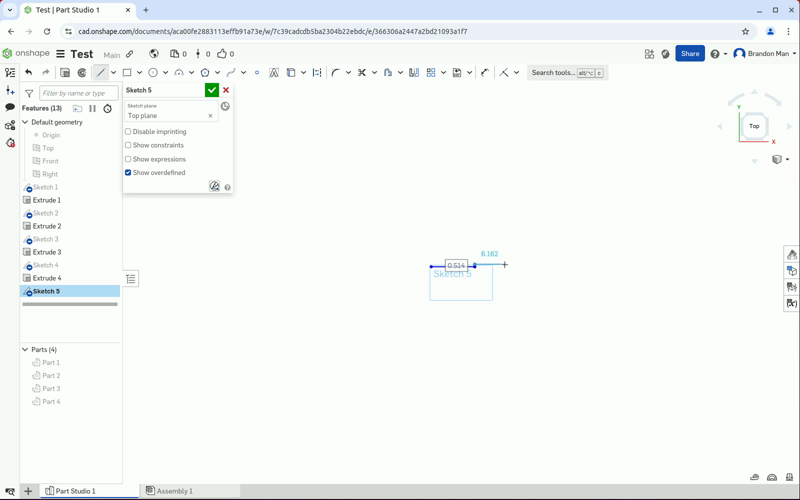
mouse_move(431, 264)
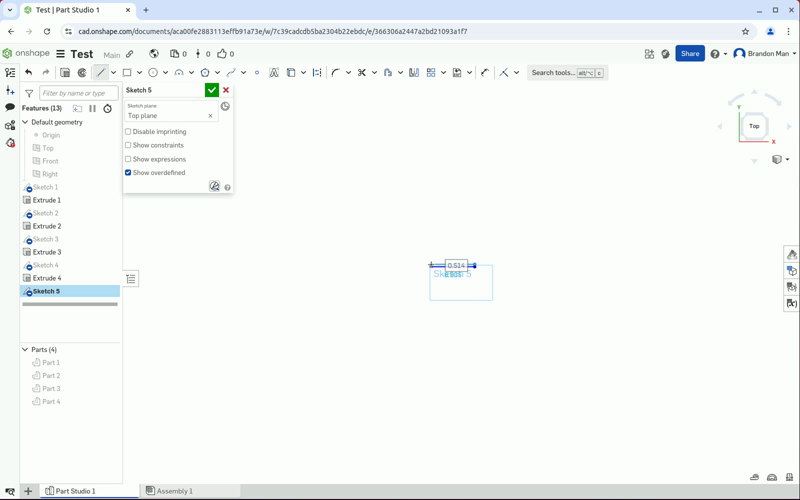
scroll(6)
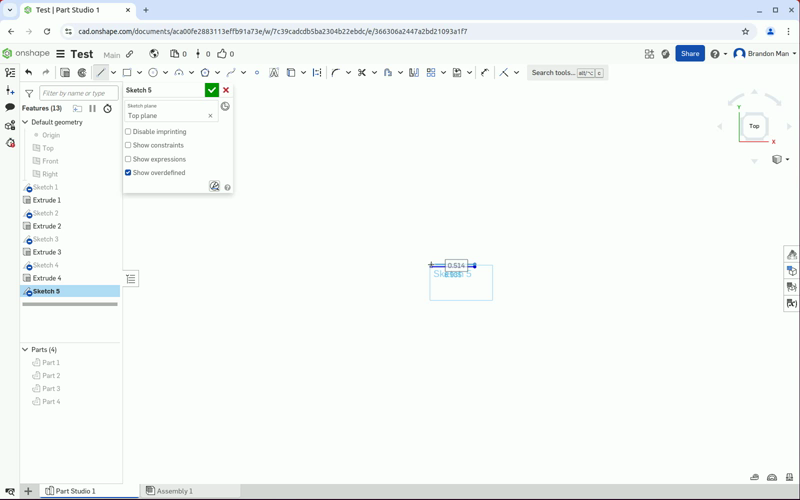
scroll(6)
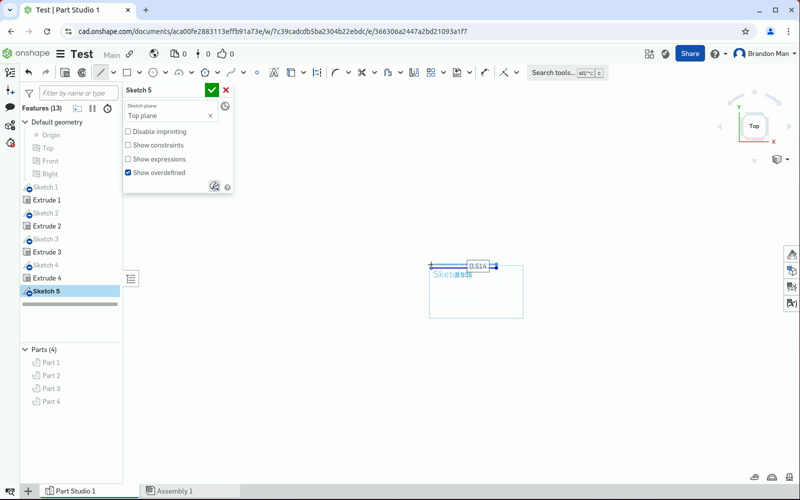
scroll(6)
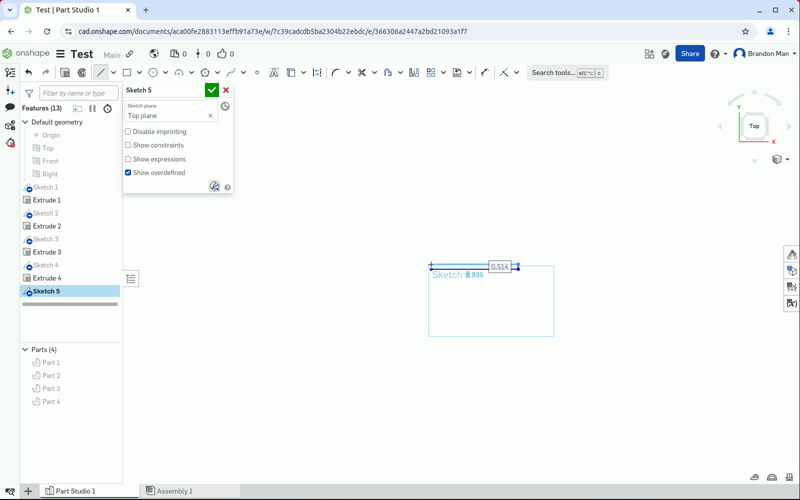
scroll(6)
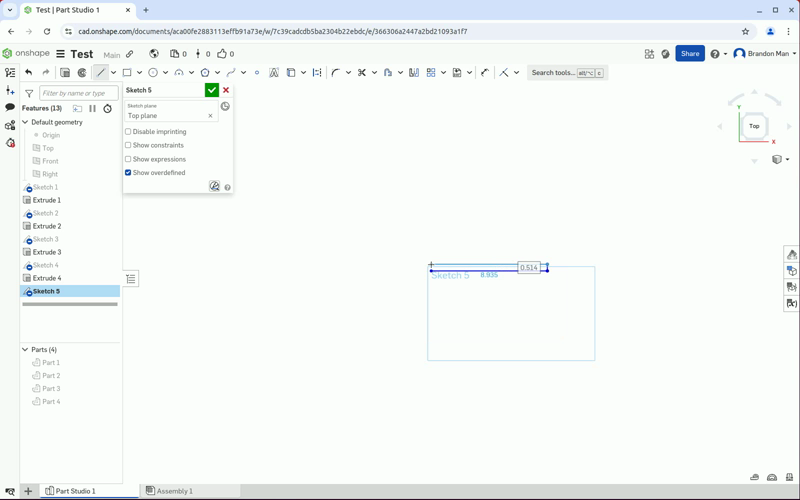
scroll(6)
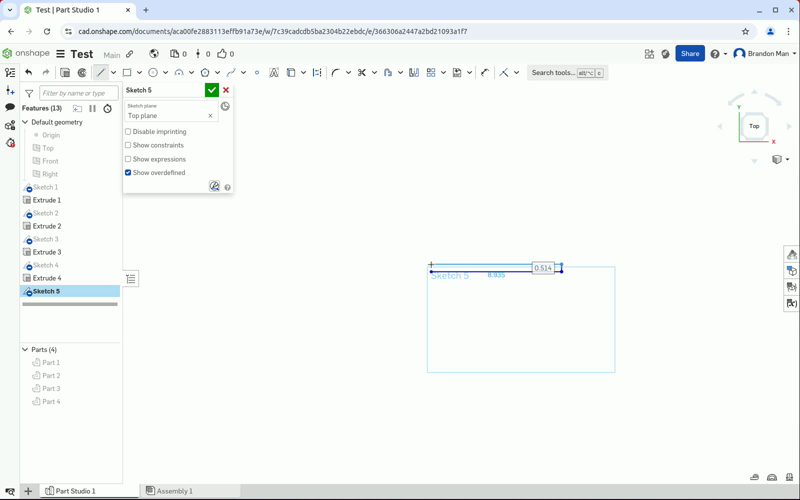
scroll(6)
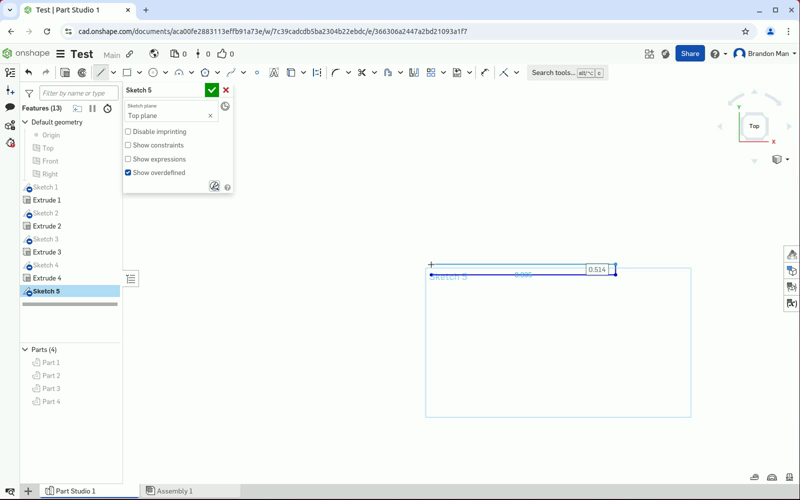
scroll(6)
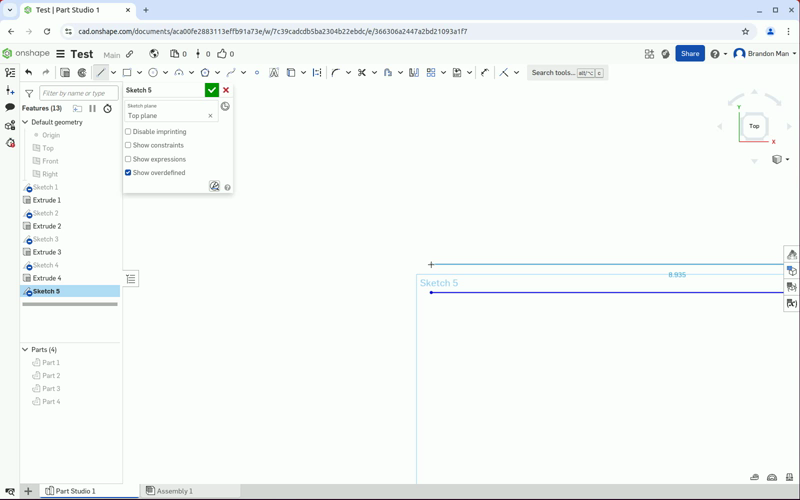
click(431, 264)
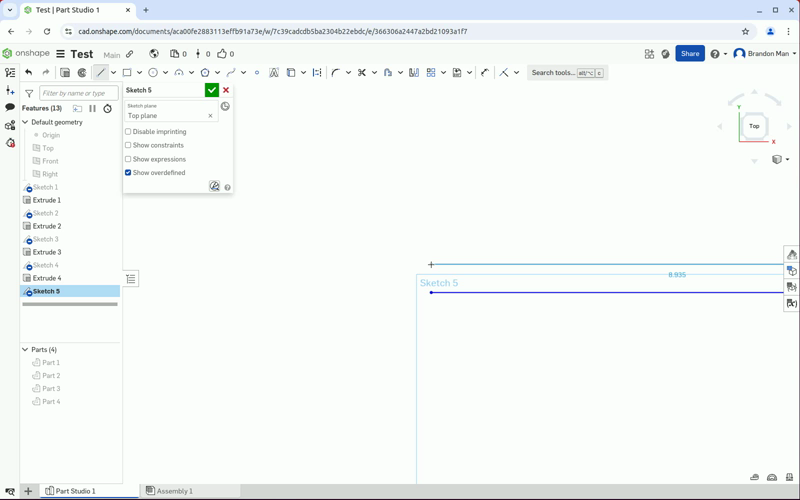
scroll(-6)
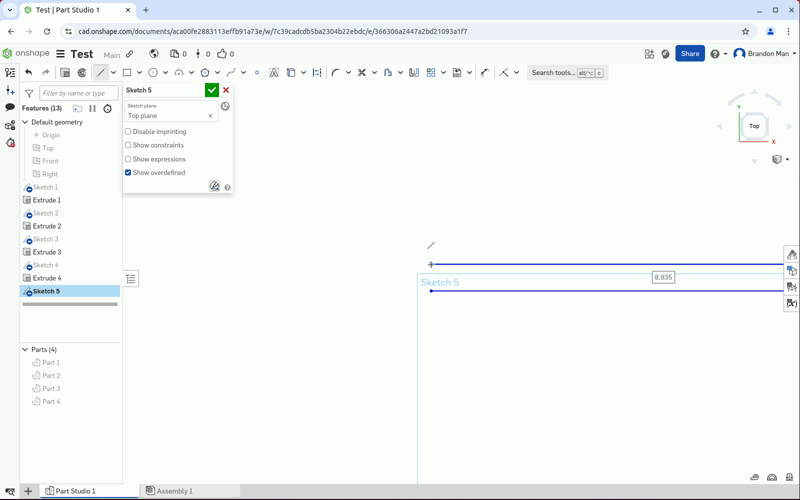
scroll(-6)
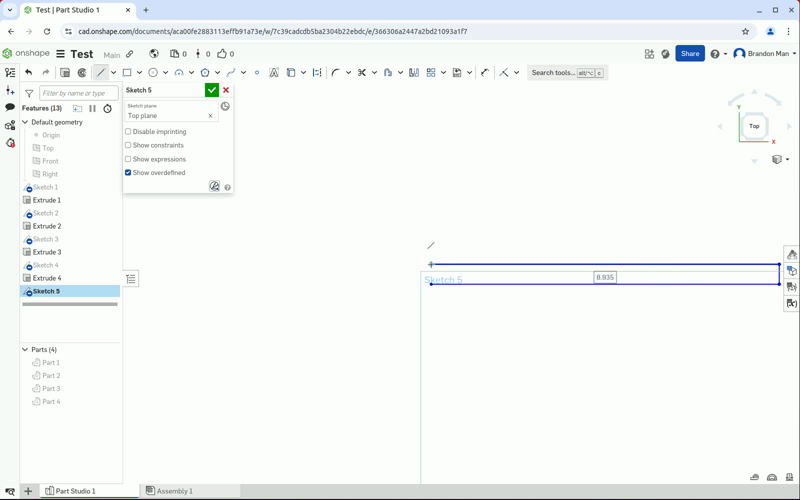
scroll(-6)
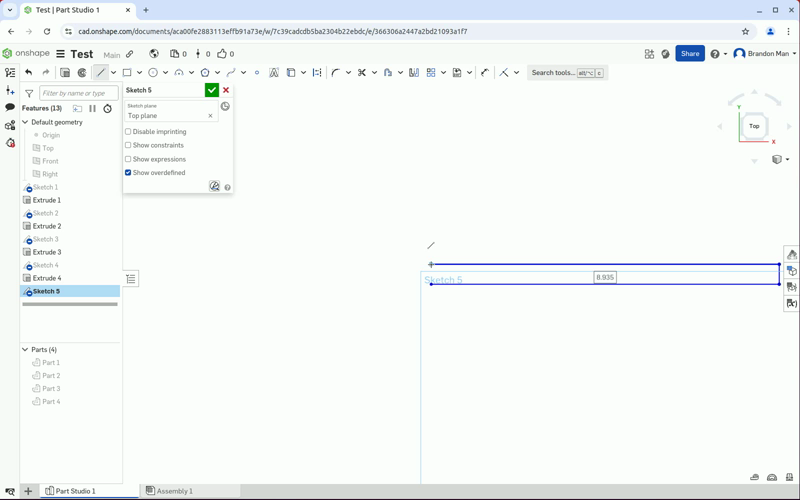
scroll(-6)
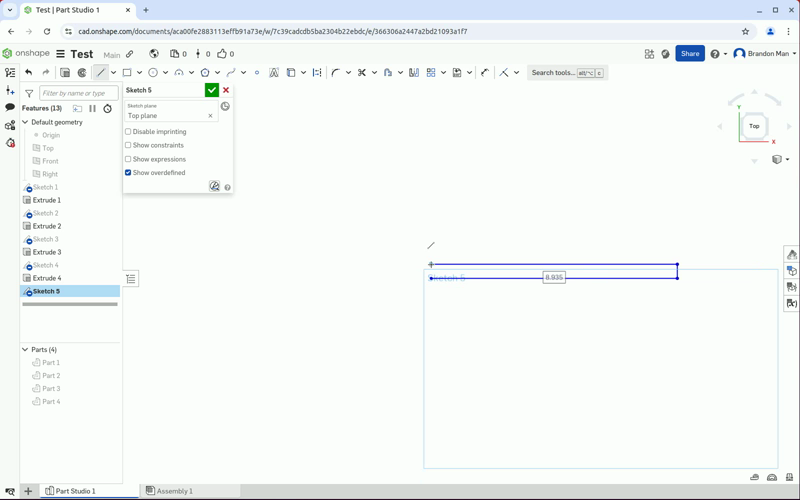
scroll(-6)
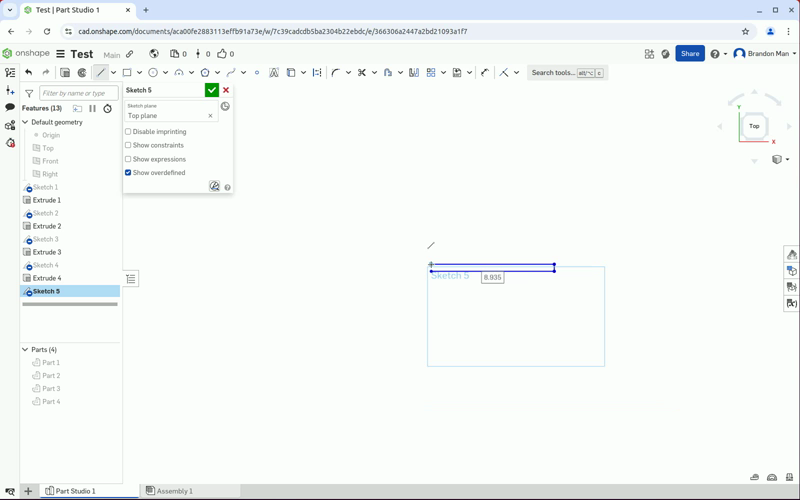
scroll(-6)
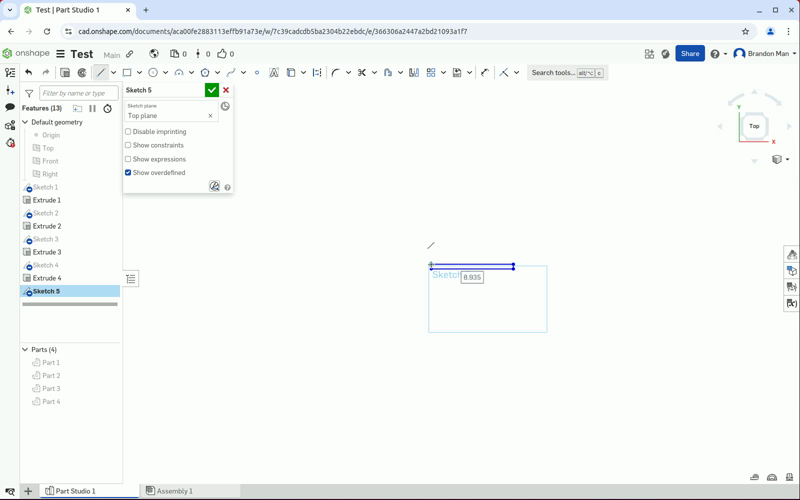
scroll(-6)
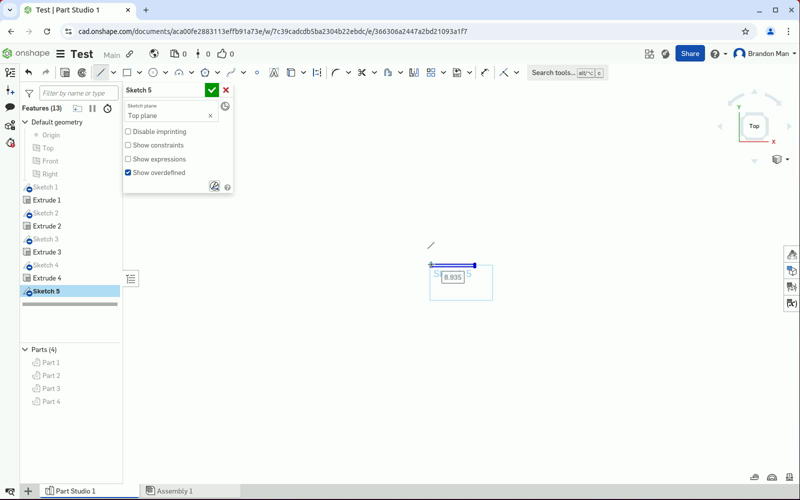
key_up(shift)
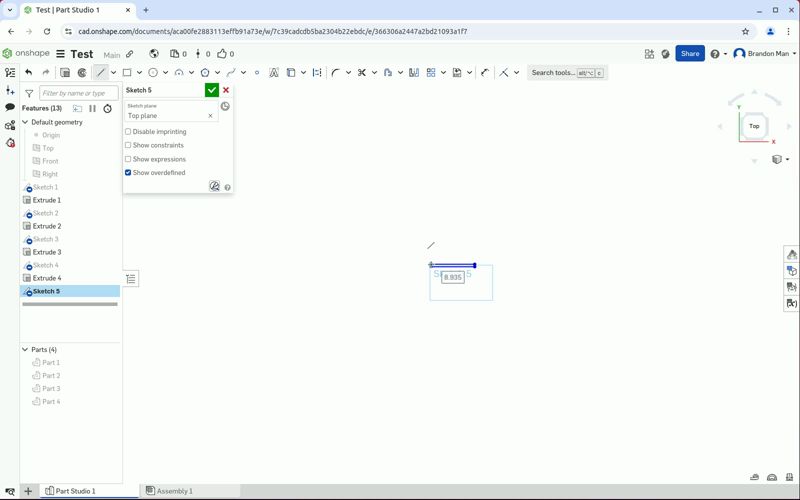
mouse_move(461, 264)
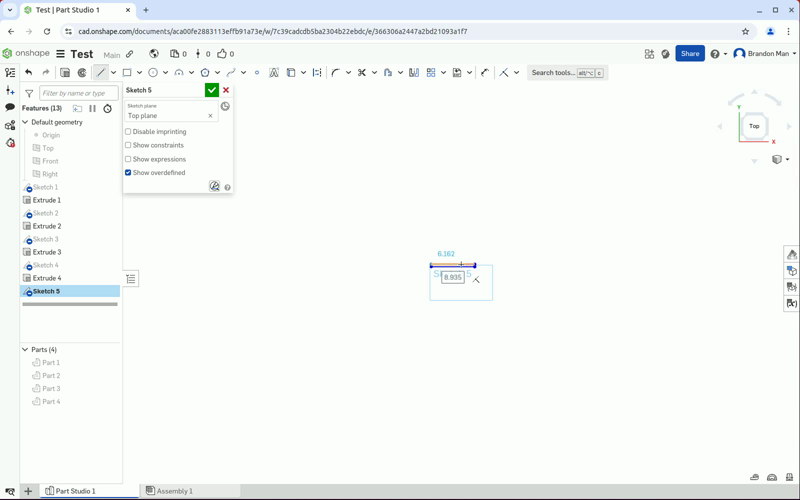
key_down(shift)
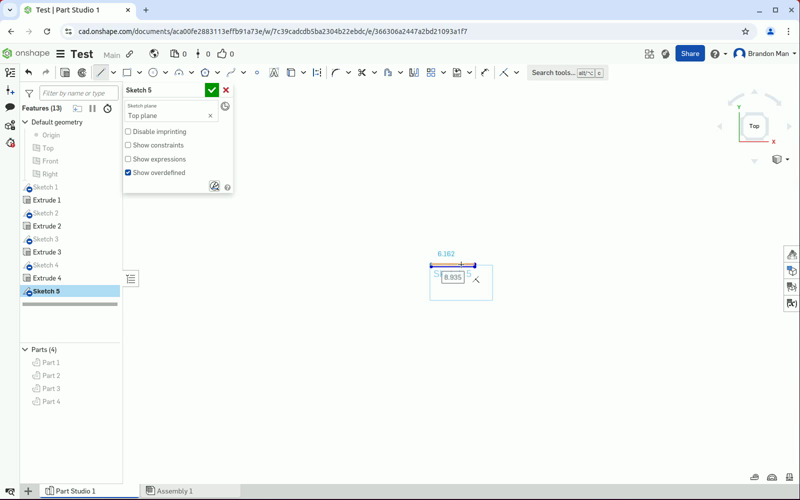
mouse_move(431, 266)
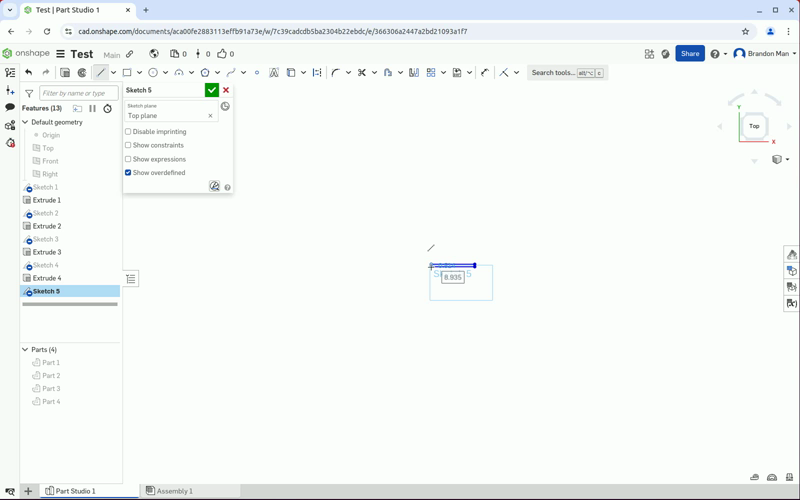
scroll(6)
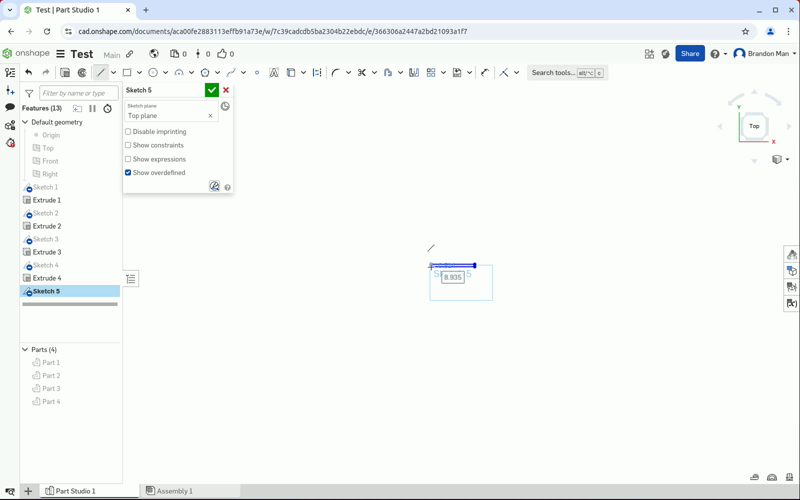
scroll(6)
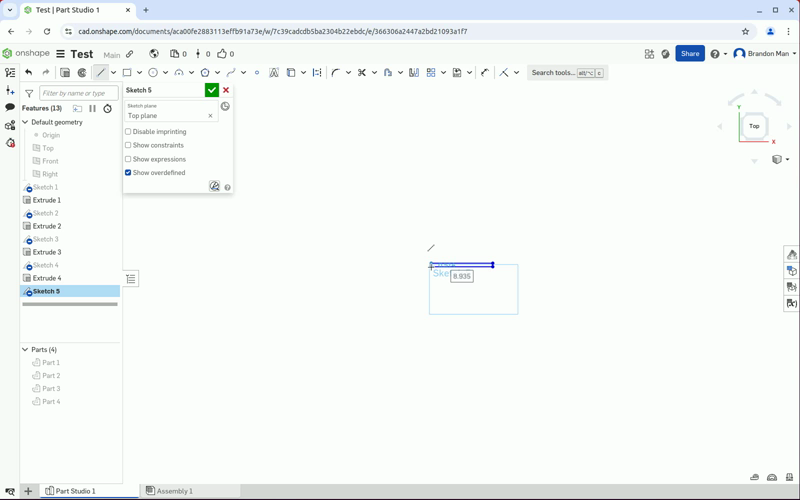
scroll(6)
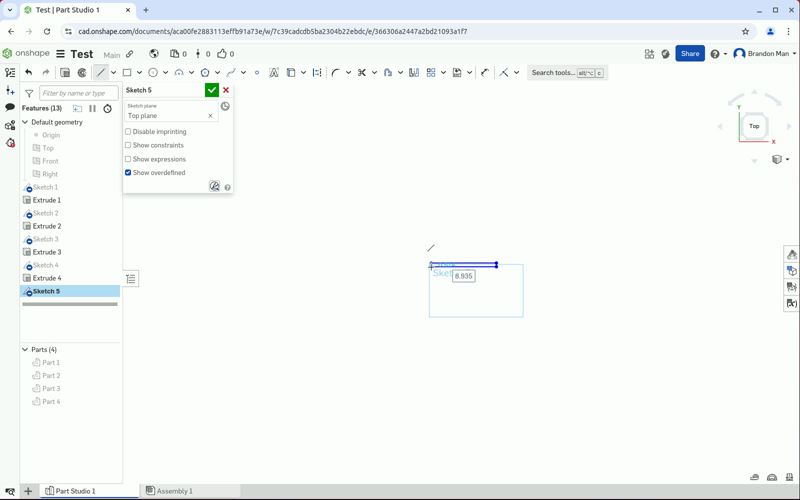
scroll(6)
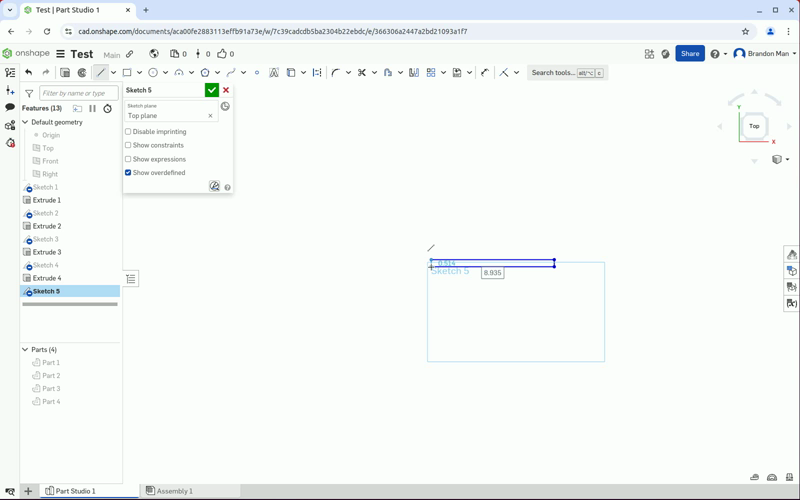
scroll(6)
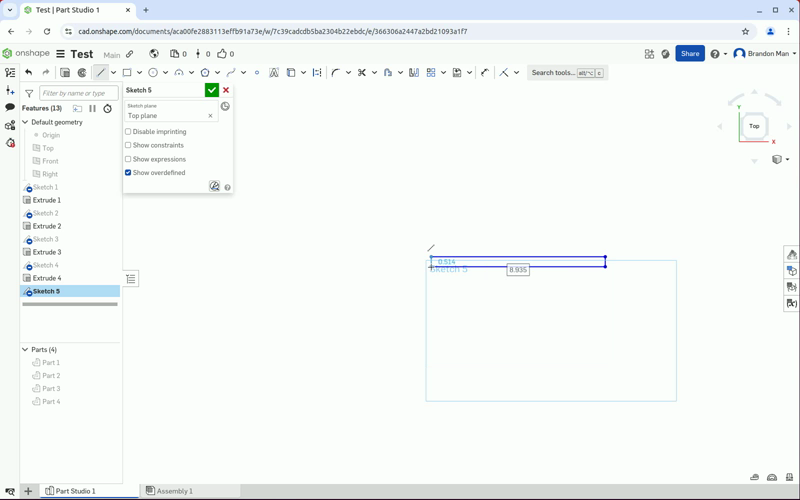
scroll(6)
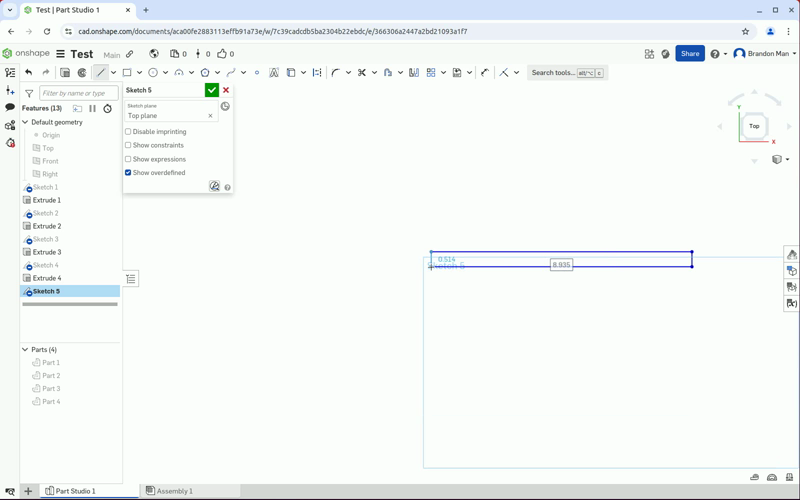
scroll(6)
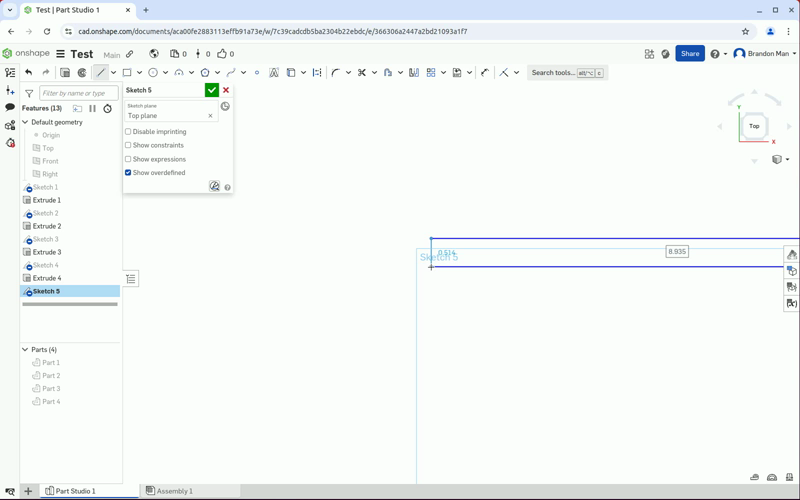
key_up(shift)
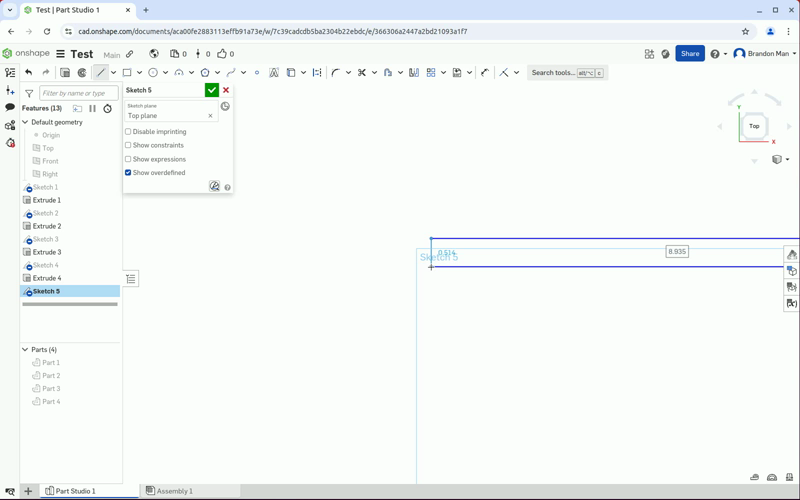
click(431, 266)
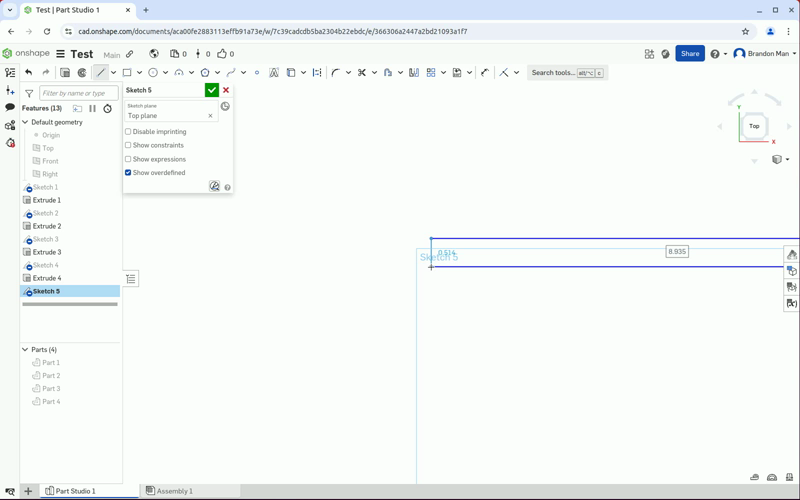
scroll(-6)
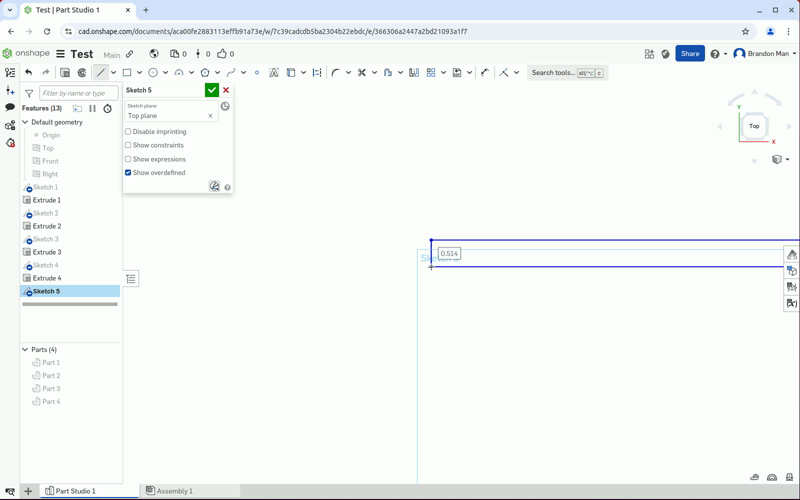
scroll(-6)
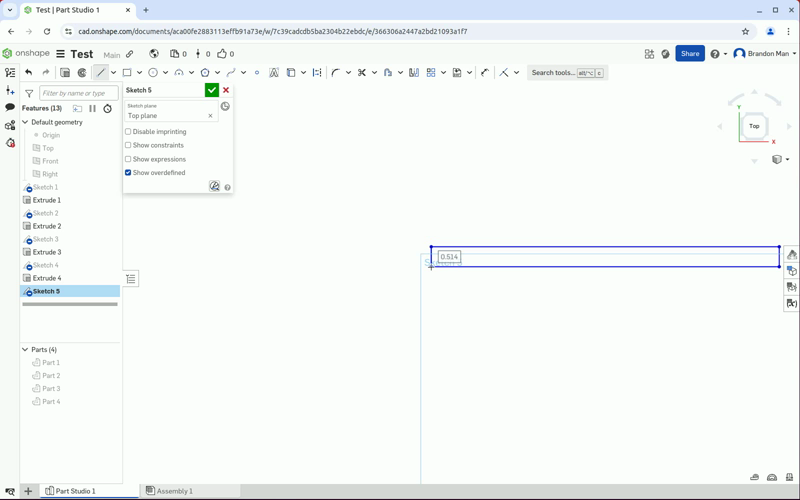
scroll(-6)
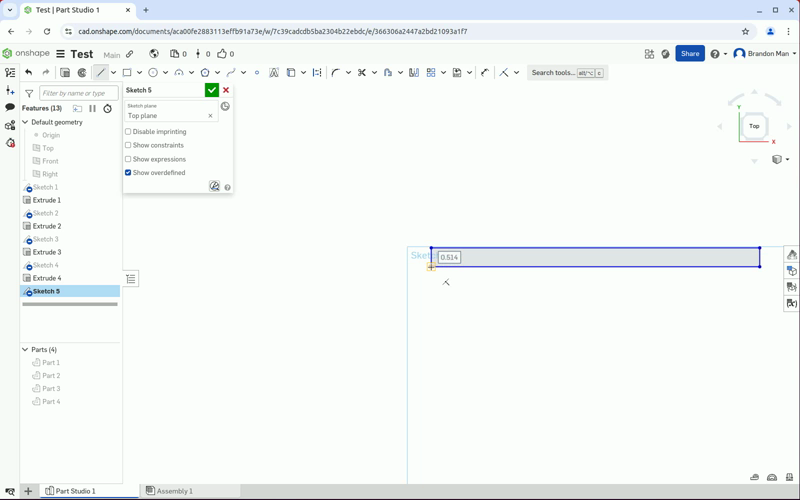
scroll(-6)
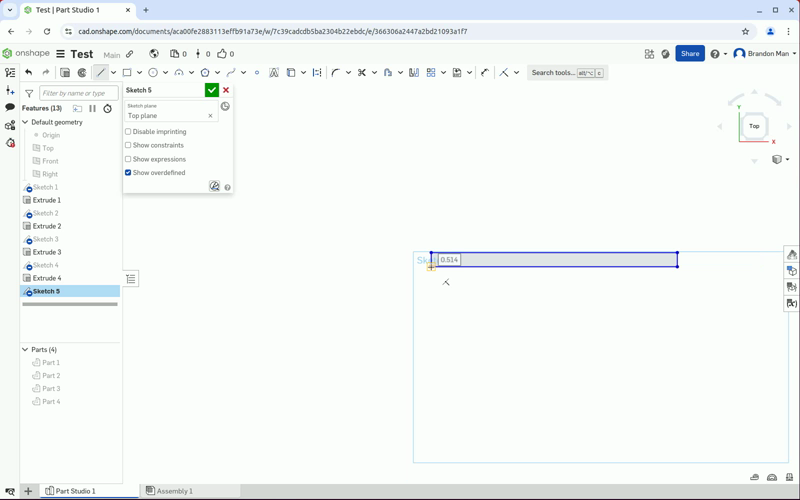
scroll(-6)
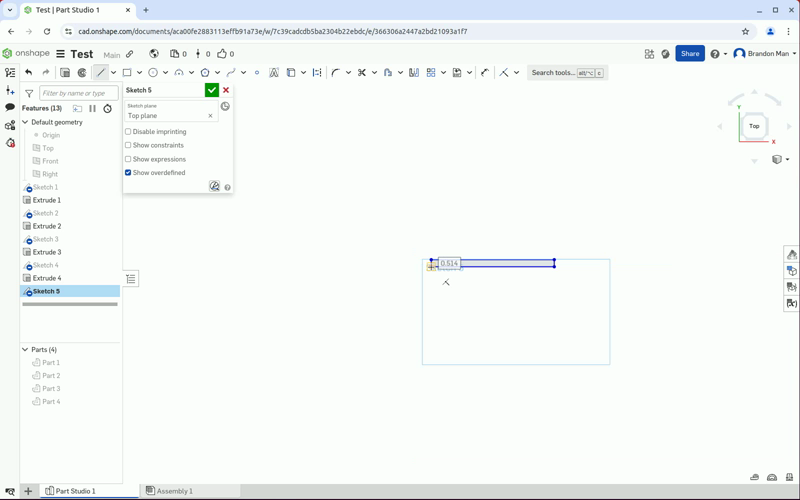
scroll(-6)
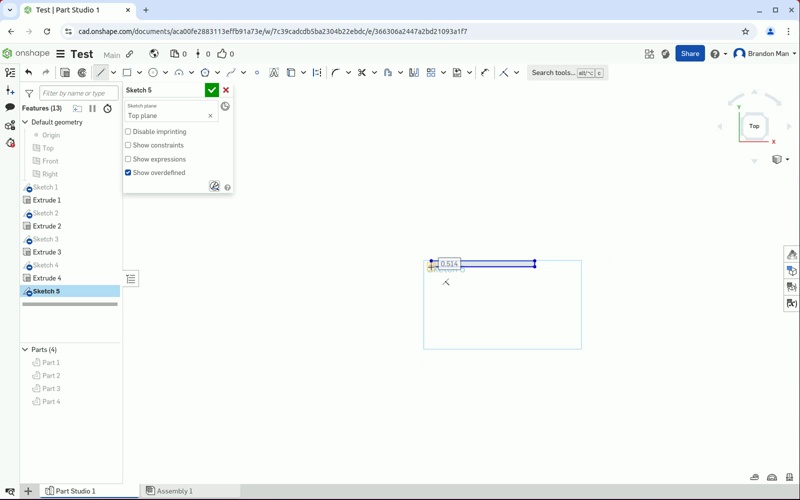
scroll(-6)
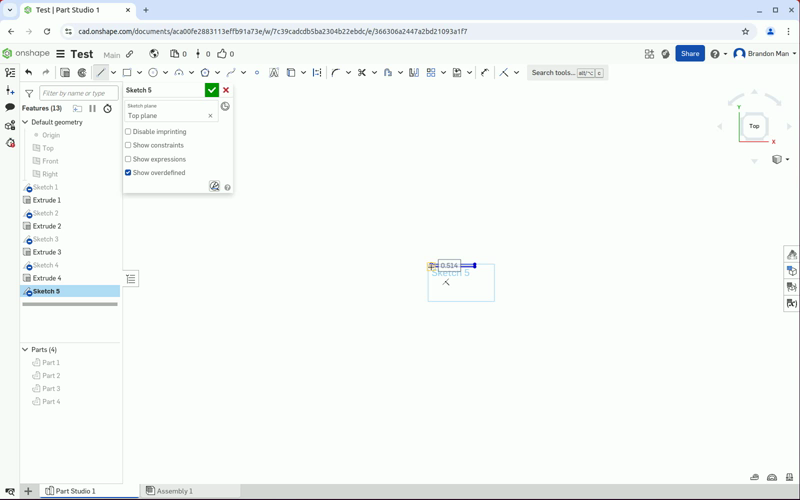
key(esc)
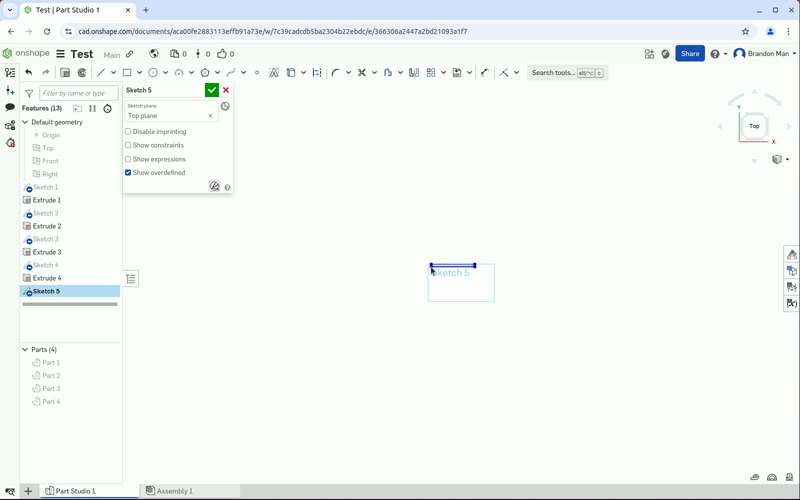
mouse_move(434, 266)
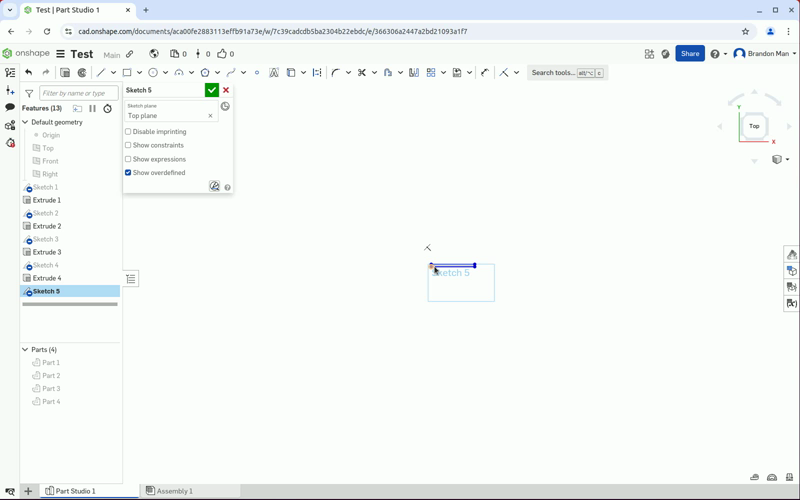
scroll(6)
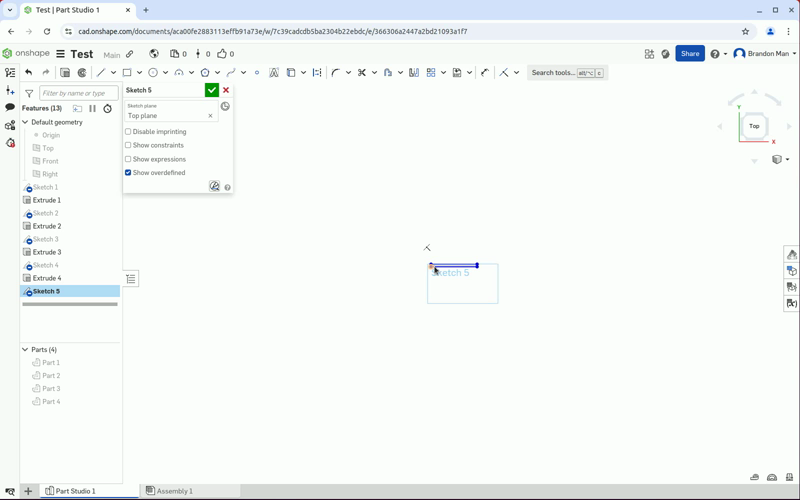
scroll(6)
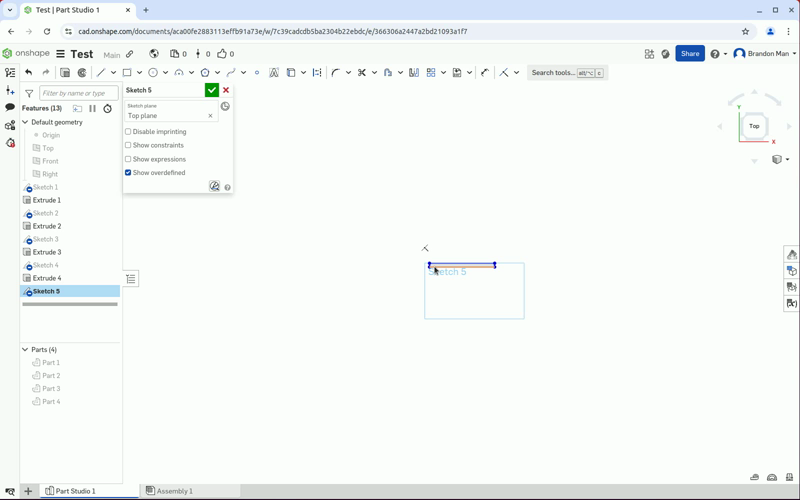
scroll(6)
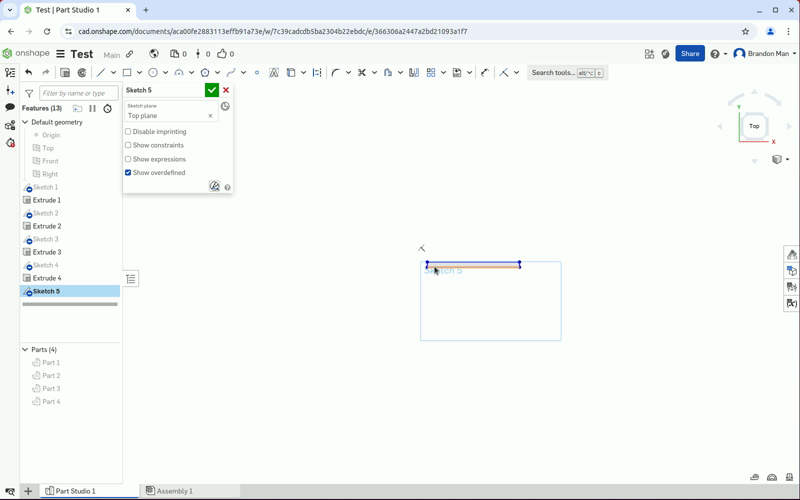
scroll(6)
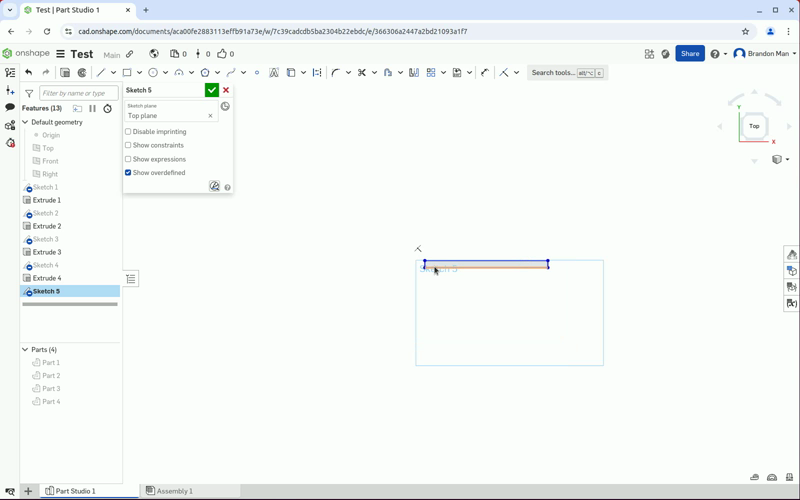
scroll(6)
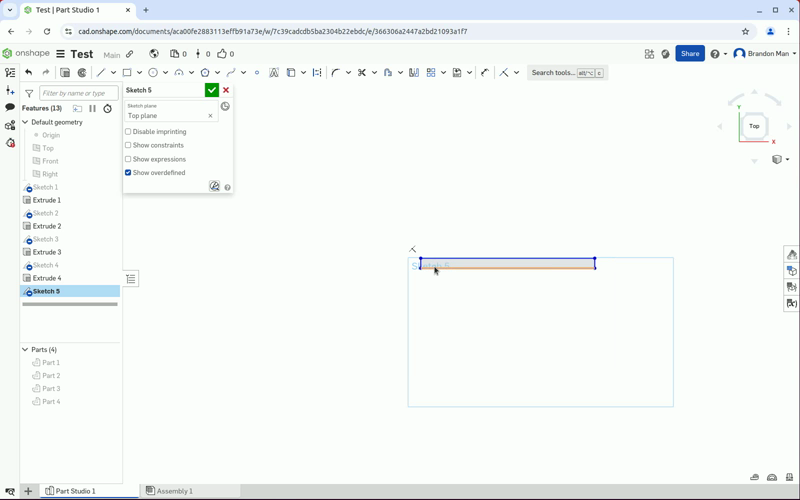
scroll(6)
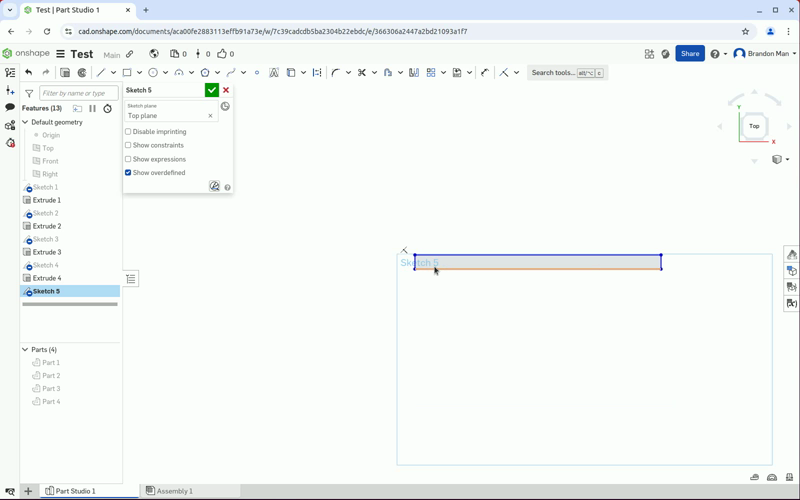
scroll(6)
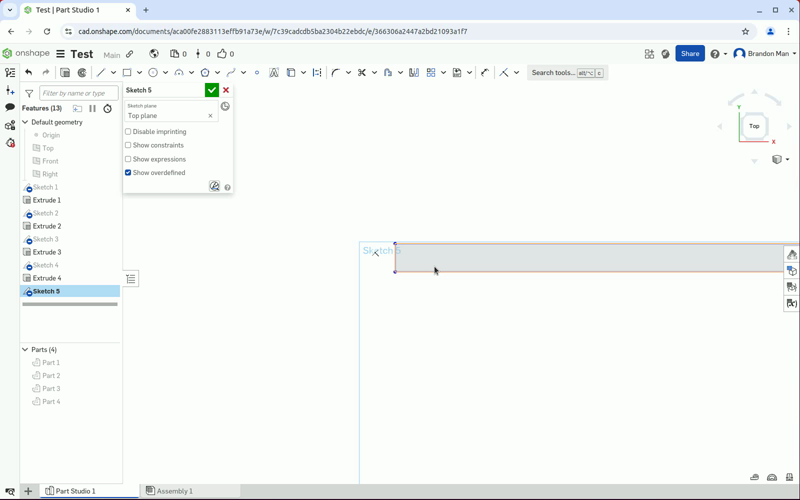
click(434, 266)
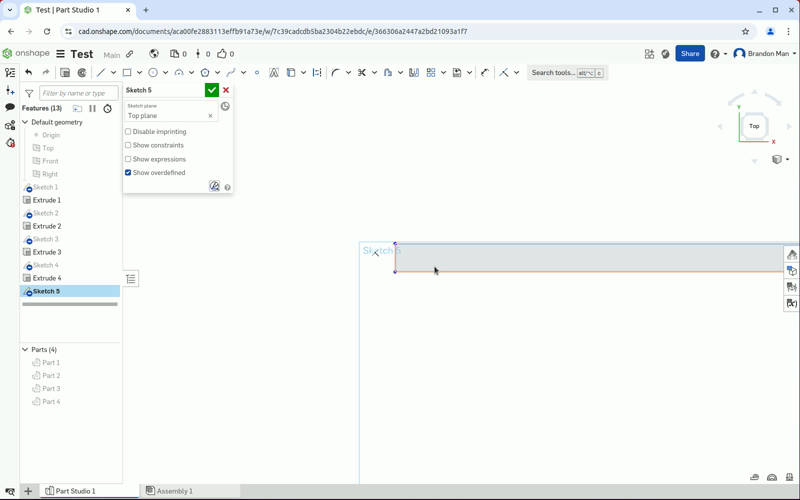
scroll(-6)
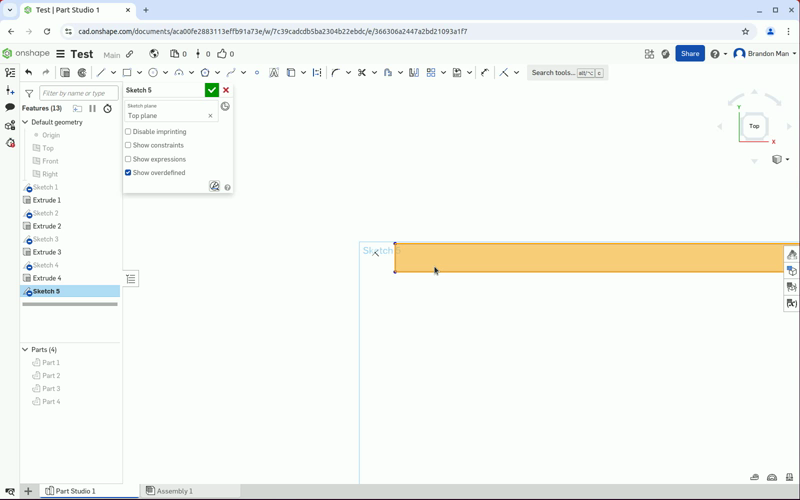
scroll(-6)
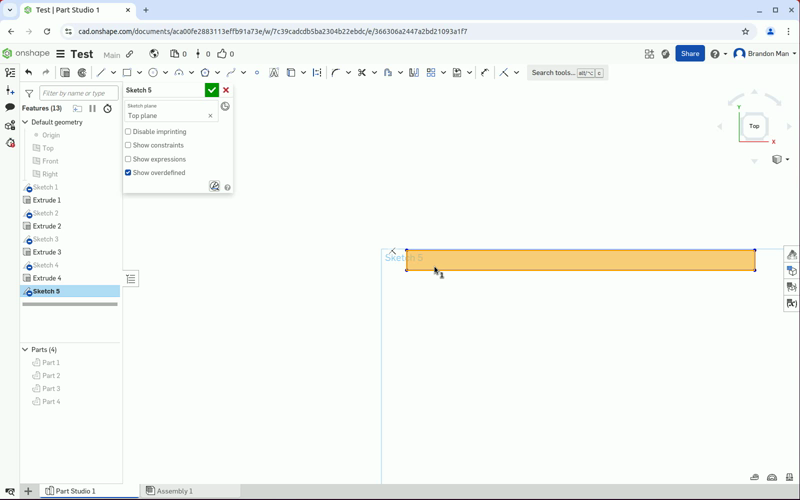
scroll(-6)
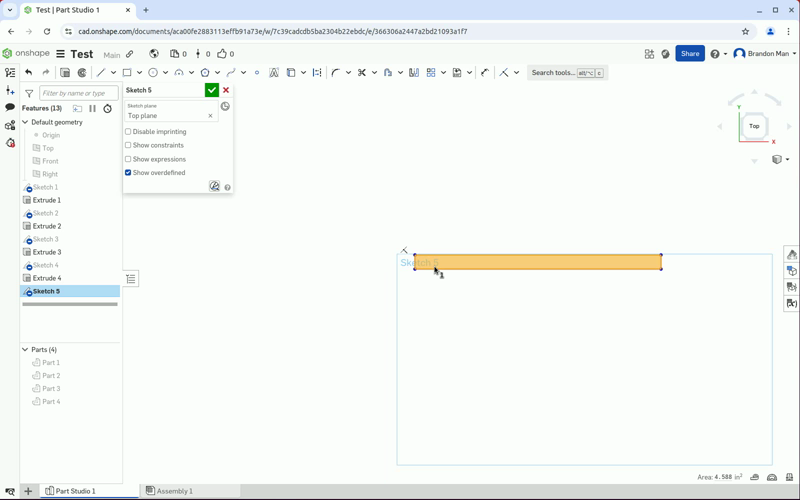
scroll(-6)
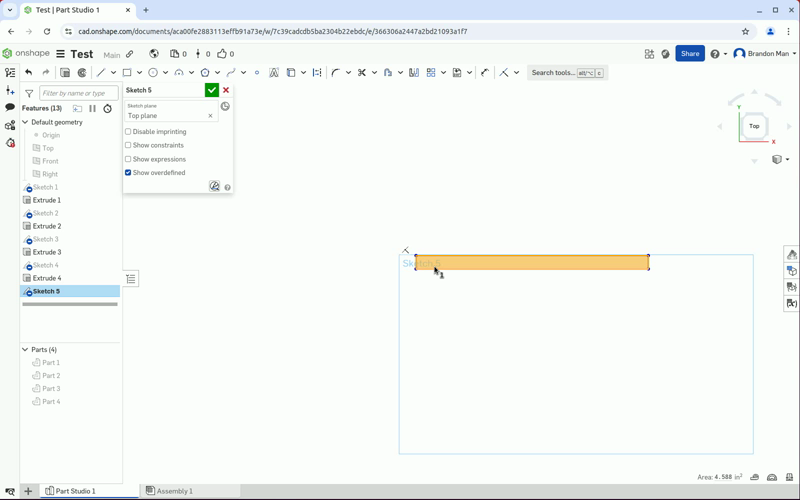
scroll(-6)
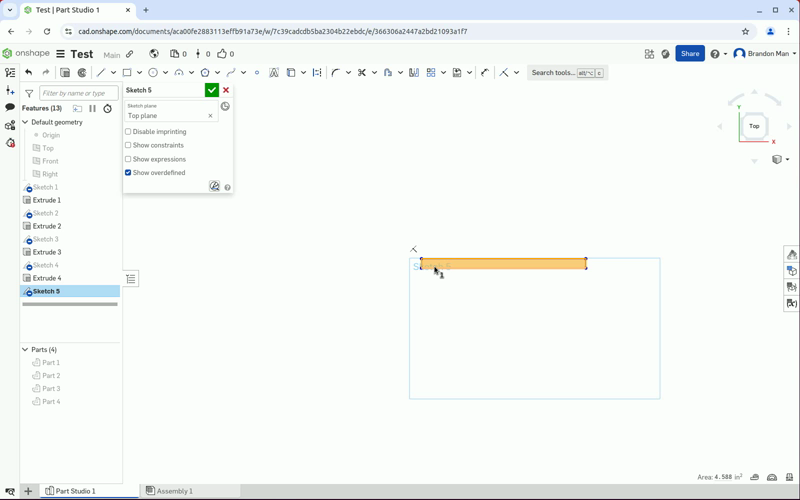
scroll(-6)
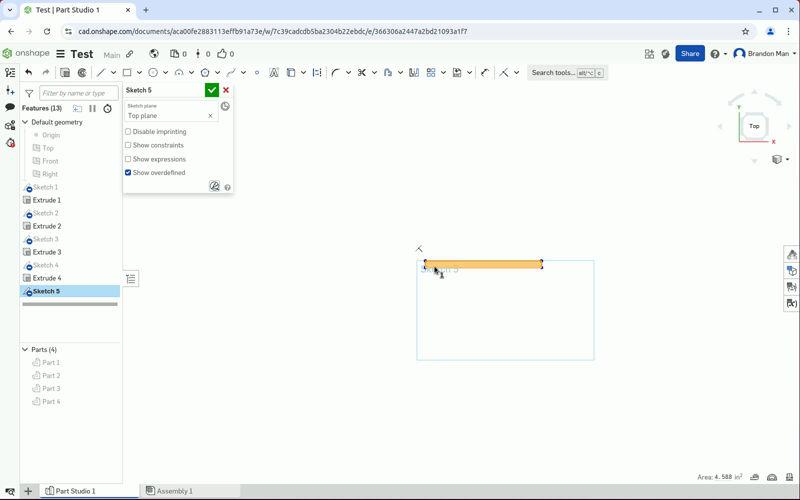
scroll(-6)
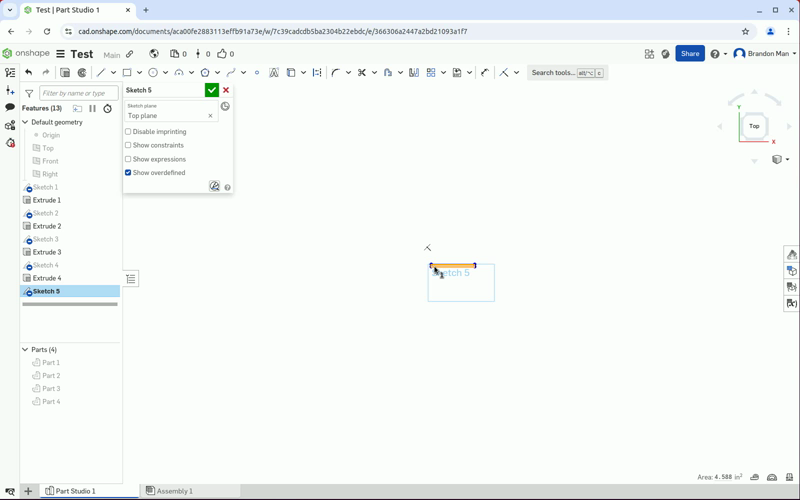
mouse_move(73, 352)
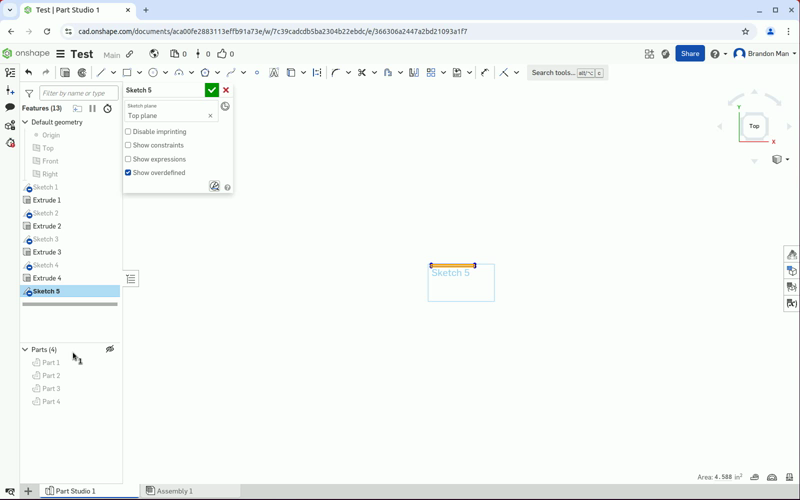
key(shift+y)
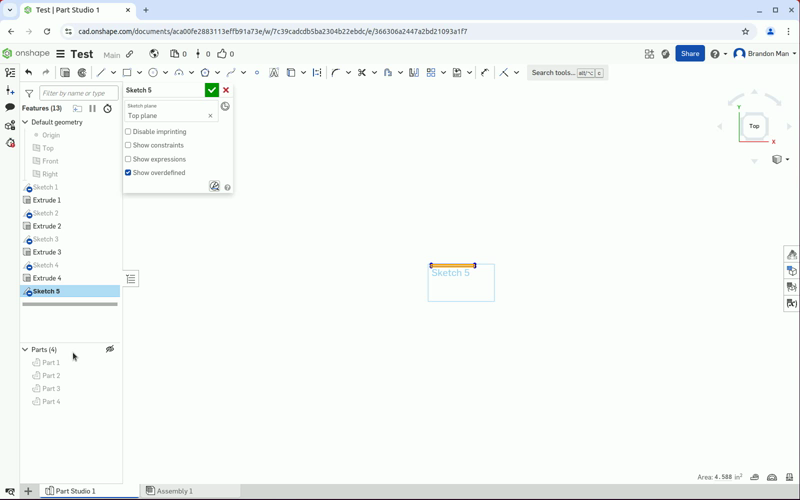
key(shift+e)
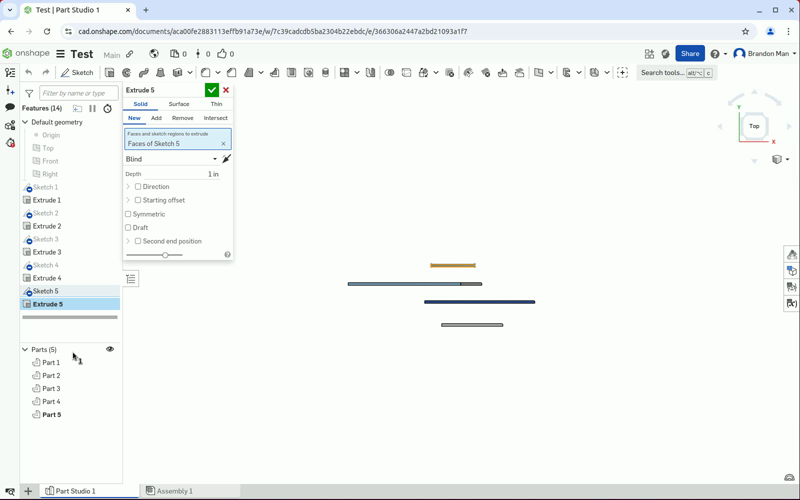
mouse_move(143, 106)
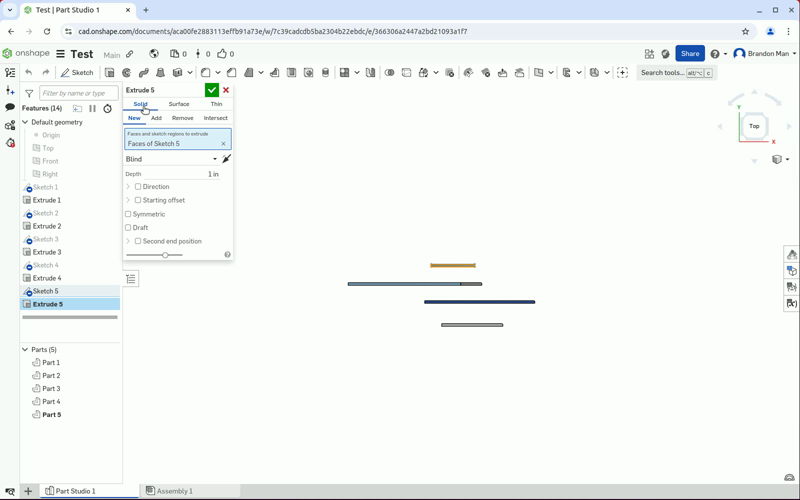
click(143, 106)
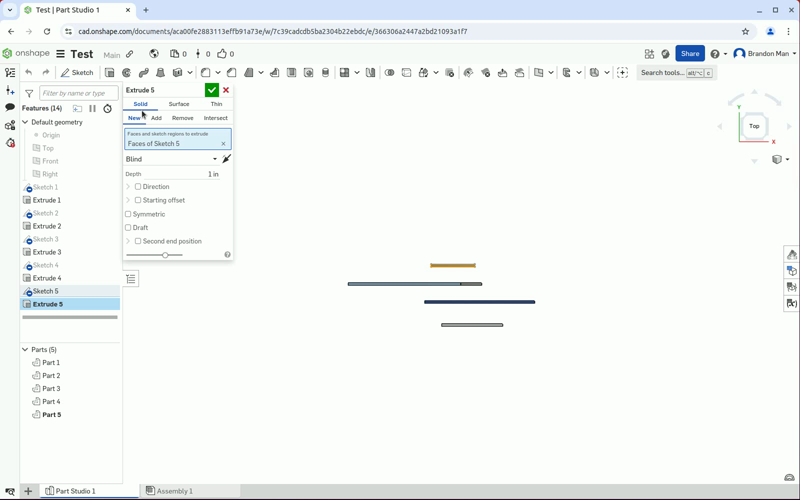
mouse_move(137, 120)
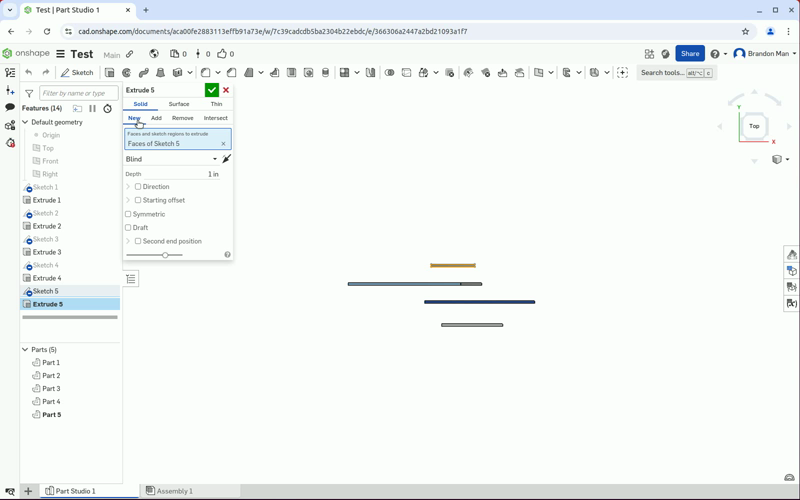
click(137, 120)
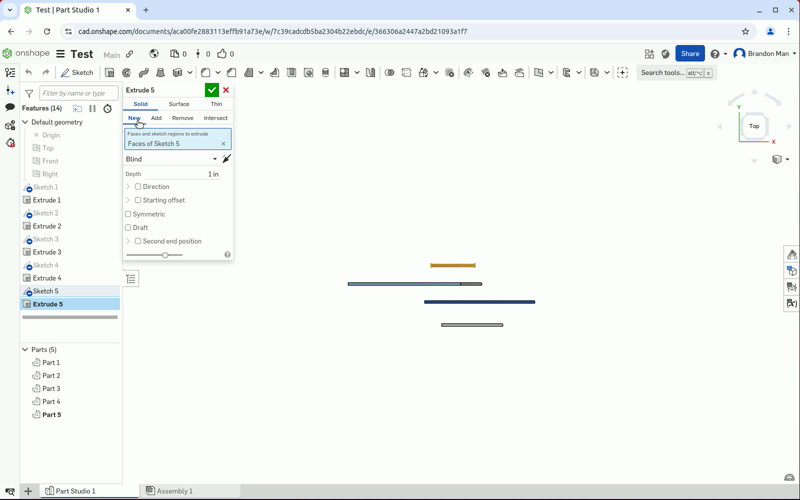
key(tab, 4)
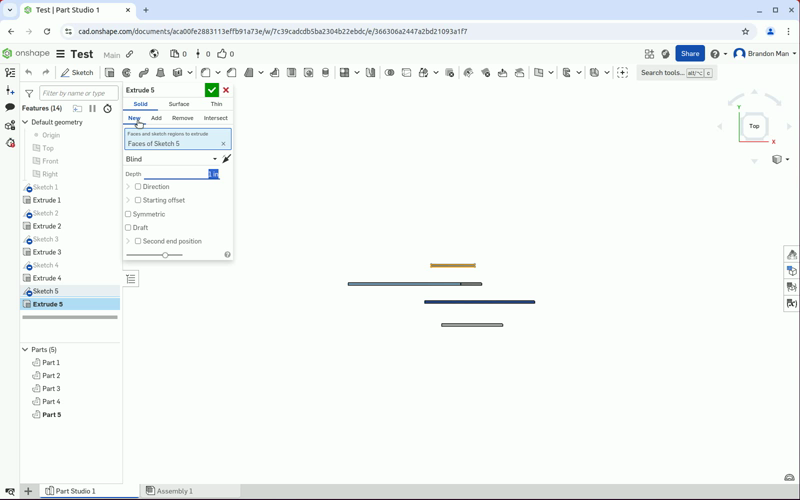
text(1.204)
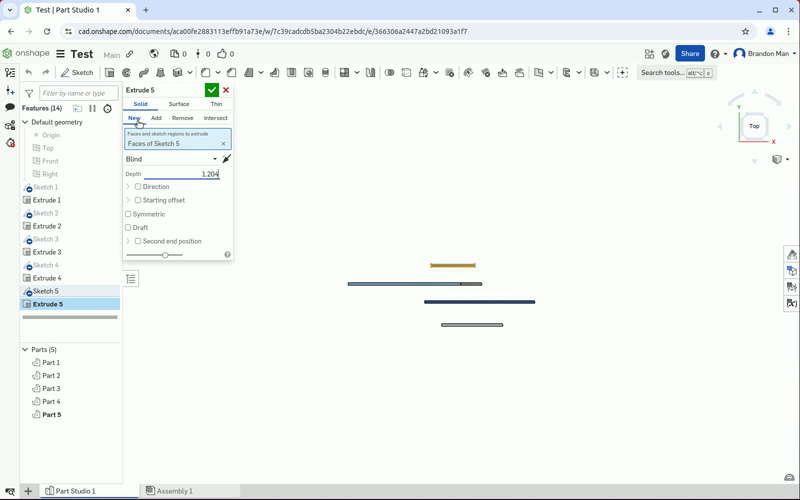
key(enter)
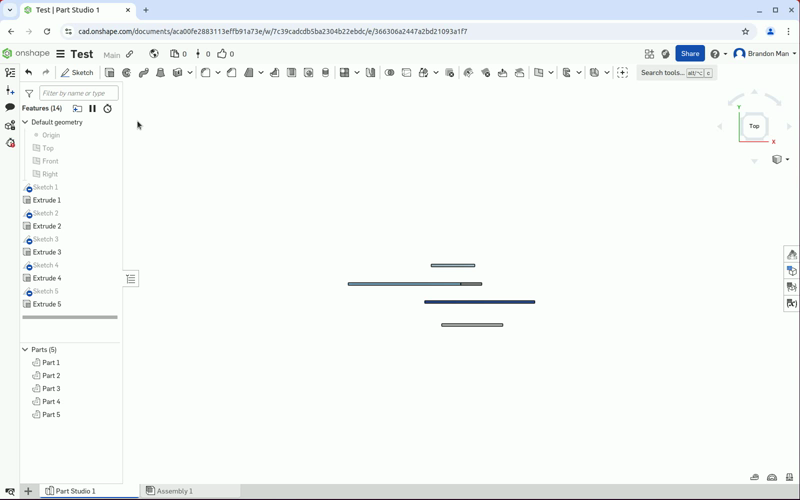
key(shift+h)
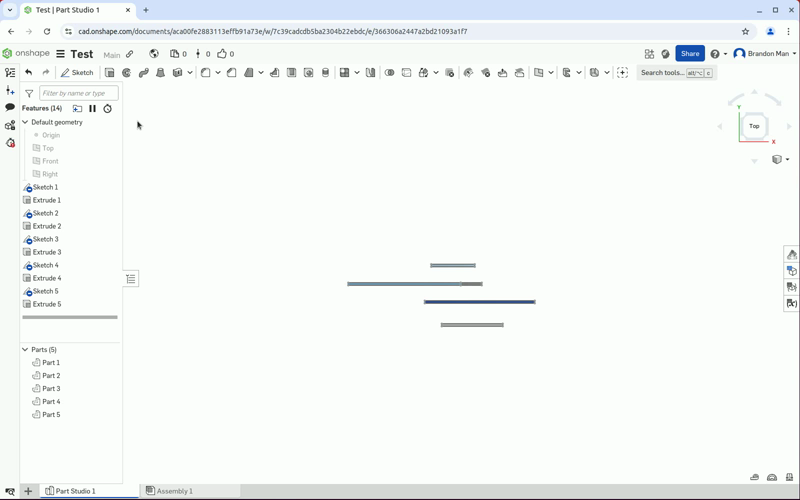
key(shift+h)
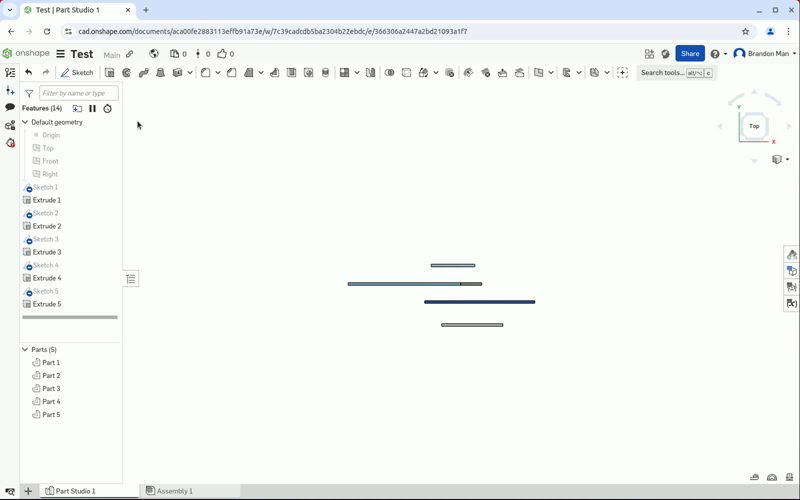
mouse_move(73, 189)
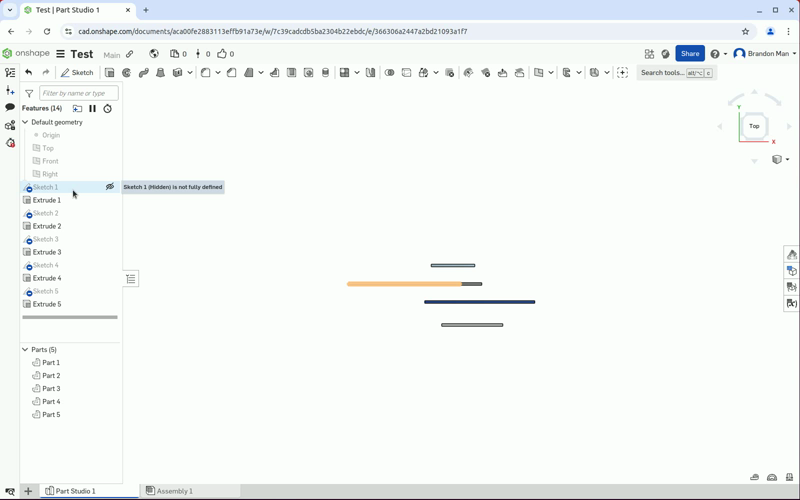
click(73, 189)
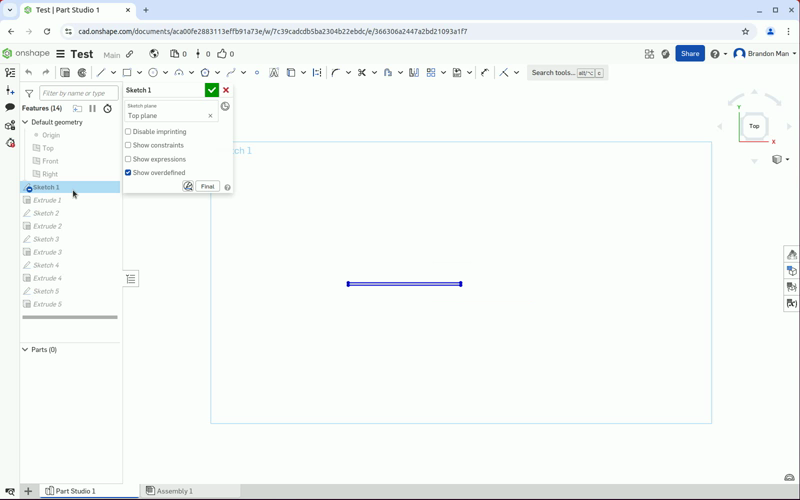
mouse_move(229, 92)
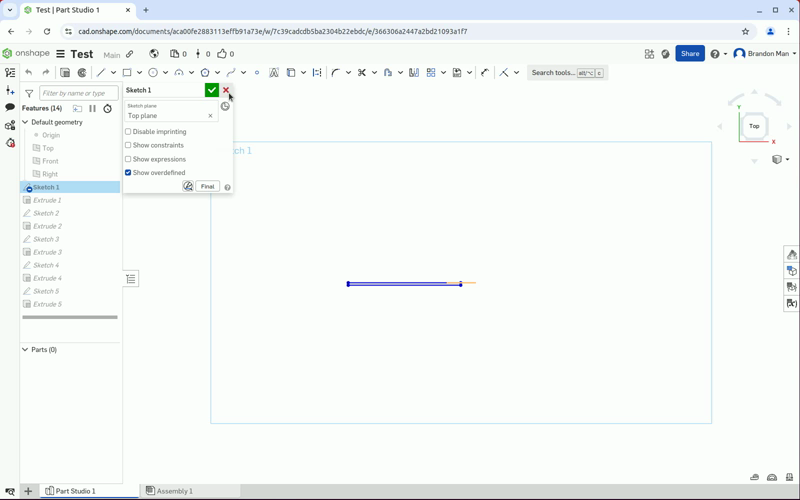
click(229, 92)
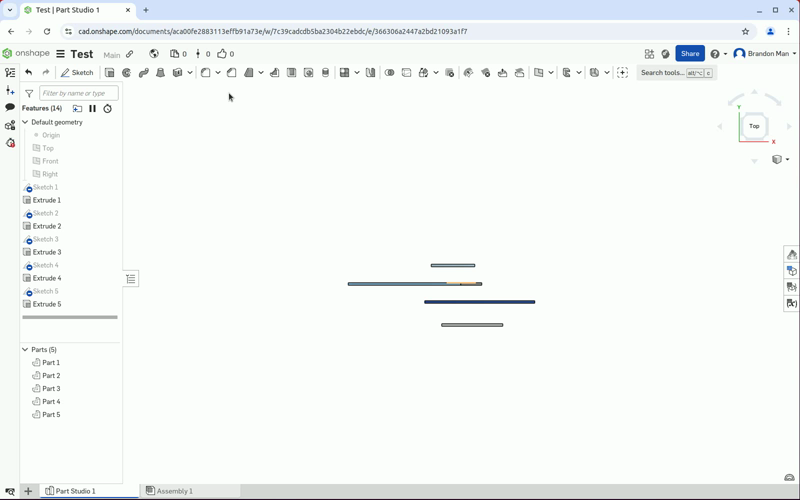
mouse_move(73, 352)
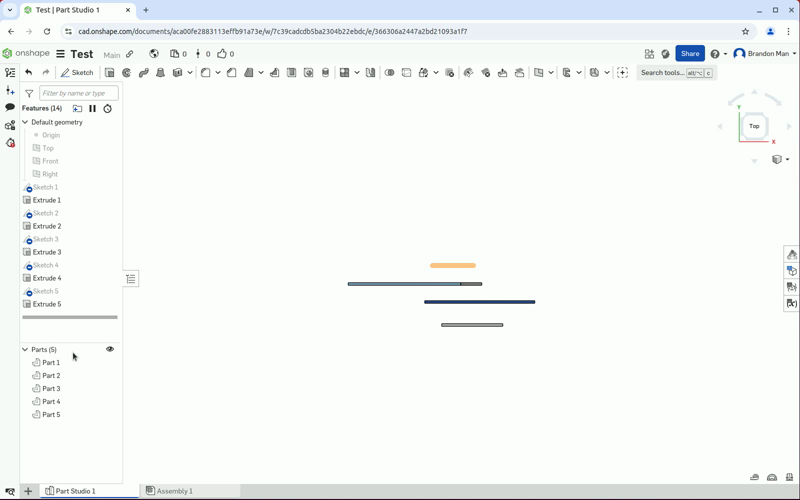
key(y)
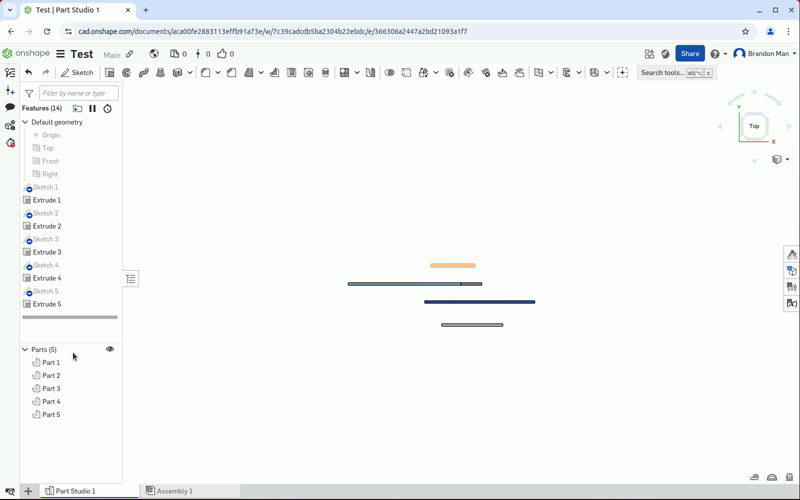
key(shift+p)
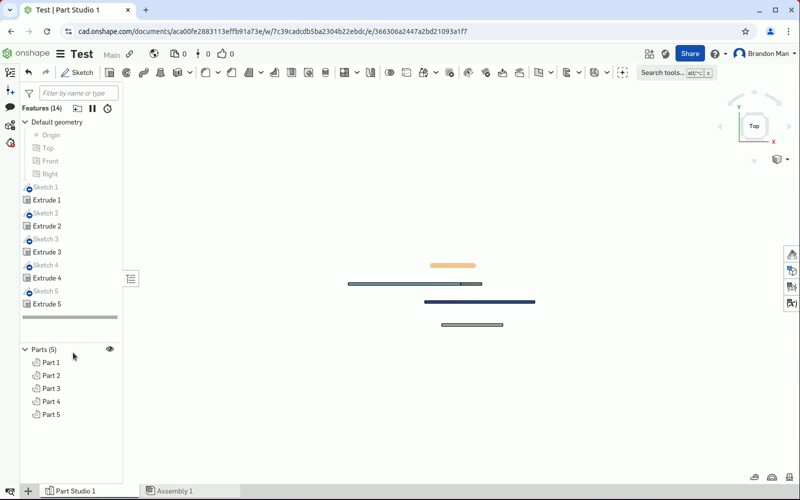
key(space)
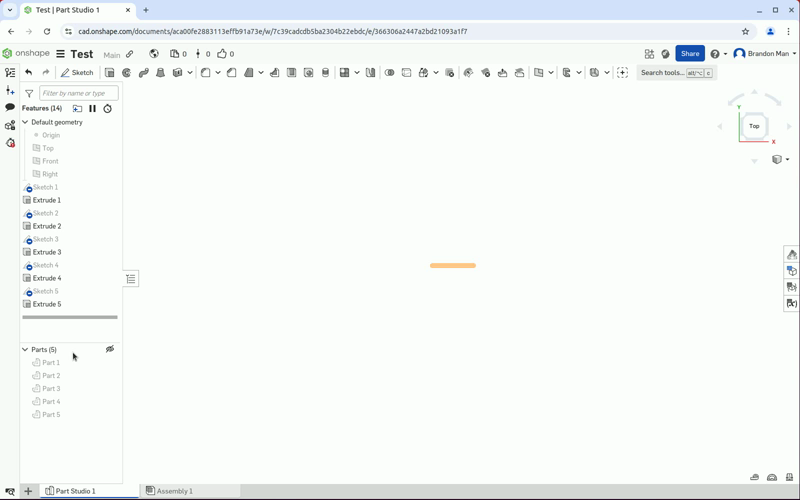
key_down(shift)
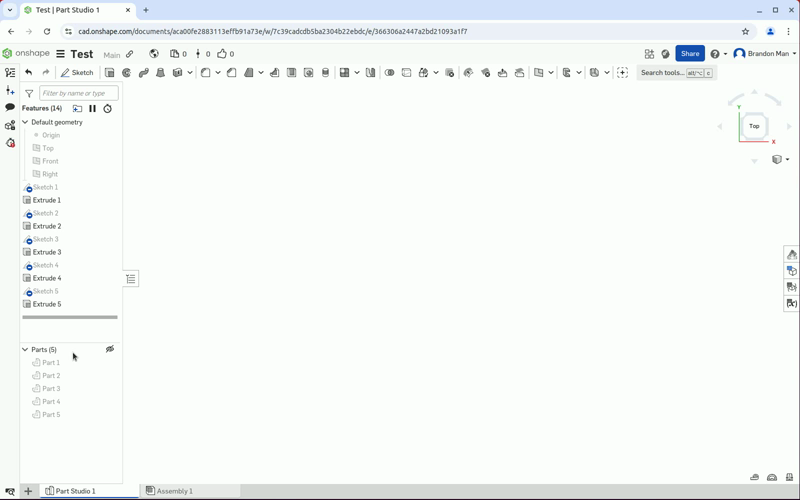
key(up)
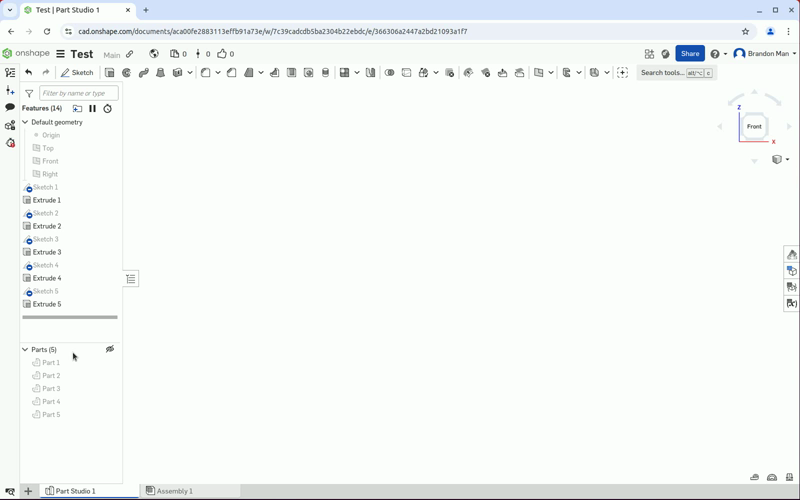
key_up(shift)
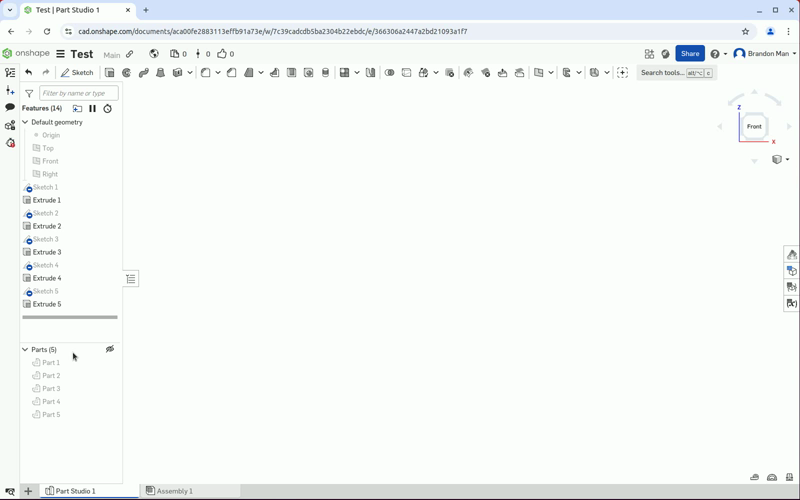
mouse_move(73, 352)
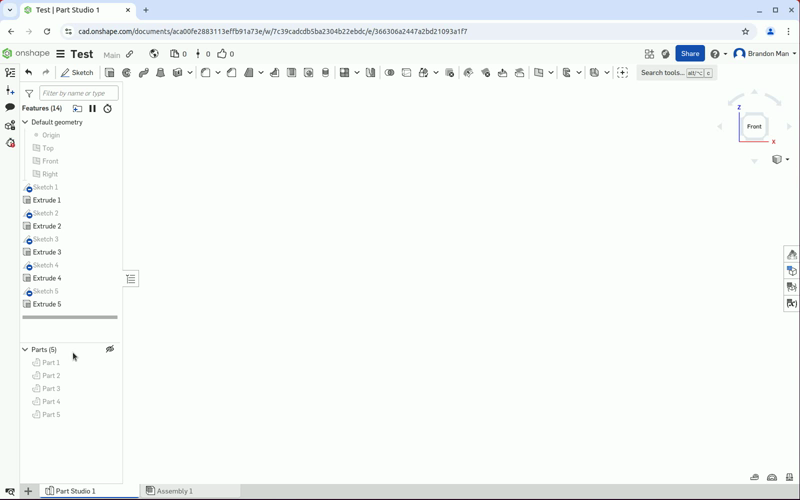
key(shift+y)
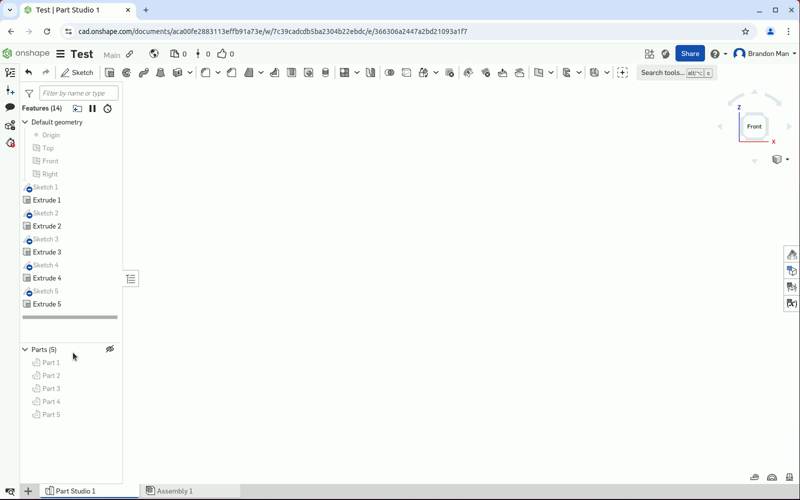
key(shift+s)
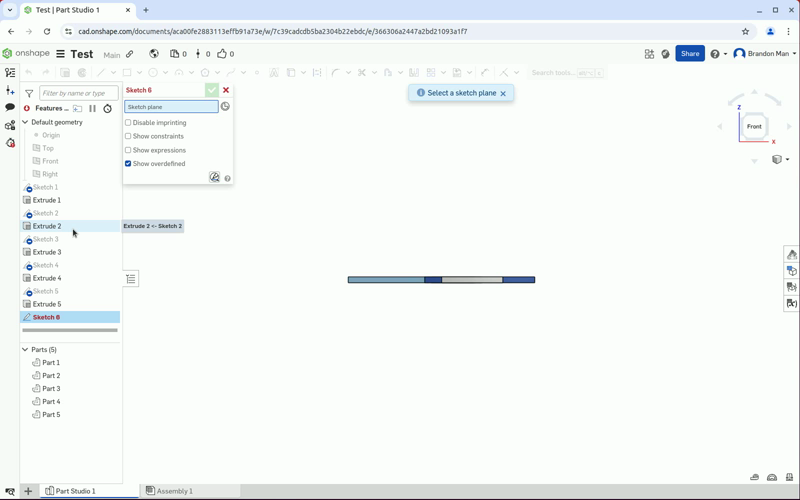
scroll(3)
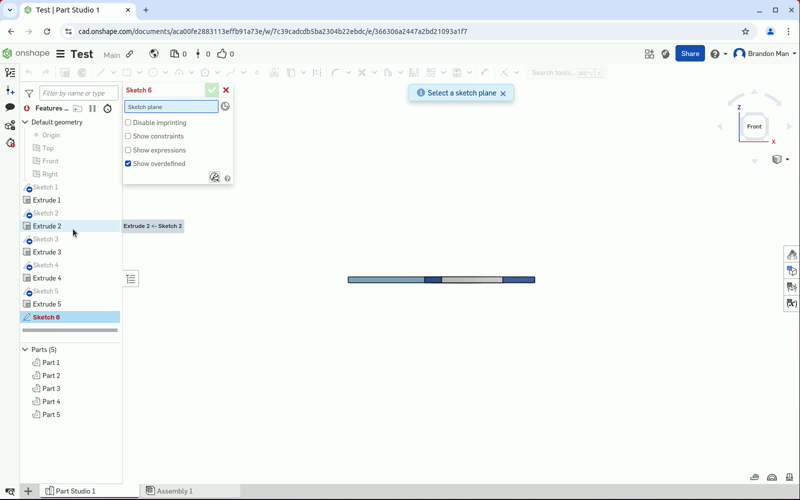
mouse_move(73, 163)
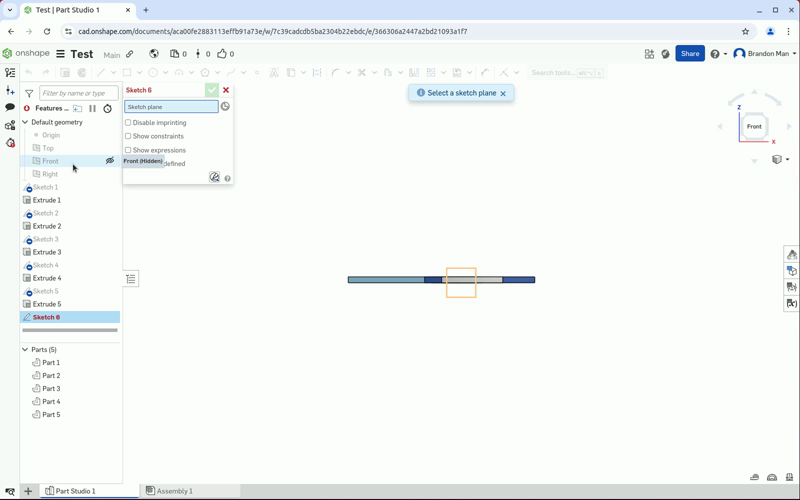
click(73, 163)
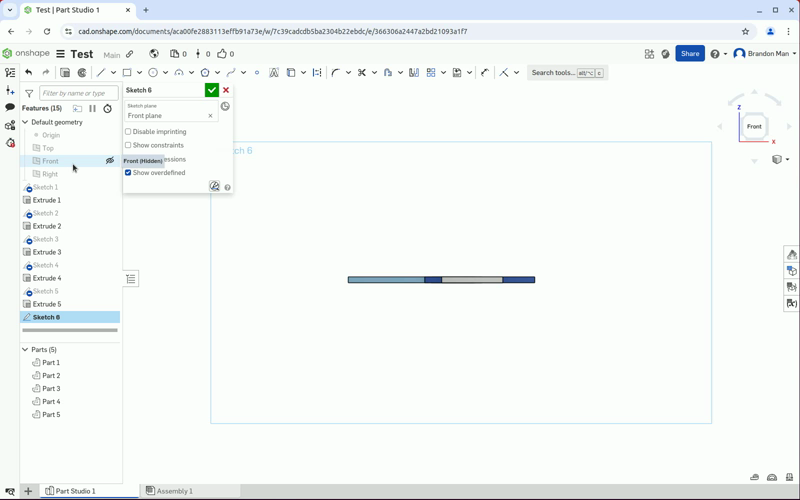
mouse_move(73, 352)
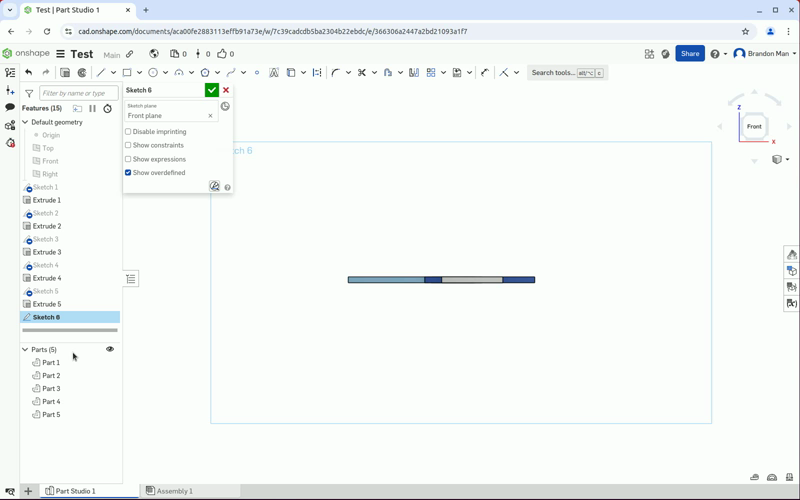
key(y)
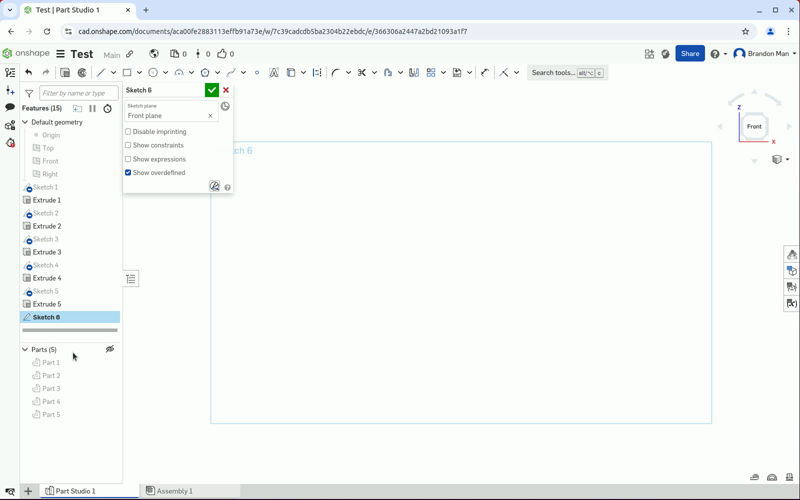
key(l)
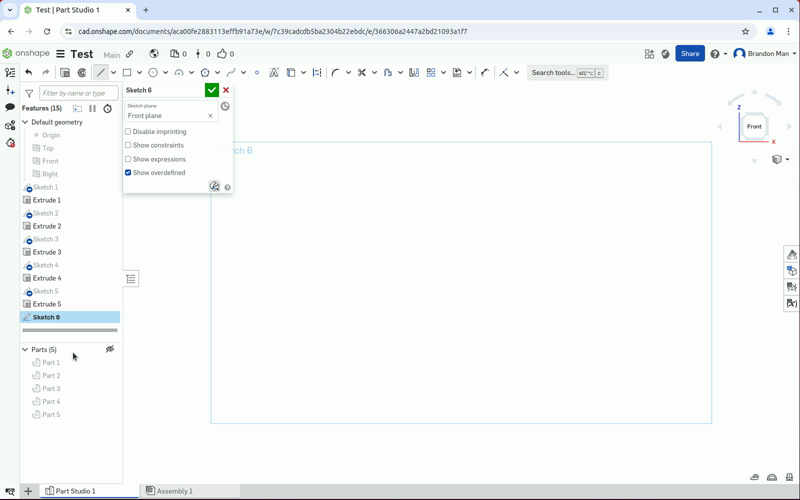
key_down(shift)
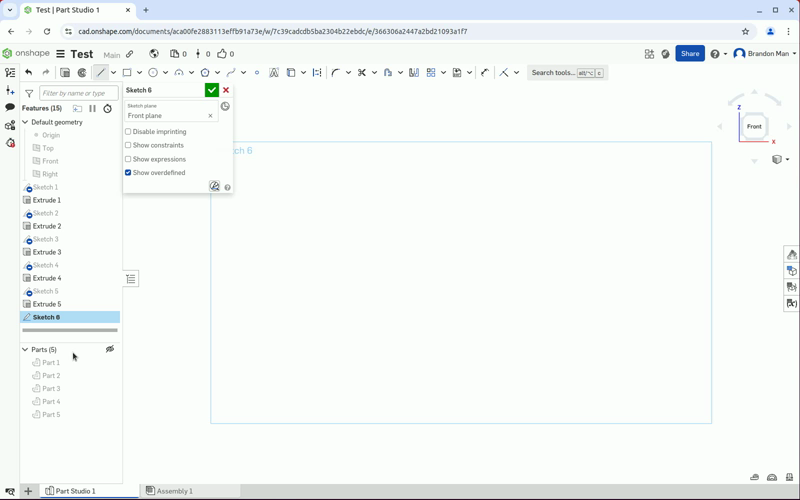
mouse_move(486, 275)
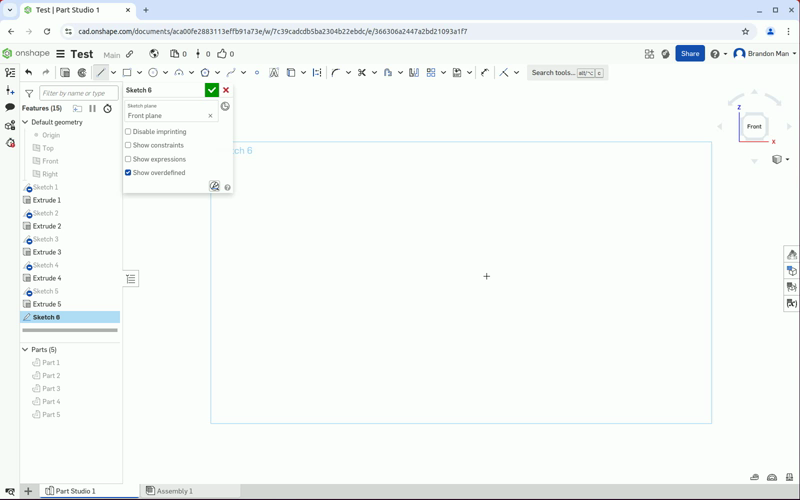
click(486, 275)
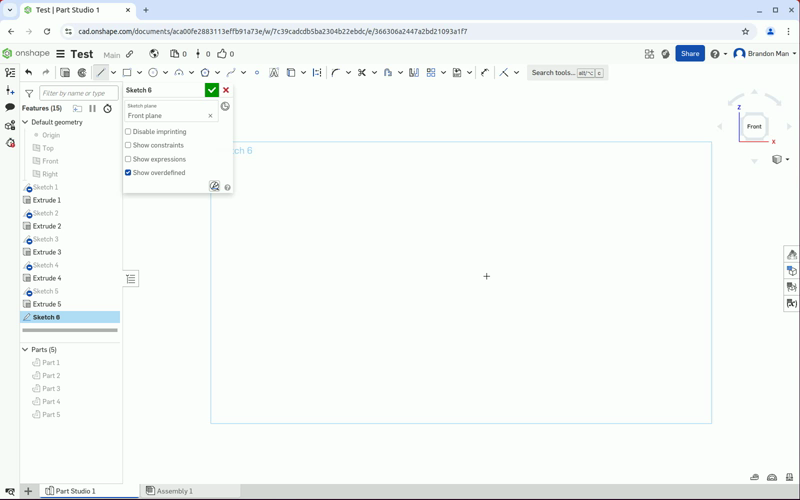
key_up(shift)
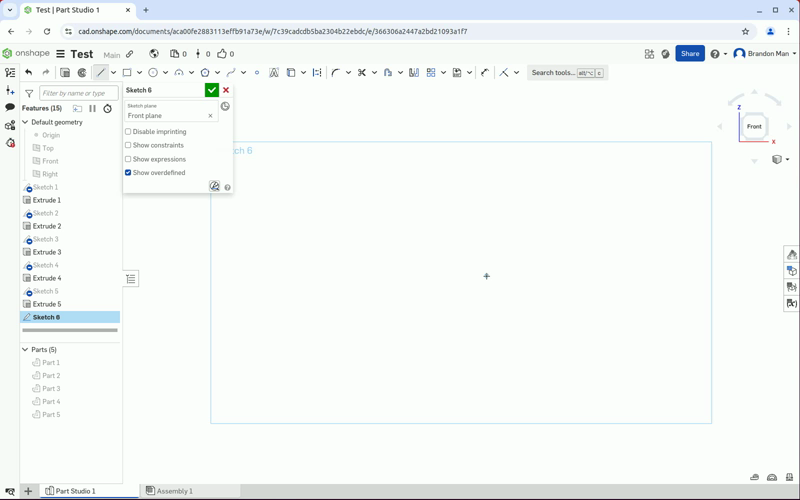
key_down(shift)
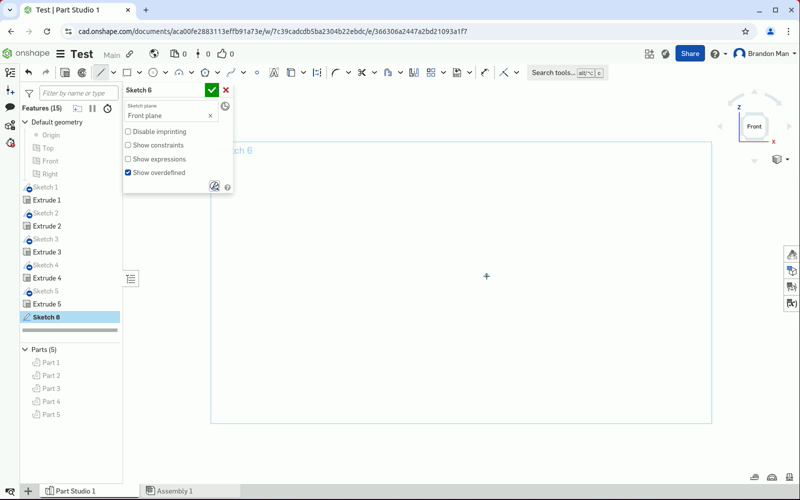
mouse_move(516, 275)
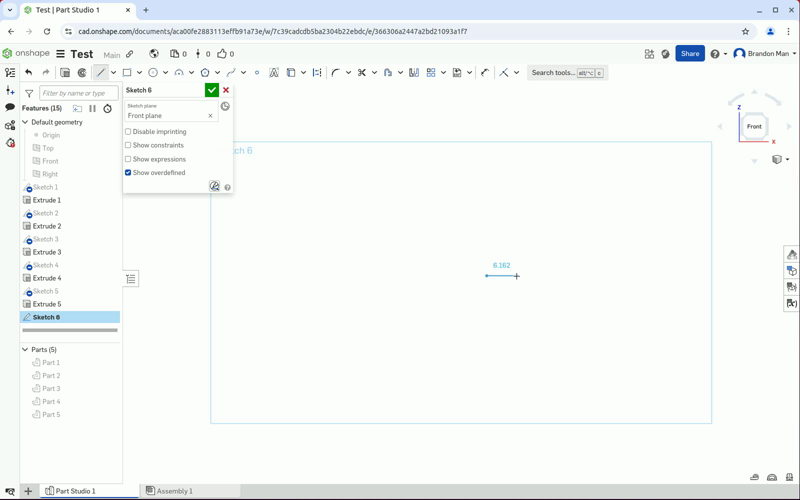
mouse_move(489, 275)
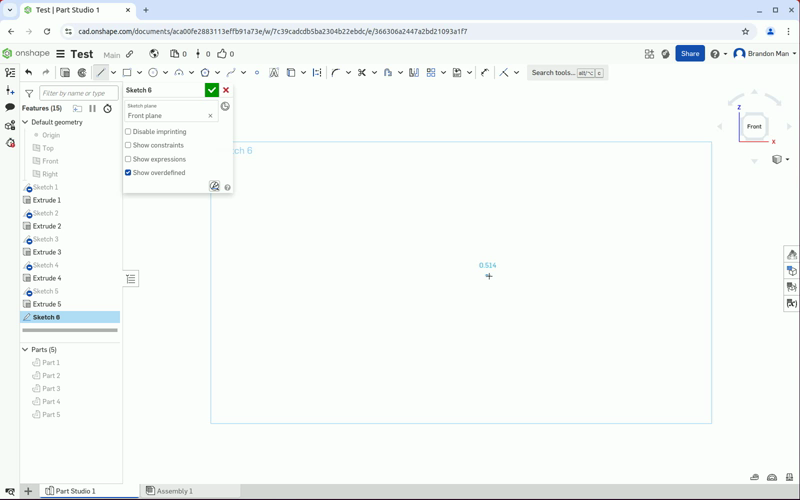
scroll(6)
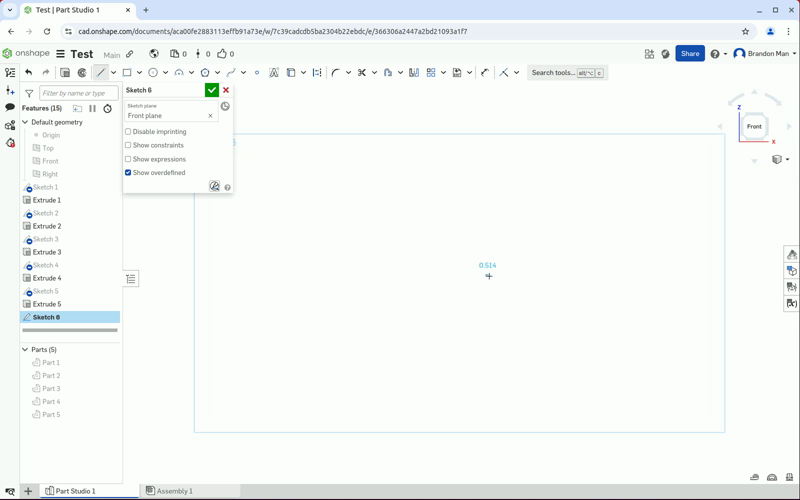
scroll(6)
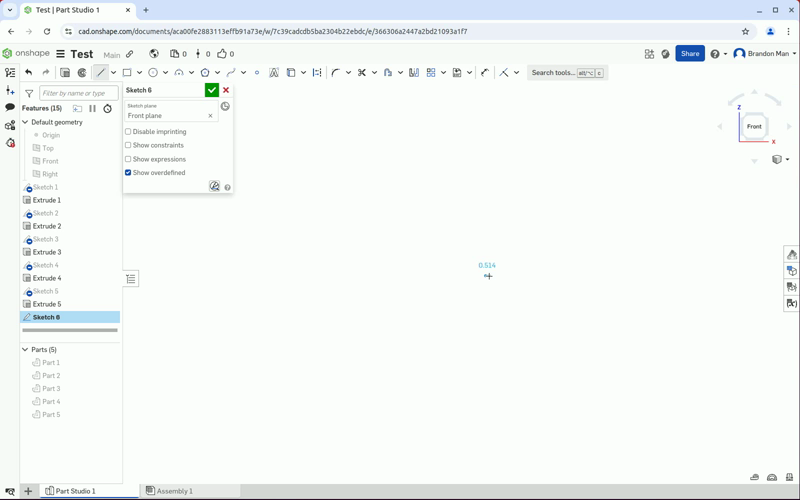
scroll(6)
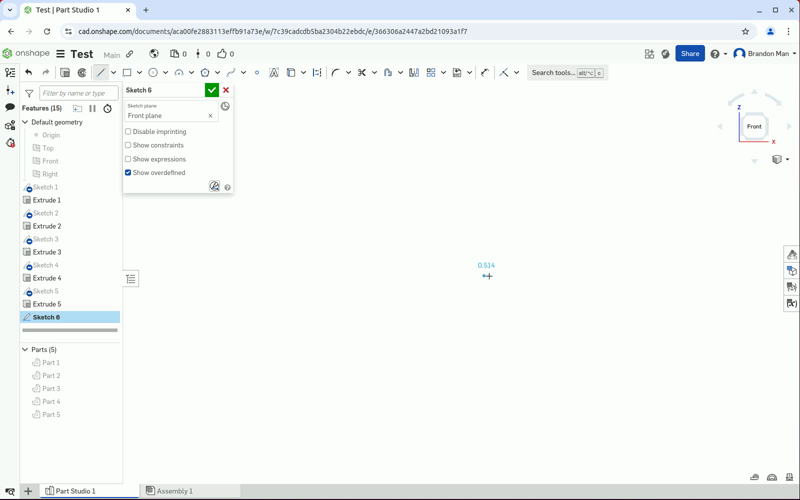
scroll(6)
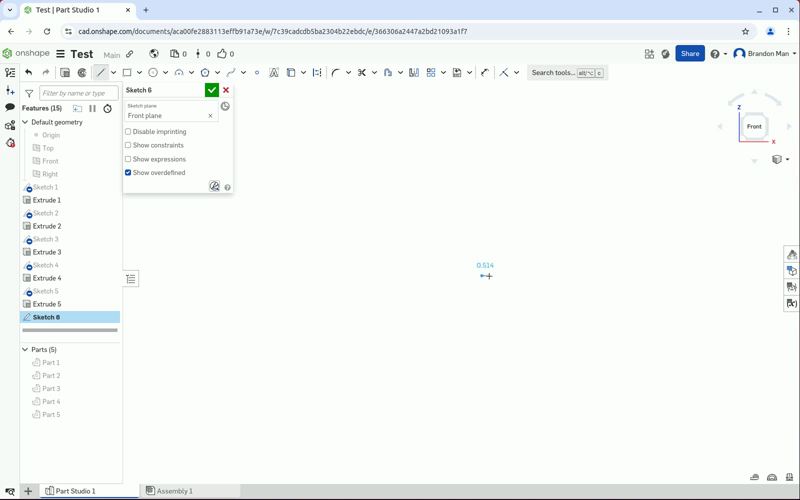
scroll(6)
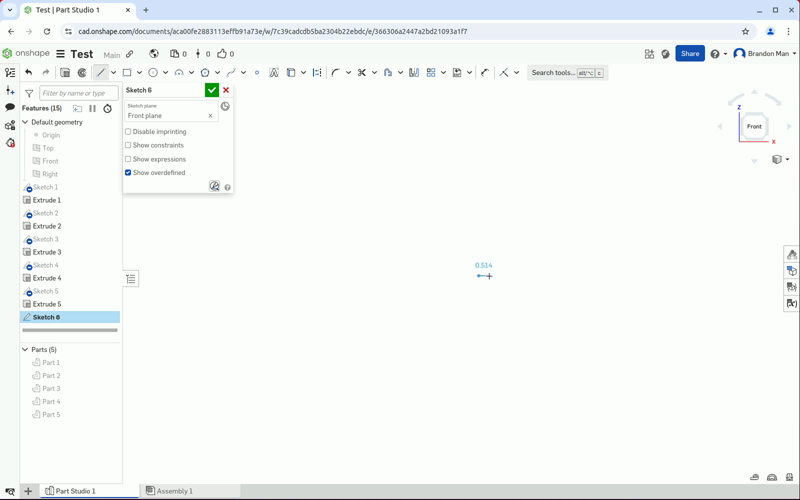
scroll(6)
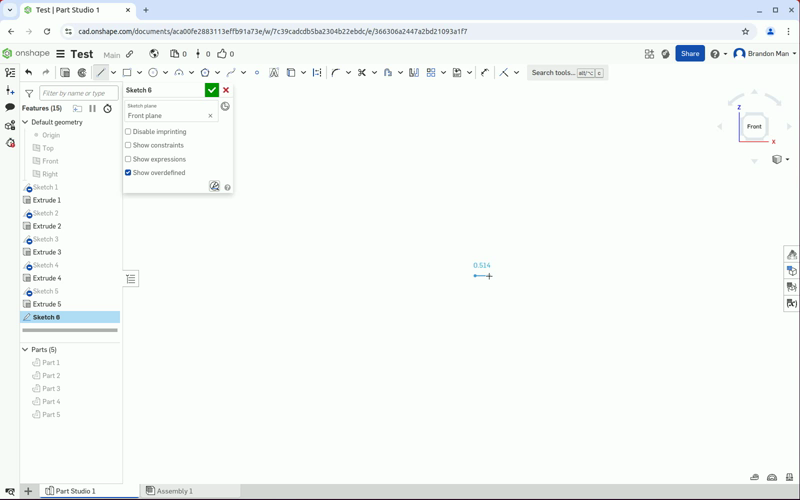
scroll(6)
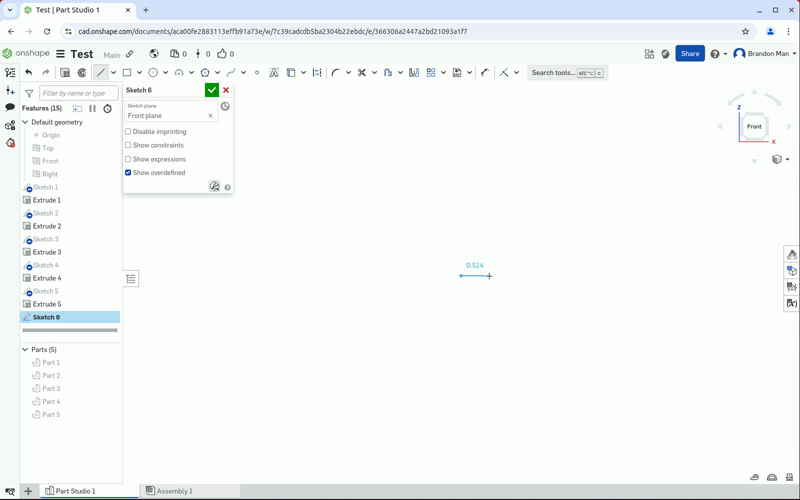
click(489, 275)
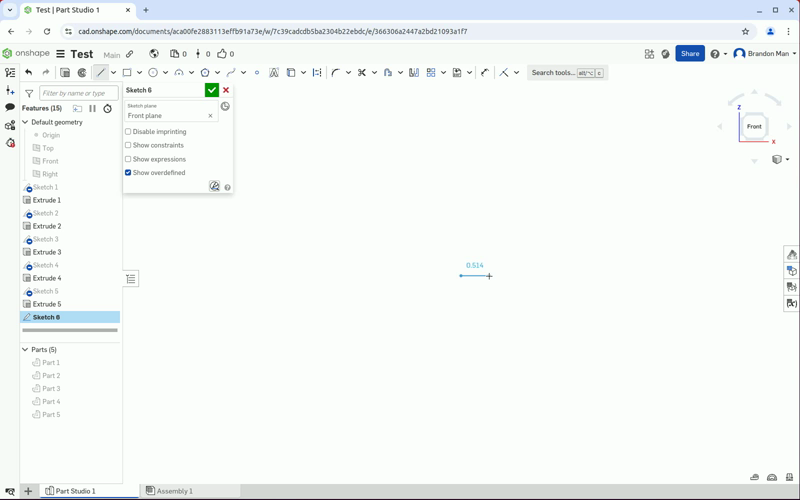
scroll(-6)
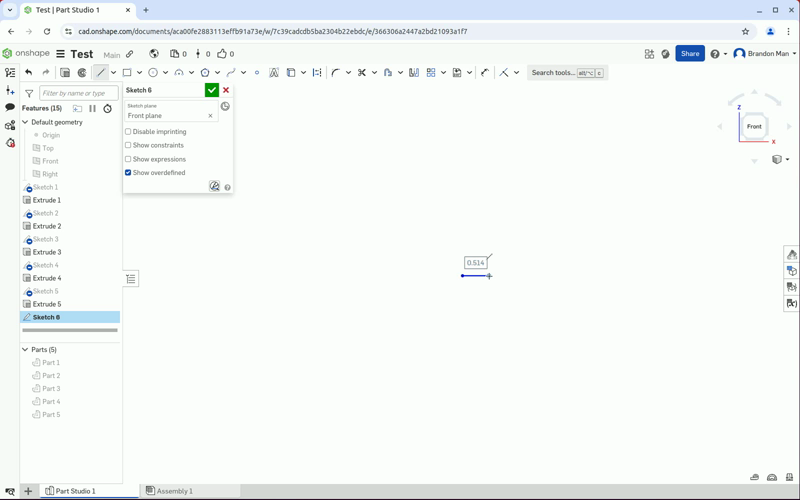
scroll(-6)
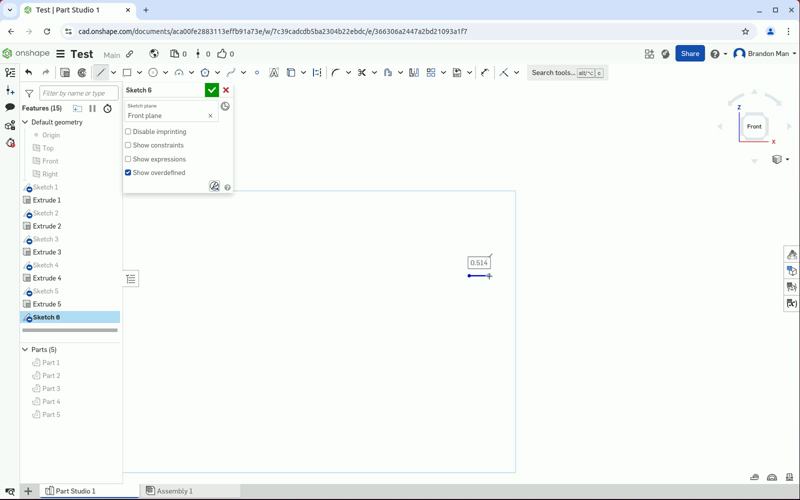
scroll(-6)
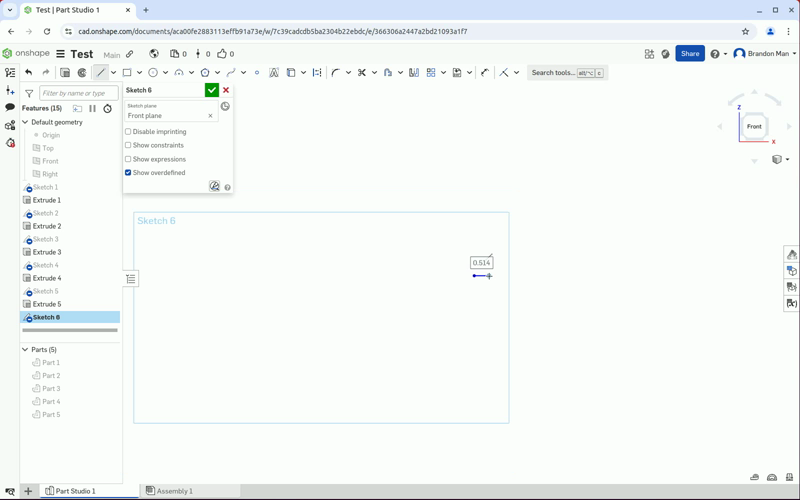
scroll(-6)
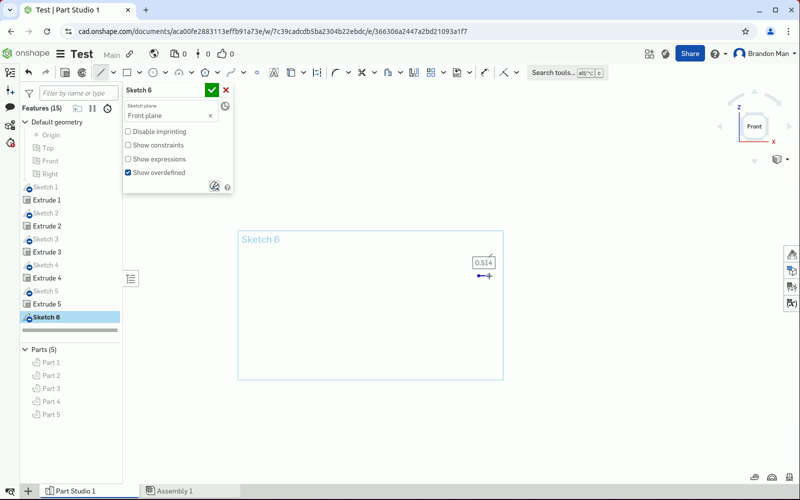
scroll(-6)
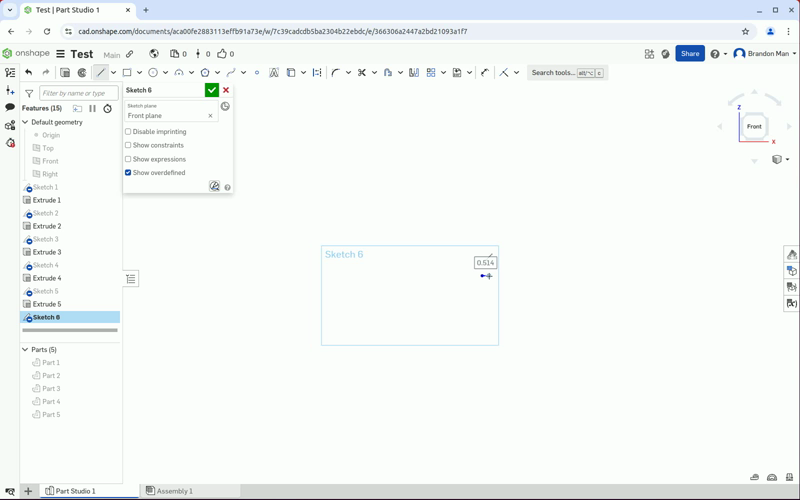
scroll(-6)
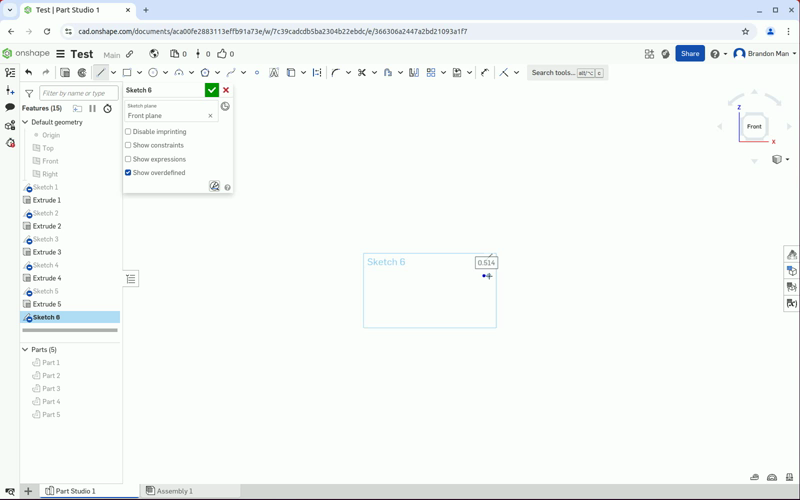
scroll(-6)
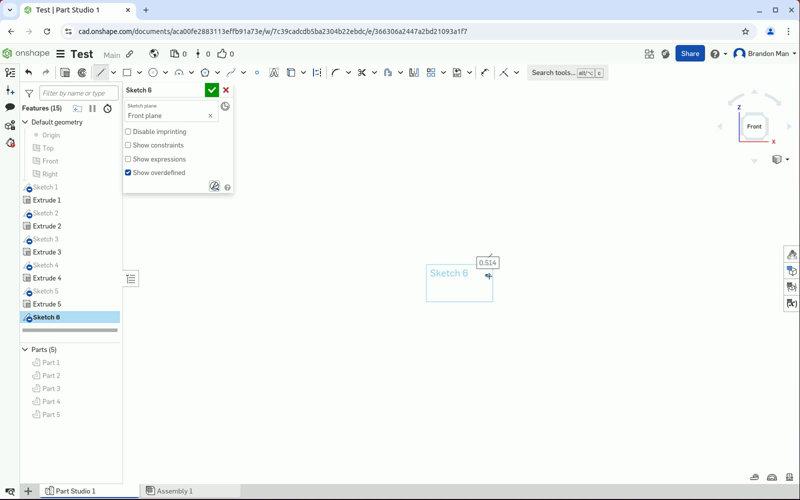
key_up(shift)
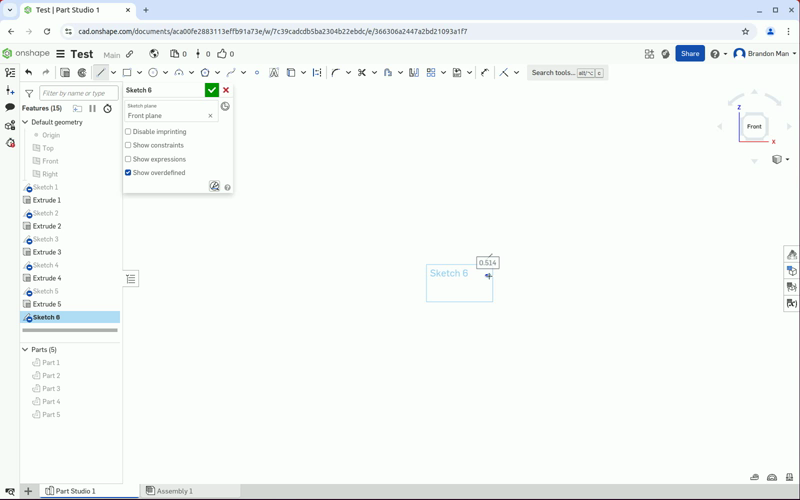
key_down(shift)
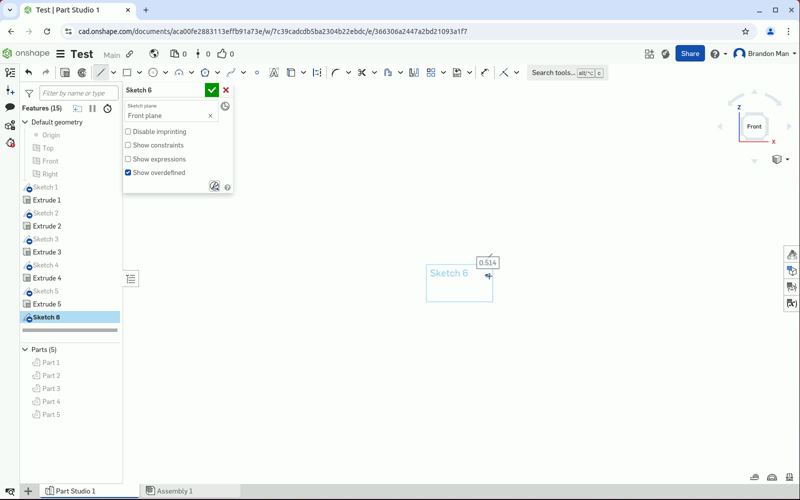
mouse_move(519, 275)
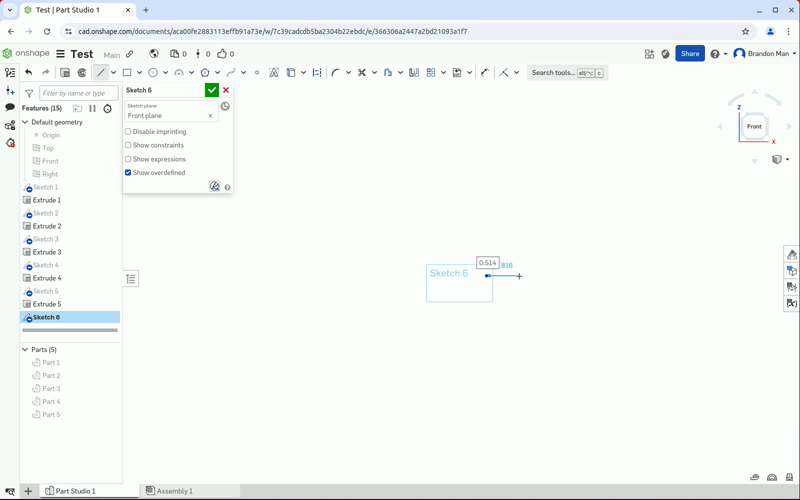
mouse_move(489, 228)
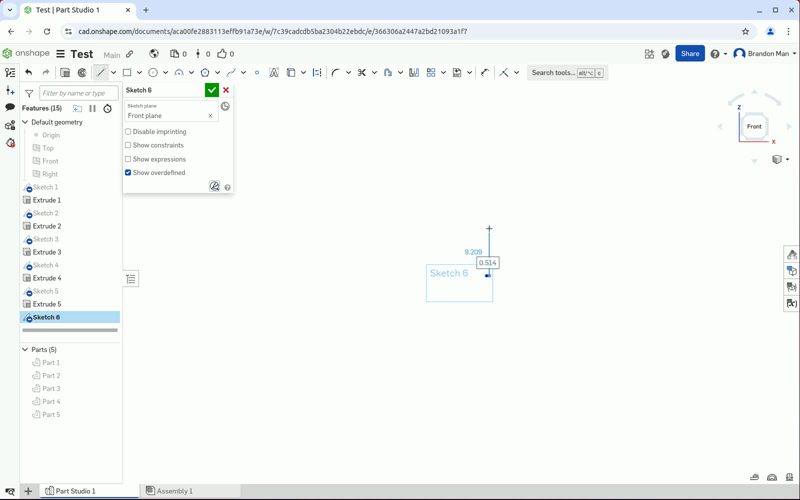
click(489, 228)
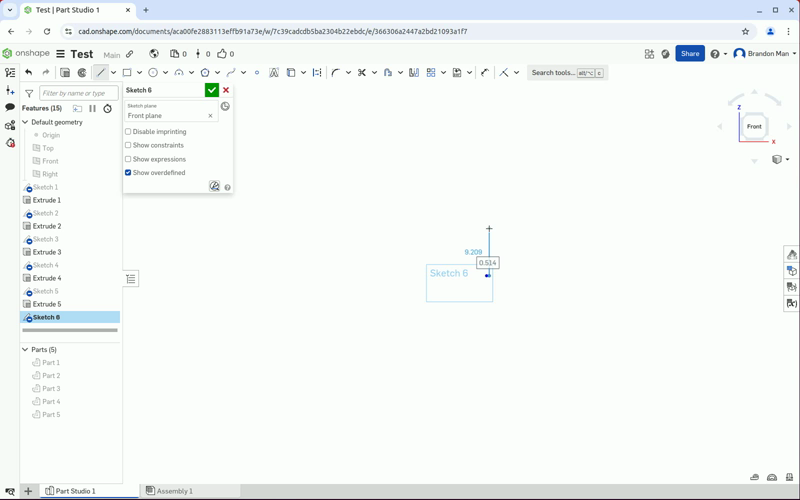
key_up(shift)
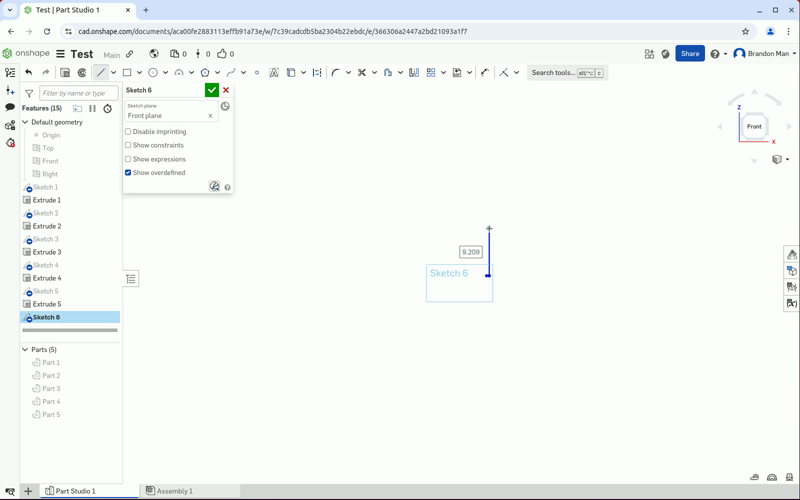
key_down(shift)
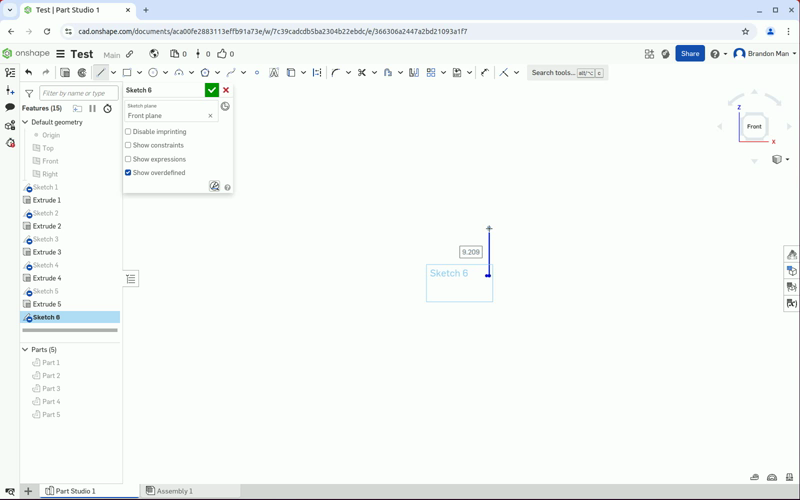
mouse_move(519, 228)
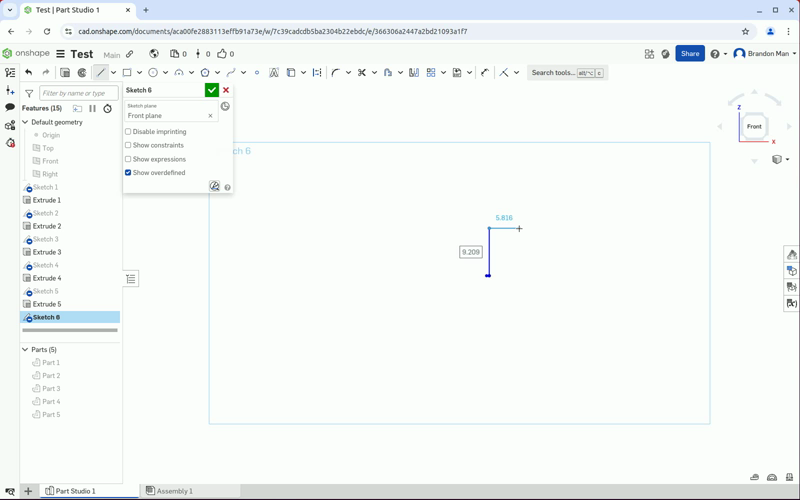
mouse_move(486, 228)
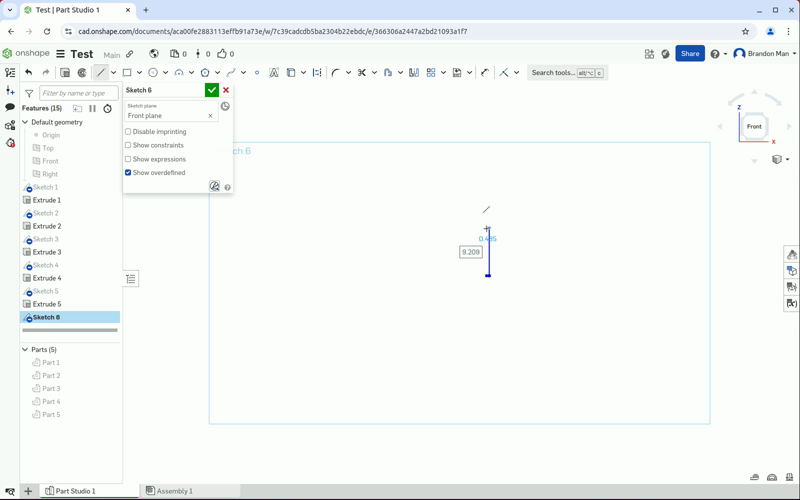
scroll(6)
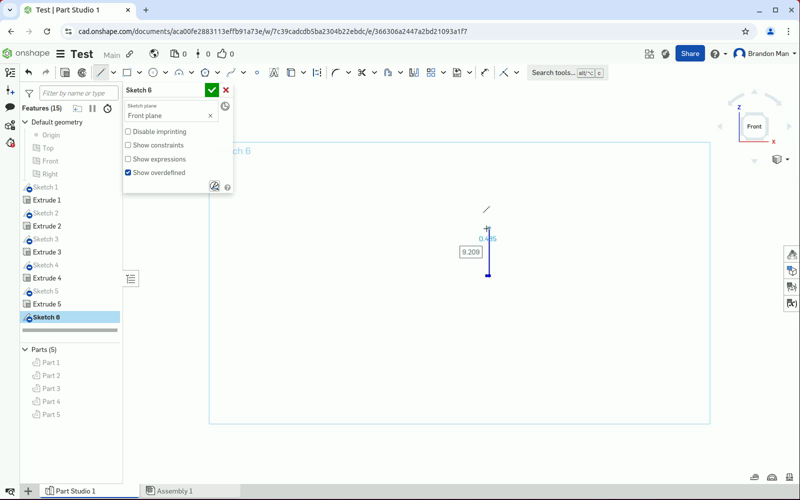
scroll(6)
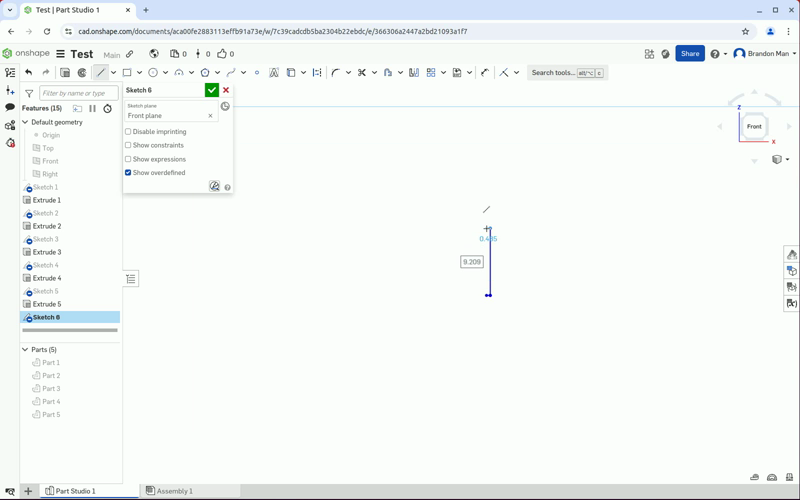
scroll(6)
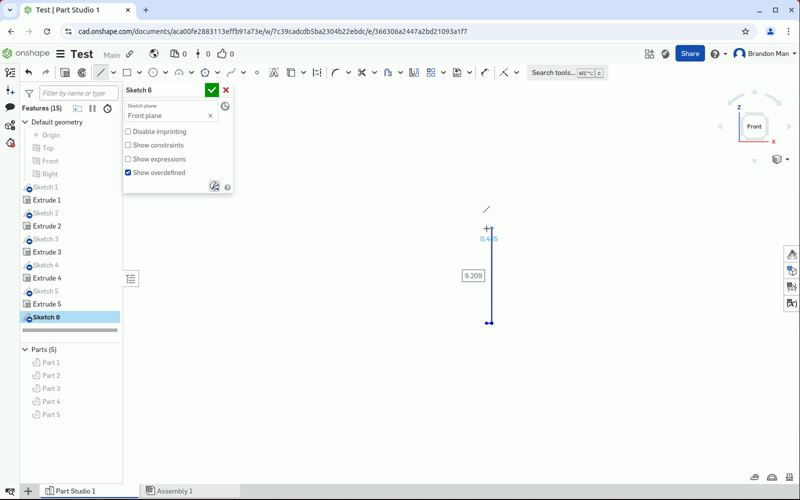
scroll(6)
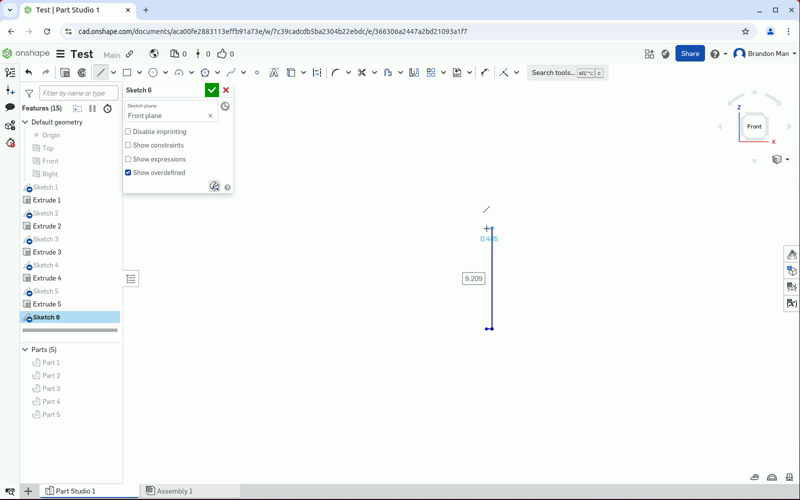
scroll(6)
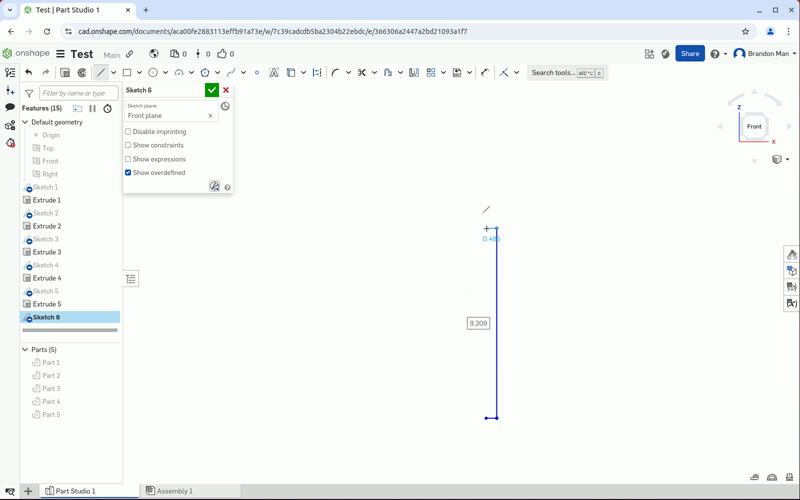
scroll(6)
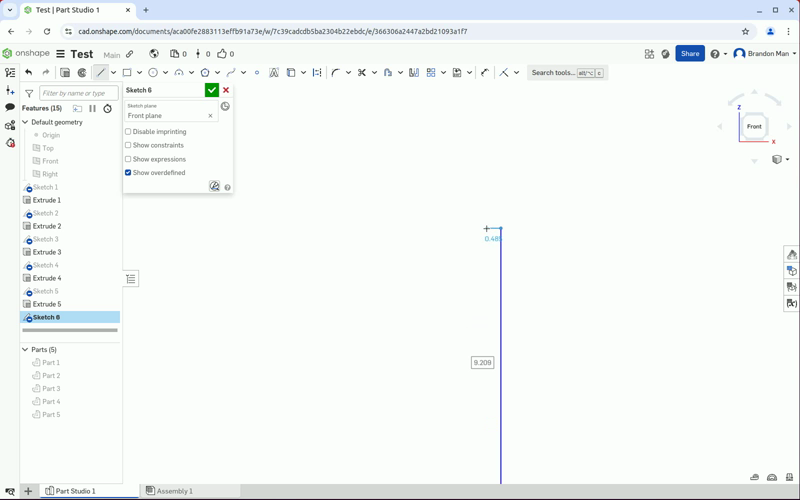
scroll(6)
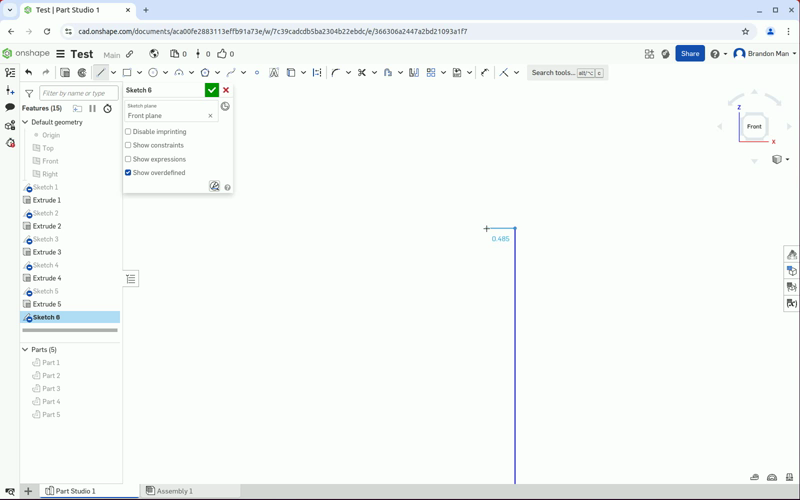
click(486, 228)
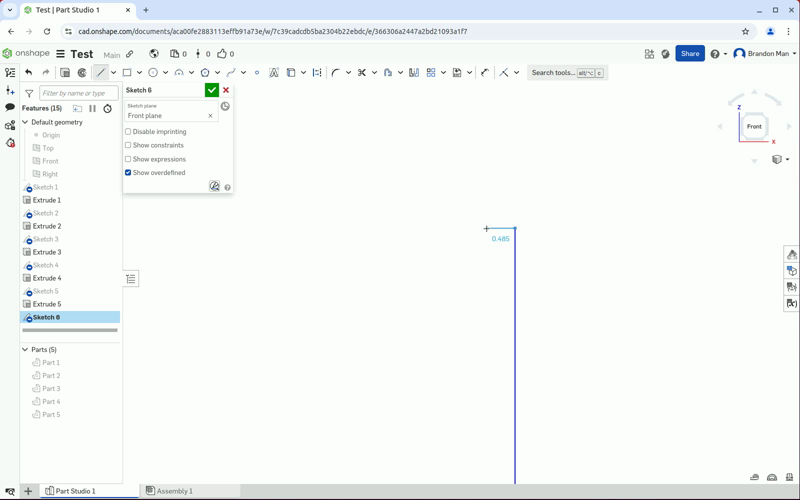
scroll(-6)
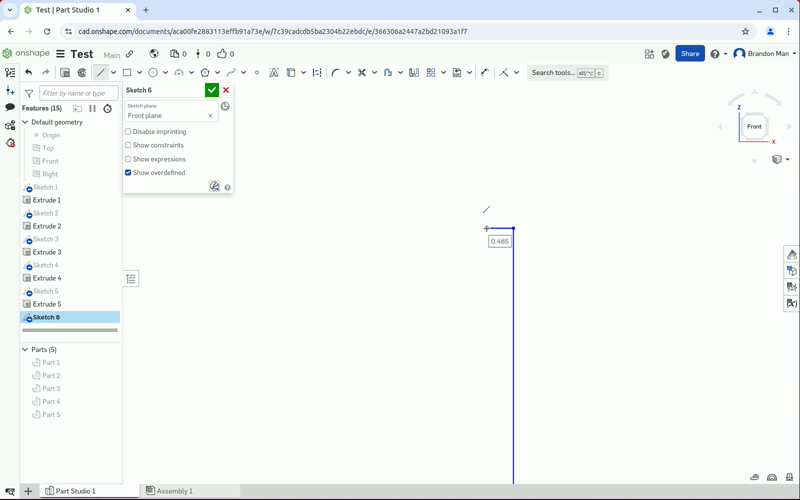
scroll(-6)
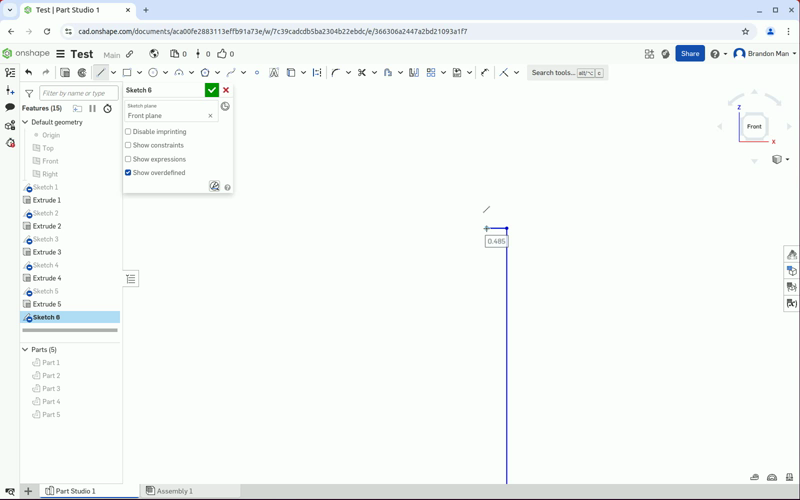
scroll(-6)
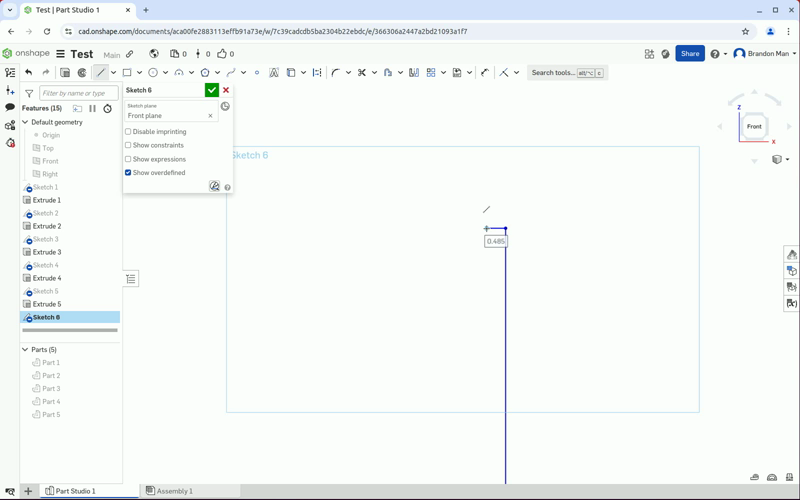
scroll(-6)
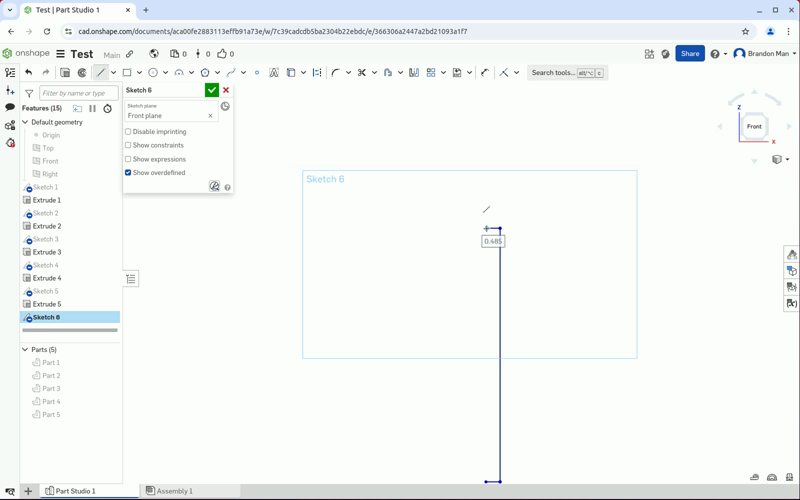
scroll(-6)
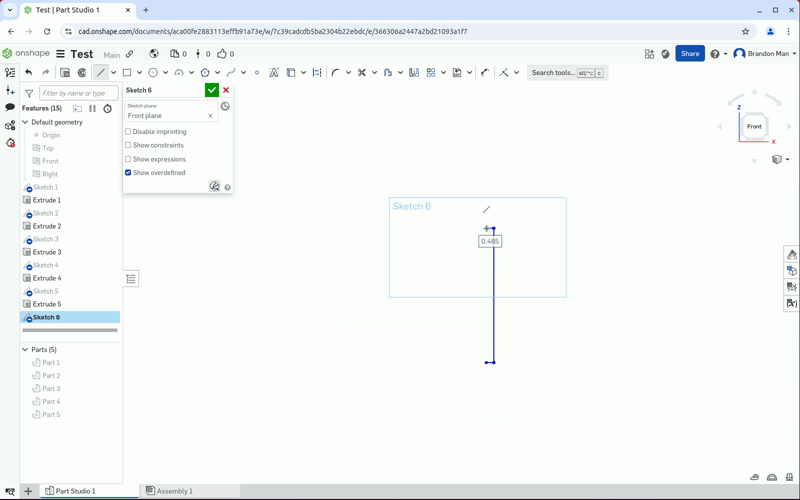
scroll(-6)
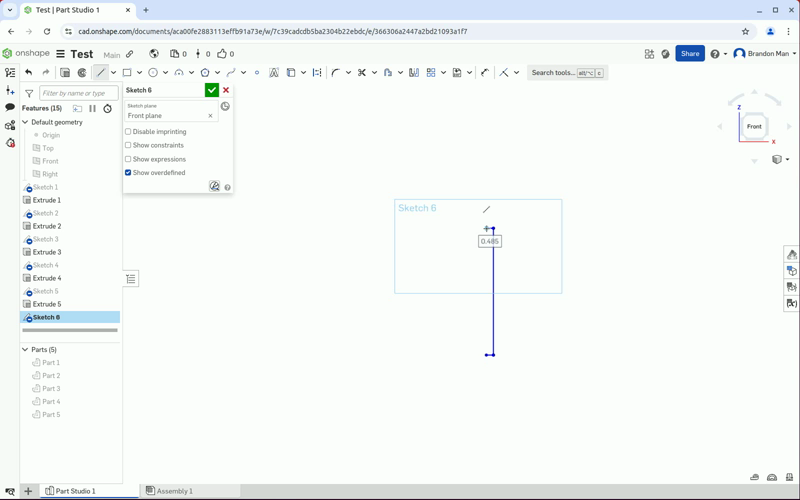
scroll(-6)
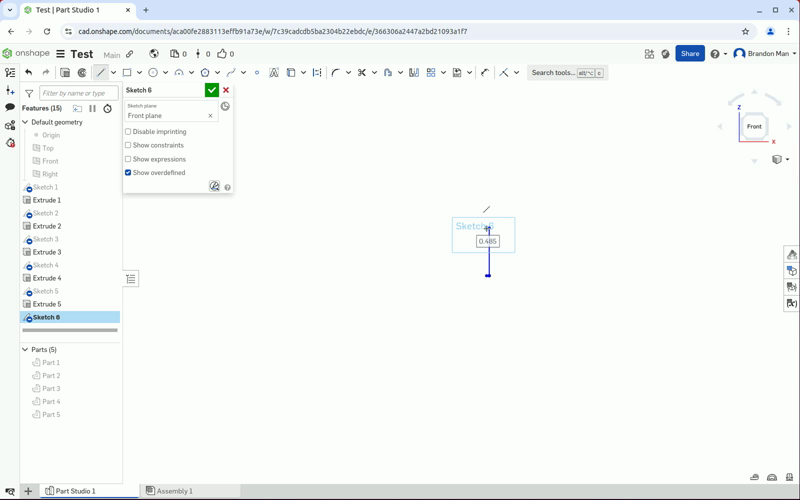
key_up(shift)
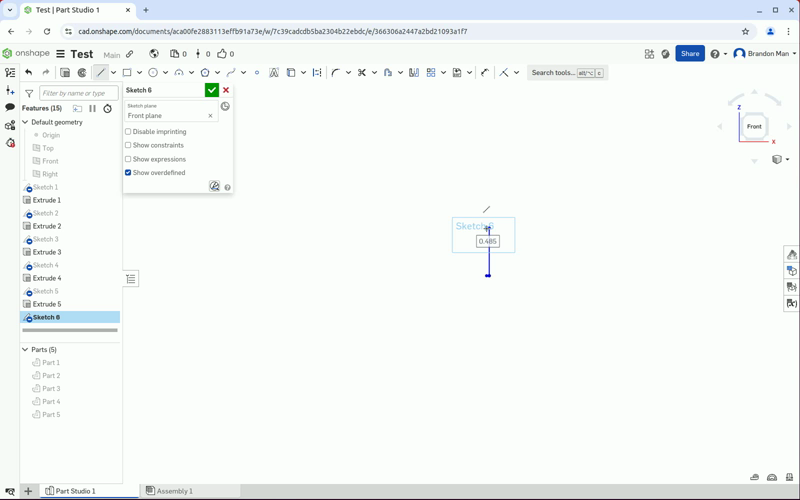
mouse_move(516, 228)
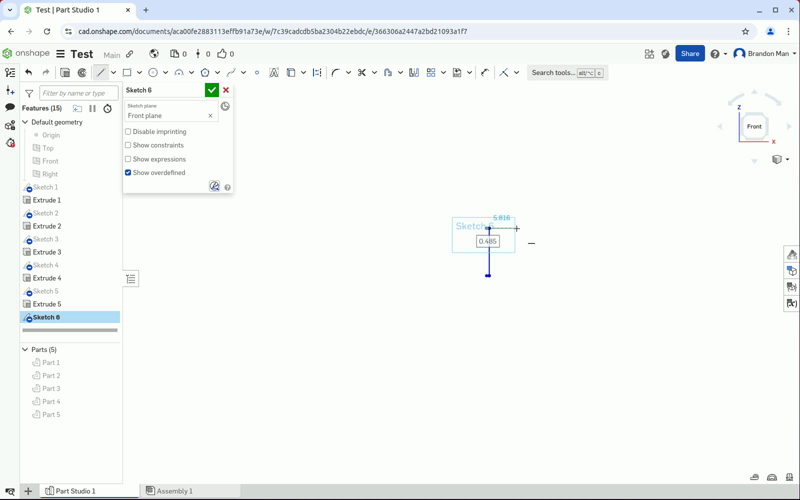
key_down(shift)
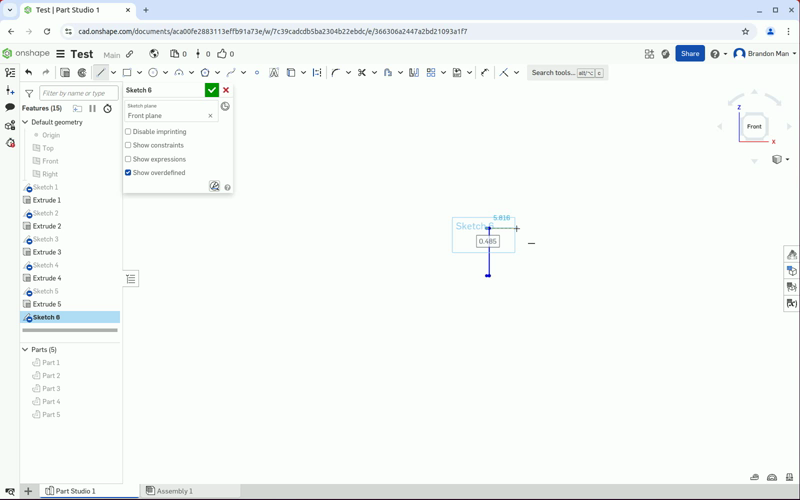
mouse_move(486, 275)
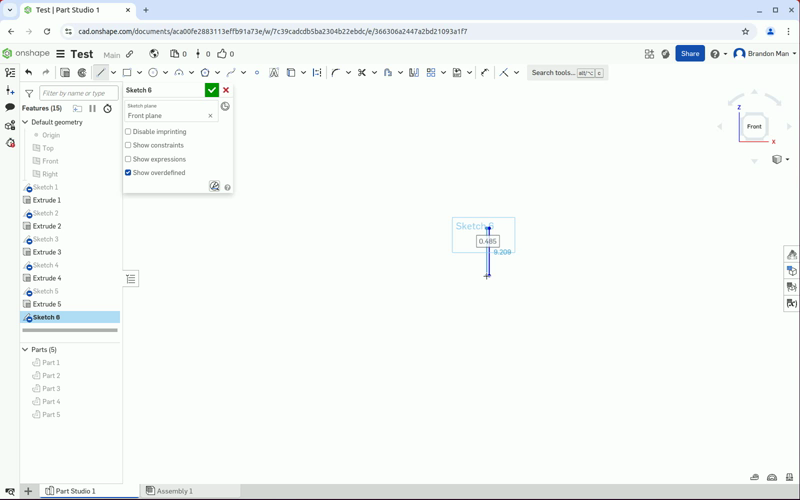
scroll(6)
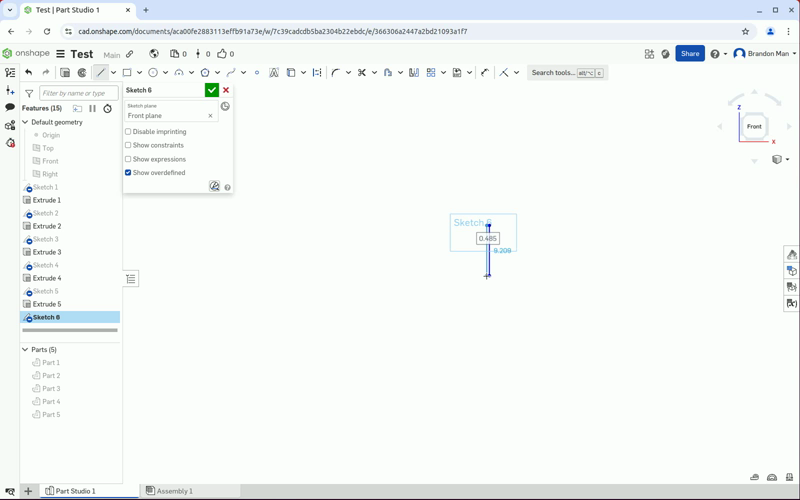
scroll(6)
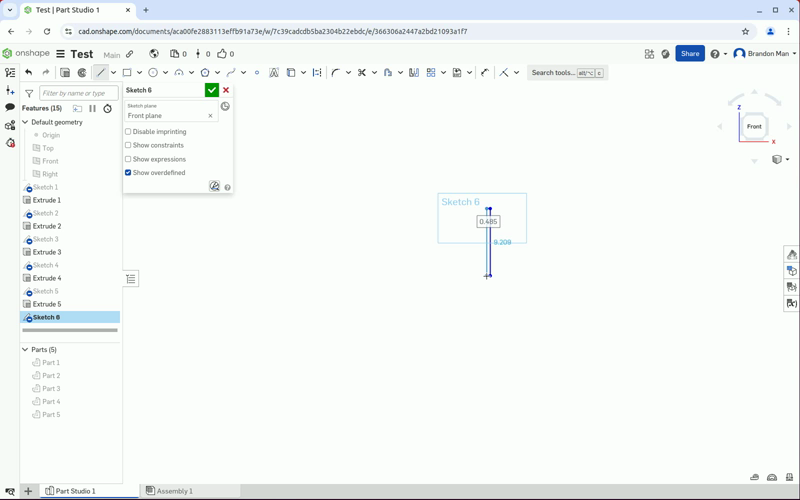
scroll(6)
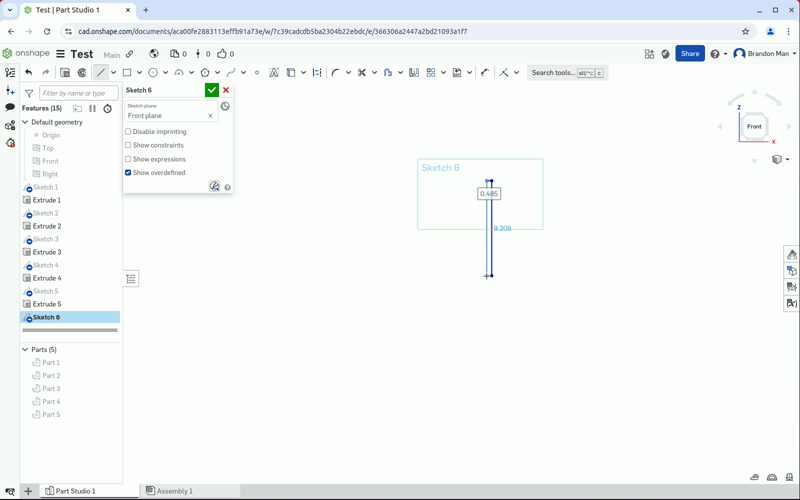
scroll(6)
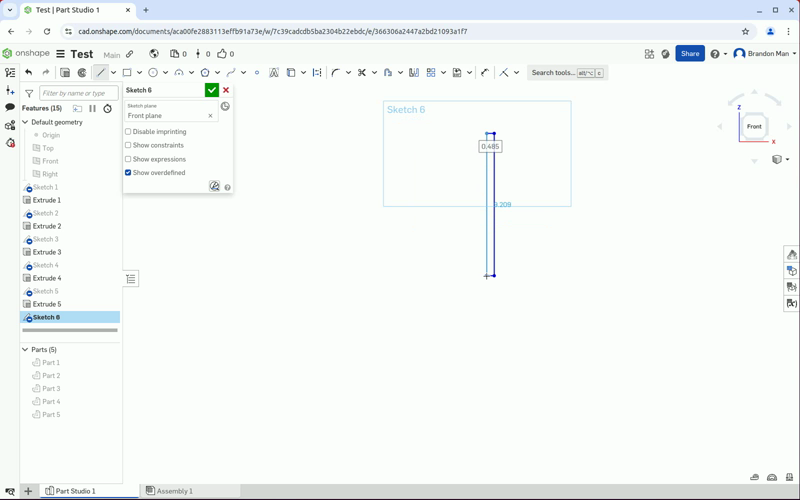
scroll(6)
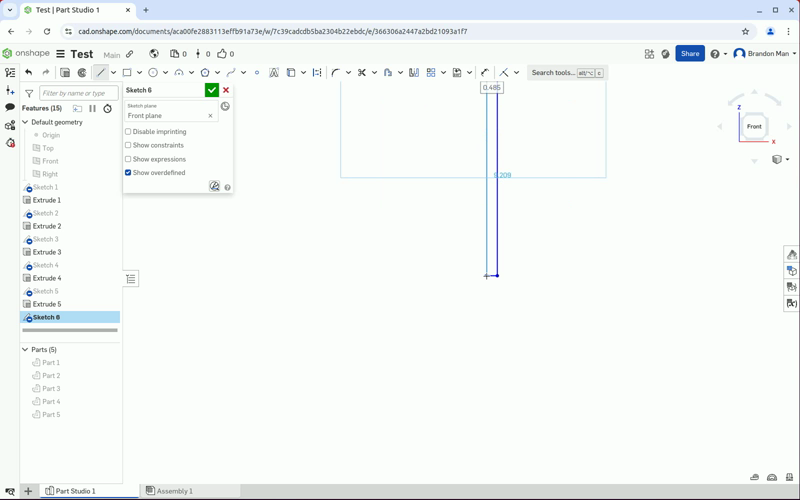
scroll(6)
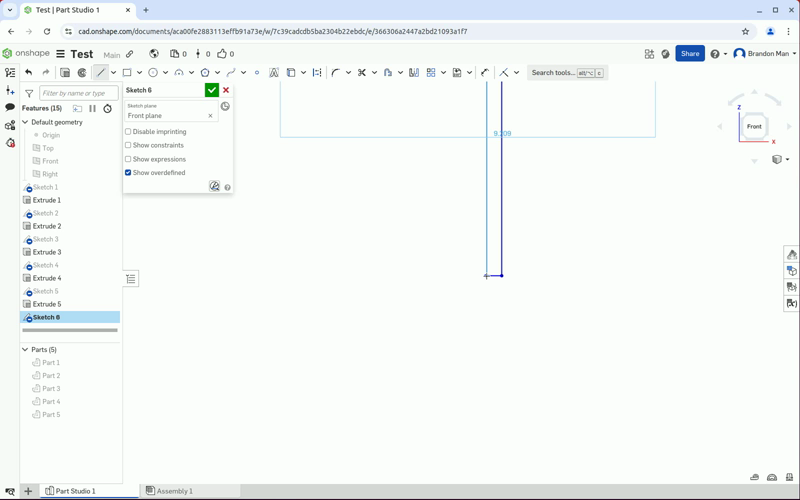
scroll(6)
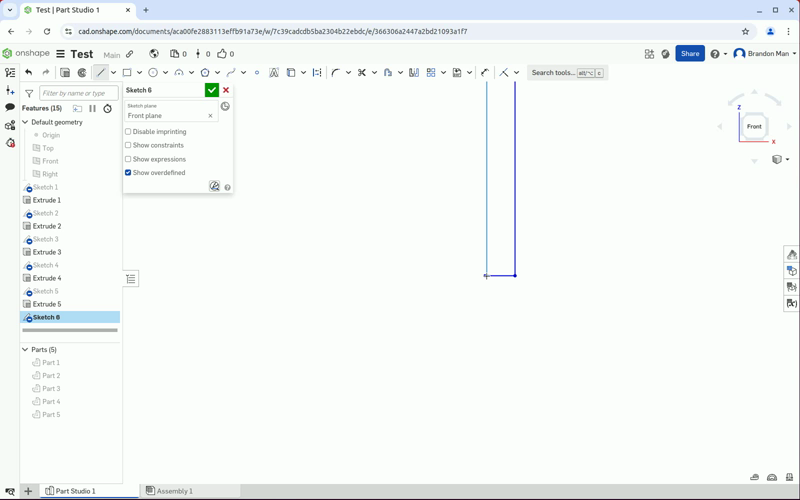
key_up(shift)
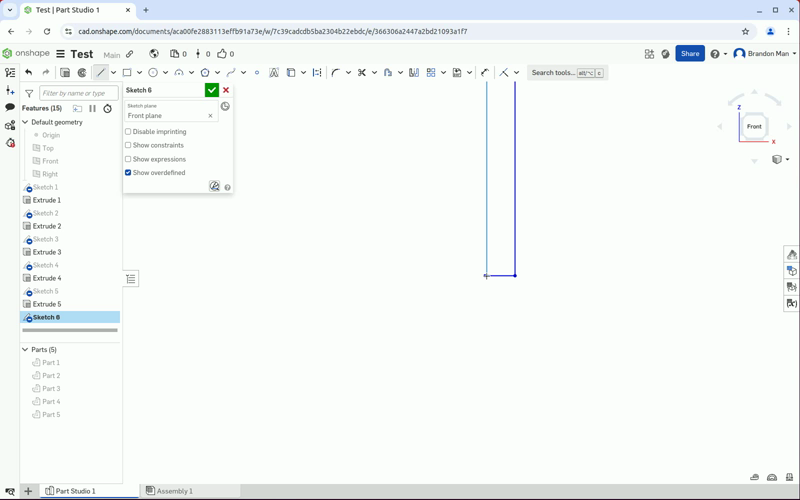
click(486, 275)
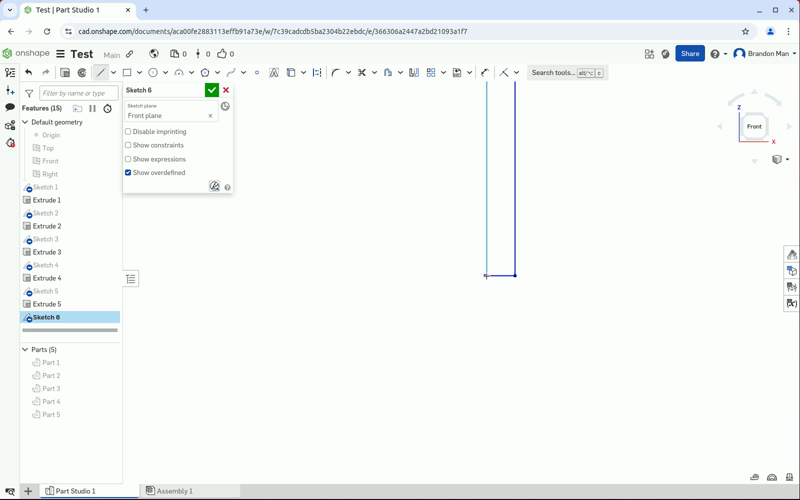
scroll(-6)
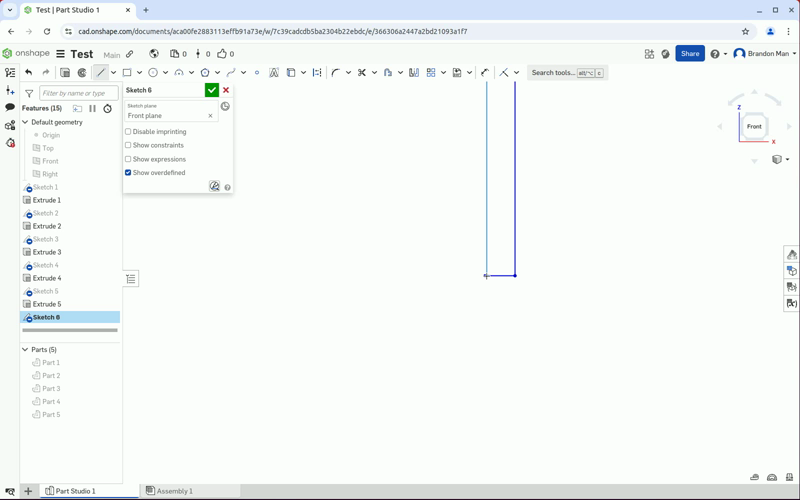
scroll(-6)
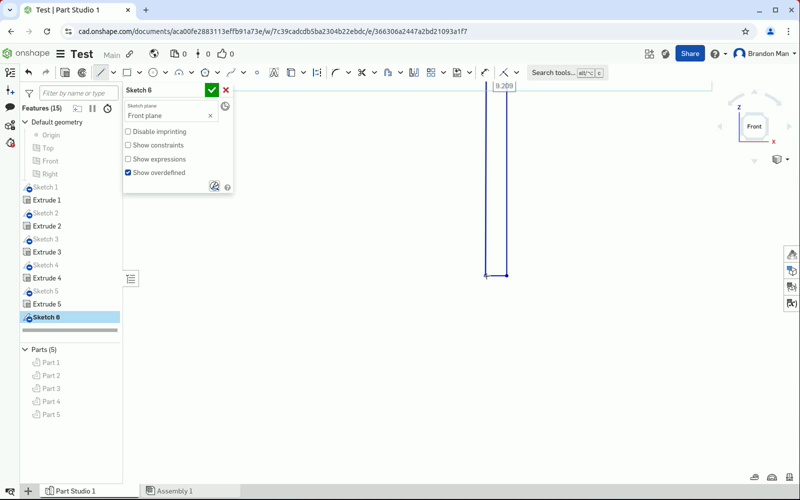
scroll(-6)
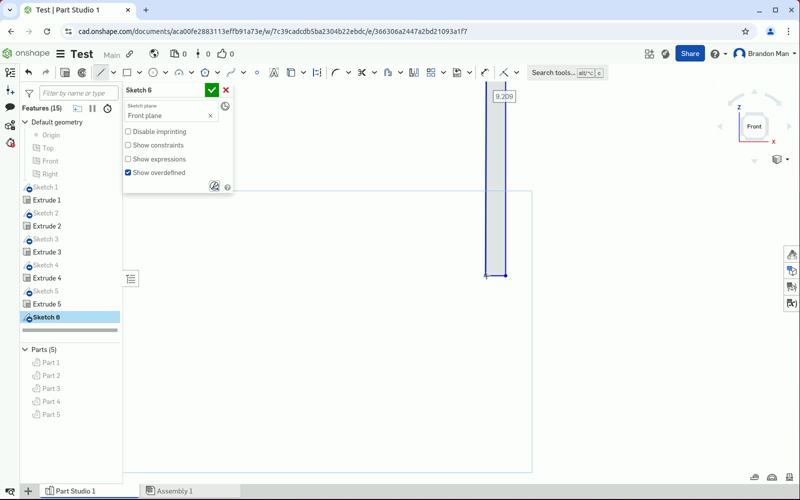
scroll(-6)
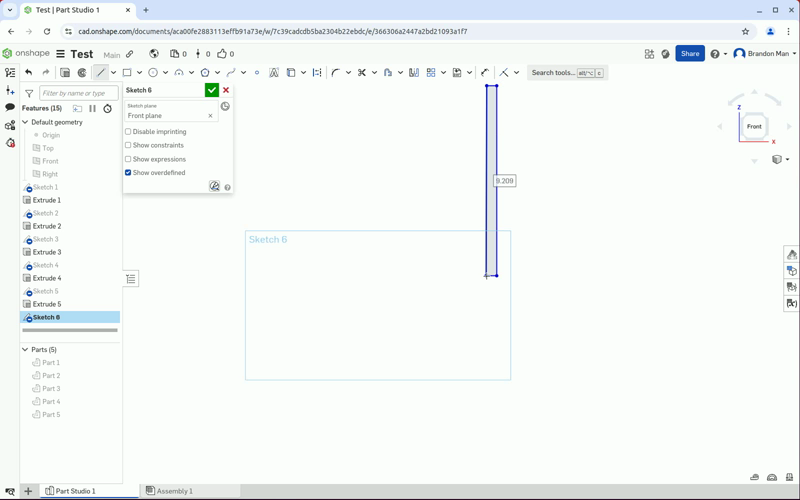
scroll(-6)
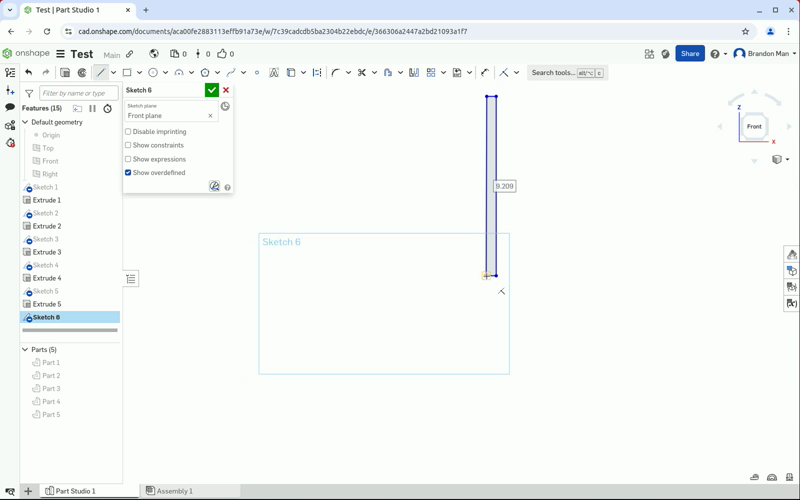
scroll(-6)
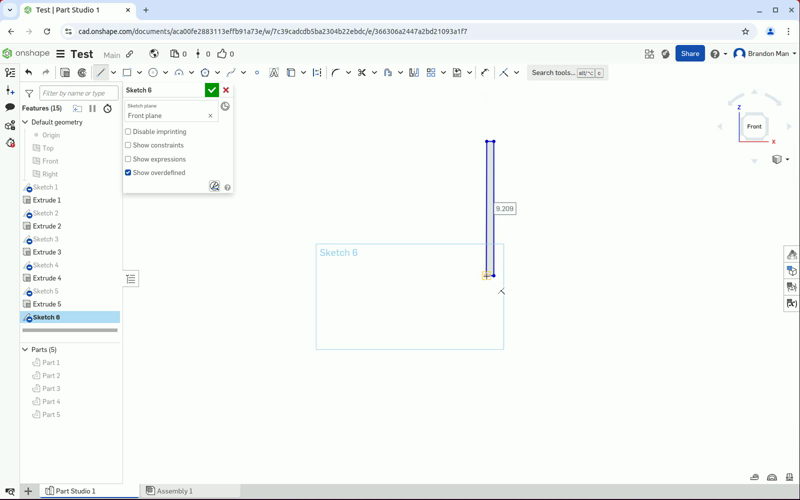
scroll(-6)
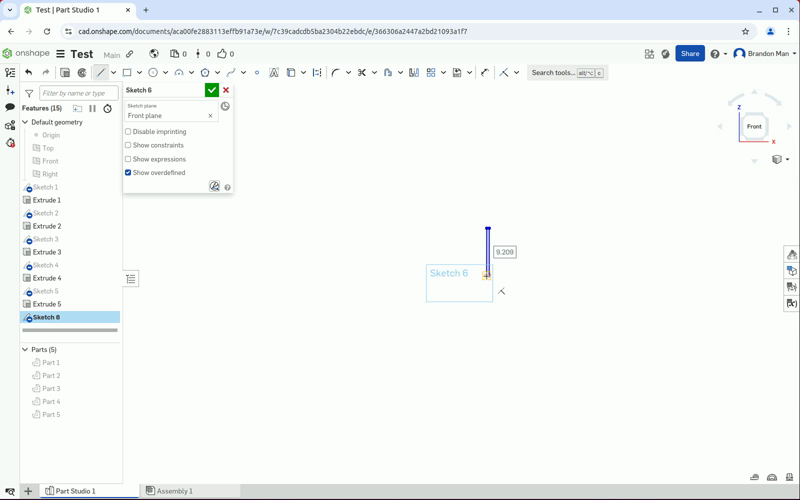
key(esc)
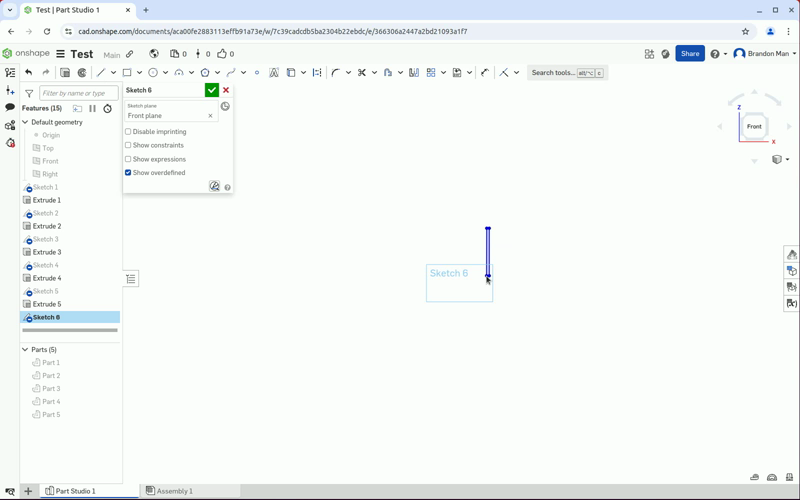
mouse_move(487, 267)
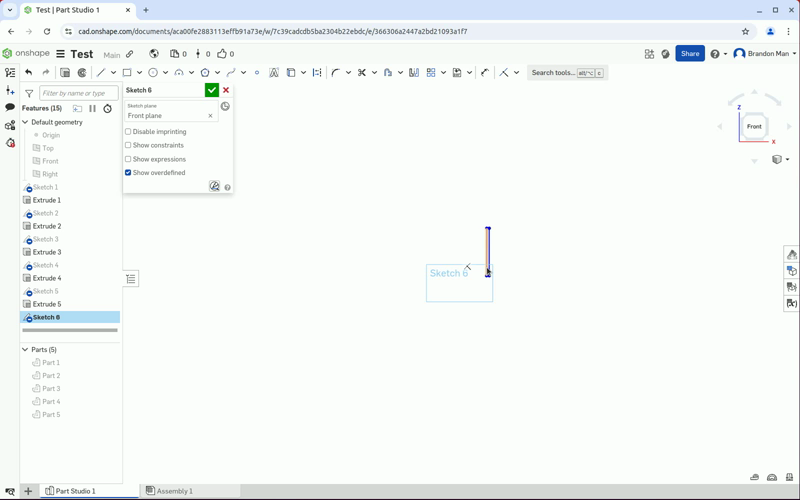
scroll(6)
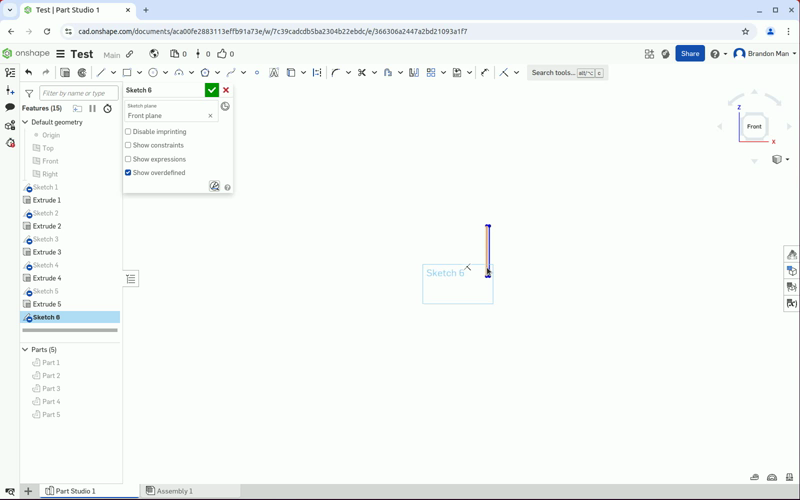
scroll(6)
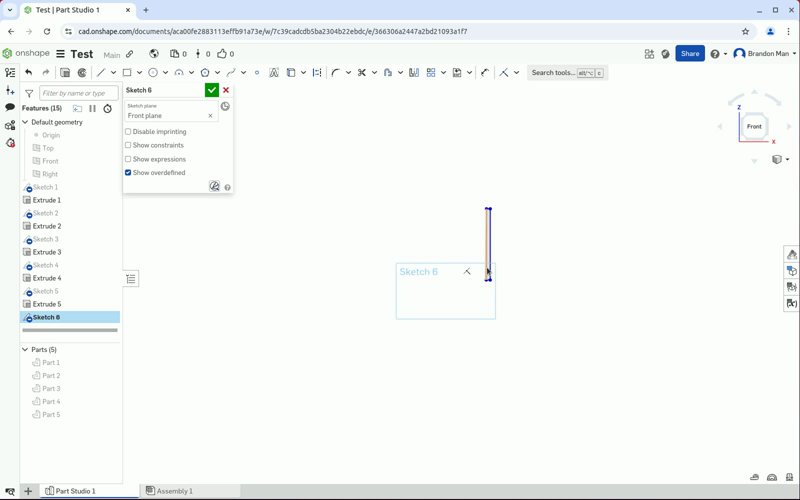
scroll(6)
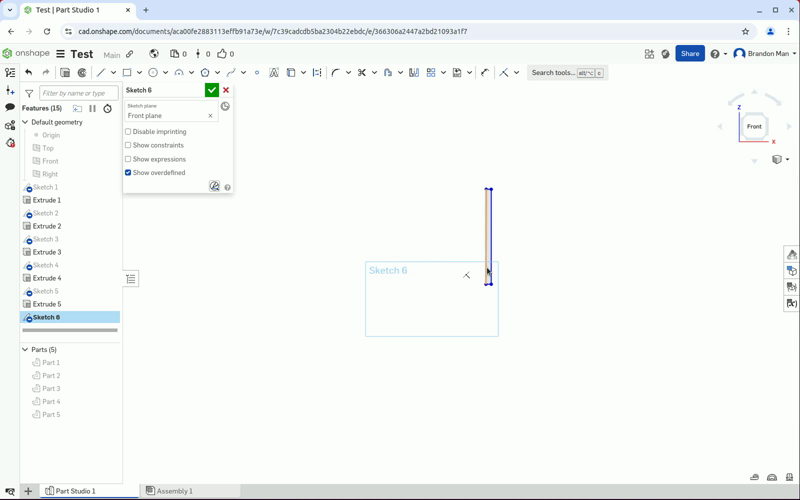
scroll(6)
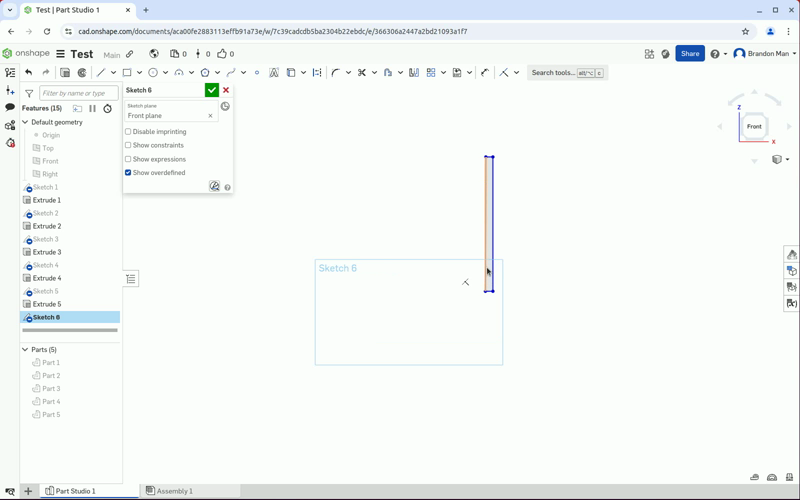
scroll(6)
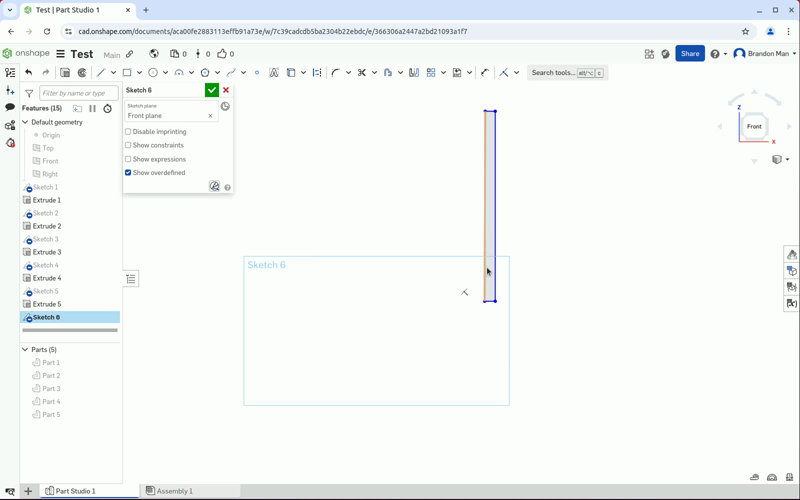
scroll(6)
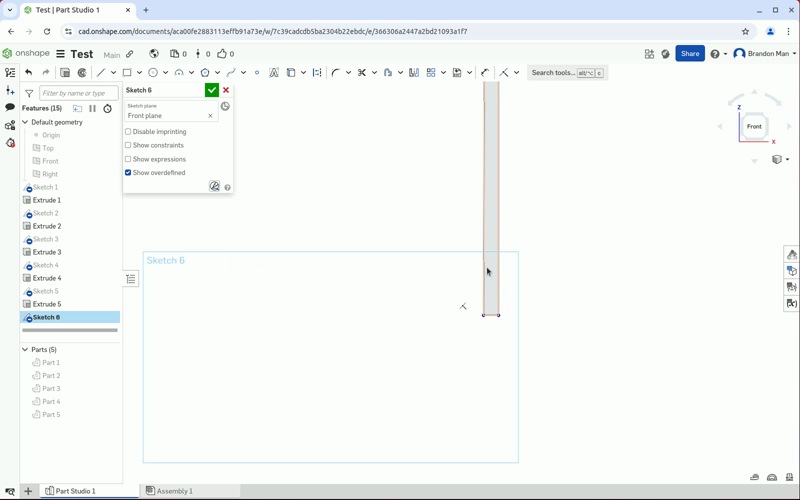
scroll(6)
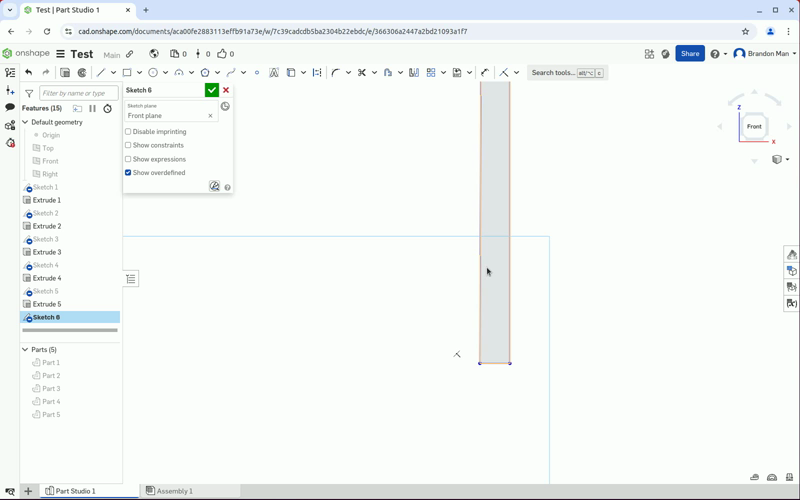
click(487, 267)
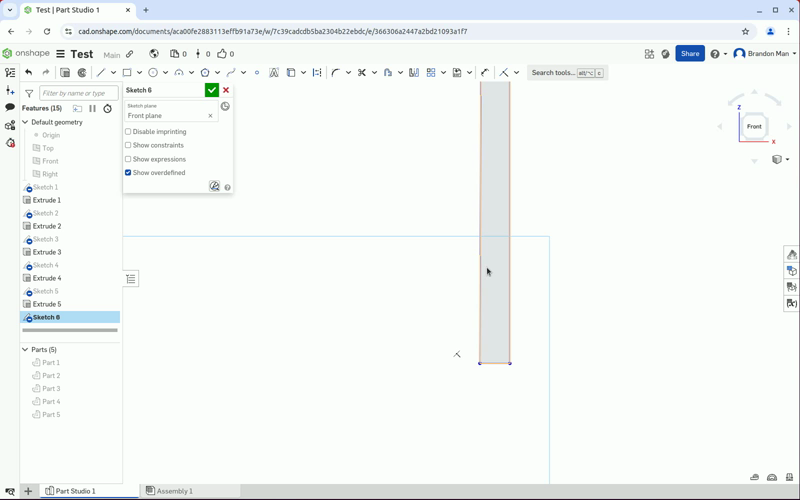
scroll(-6)
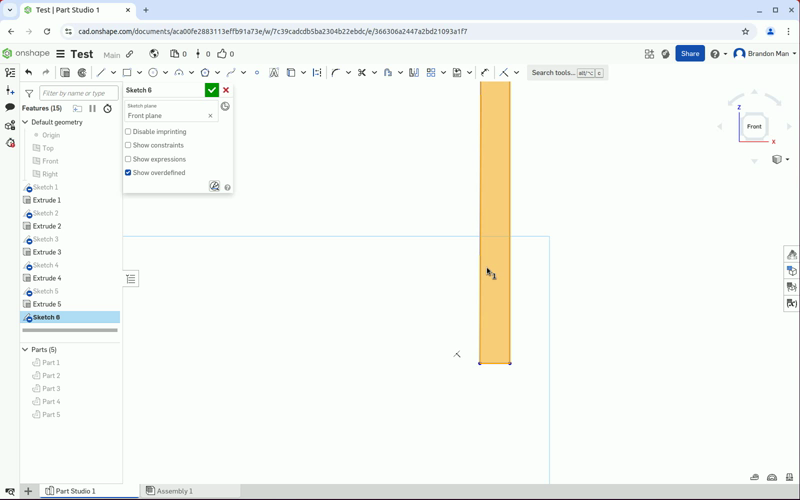
scroll(-6)
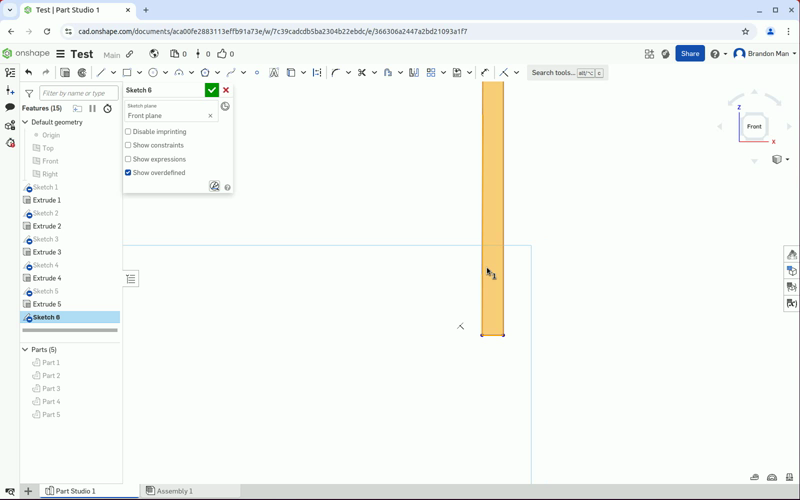
scroll(-6)
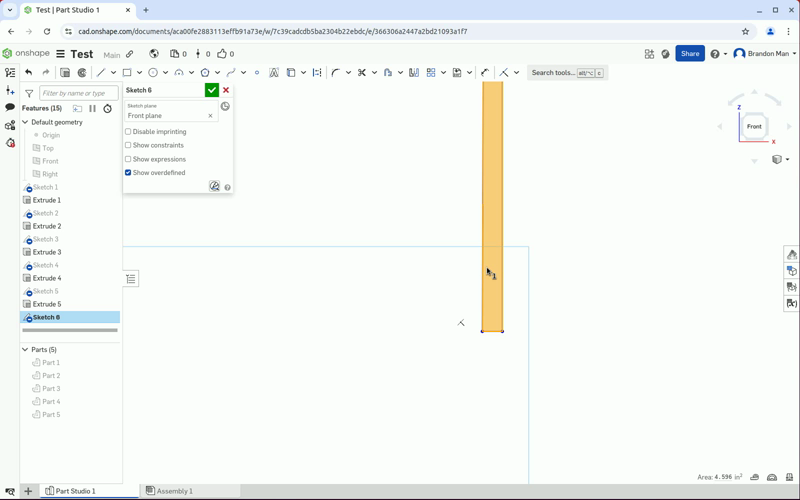
scroll(-6)
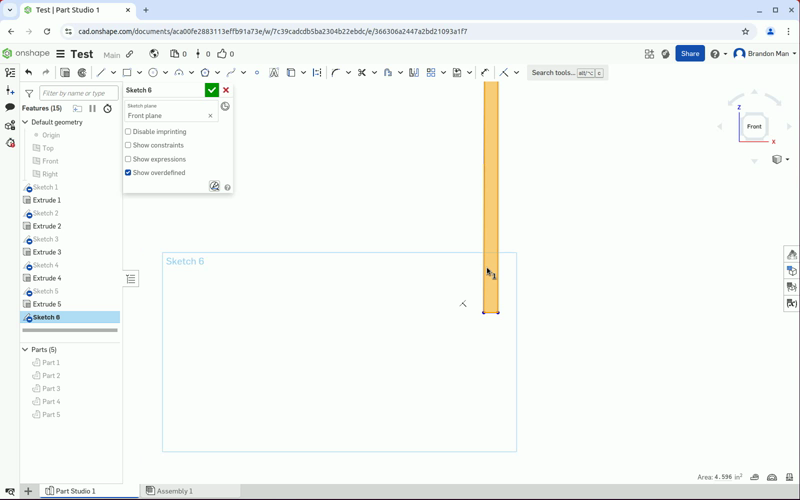
scroll(-6)
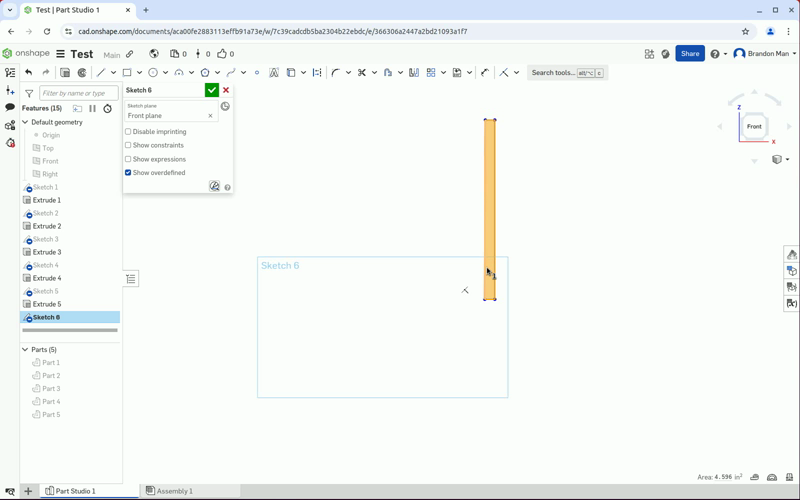
scroll(-6)
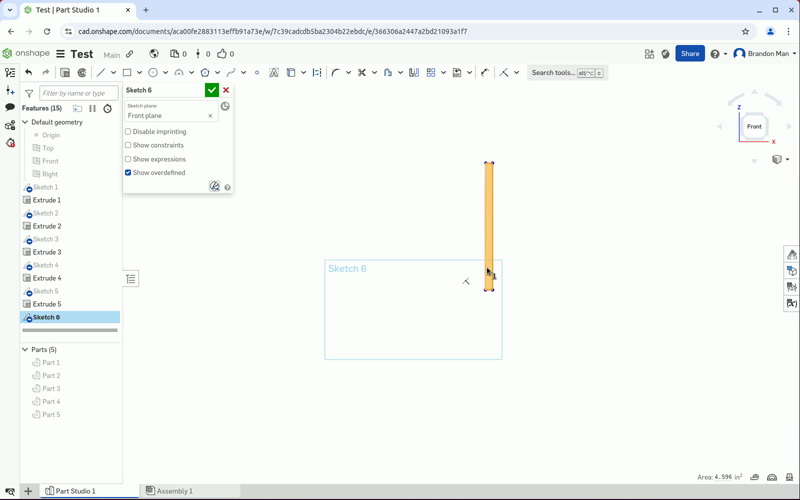
scroll(-6)
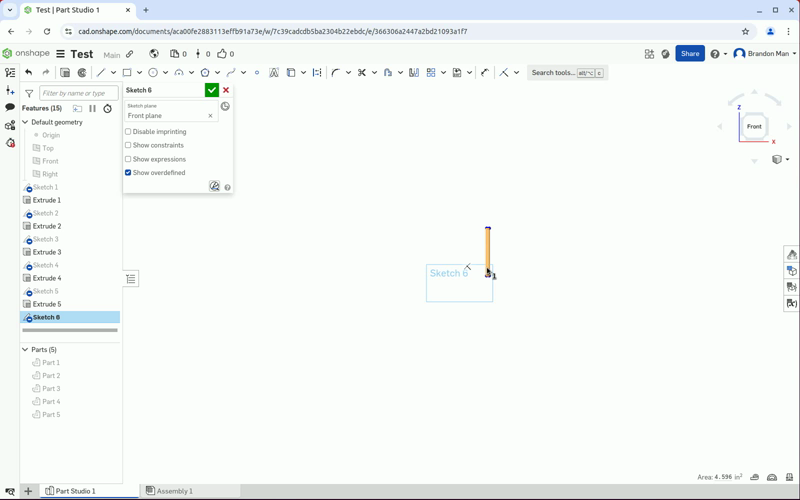
mouse_move(73, 352)
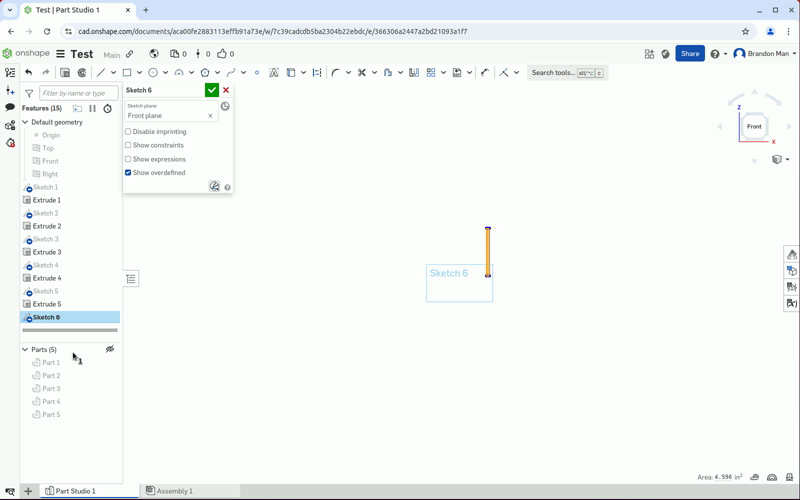
key(shift+y)
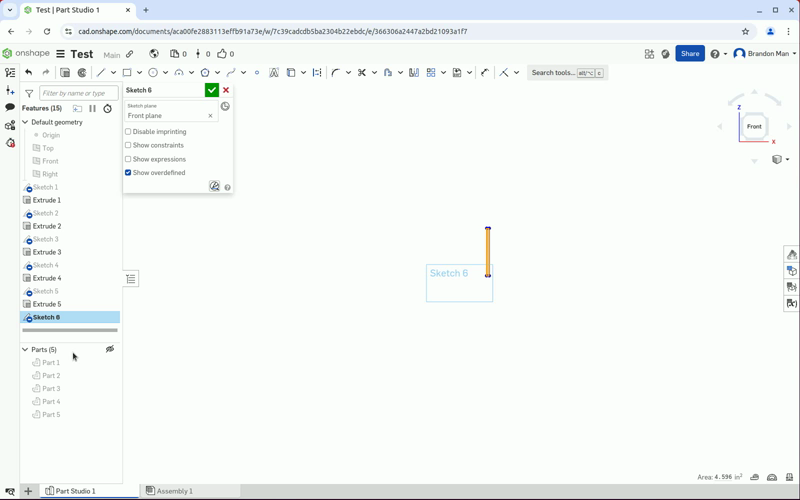
key(shift+e)
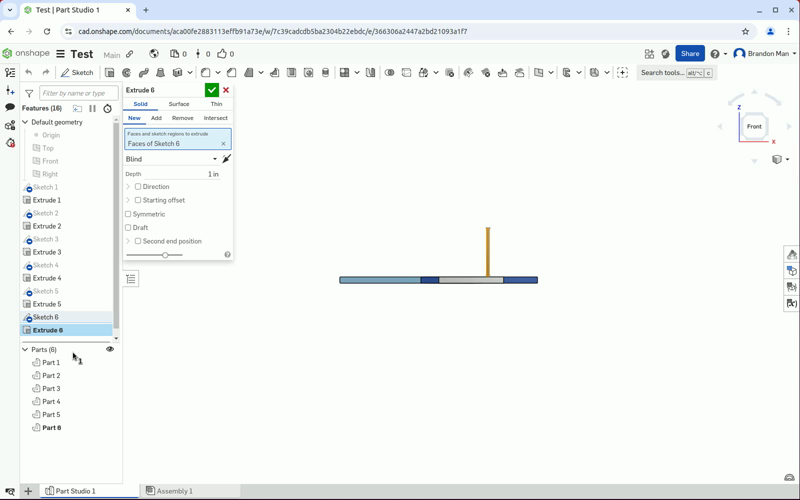
mouse_move(143, 106)
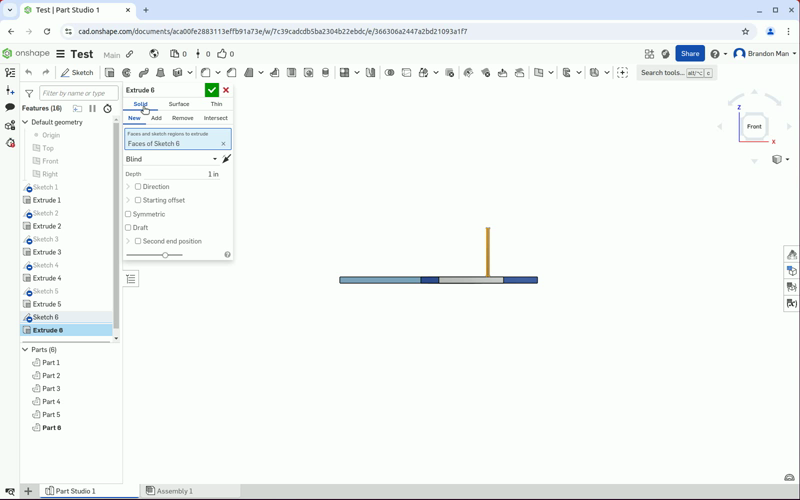
click(143, 106)
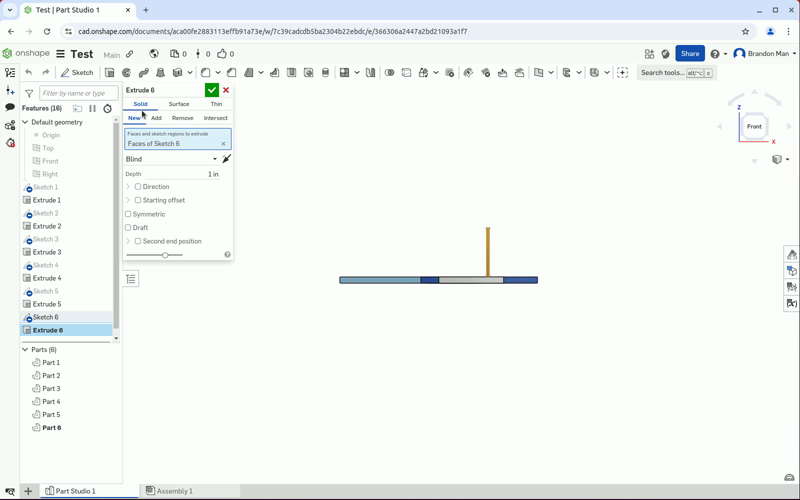
mouse_move(137, 120)
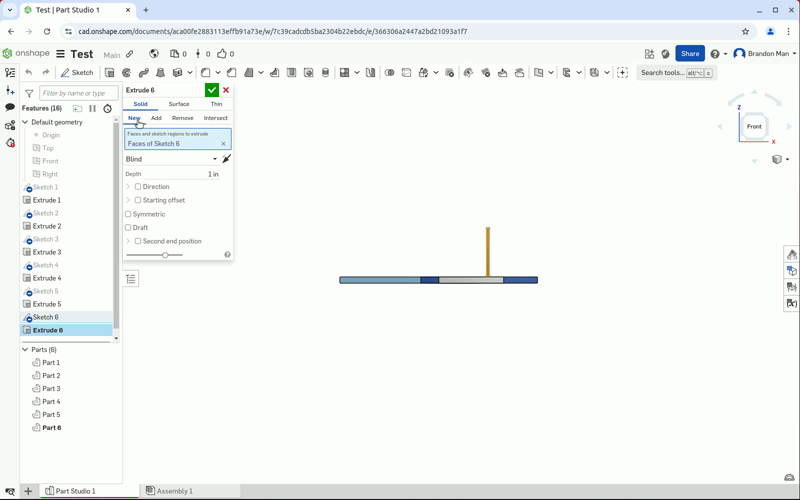
click(137, 120)
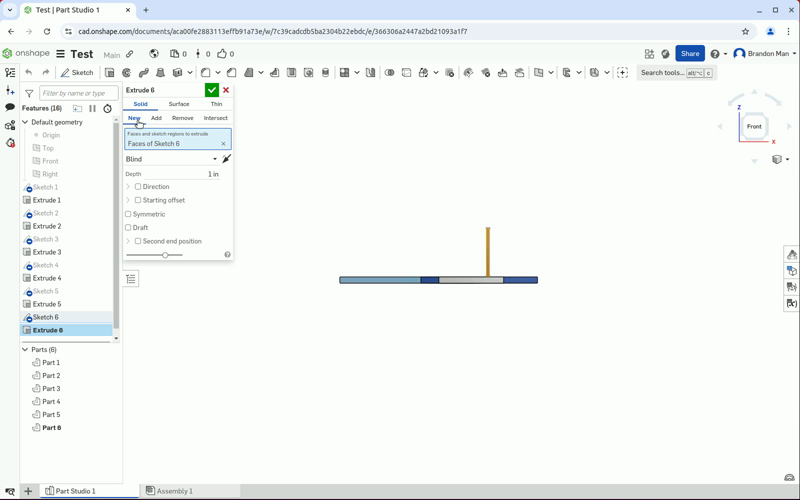
key(tab, 4)
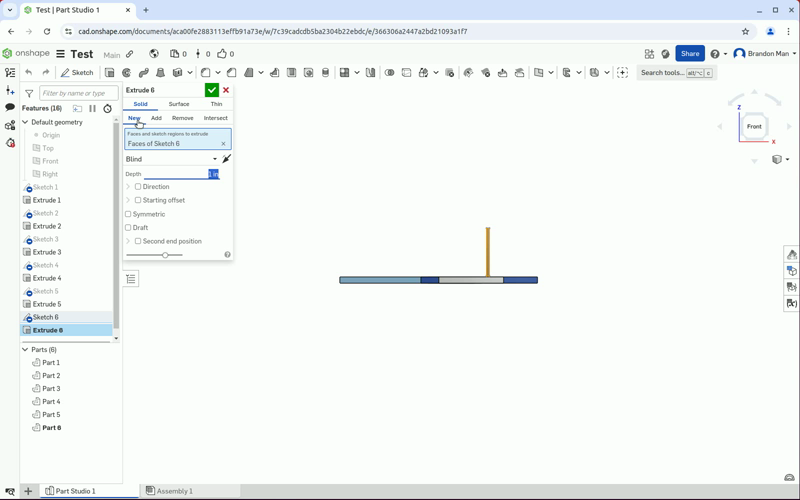
text(1.204)
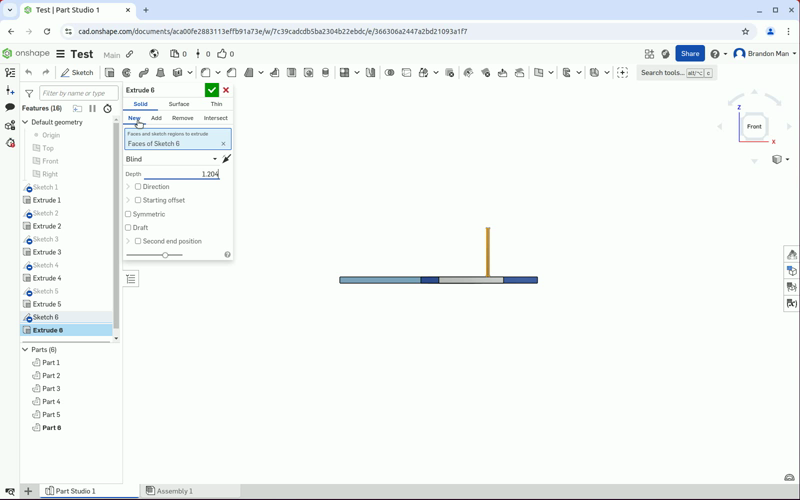
key(enter)
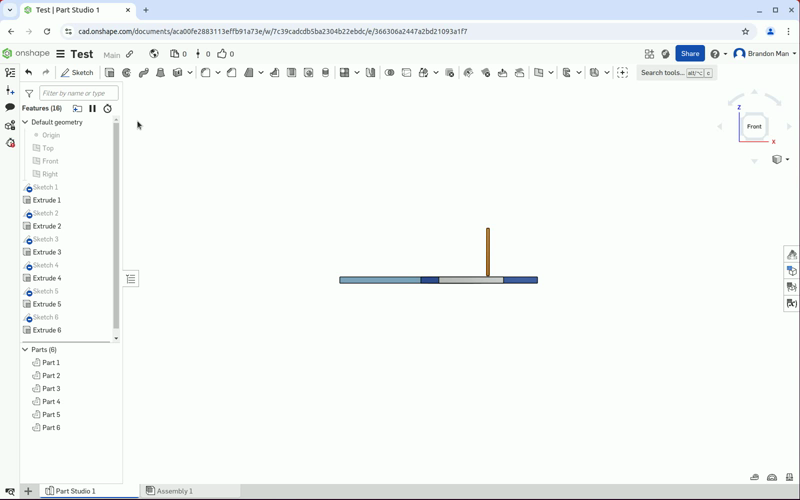
key(shift+h)
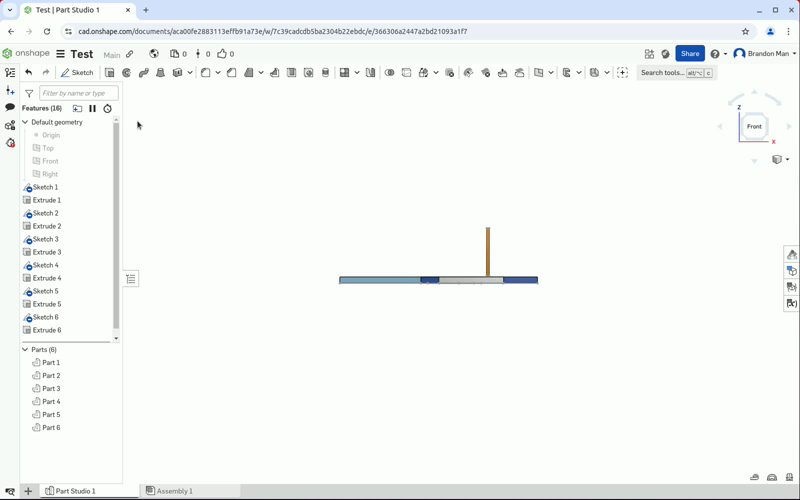
key(shift+h)
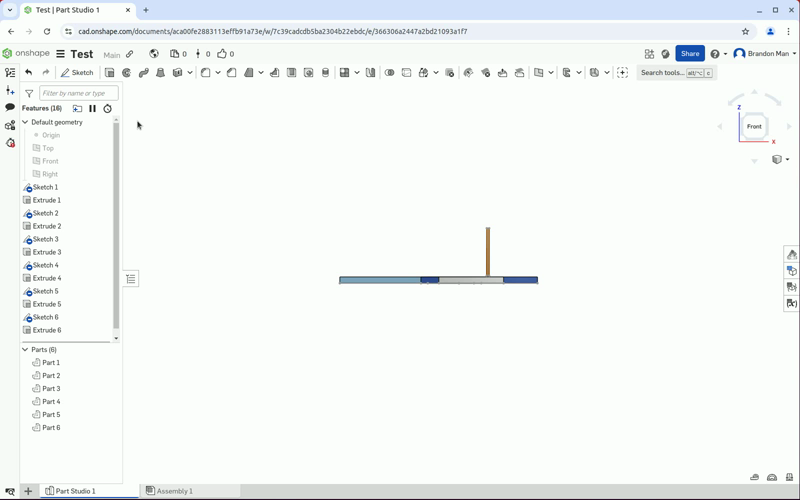
key(shift+7)
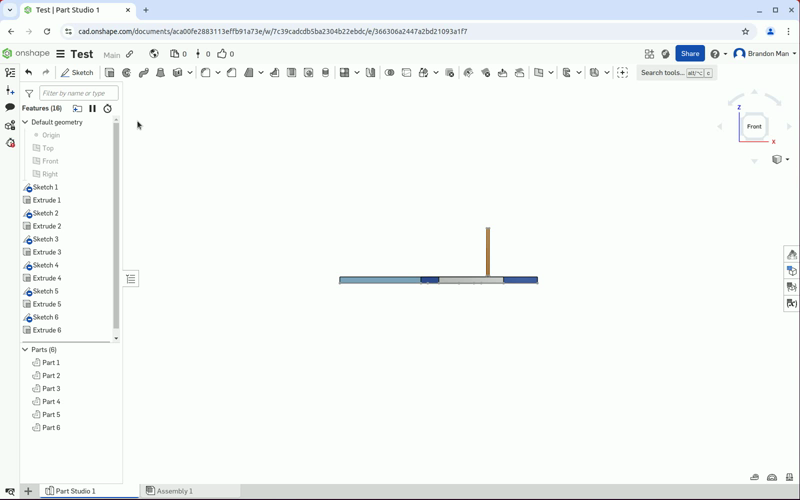
key(left, 2)
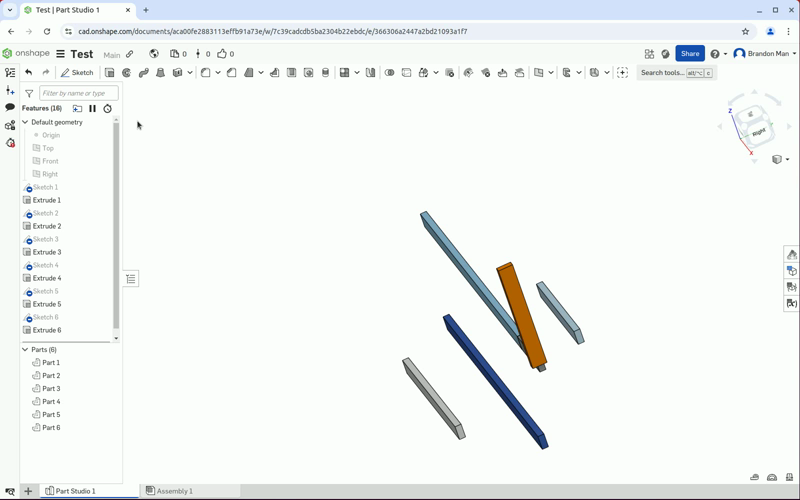
key(down, 2)
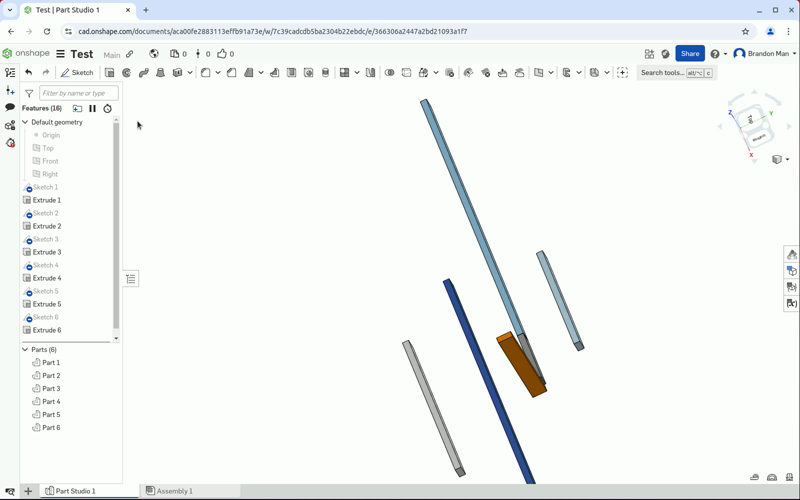
key(up, 2)
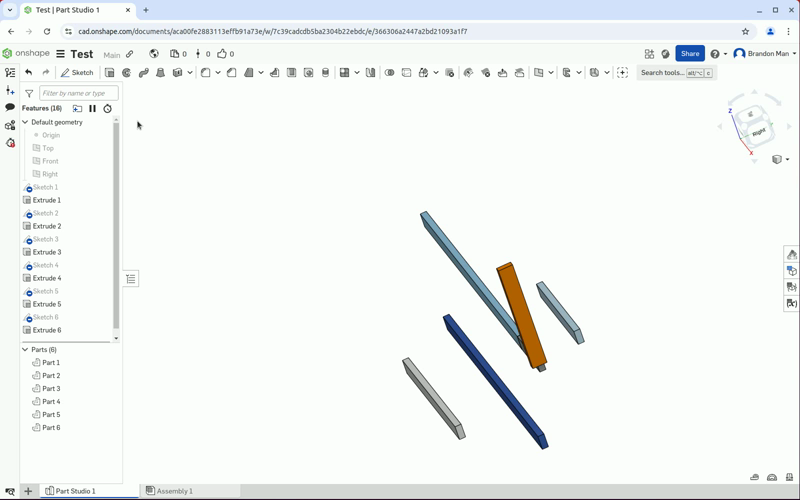
key(right, 2)
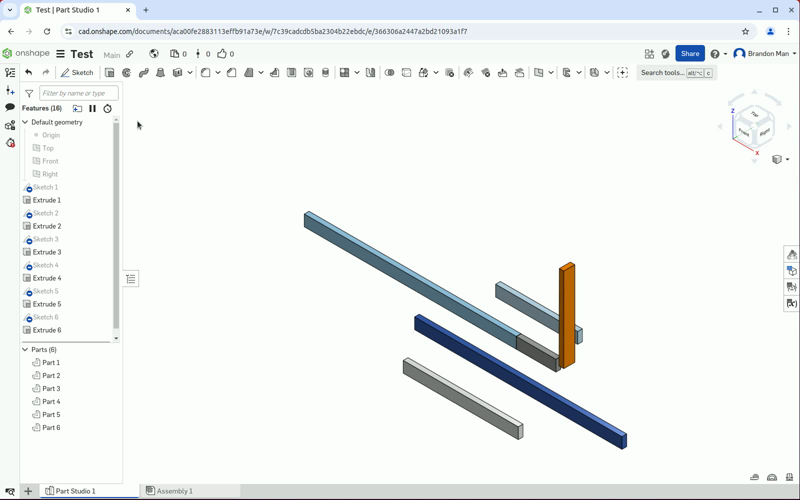
mouse_move(69, 189)
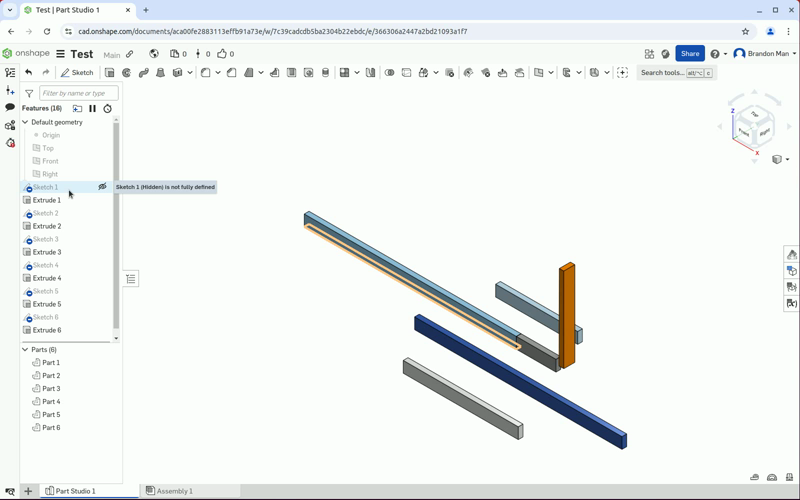
click(69, 189)